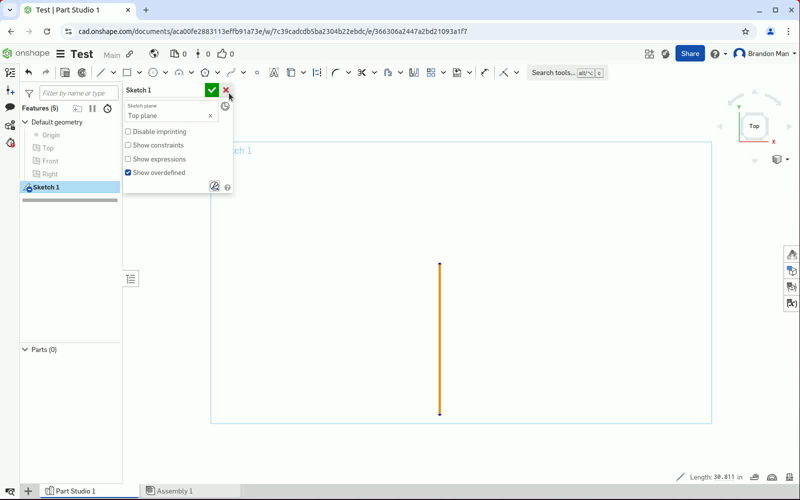
key(shift+h)
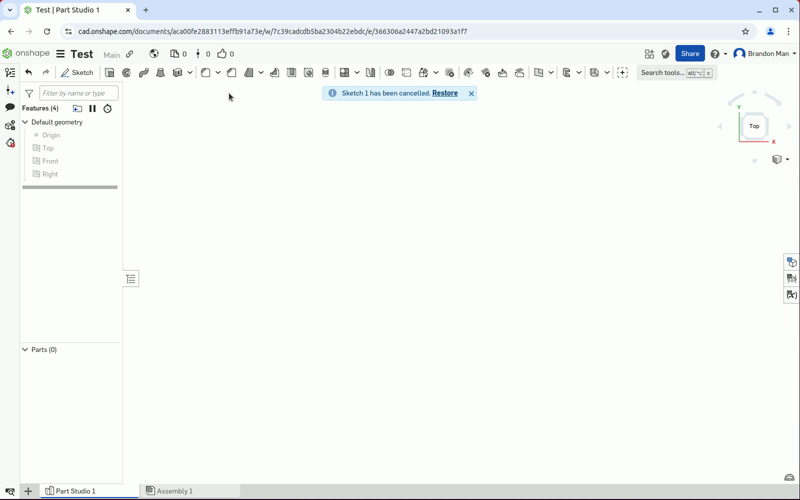
mouse_move(73, 352)
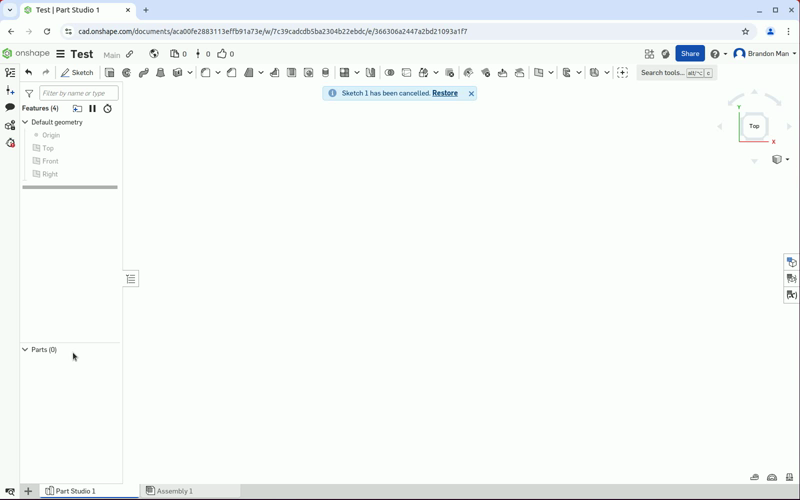
key(y)
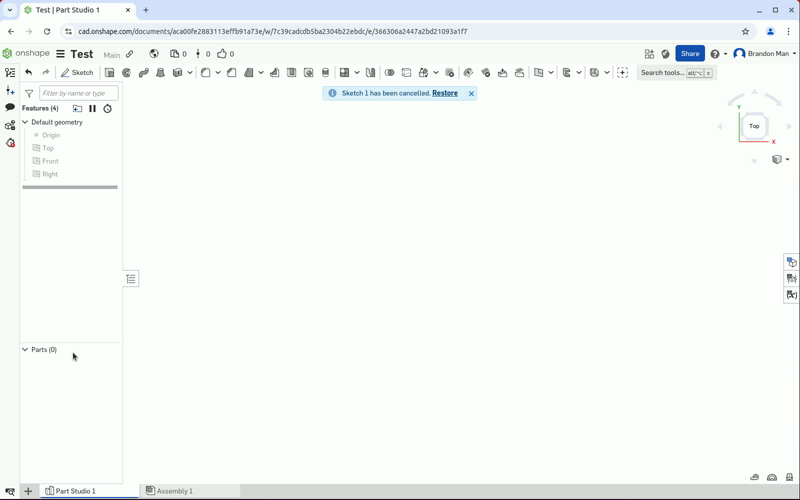
key(shift+p)
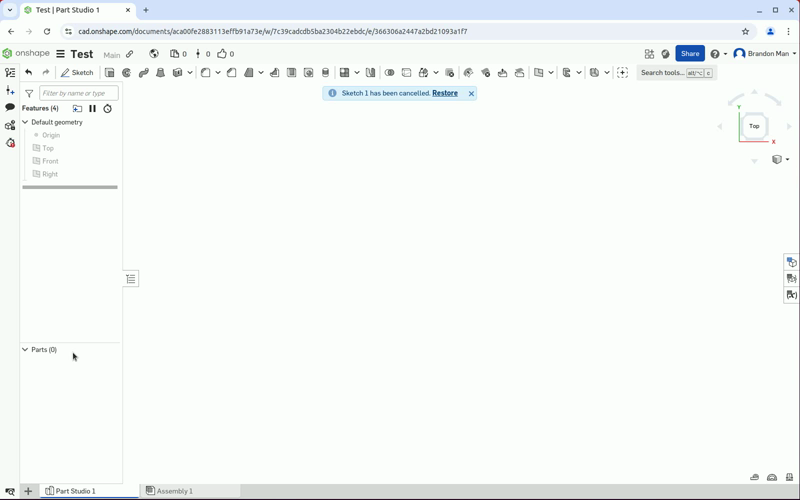
key(space)
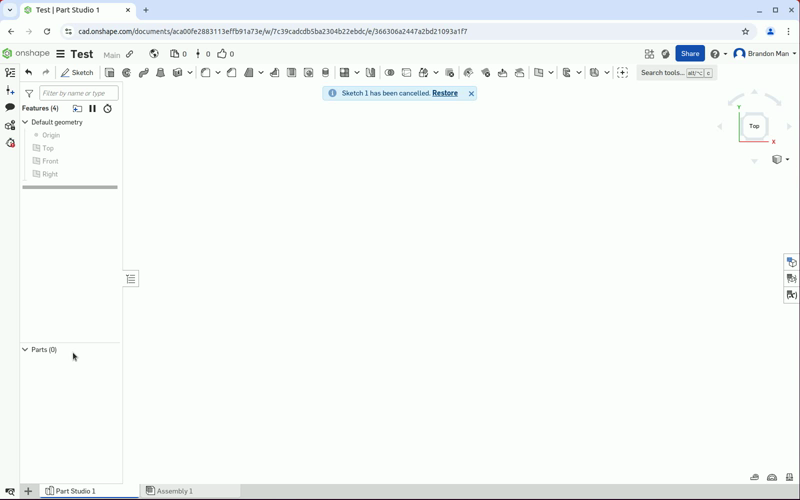
key_down(shift)
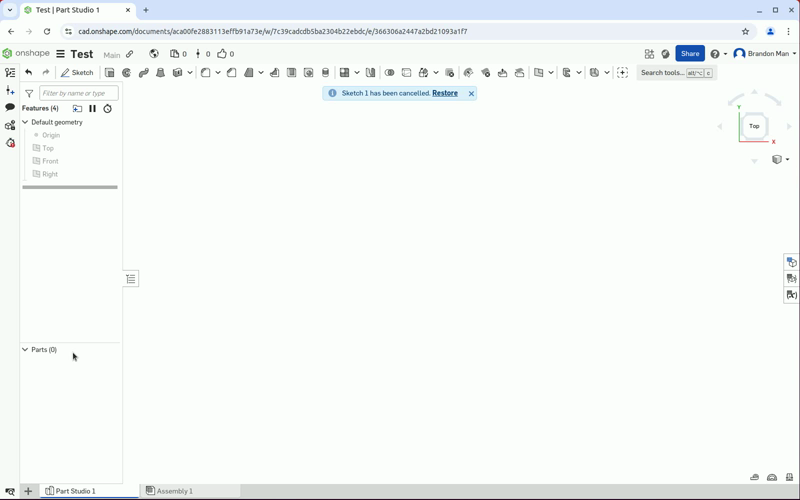
key(up)
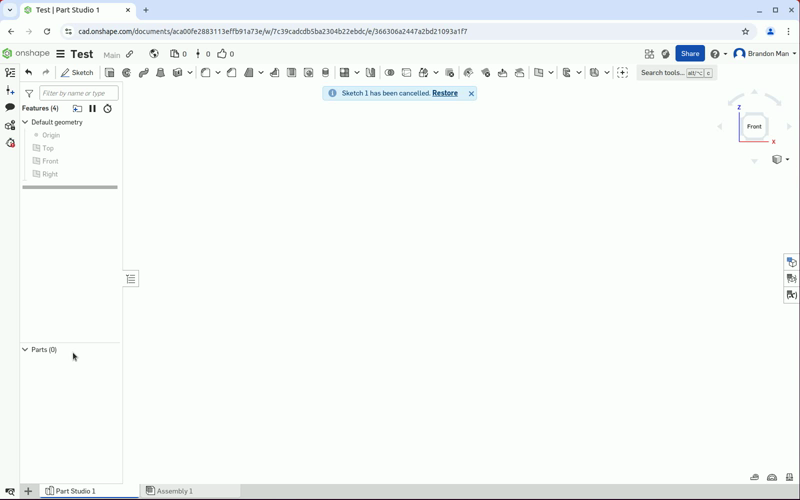
key_up(shift)
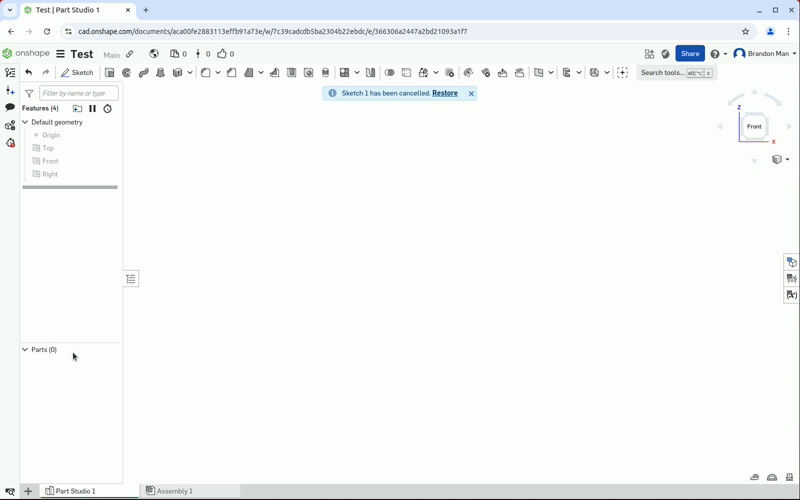
mouse_move(73, 352)
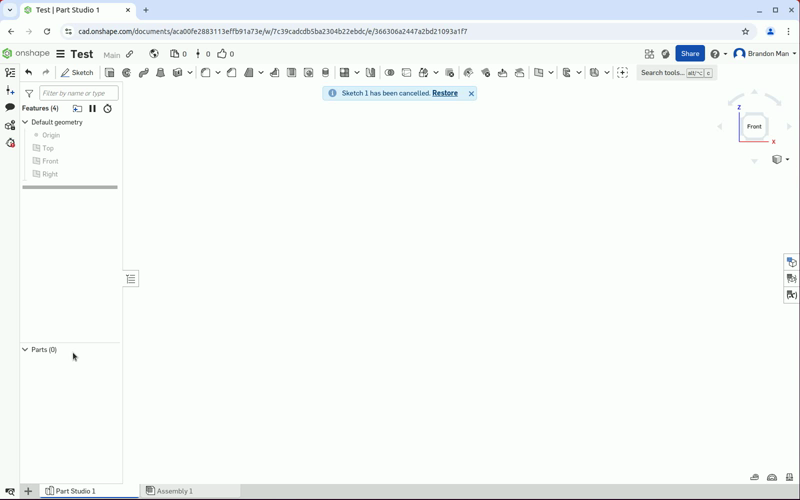
key(shift+y)
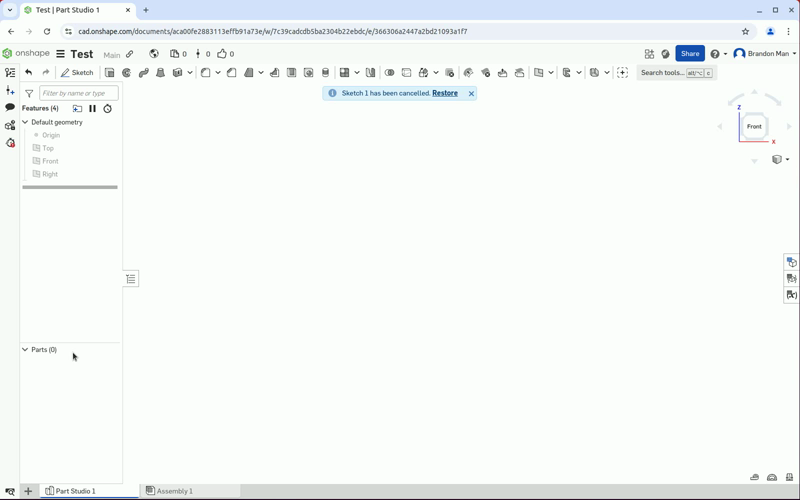
key(shift+s)
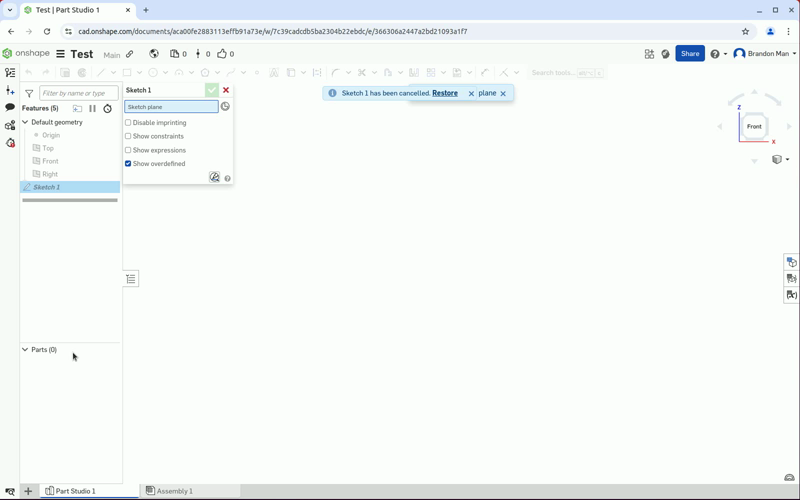
mouse_move(73, 163)
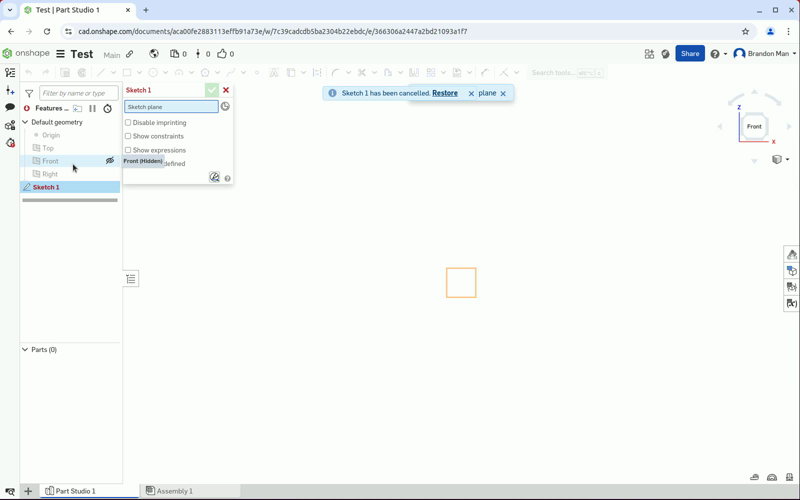
click(73, 163)
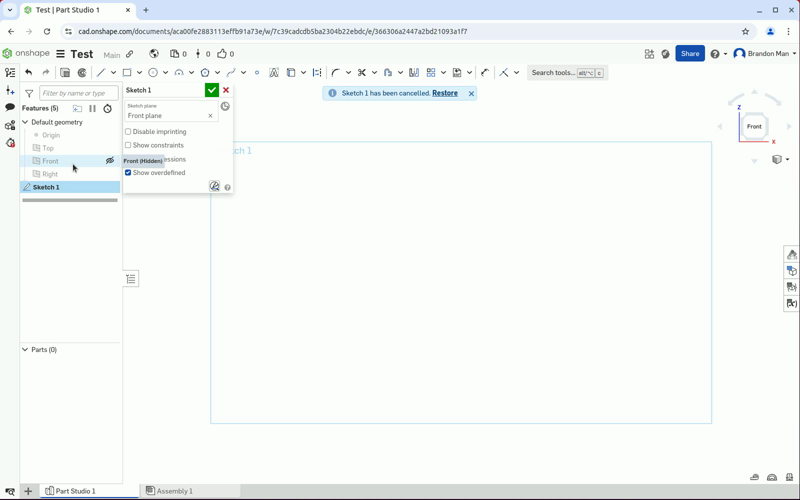
mouse_move(73, 352)
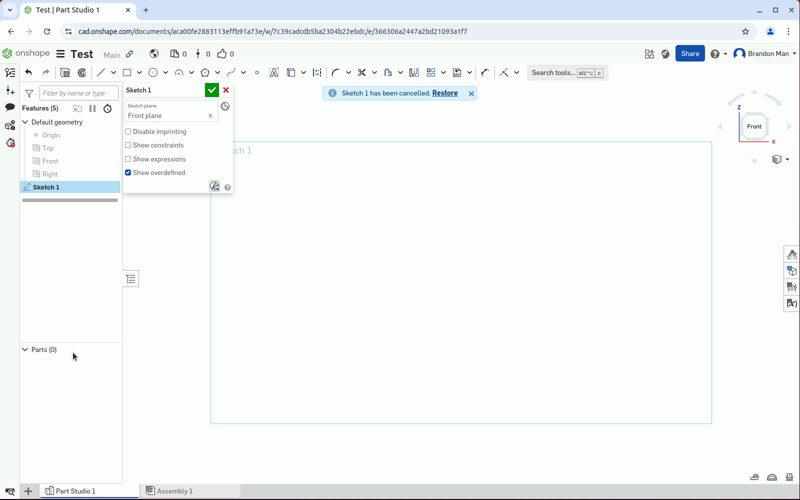
key(y)
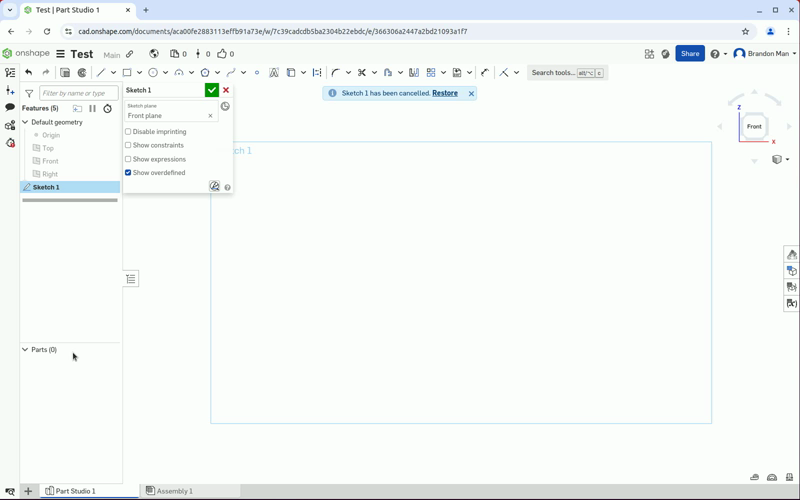
key(l)
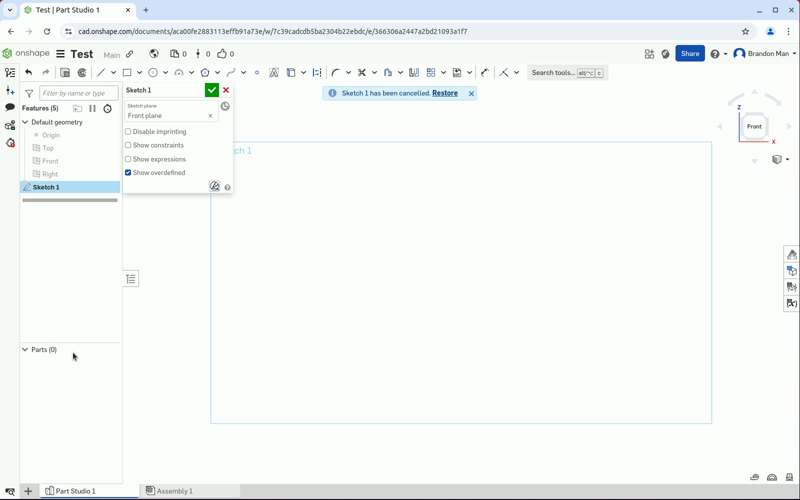
key_down(shift)
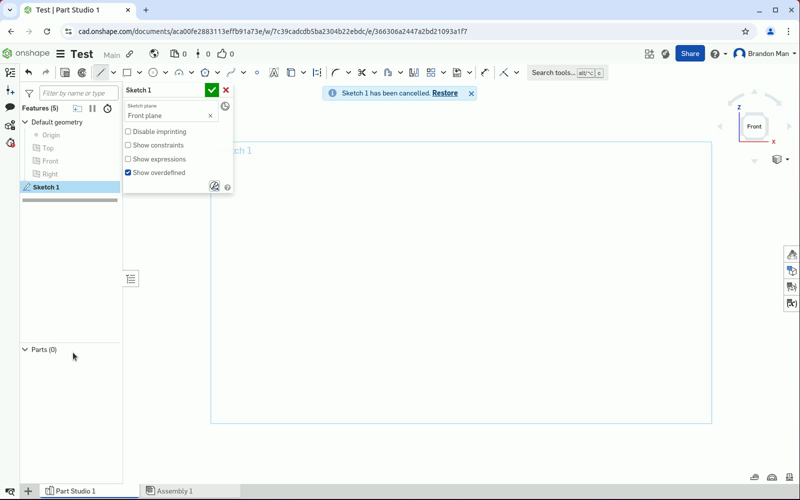
mouse_move(396, 395)
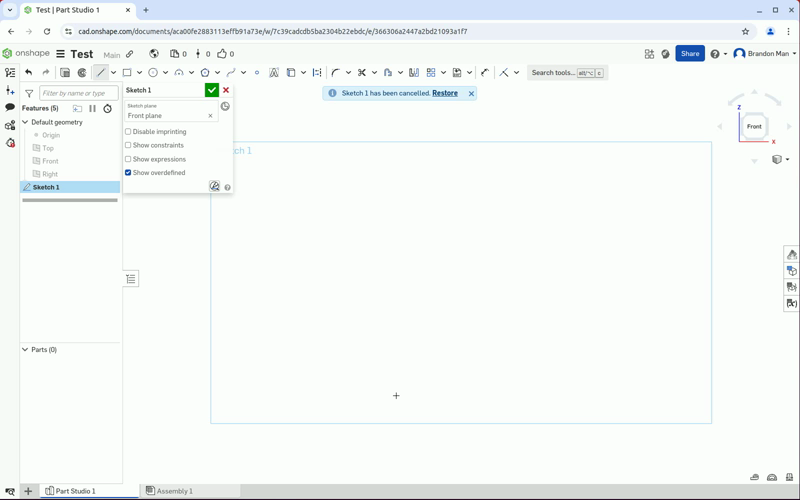
click(396, 395)
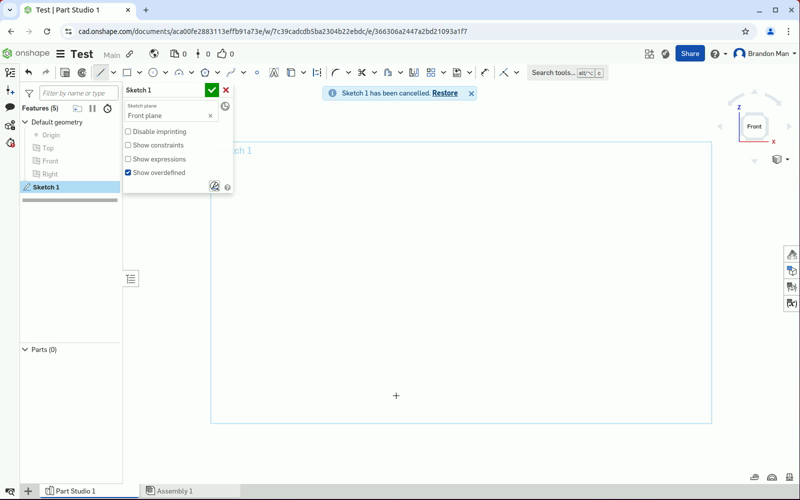
key_up(shift)
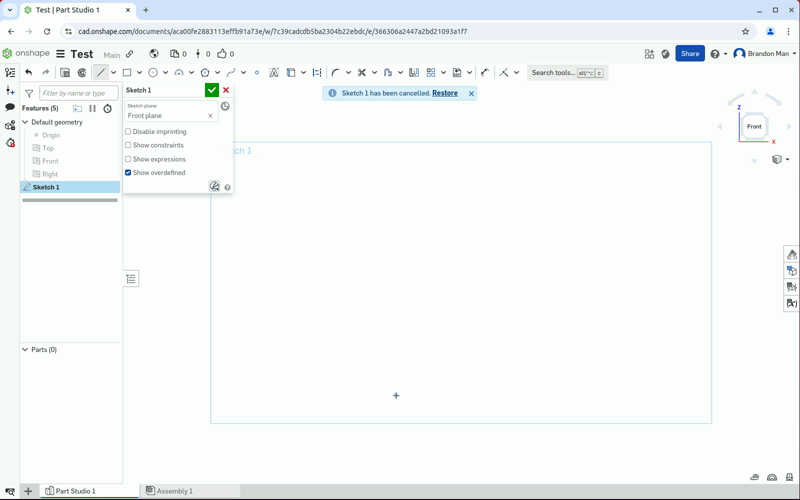
key_down(shift)
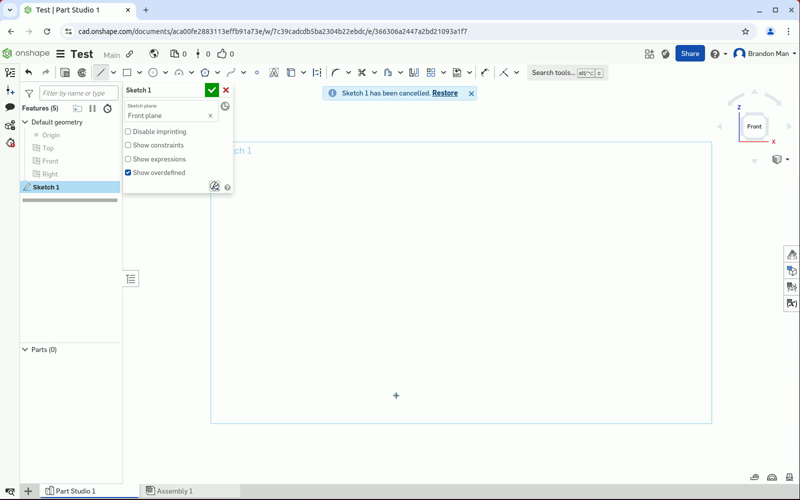
mouse_move(459, 395)
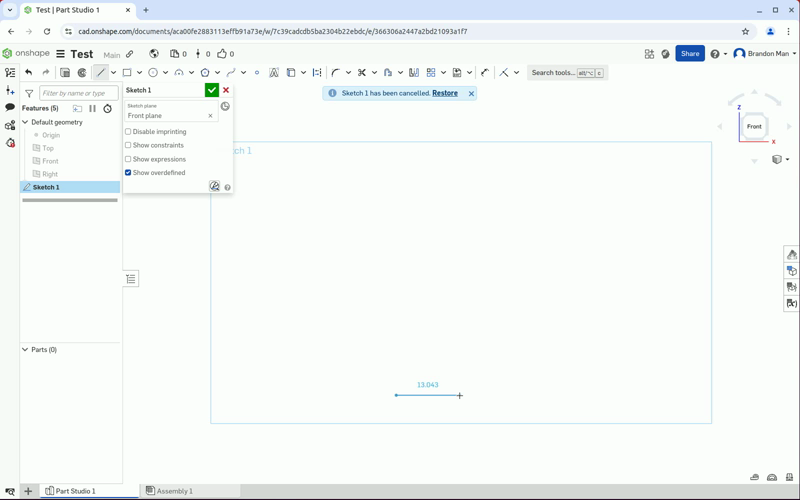
click(459, 395)
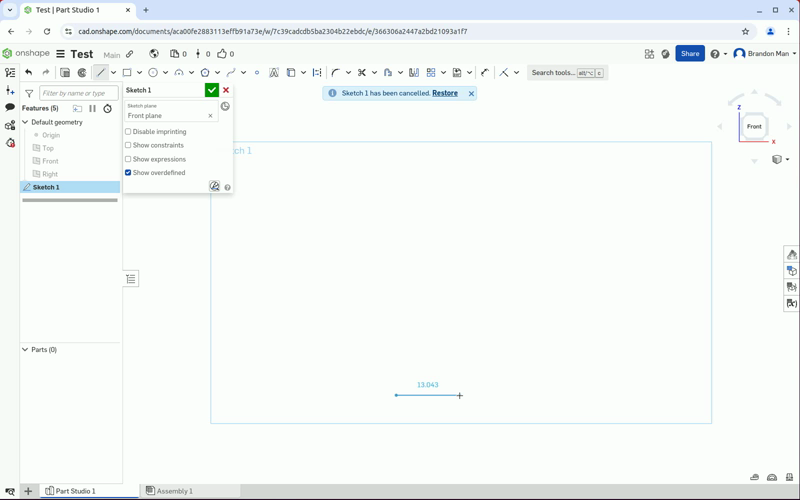
key_up(shift)
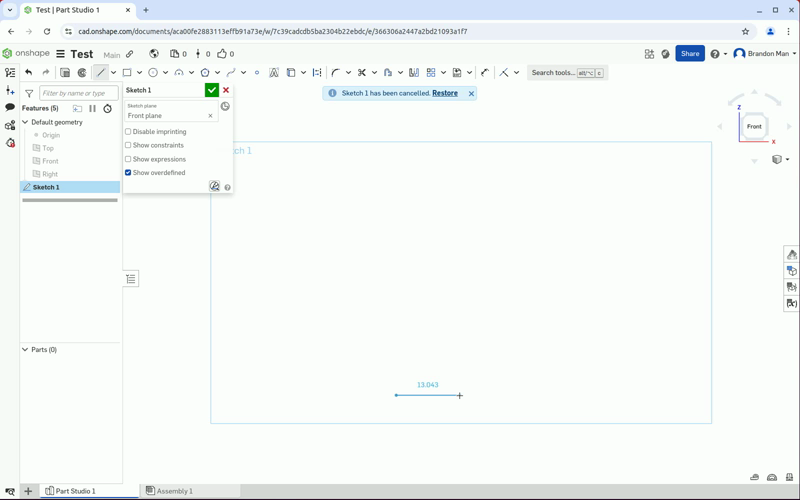
key_down(shift)
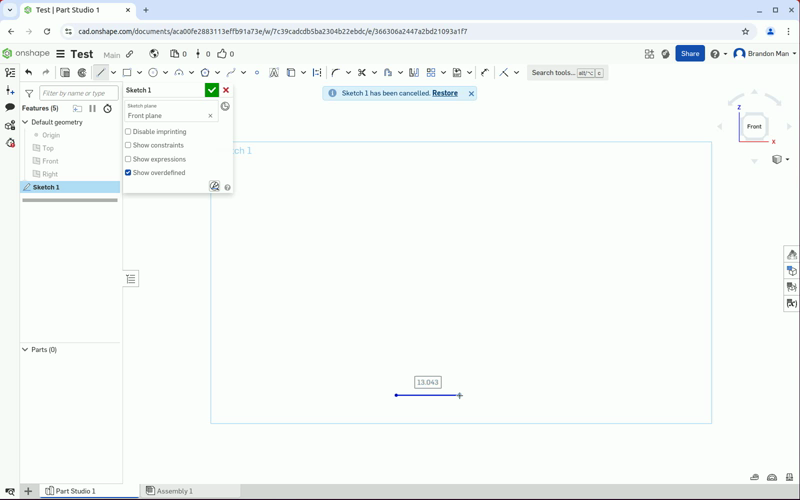
mouse_move(489, 395)
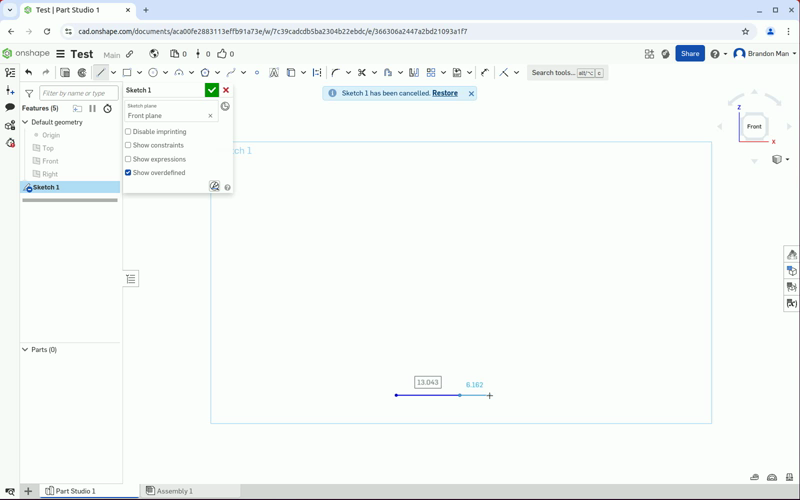
mouse_move(459, 376)
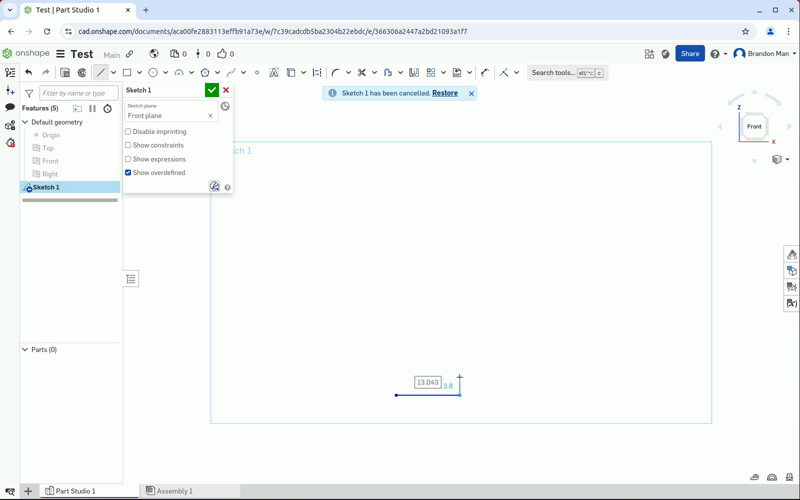
click(459, 376)
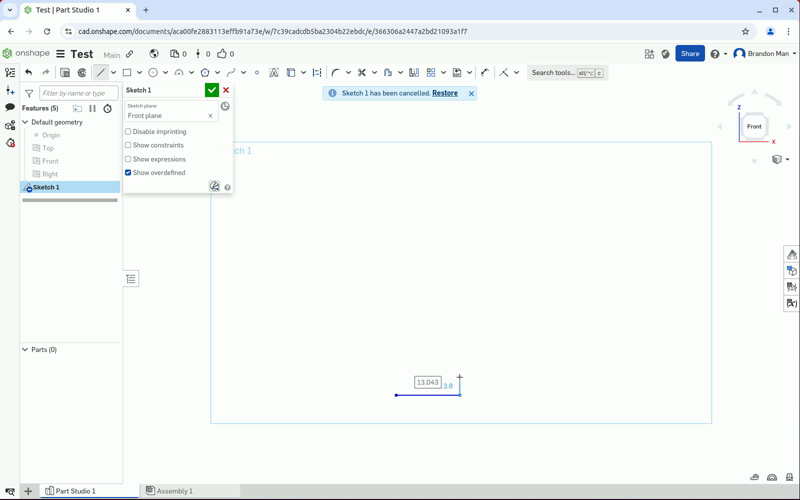
key_up(shift)
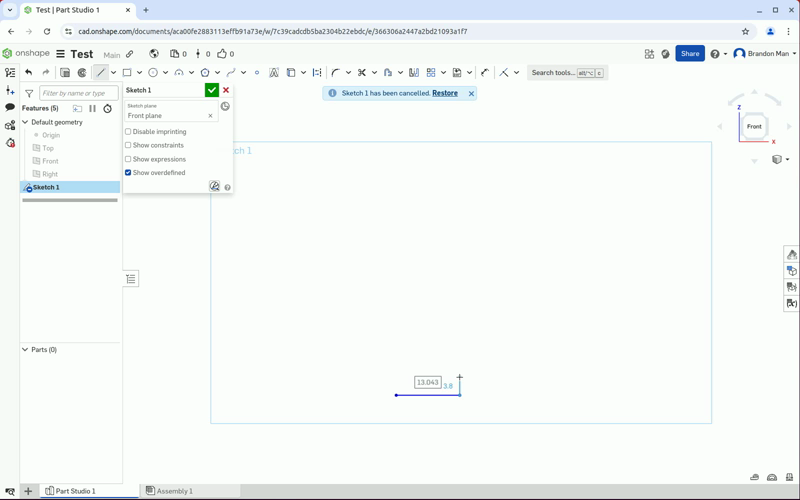
key_down(shift)
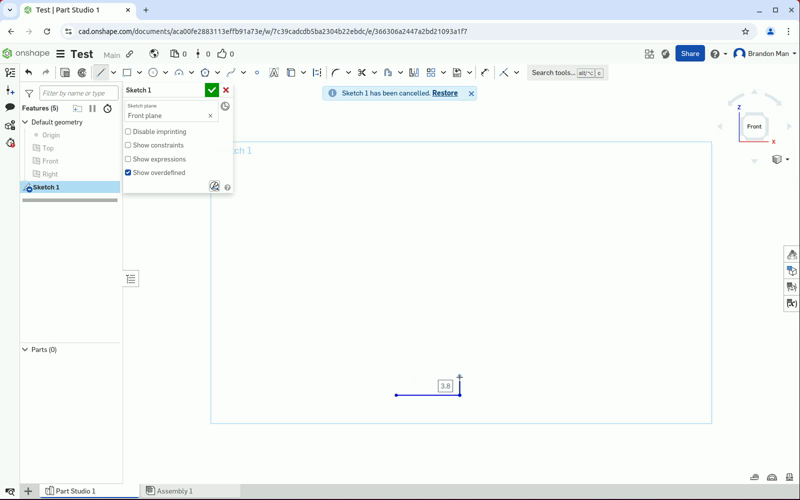
mouse_move(523, 376)
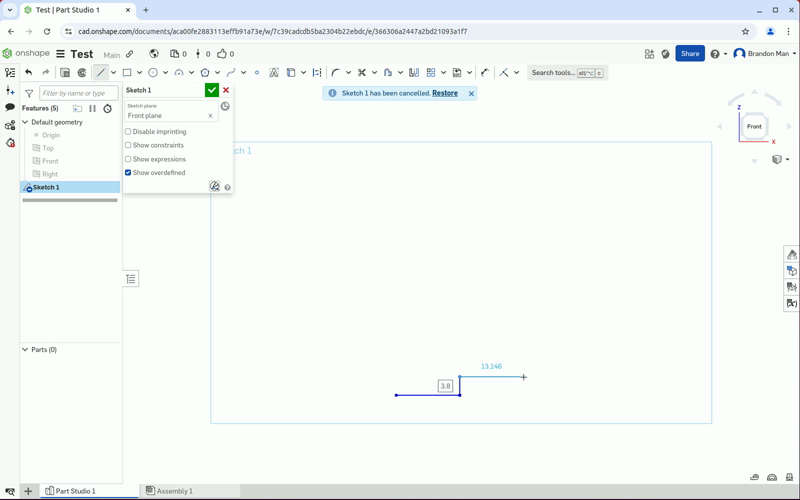
click(523, 376)
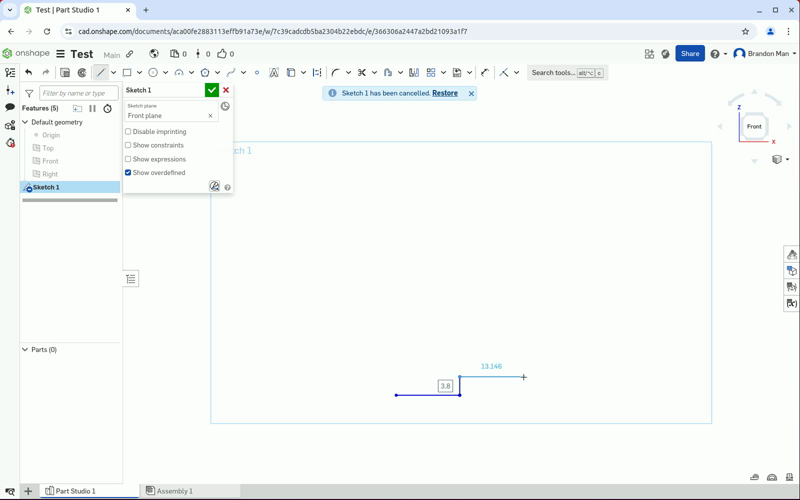
key_up(shift)
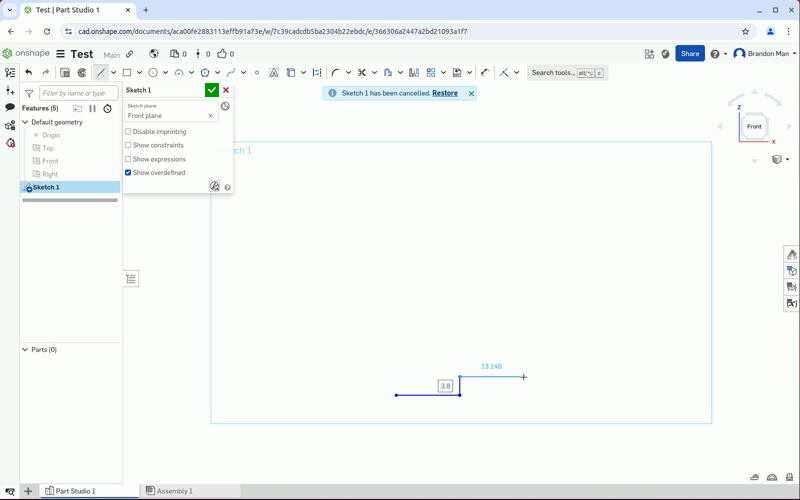
key_down(shift)
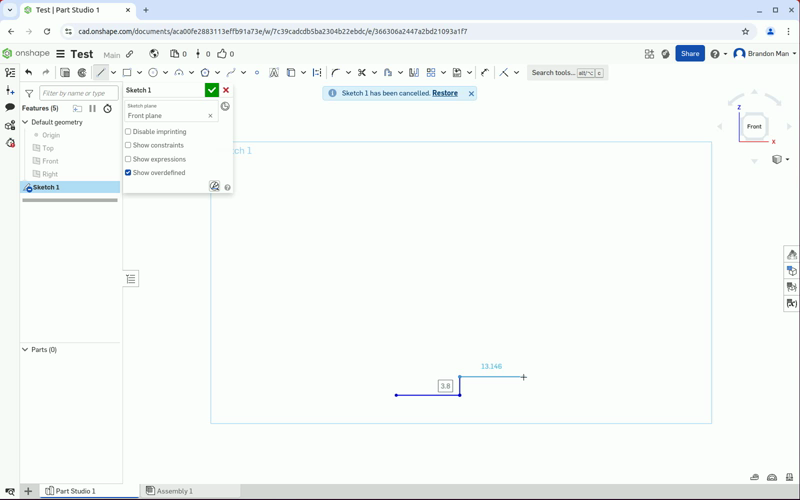
mouse_move(553, 376)
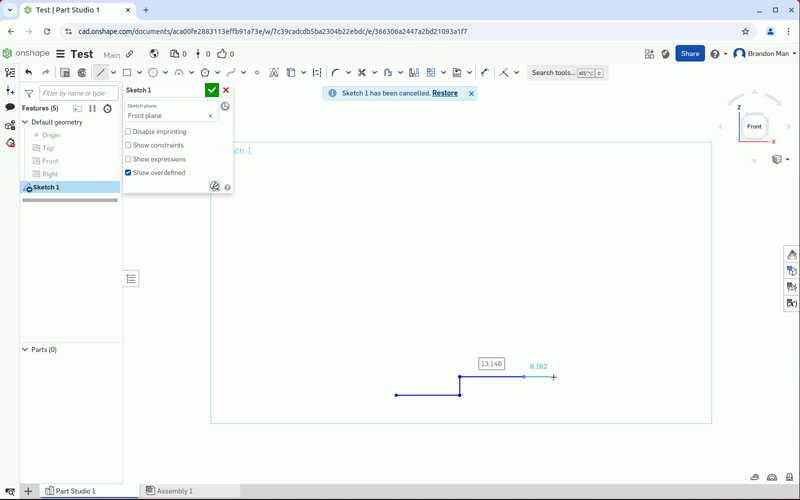
mouse_move(523, 339)
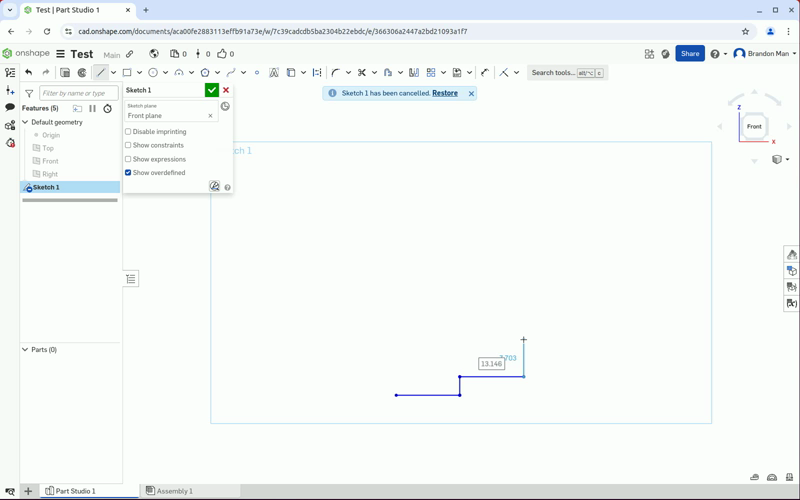
click(523, 339)
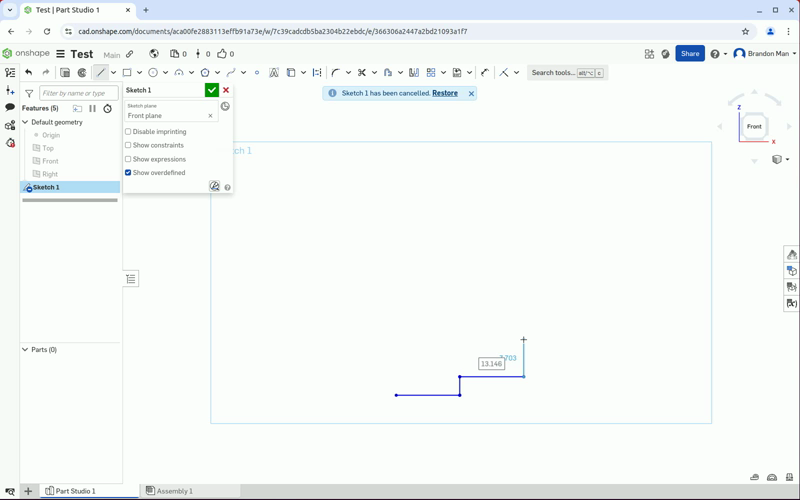
key_up(shift)
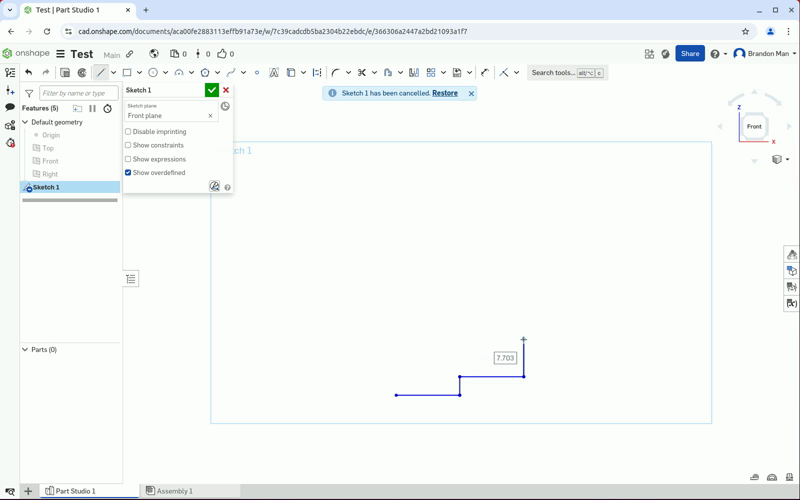
key(esc)
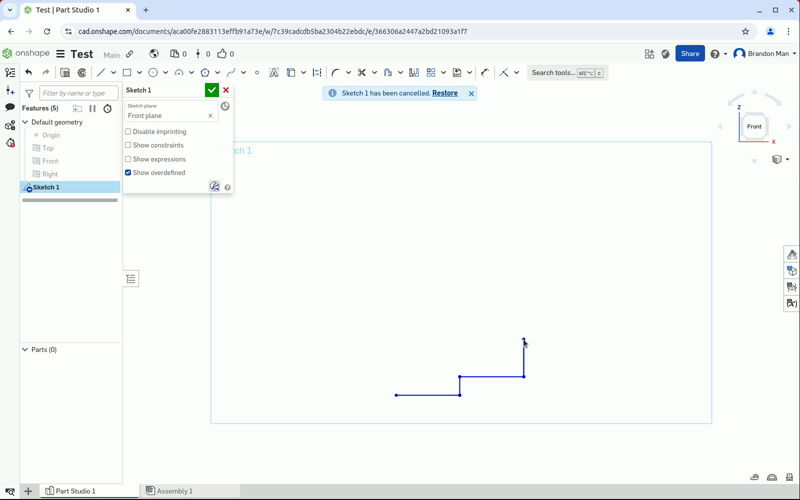
key(a)
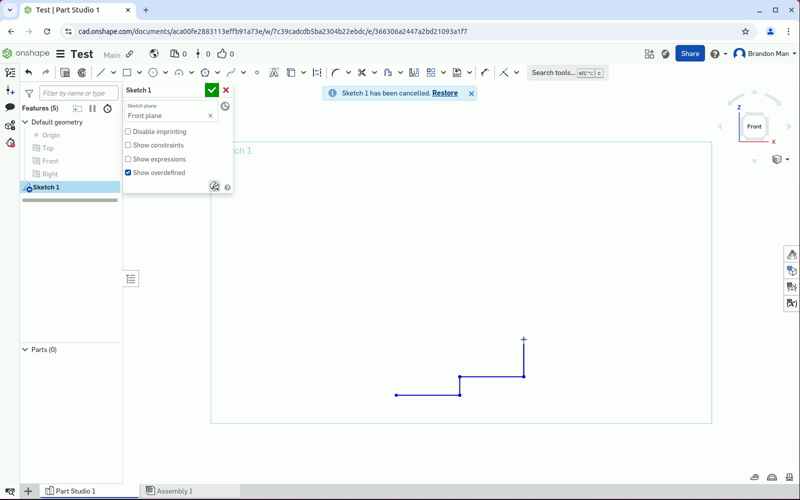
mouse_move(523, 339)
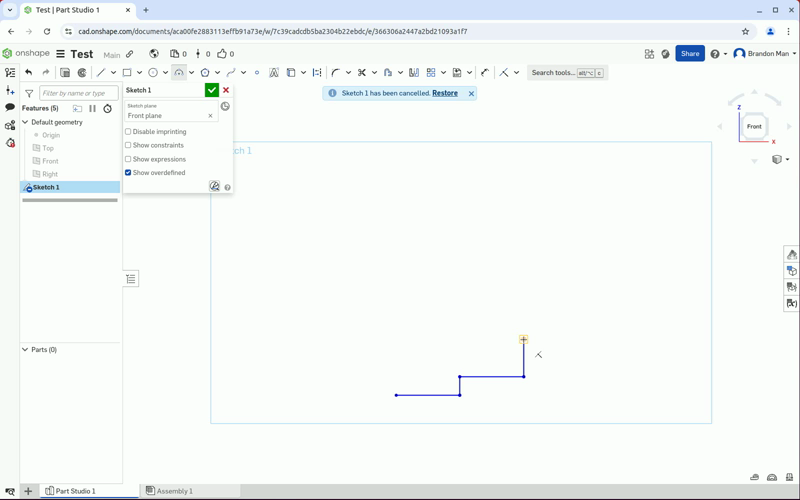
click(523, 339)
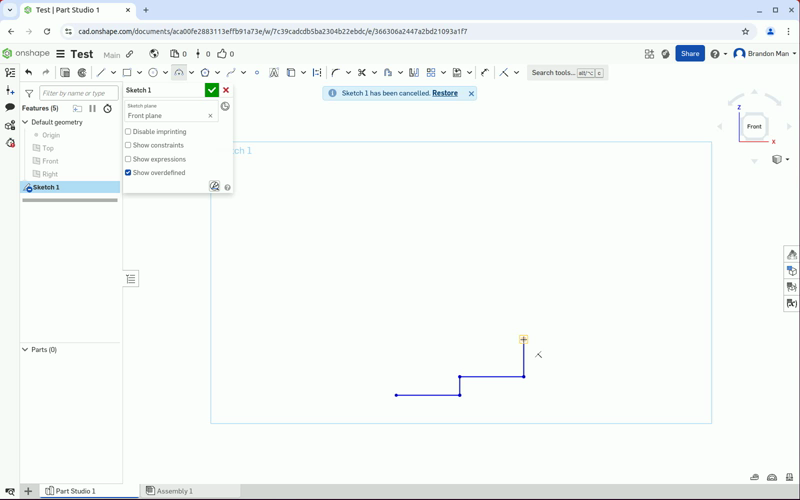
key_down(shift)
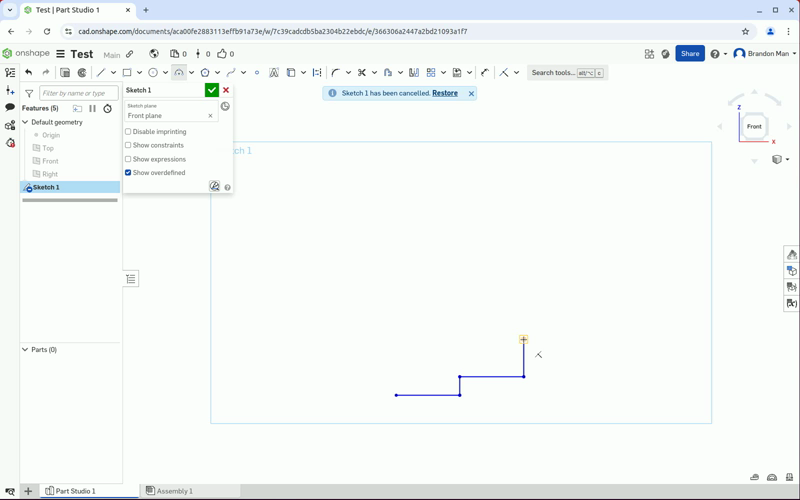
mouse_move(523, 228)
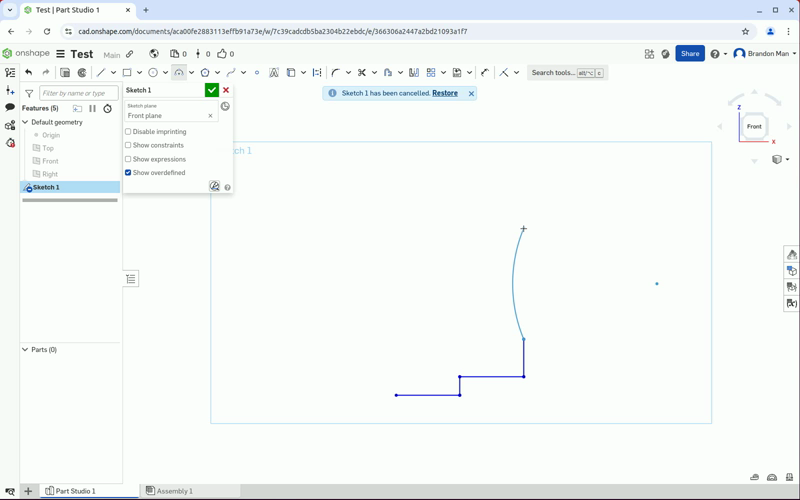
click(523, 228)
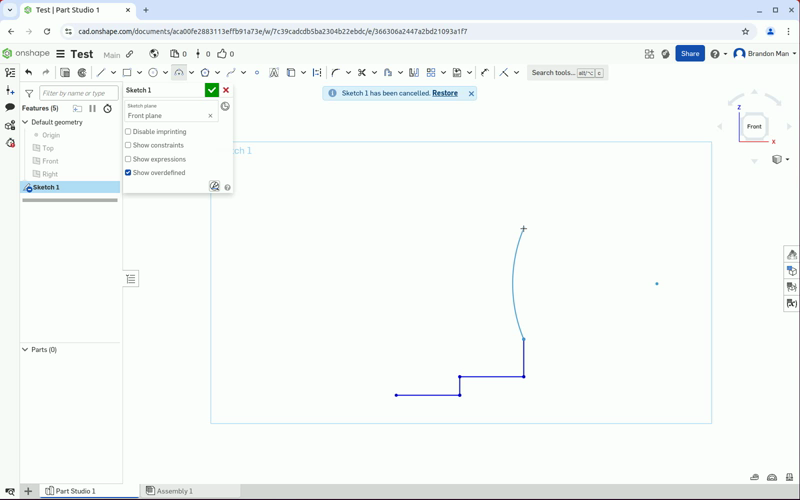
mouse_move(544, 283)
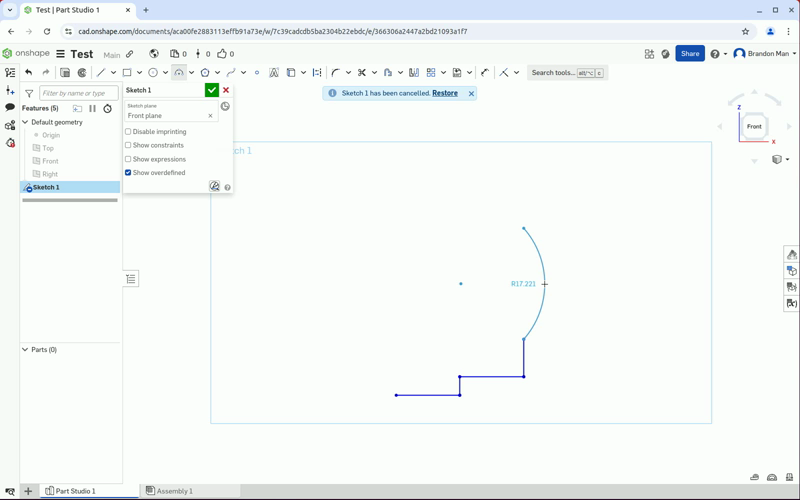
click(544, 283)
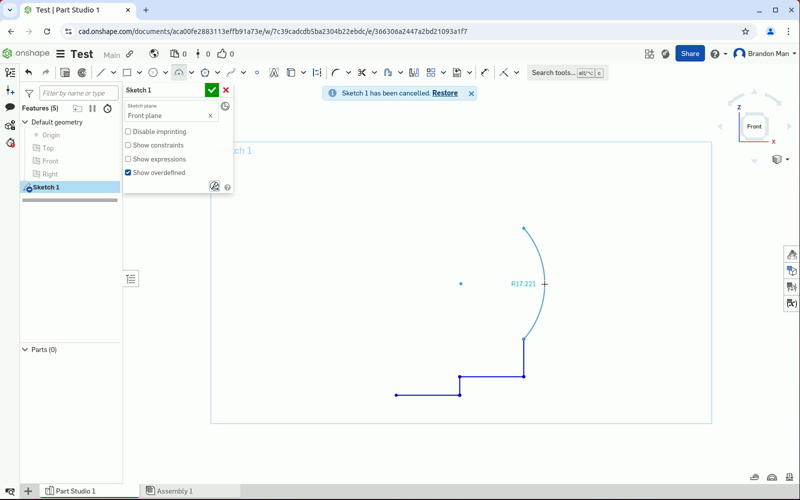
key_up(shift)
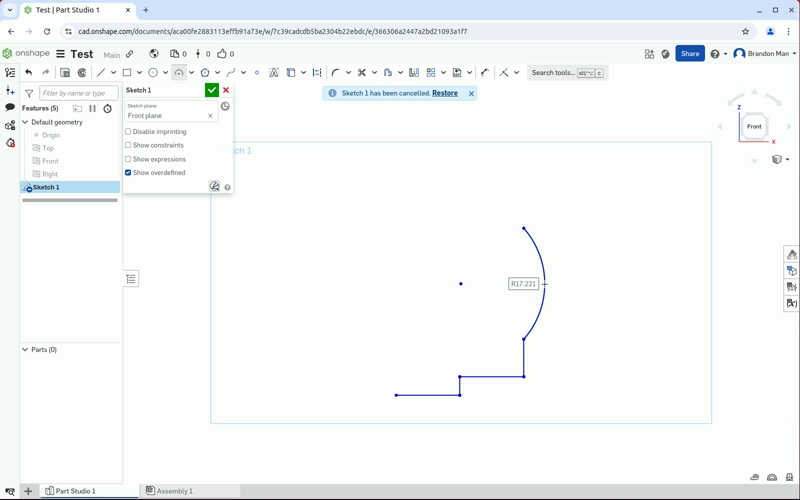
key(esc)
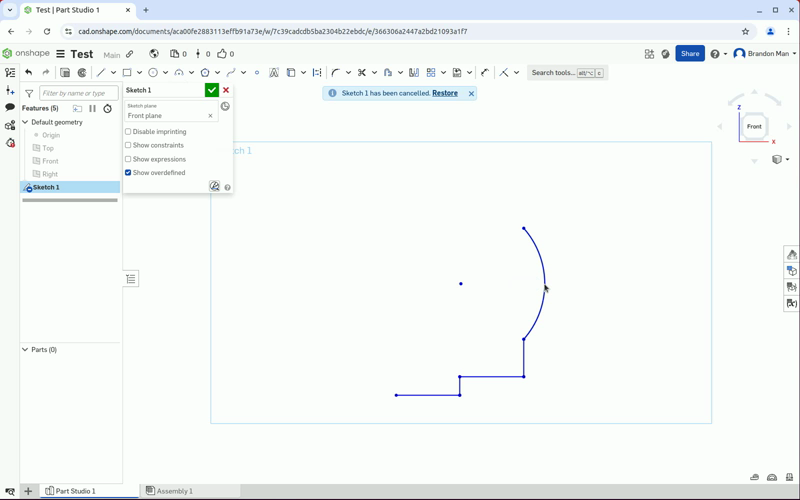
key(l)
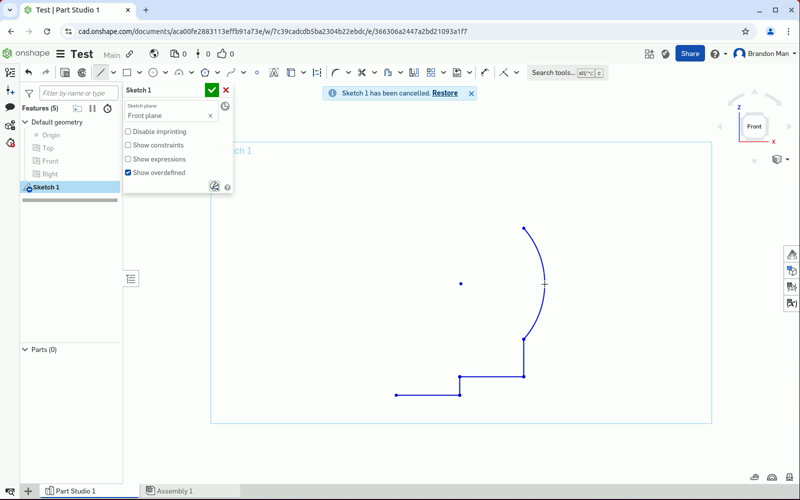
mouse_move(523, 228)
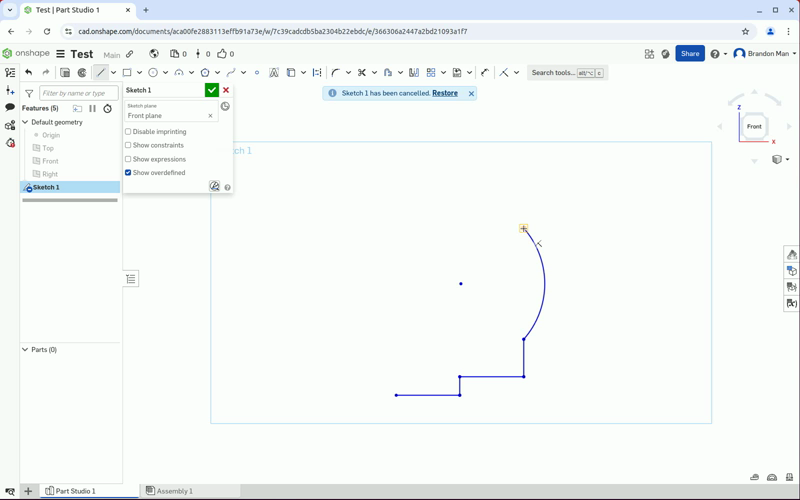
click(523, 228)
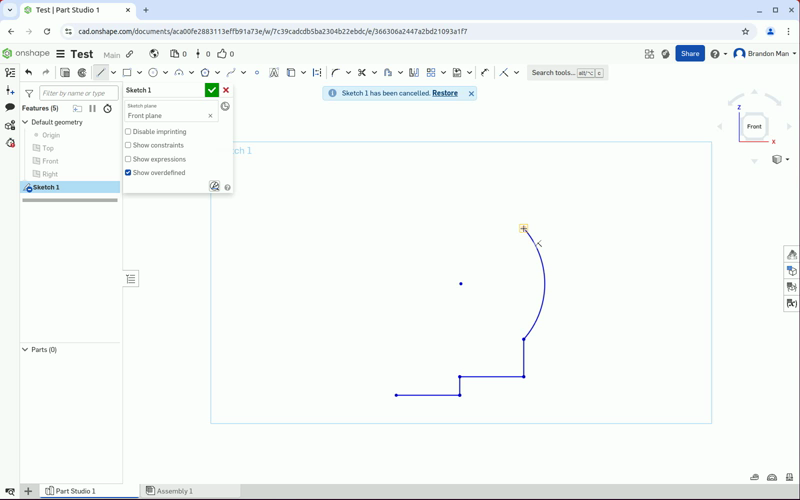
key_down(shift)
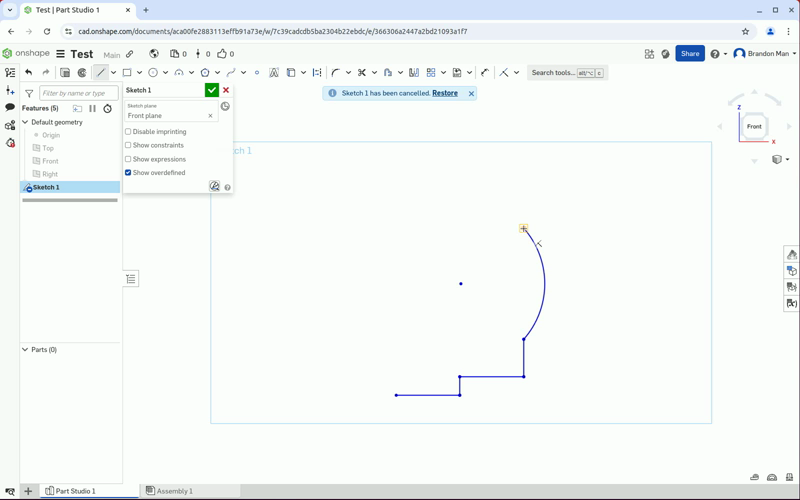
mouse_move(553, 228)
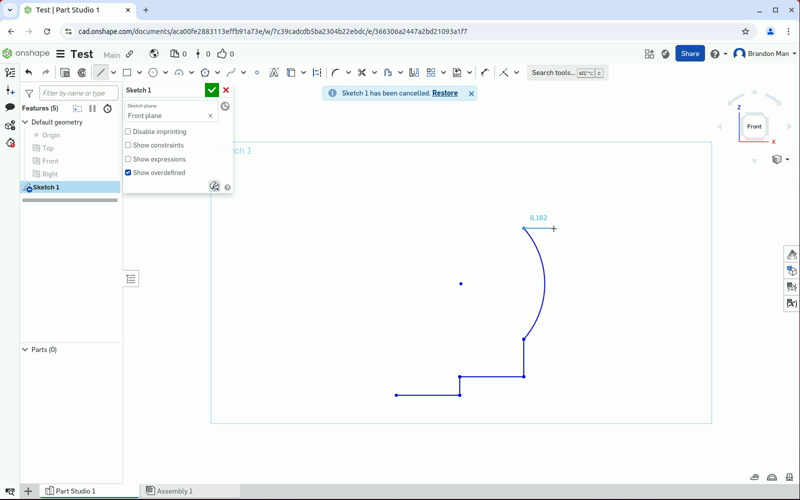
mouse_move(523, 190)
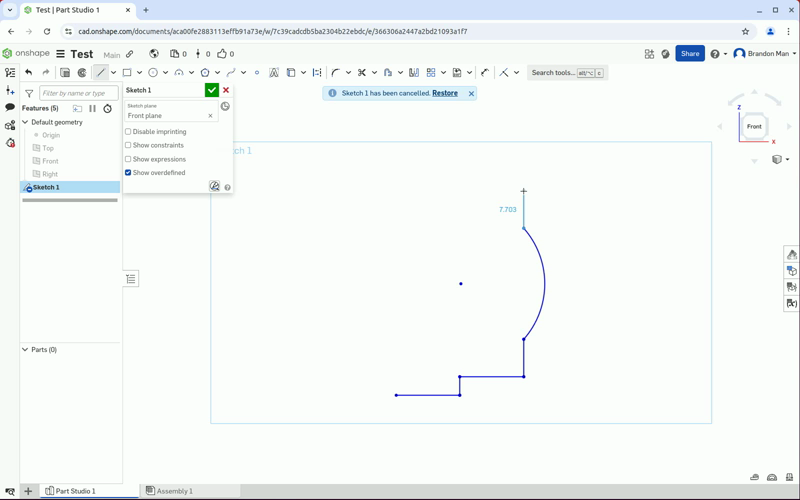
click(523, 190)
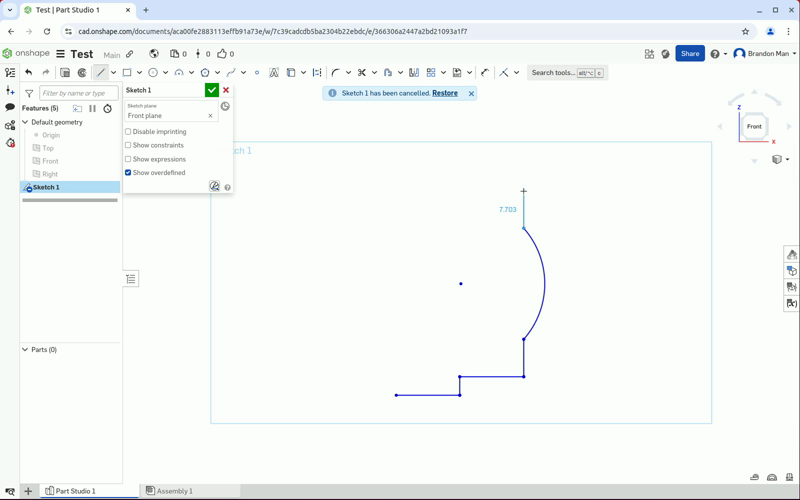
key_up(shift)
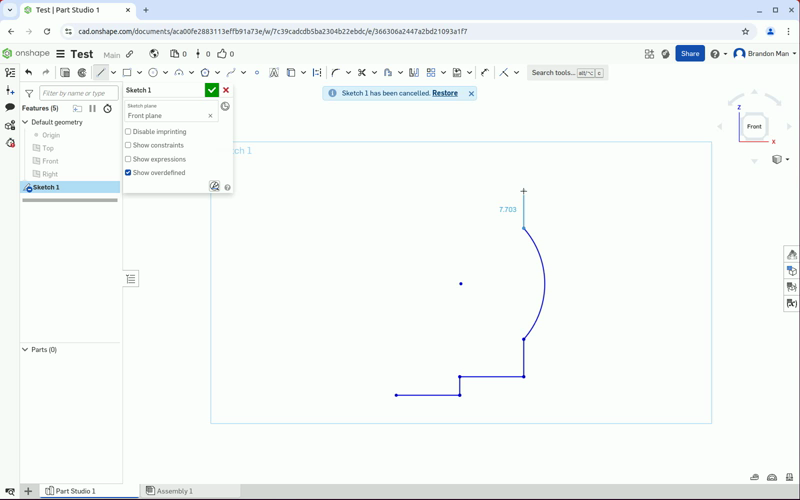
key_down(shift)
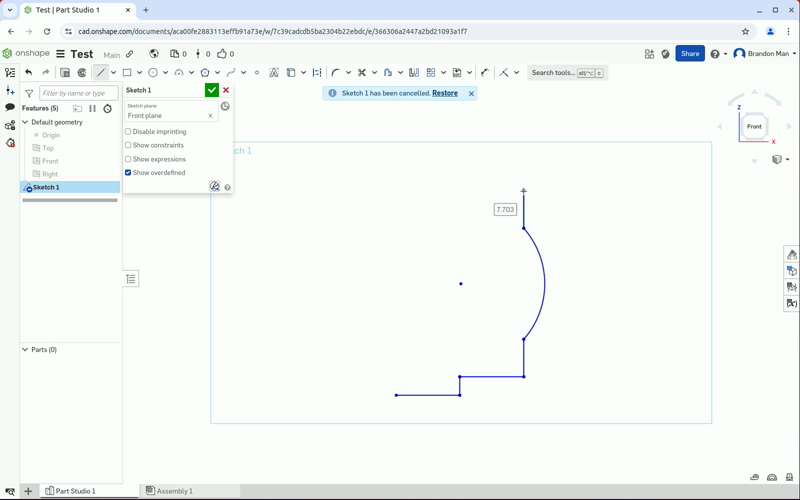
mouse_move(459, 190)
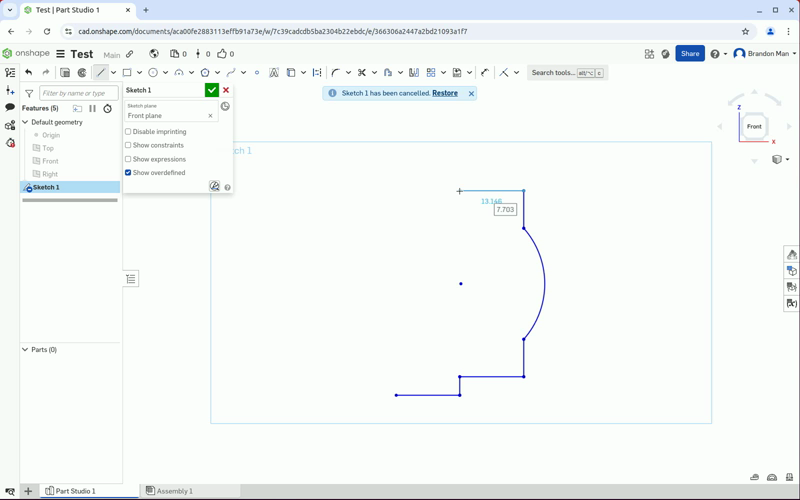
click(459, 190)
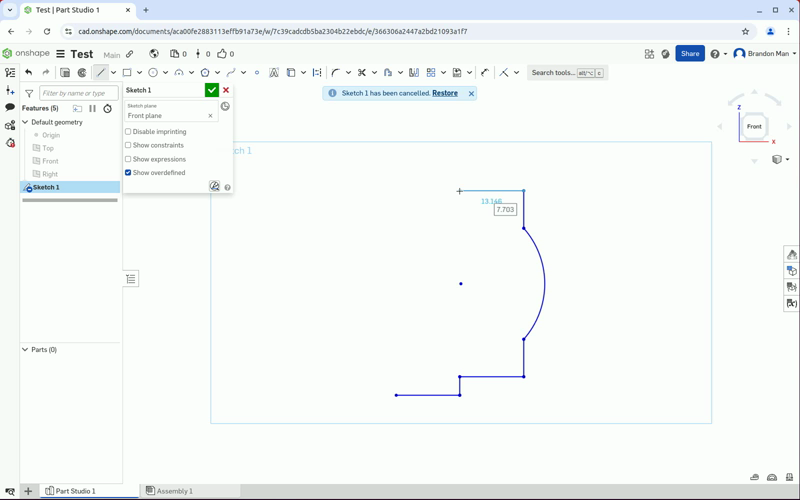
key_up(shift)
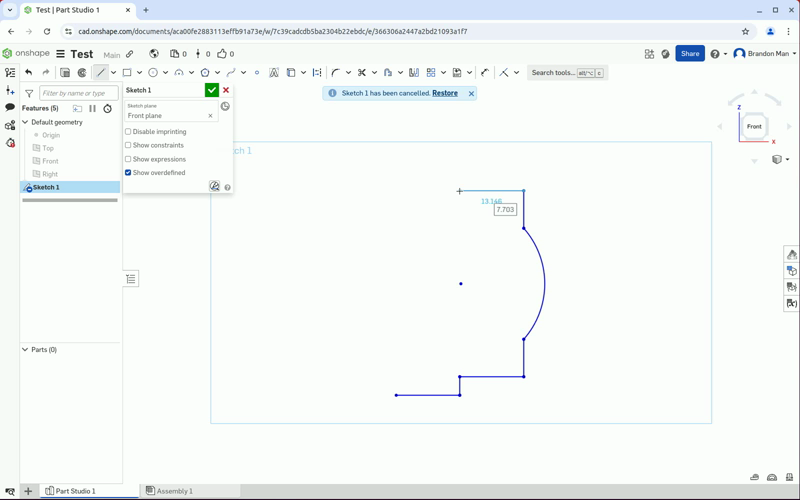
key_down(shift)
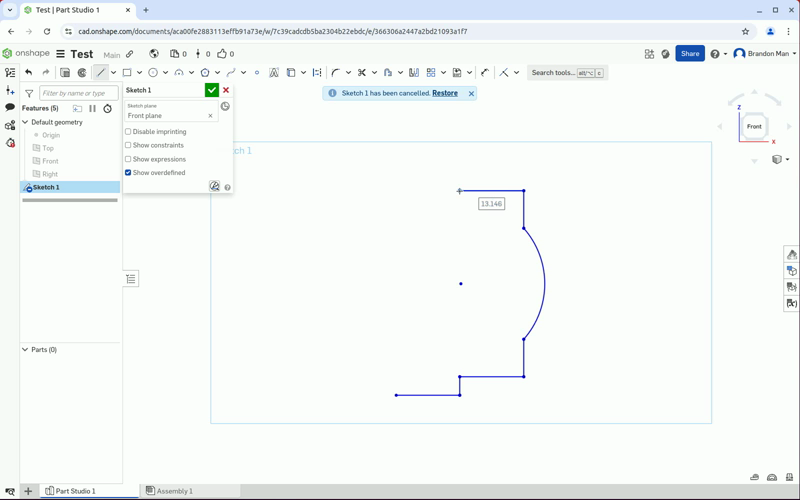
mouse_move(489, 190)
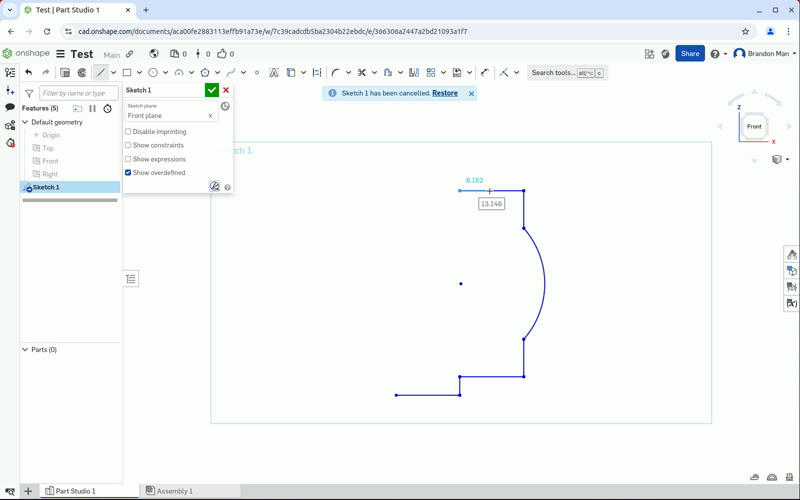
mouse_move(459, 171)
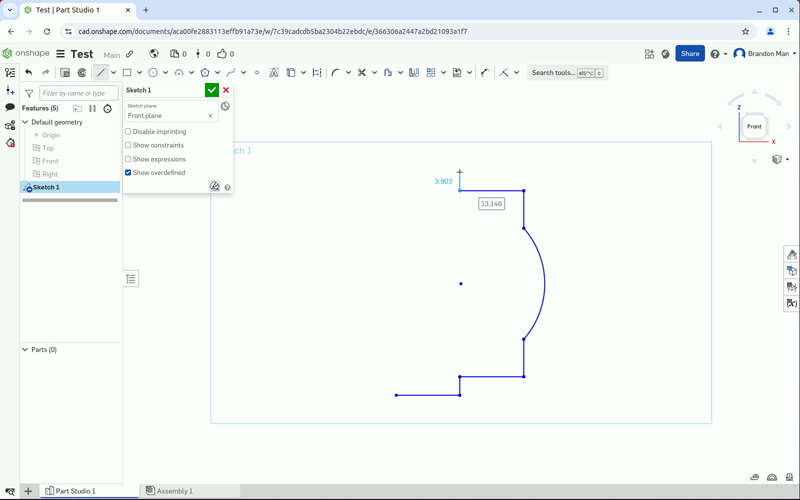
click(459, 171)
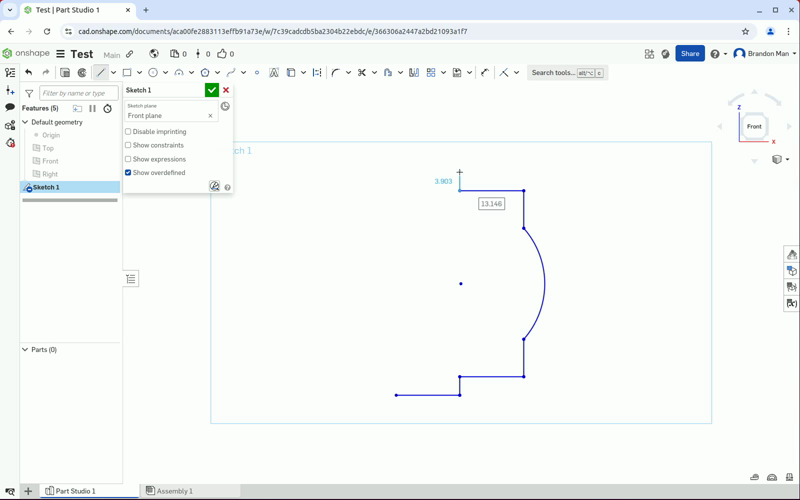
key_up(shift)
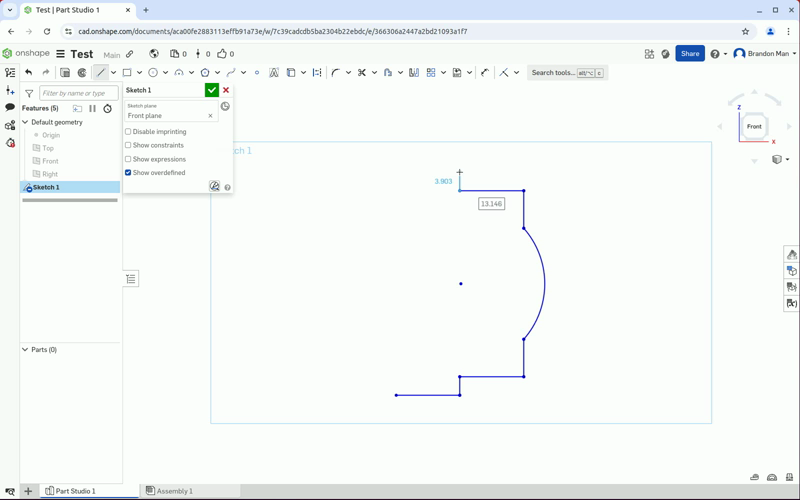
key_down(shift)
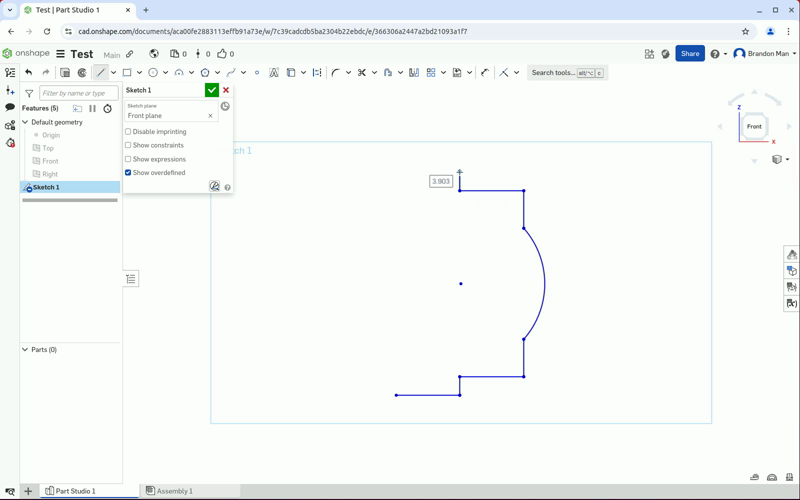
mouse_move(396, 171)
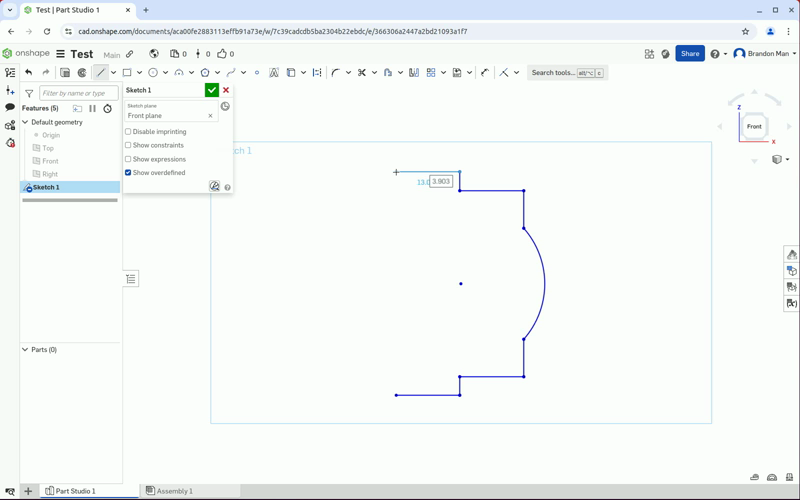
click(396, 171)
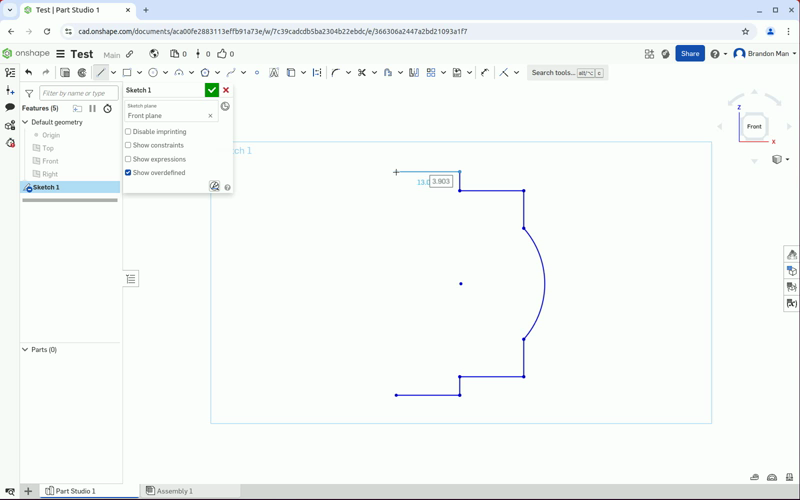
key_up(shift)
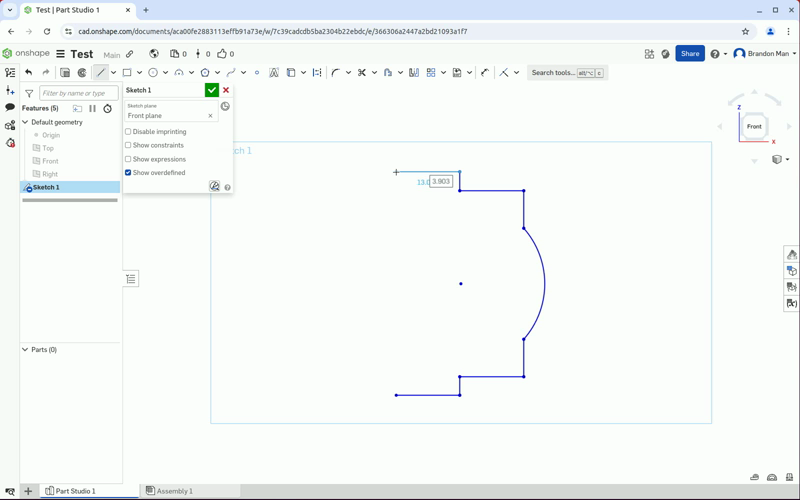
key_down(shift)
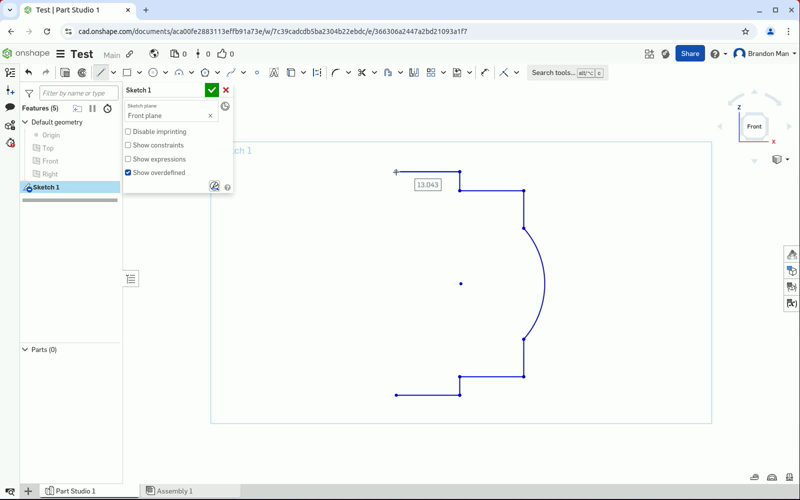
mouse_move(426, 171)
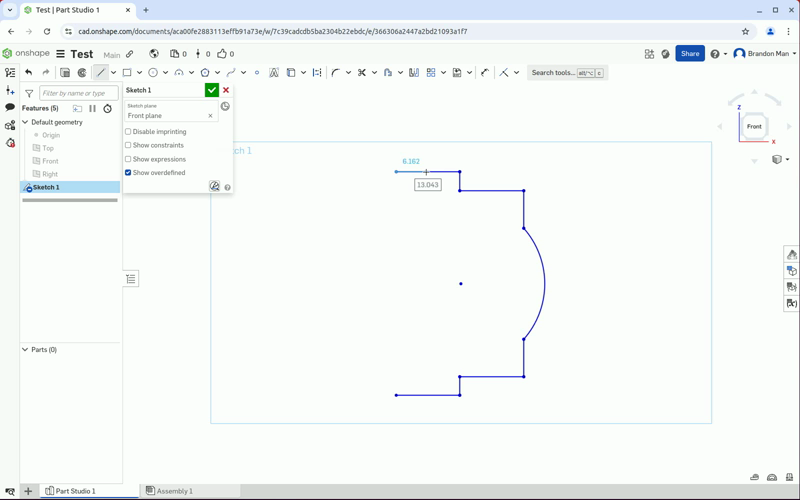
mouse_move(396, 228)
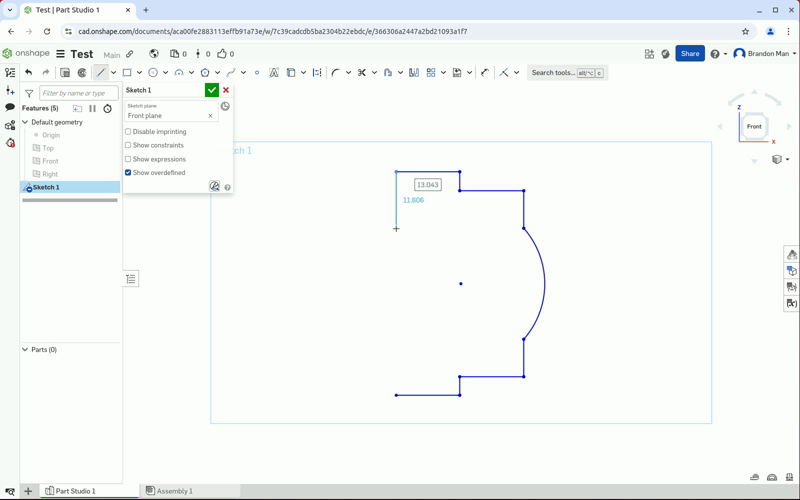
click(396, 228)
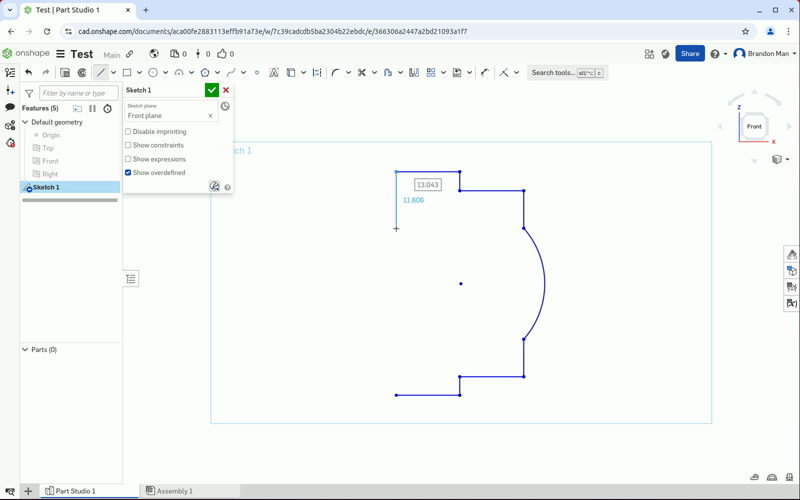
key_up(shift)
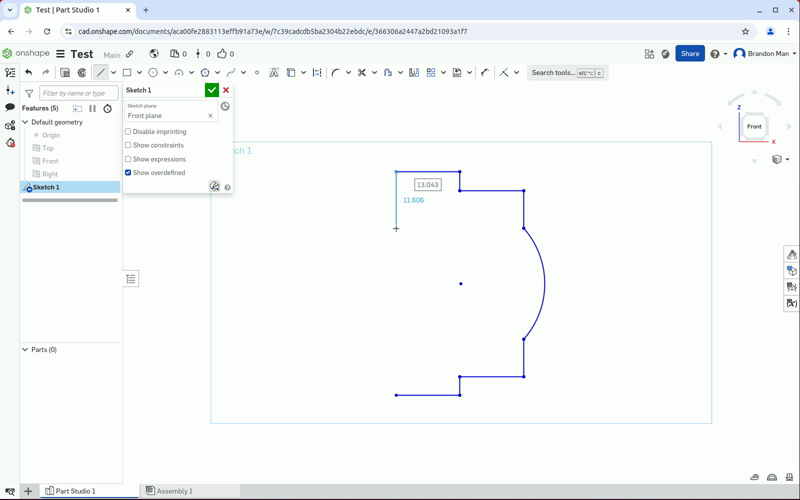
key(esc)
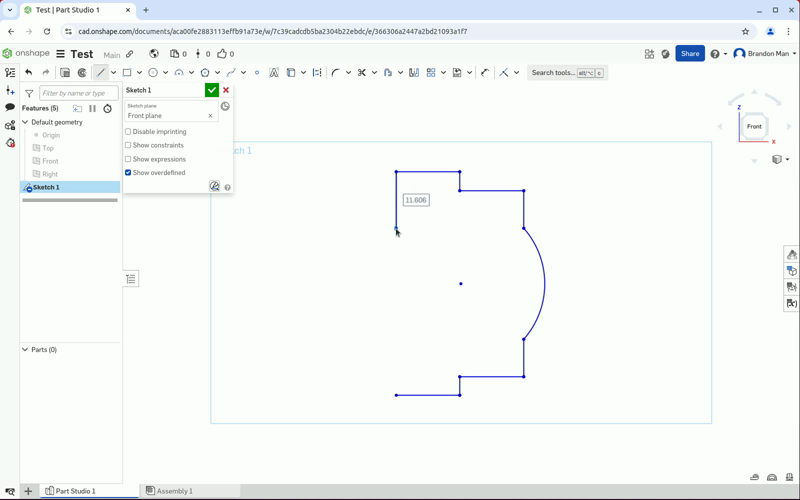
key(a)
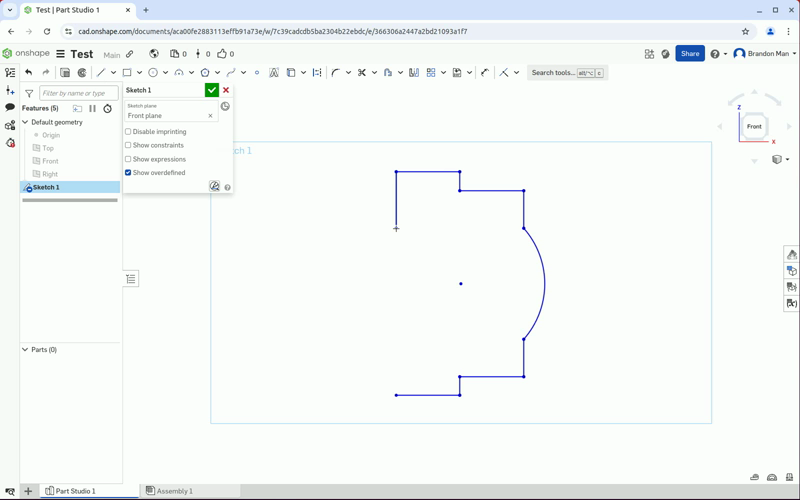
mouse_move(396, 228)
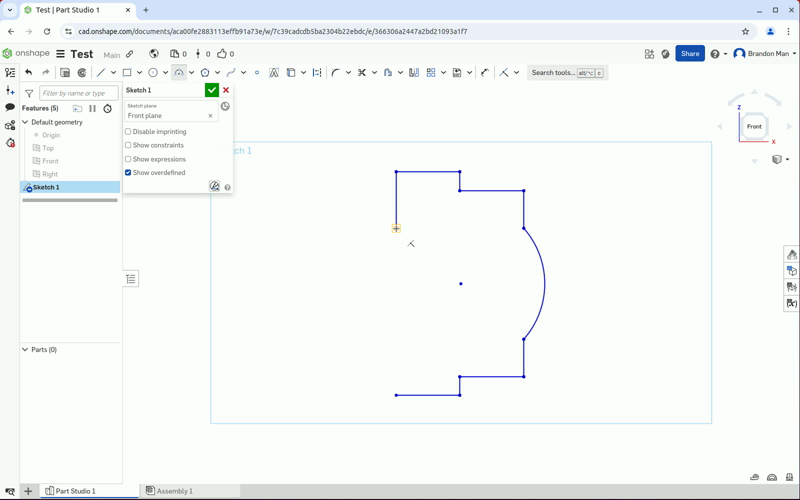
click(396, 228)
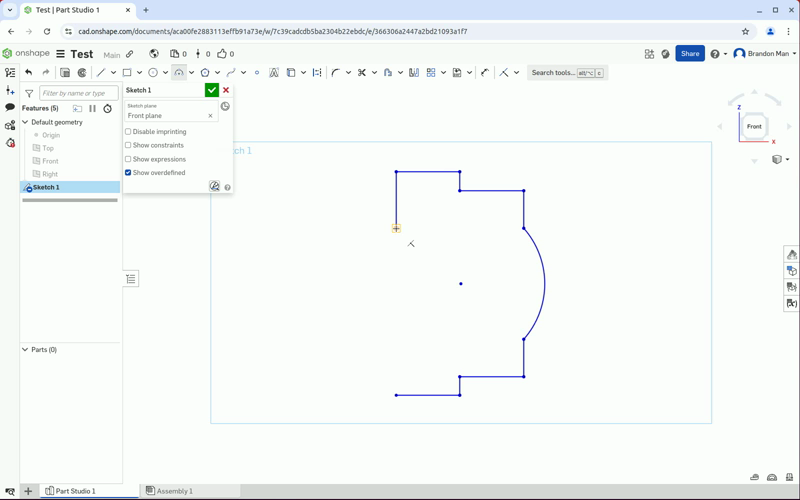
key_down(shift)
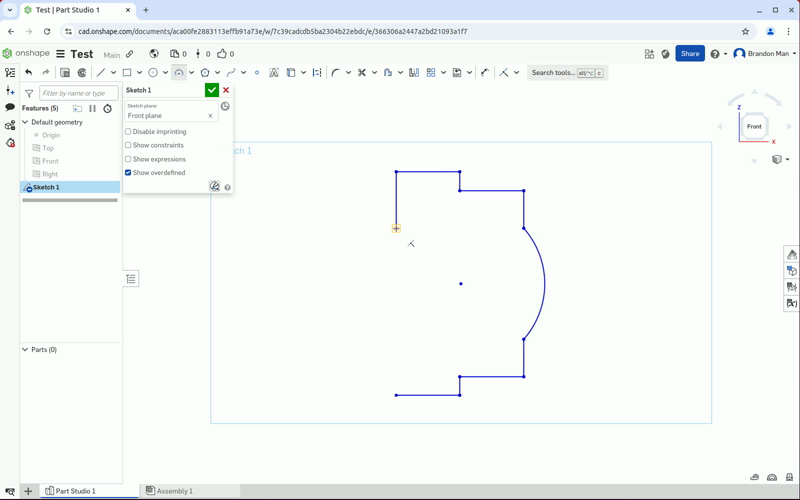
mouse_move(396, 339)
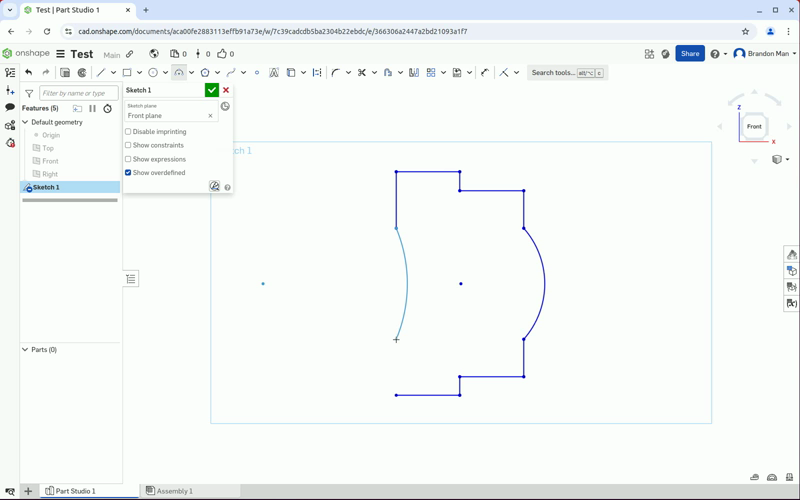
click(396, 339)
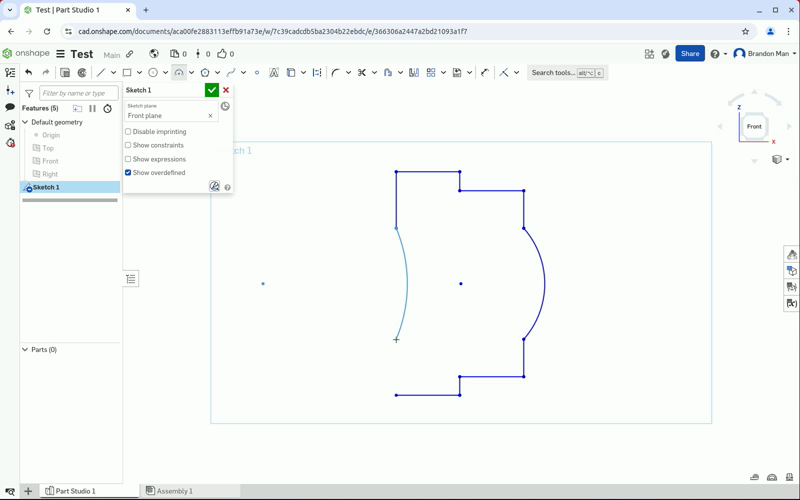
mouse_move(375, 283)
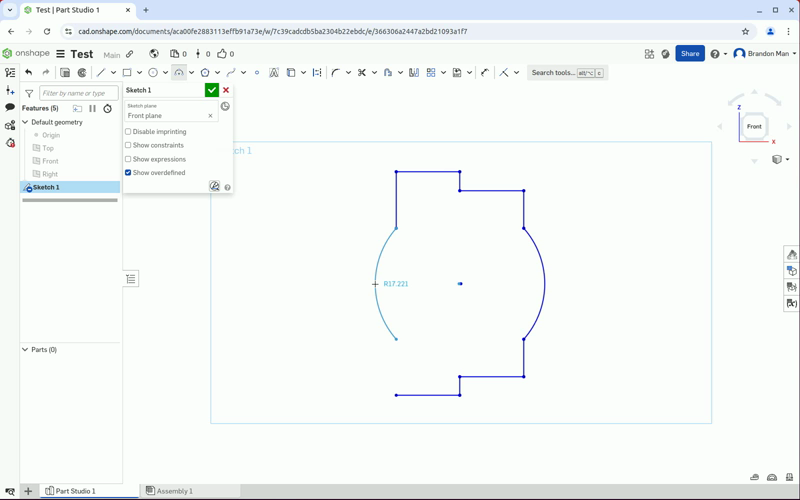
click(375, 283)
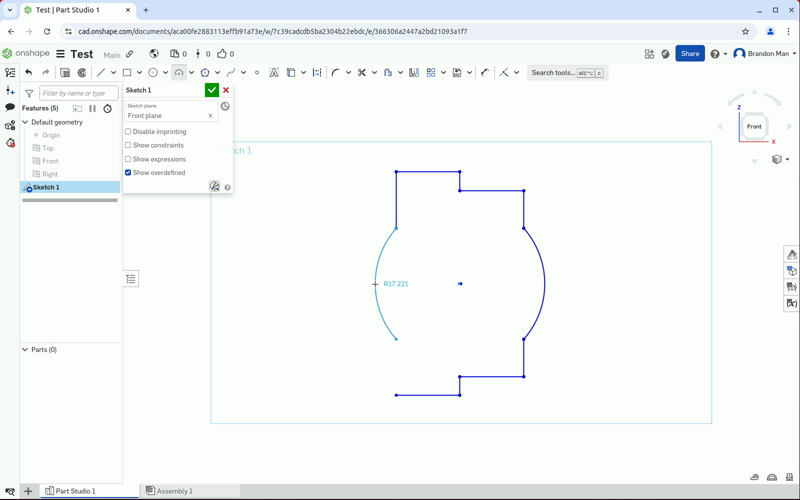
key_up(shift)
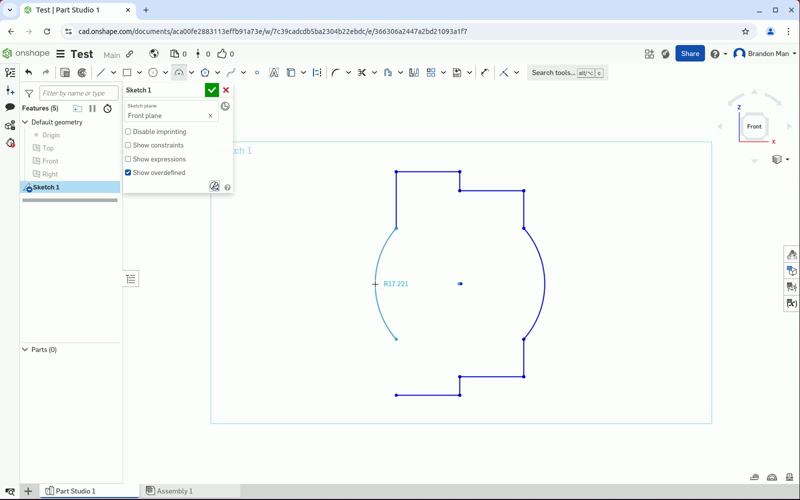
key(esc)
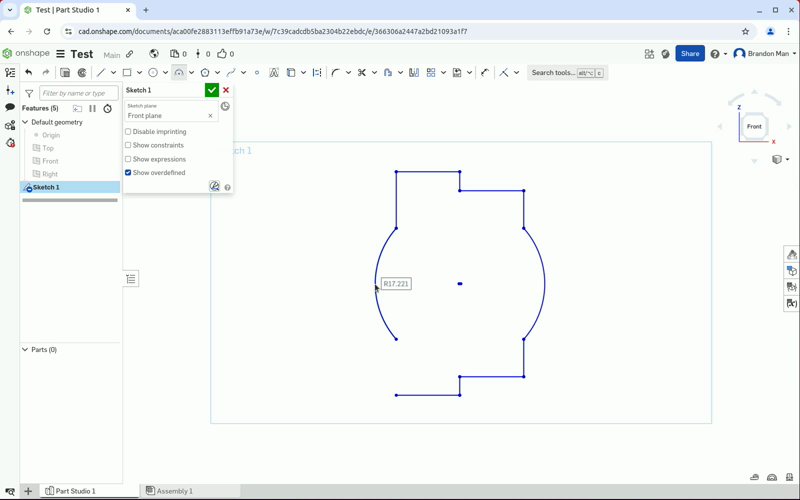
key(l)
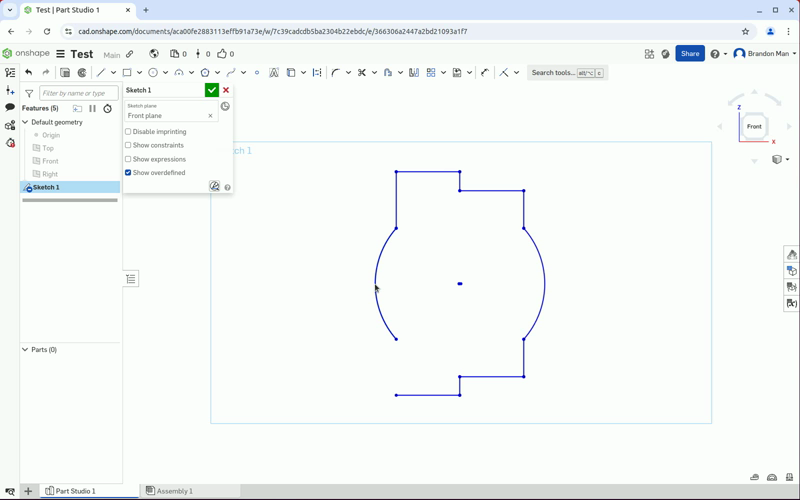
mouse_move(396, 339)
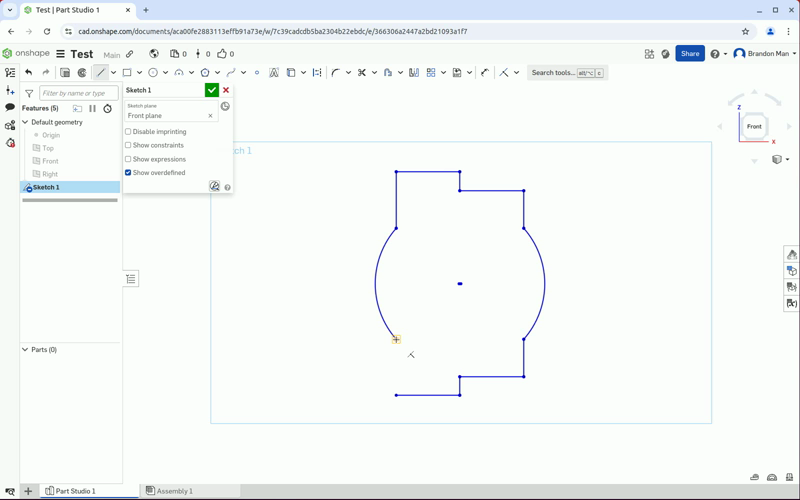
click(396, 339)
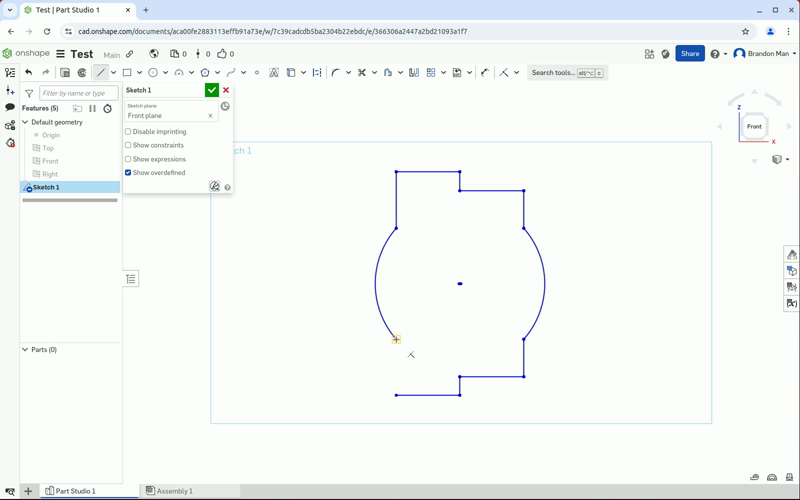
mouse_move(426, 339)
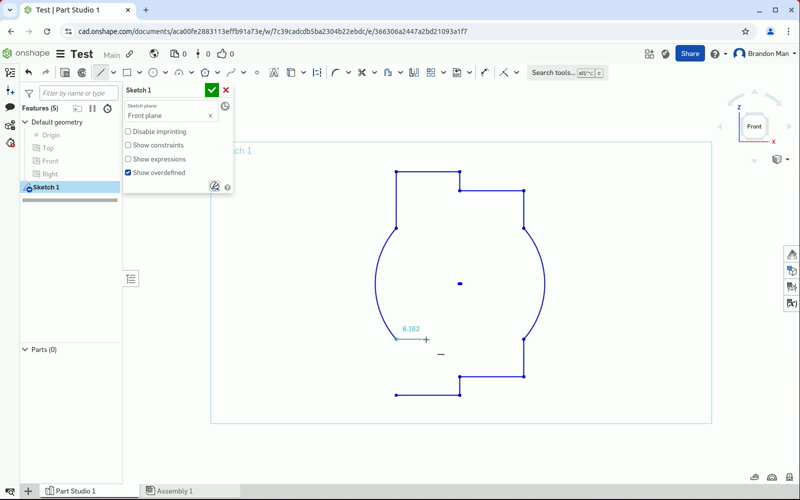
key_down(shift)
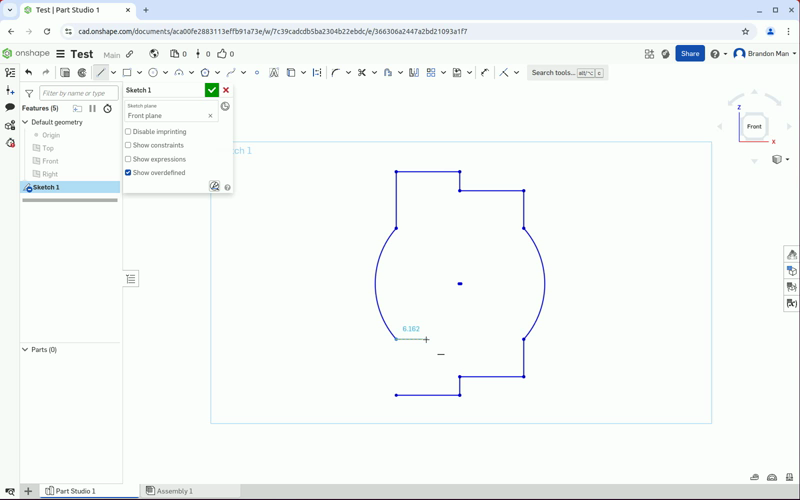
mouse_move(396, 395)
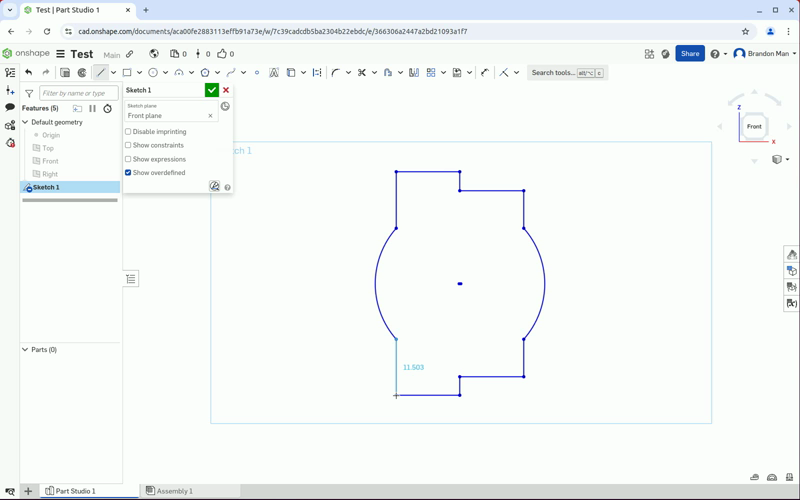
key_up(shift)
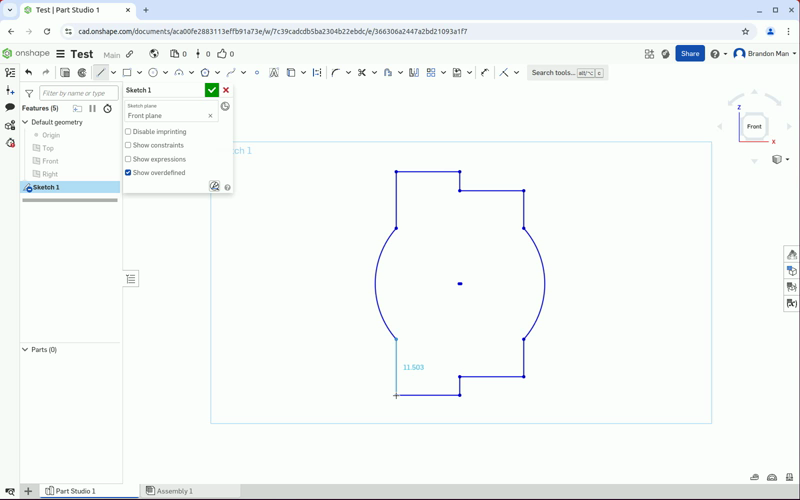
click(396, 395)
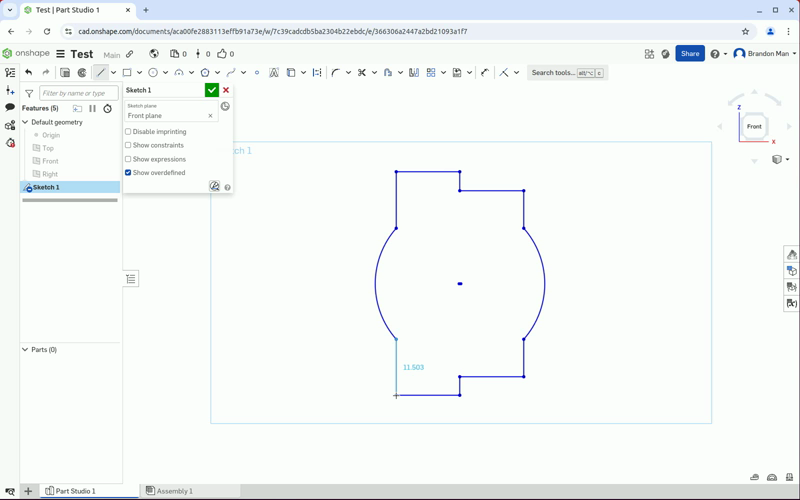
key(esc)
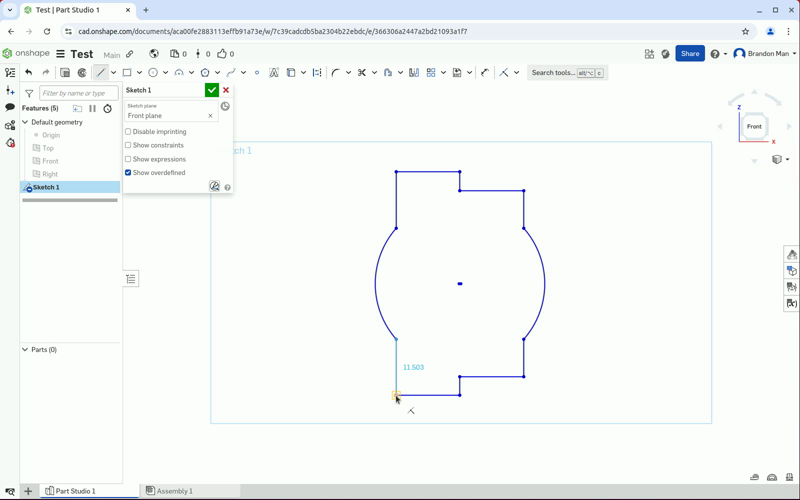
mouse_move(451, 209)
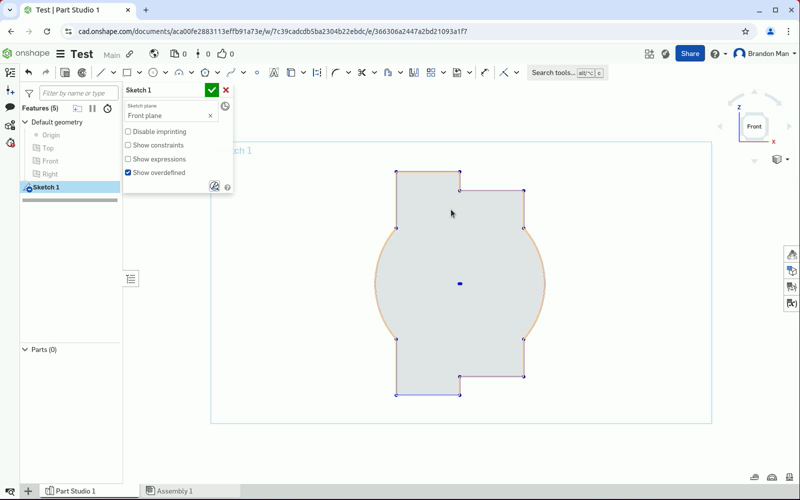
click(451, 209)
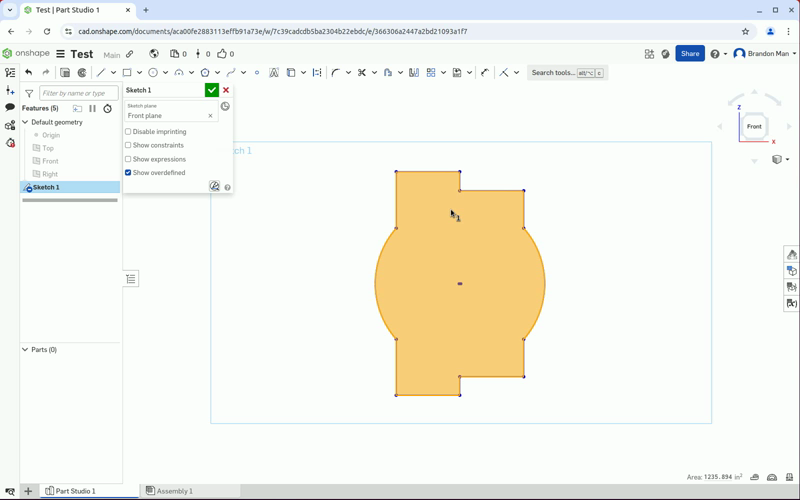
mouse_move(73, 352)
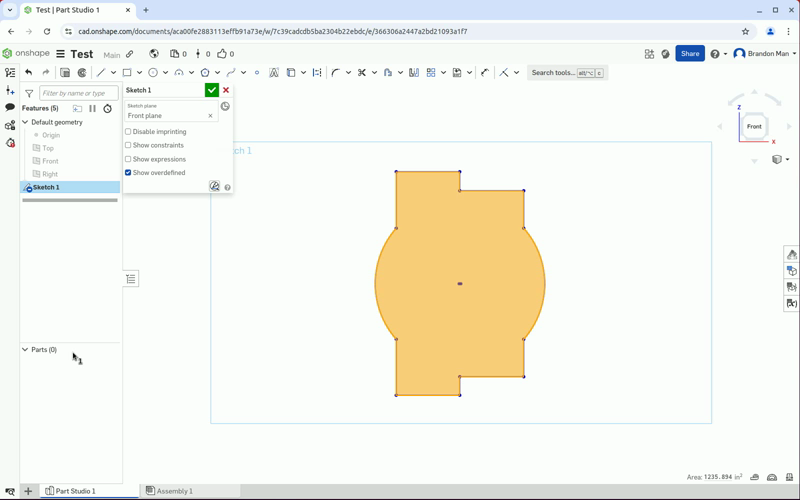
key(shift+y)
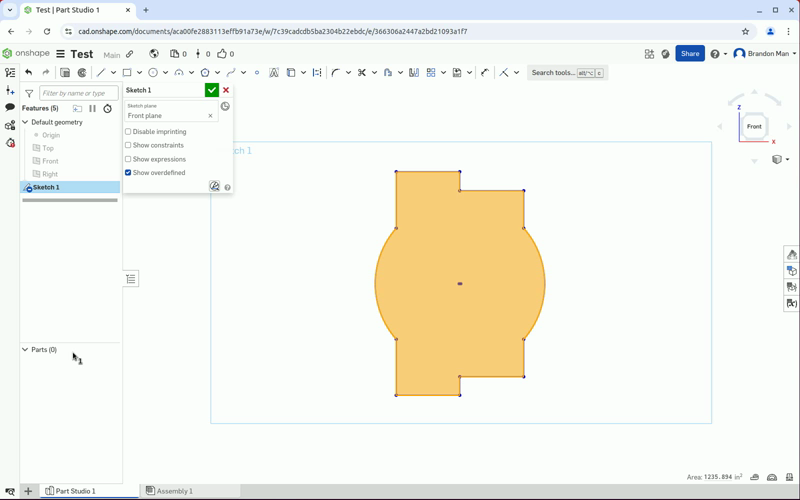
key(shift+e)
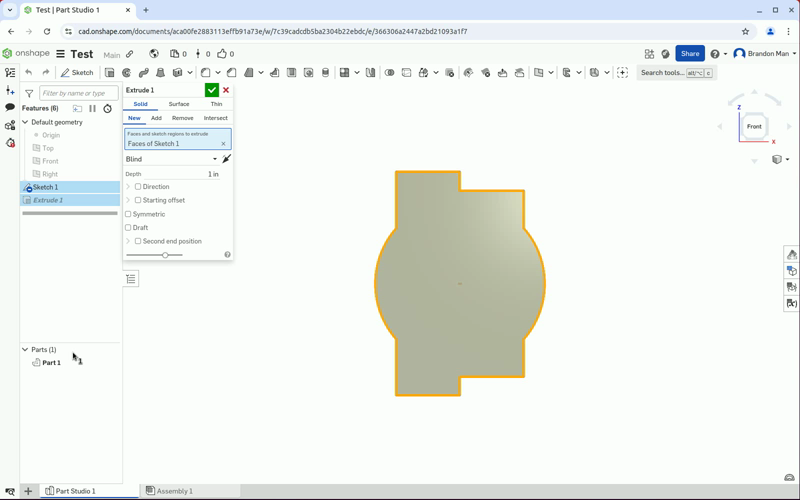
mouse_move(143, 106)
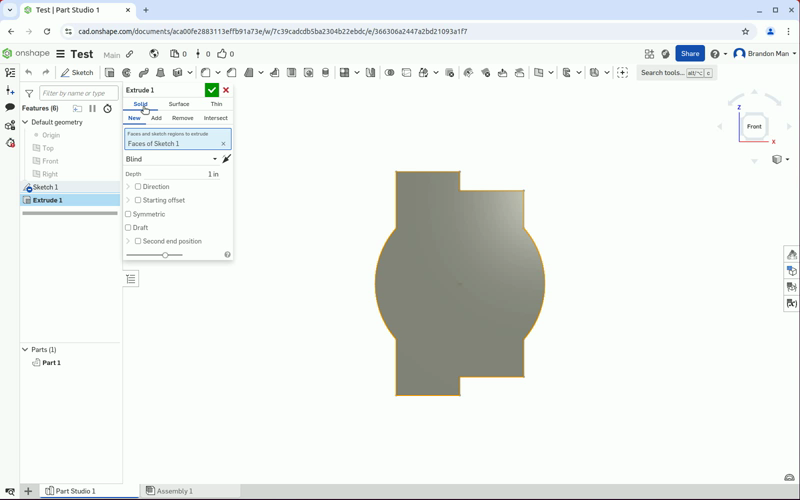
click(143, 106)
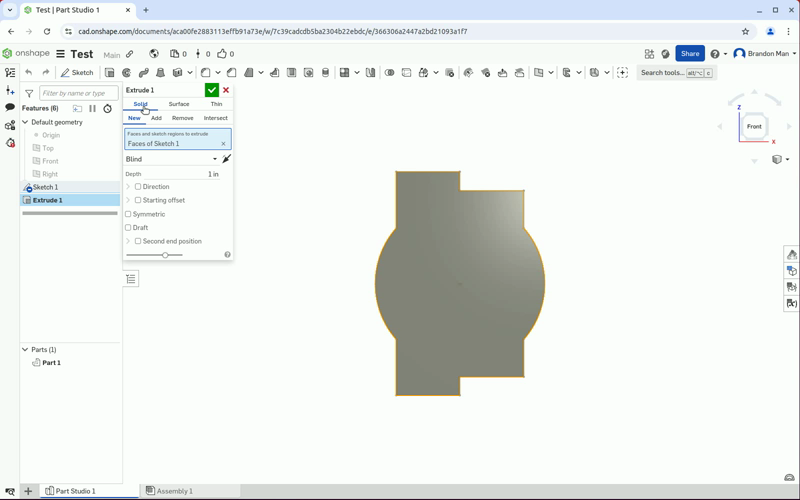
mouse_move(137, 120)
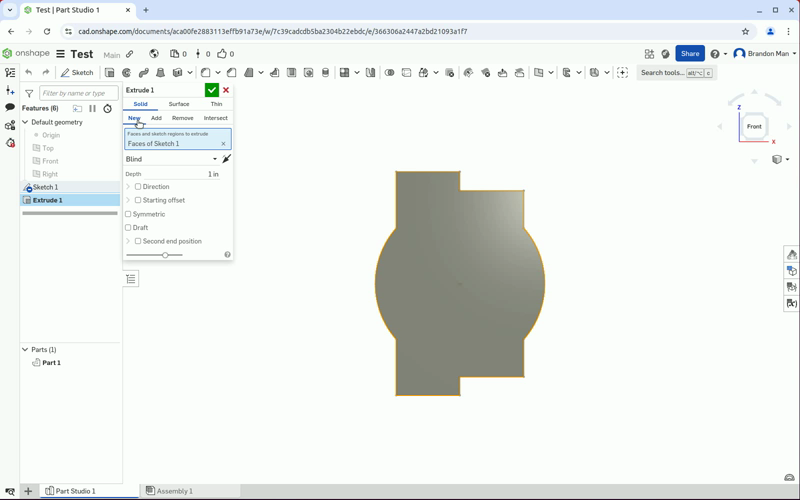
click(137, 120)
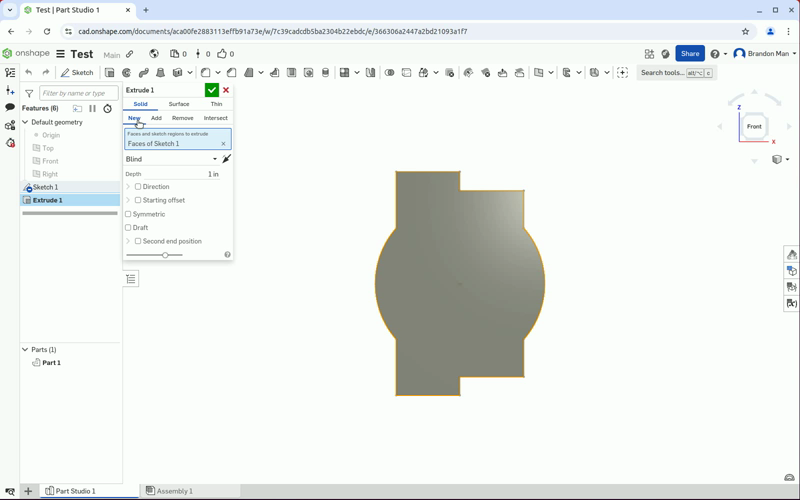
key(tab, 4)
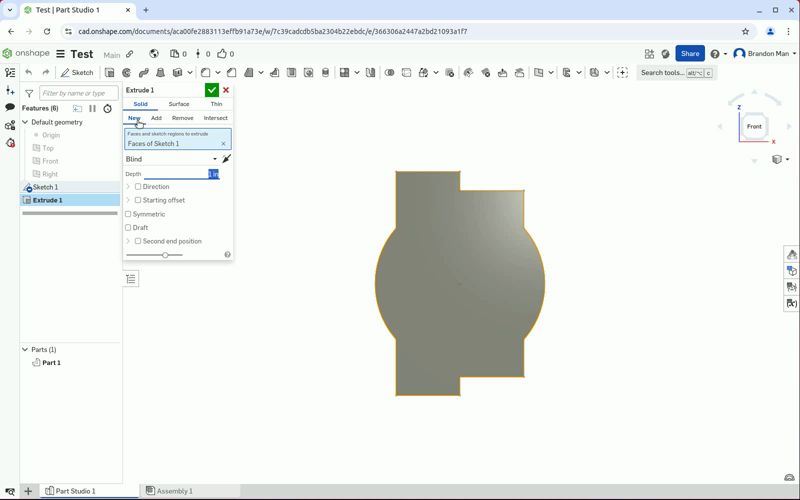
text(2.648)
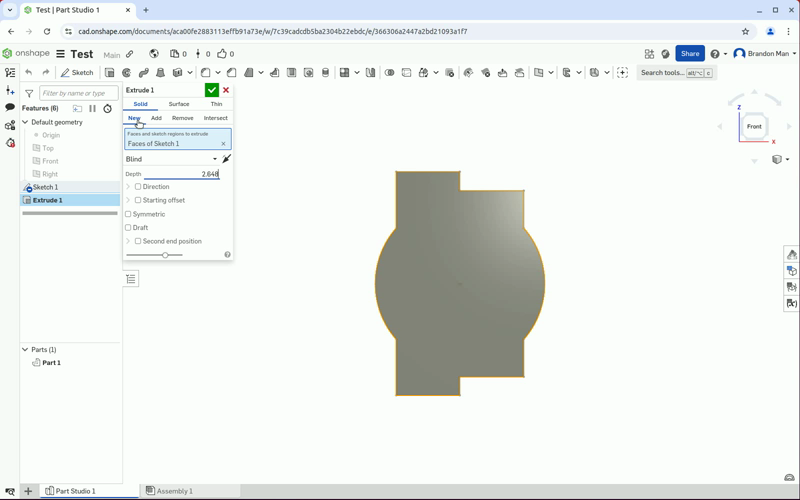
key(enter)
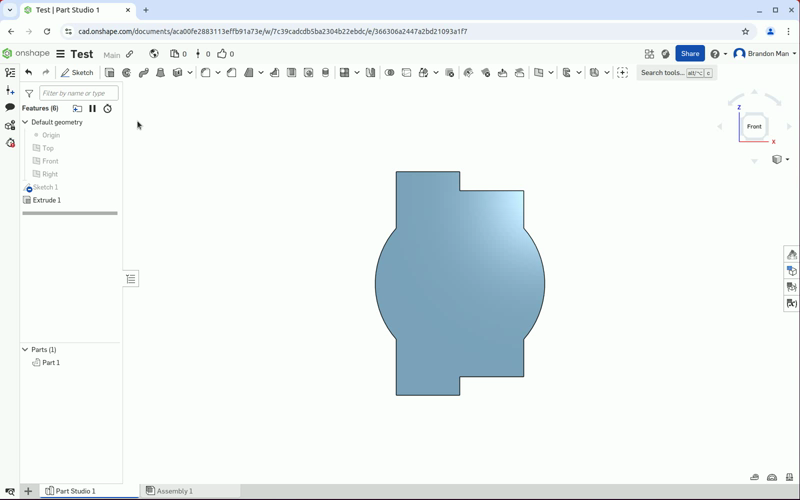
key(shift+h)
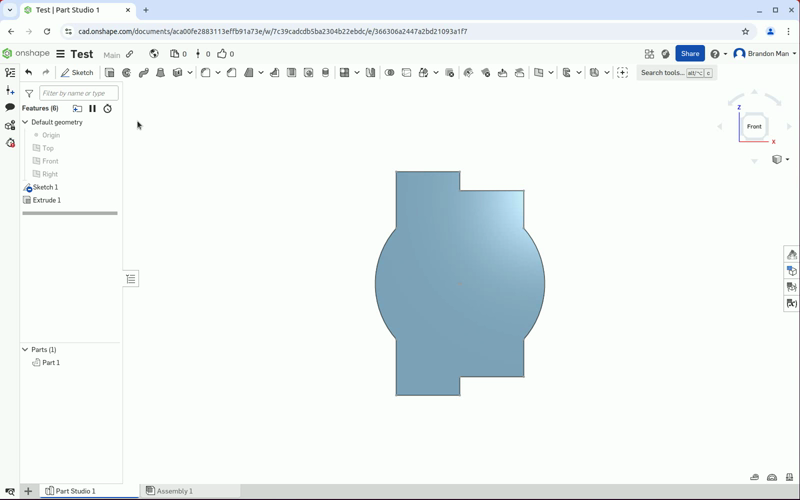
key(shift+h)
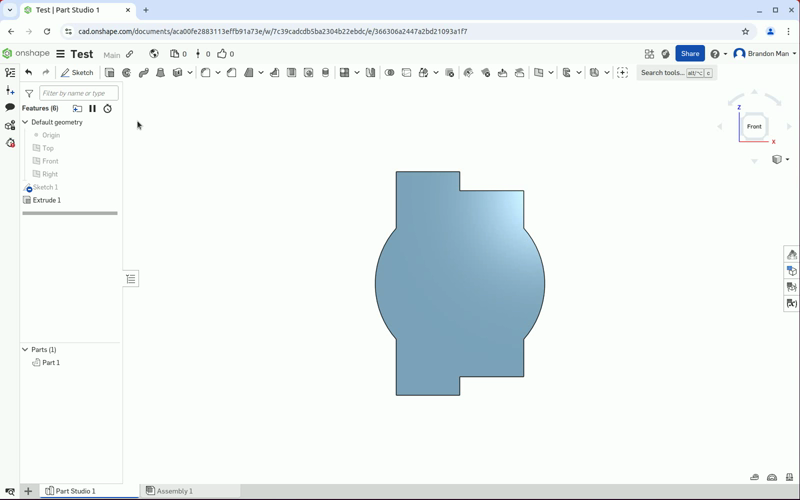
mouse_move(73, 189)
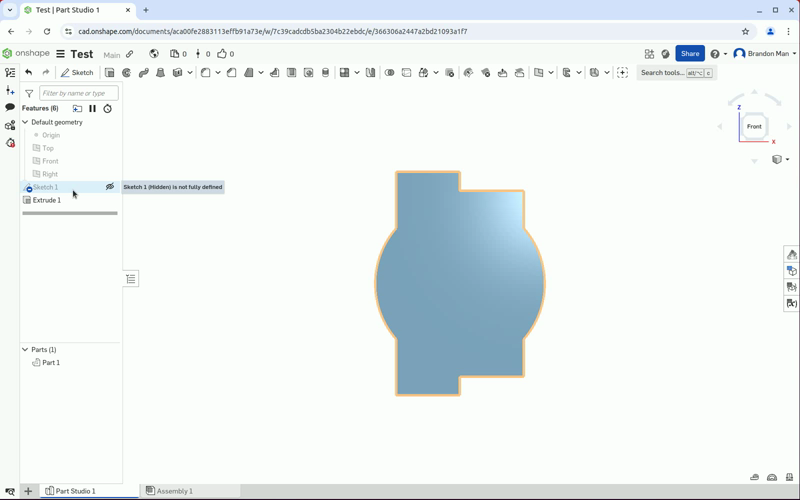
click(73, 189)
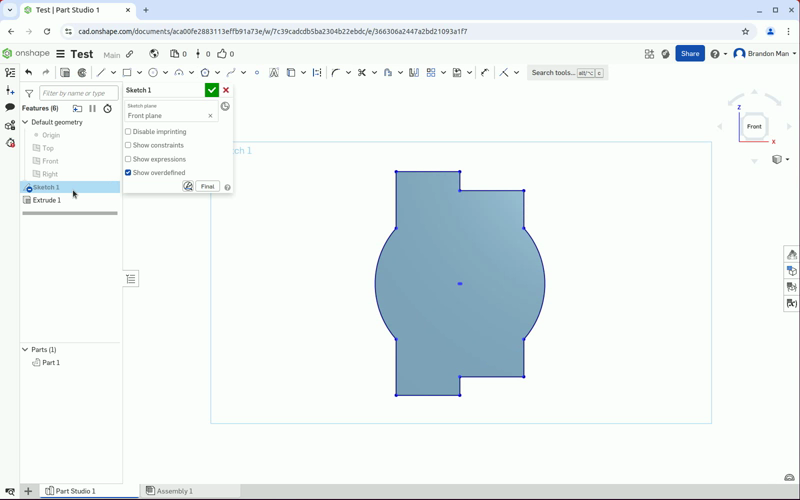
mouse_move(229, 92)
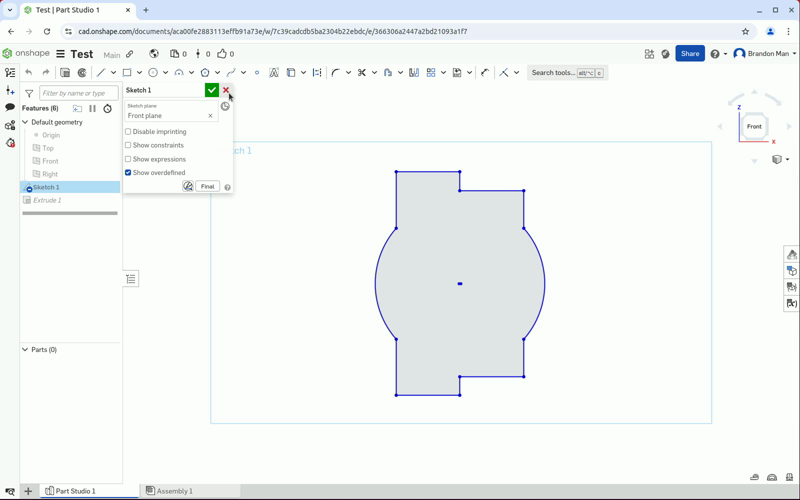
click(229, 92)
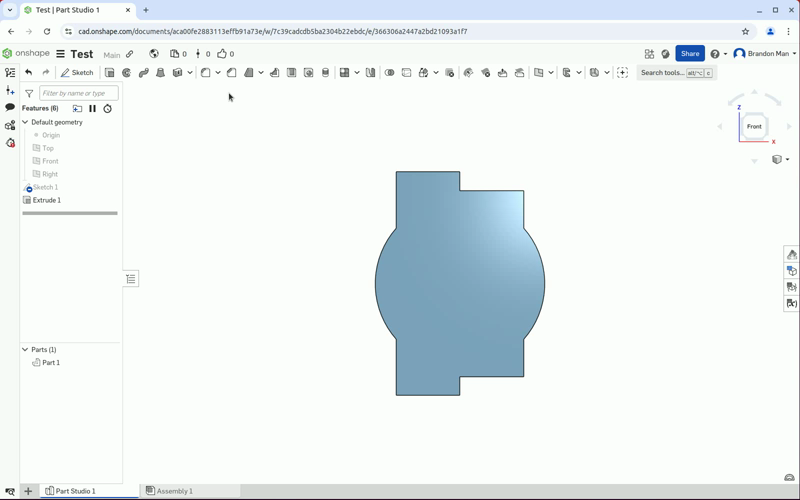
mouse_move(541, 75)
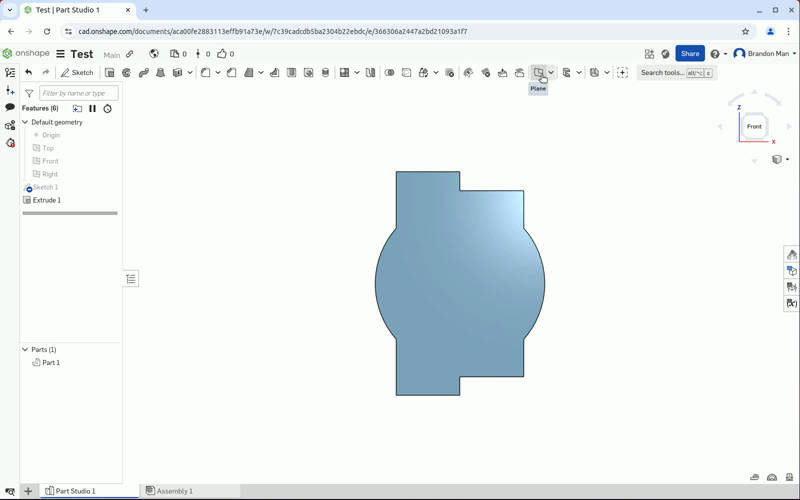
click(541, 75)
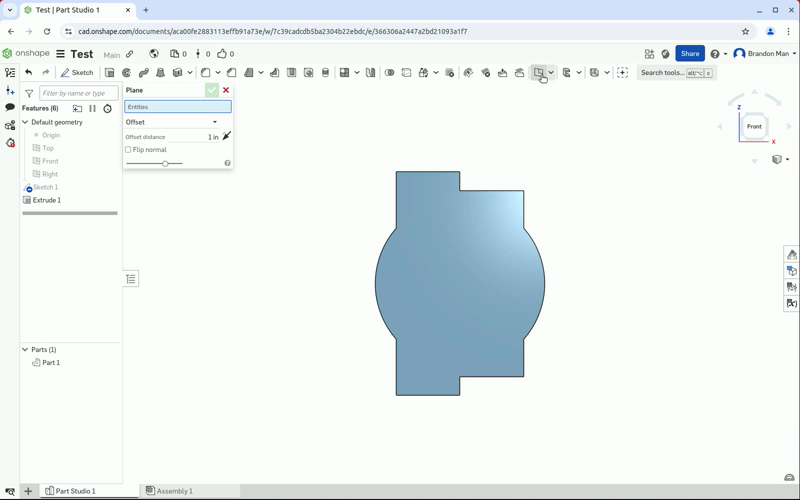
mouse_move(73, 163)
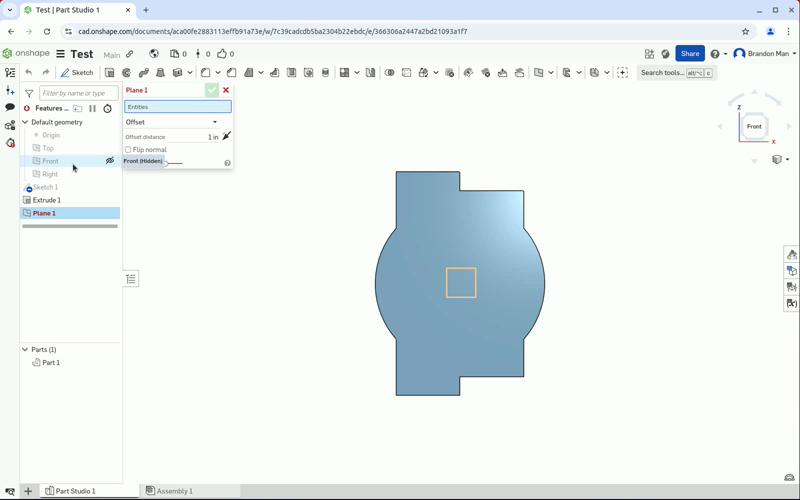
click(73, 163)
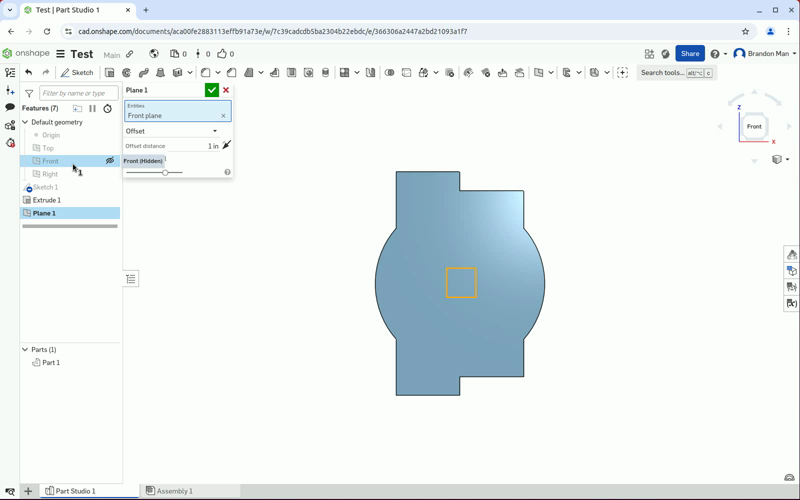
key(tab, 2)
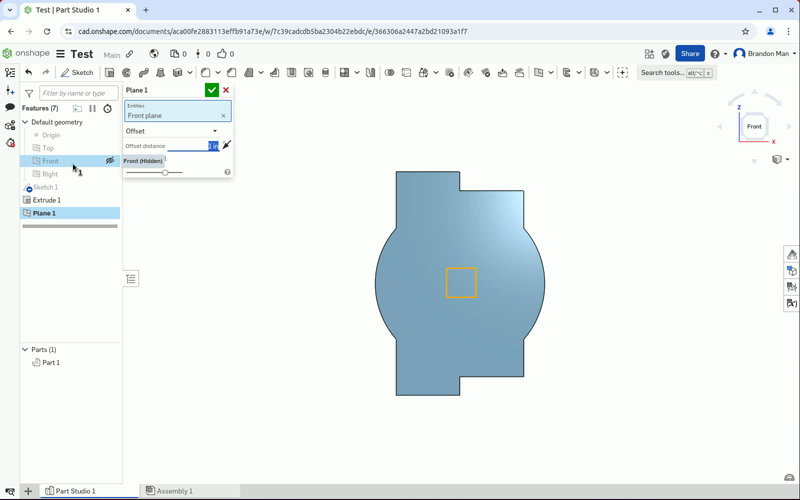
text(2.65)
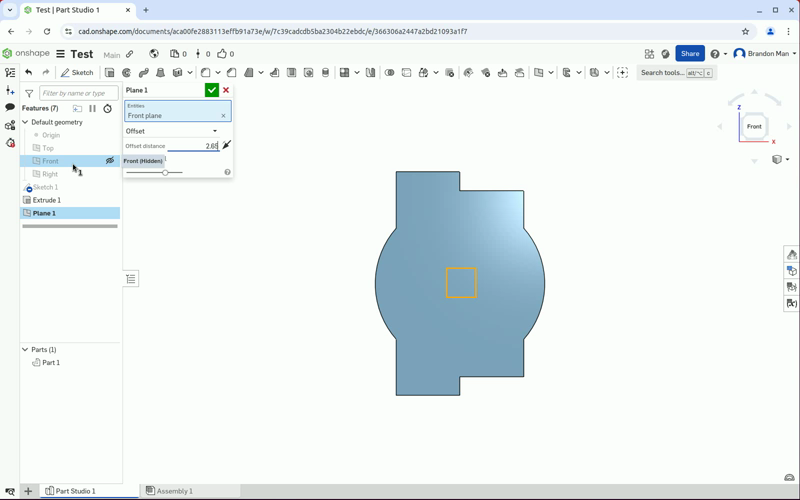
key(enter, 2)
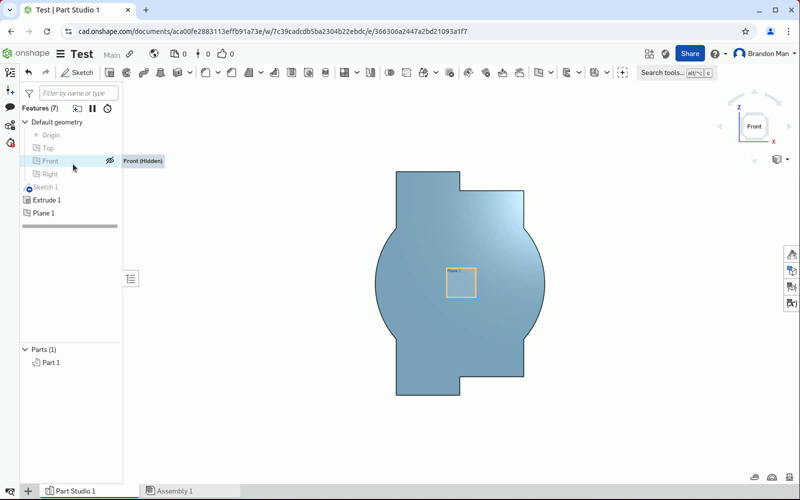
key(shift+s)
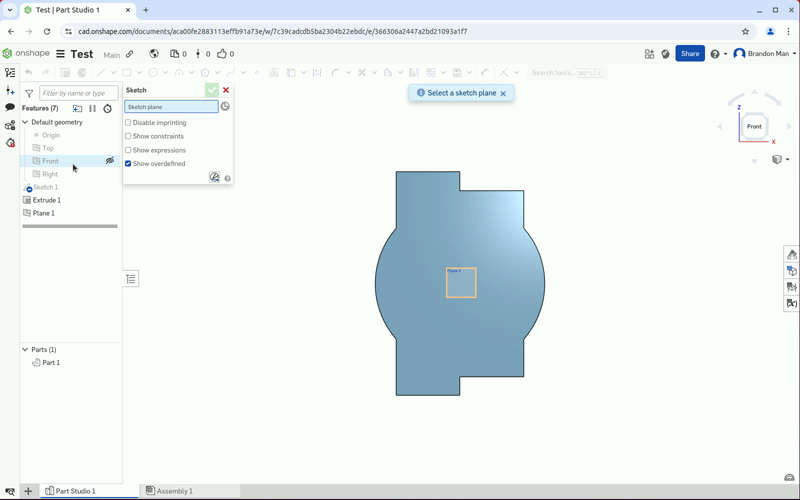
mouse_move(73, 215)
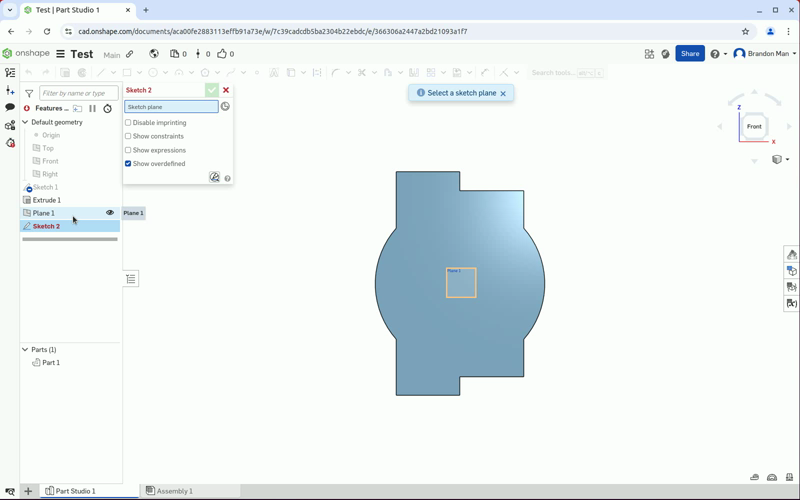
click(73, 215)
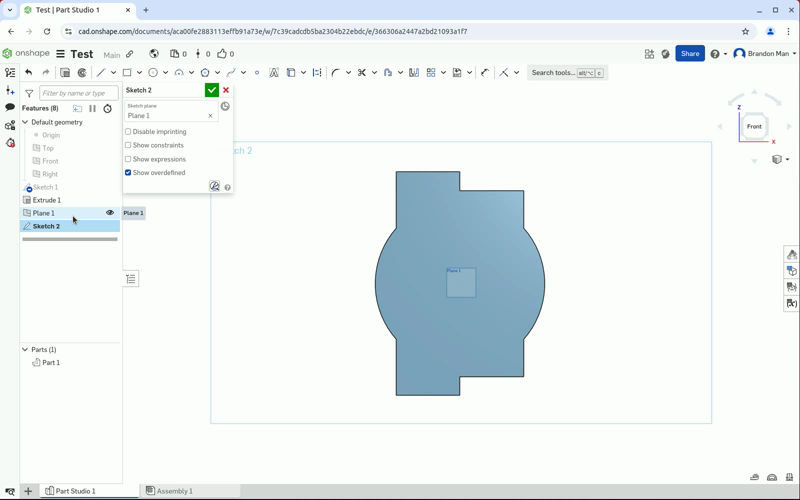
mouse_move(73, 352)
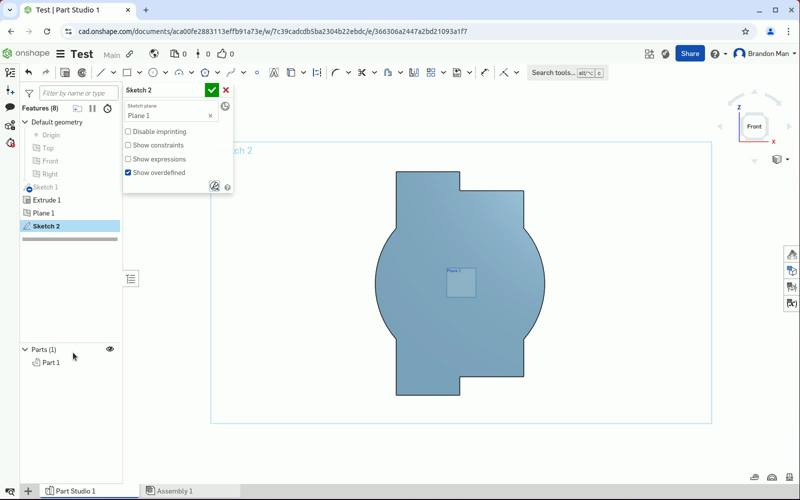
key(y)
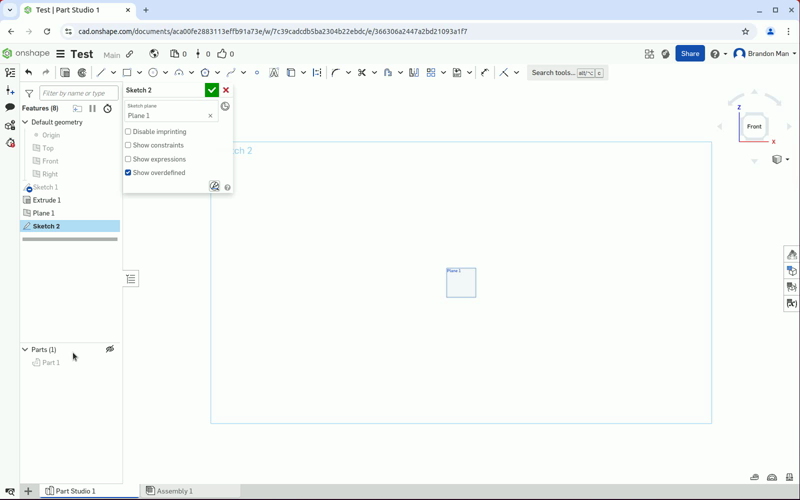
key(l)
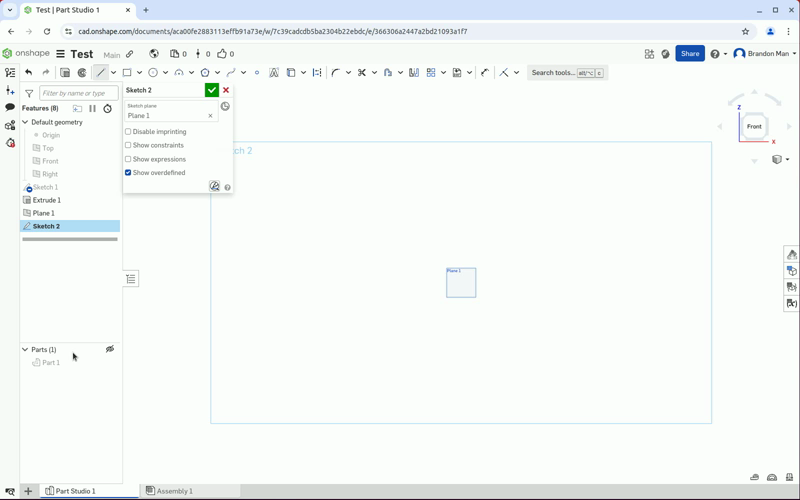
key_down(shift)
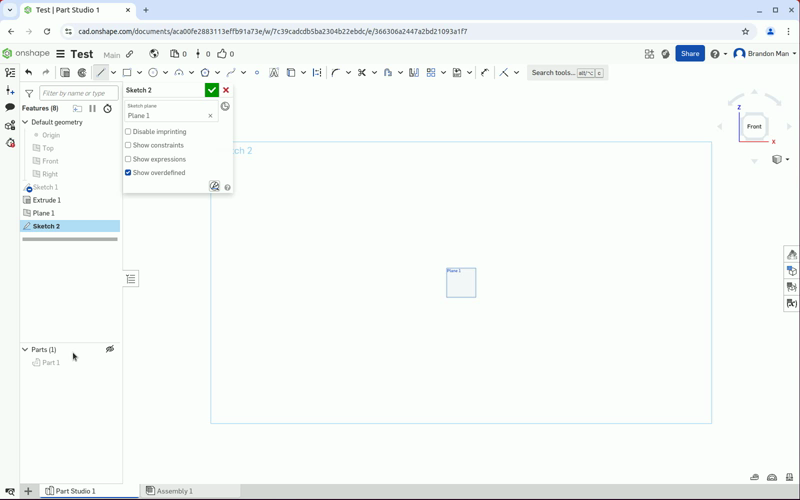
mouse_move(451, 284)
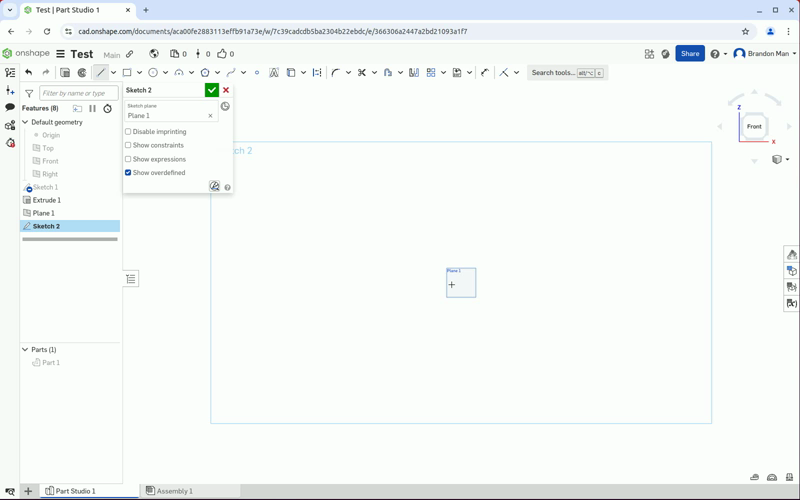
click(451, 284)
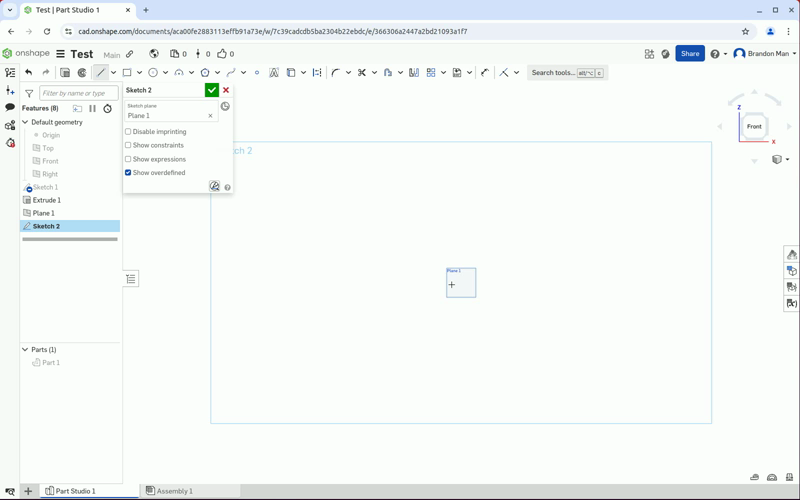
key_up(shift)
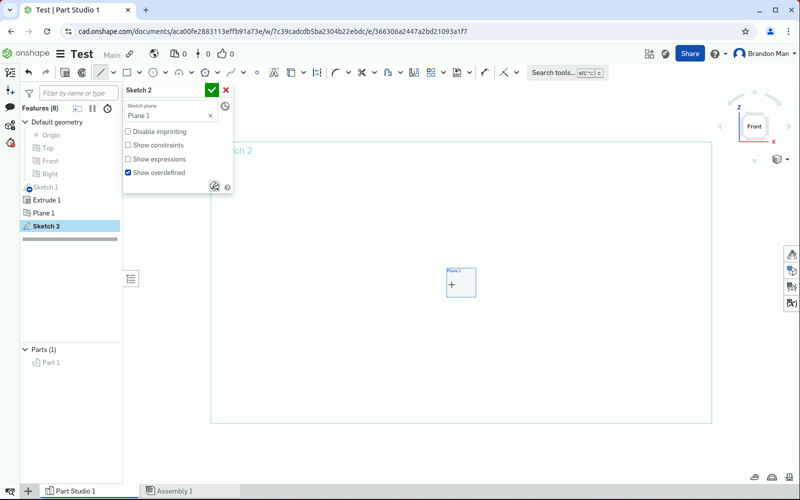
key_down(shift)
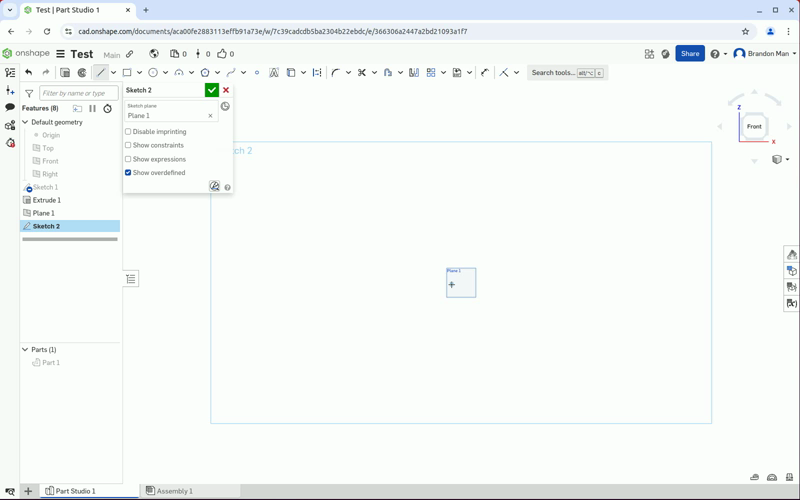
mouse_move(481, 284)
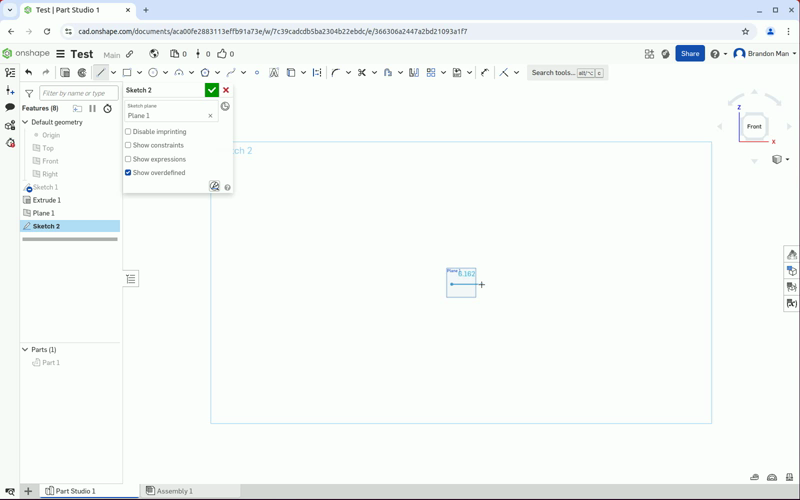
mouse_move(459, 288)
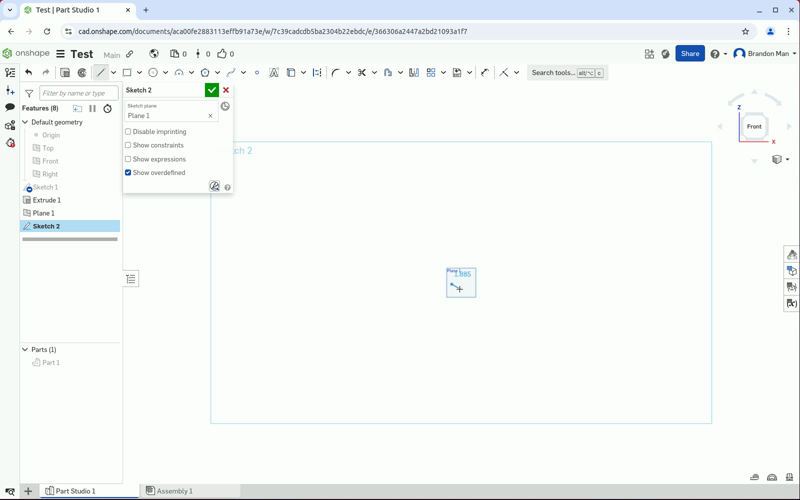
click(459, 288)
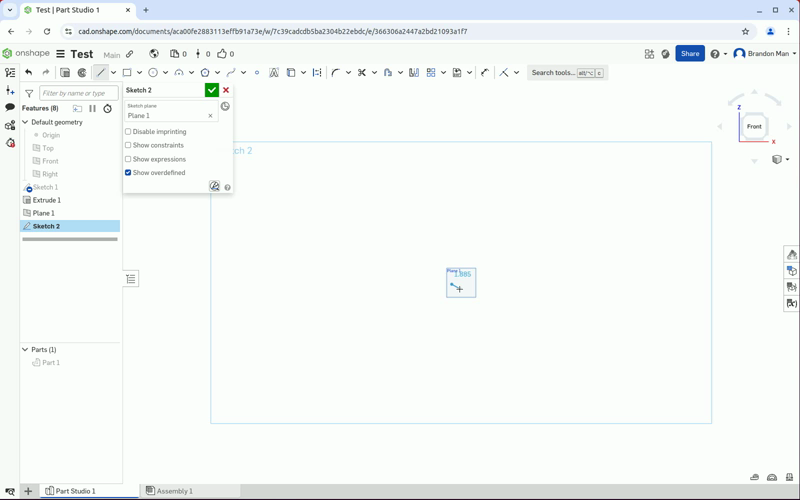
key_up(shift)
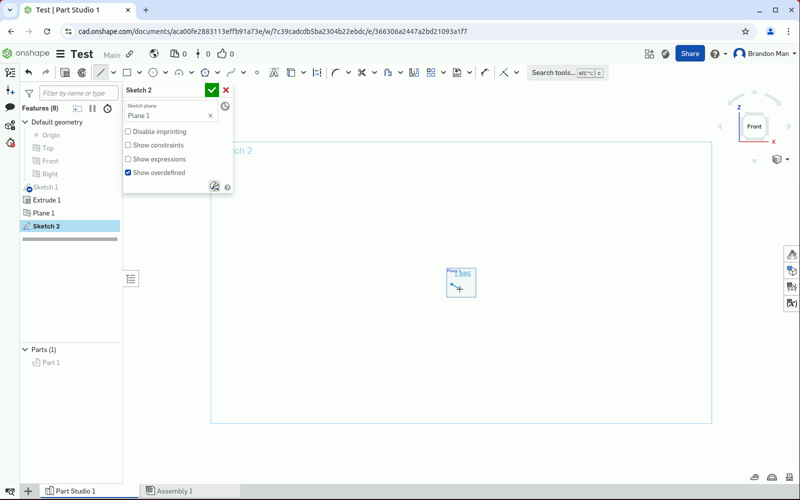
key_down(shift)
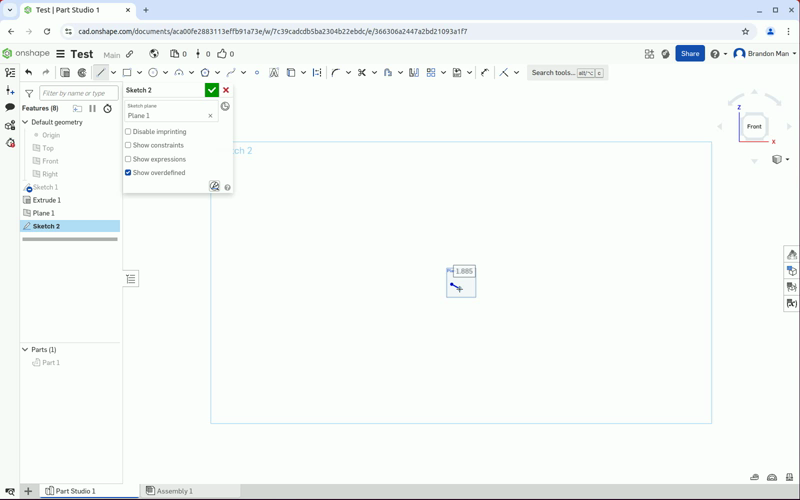
mouse_move(489, 288)
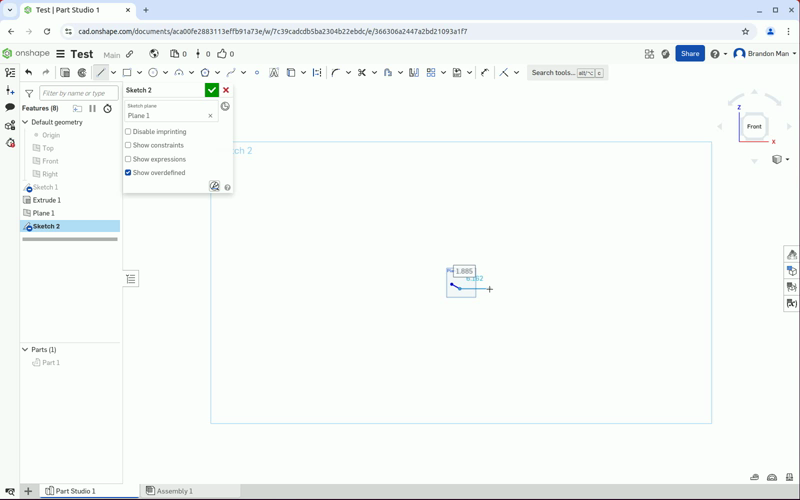
mouse_move(468, 284)
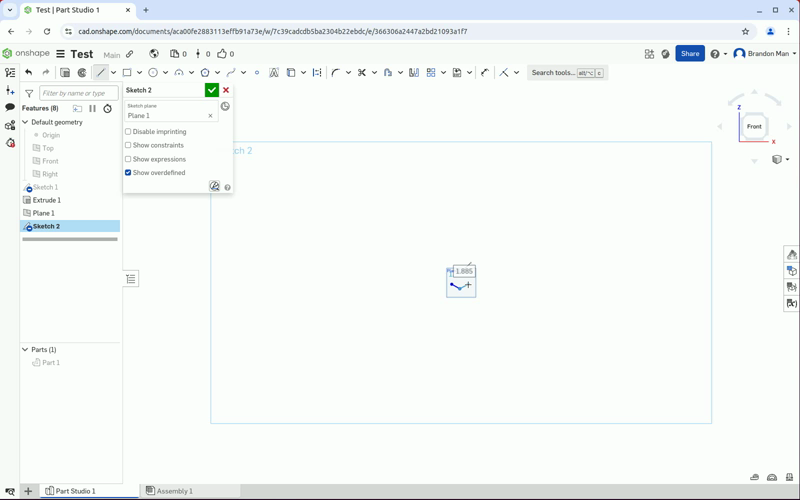
click(468, 284)
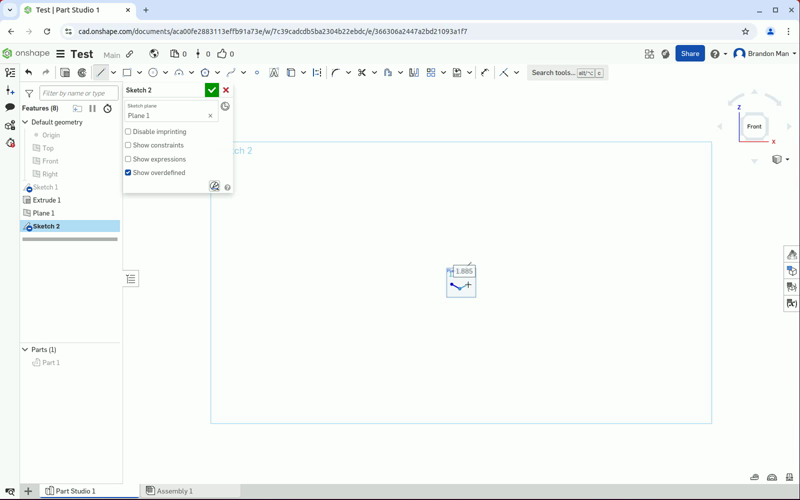
key_up(shift)
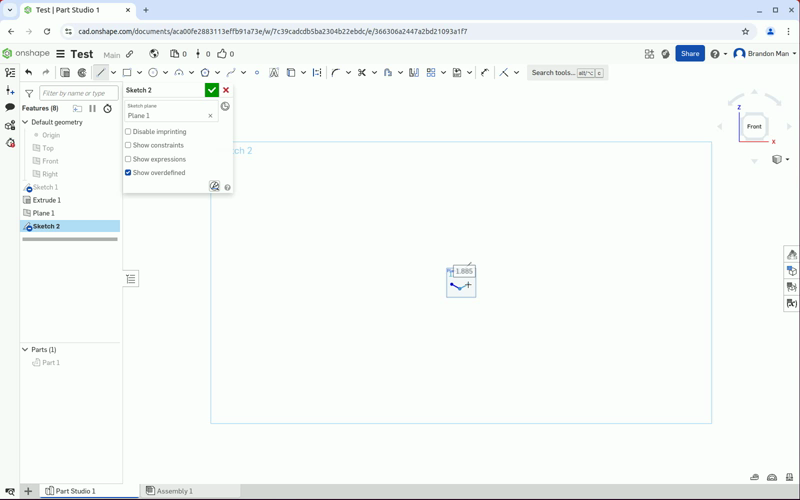
key_down(shift)
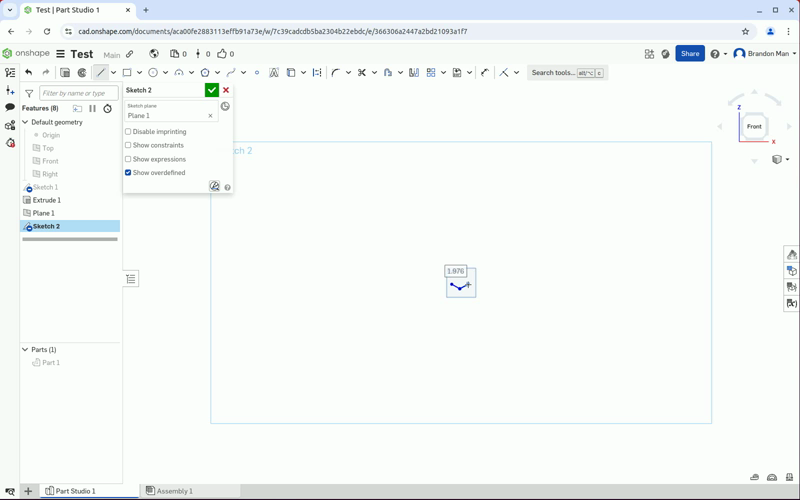
mouse_move(498, 284)
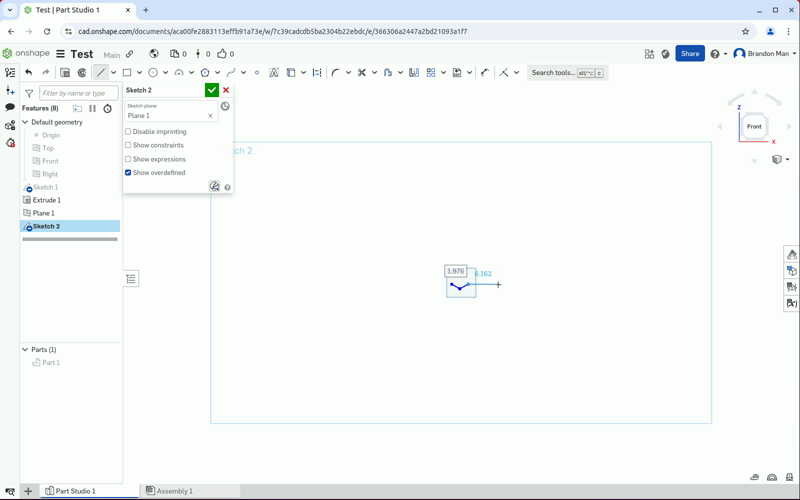
mouse_move(460, 238)
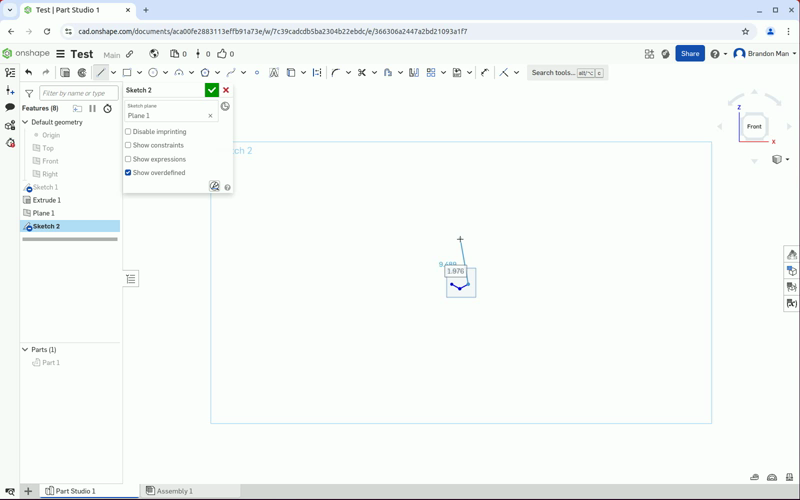
click(460, 238)
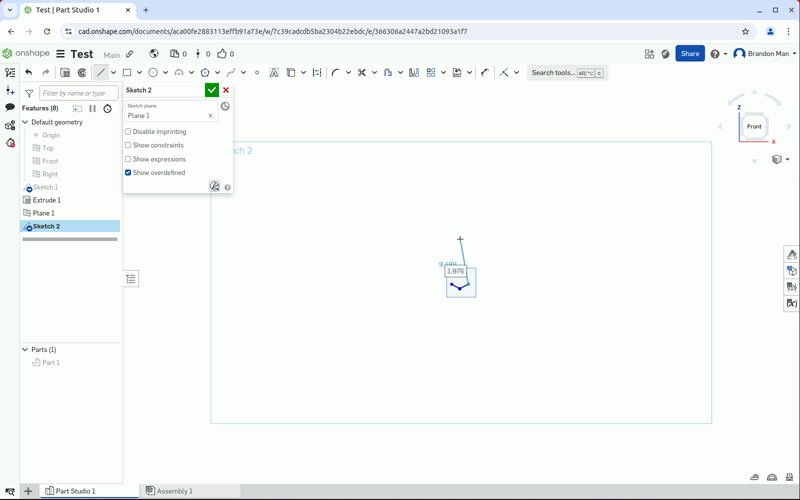
key_up(shift)
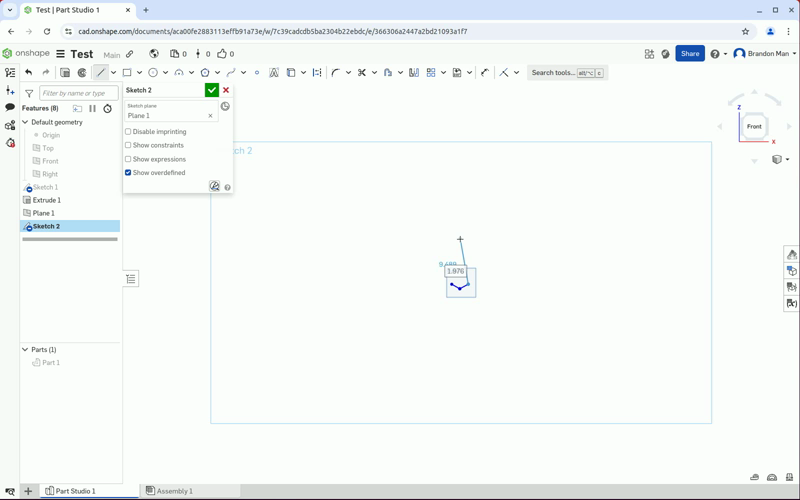
mouse_move(490, 238)
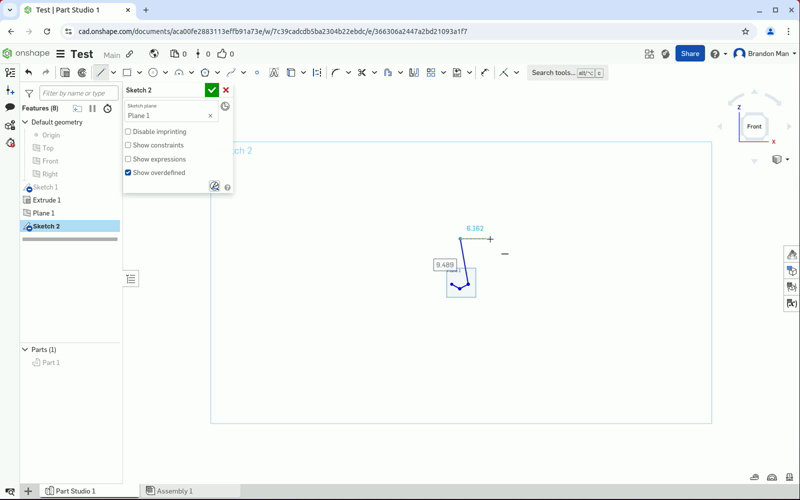
key_down(shift)
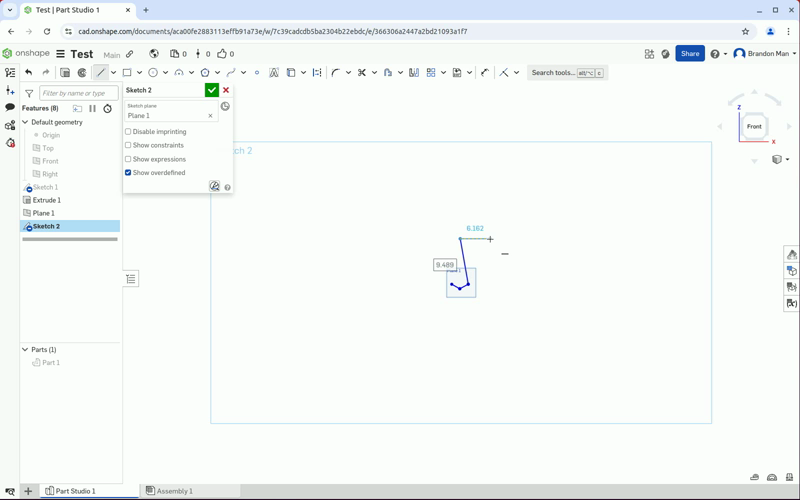
mouse_move(451, 284)
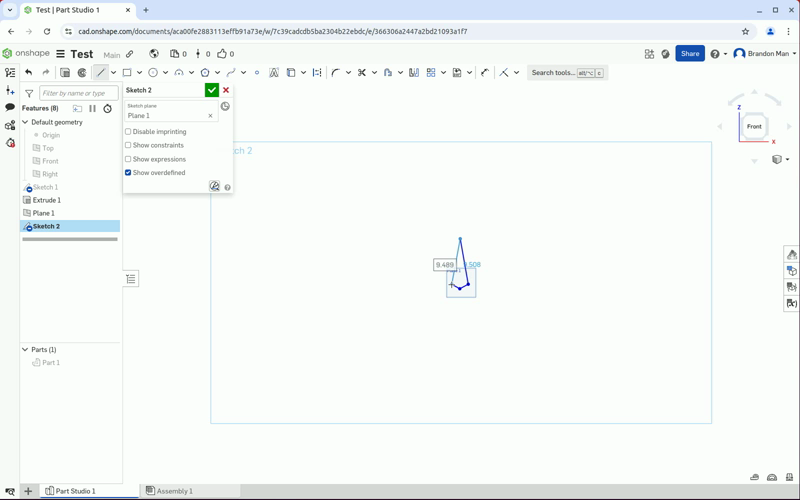
key_up(shift)
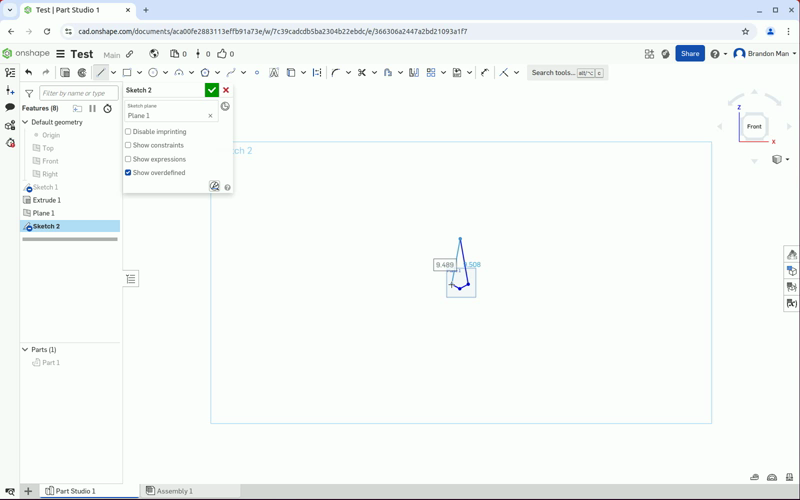
click(451, 284)
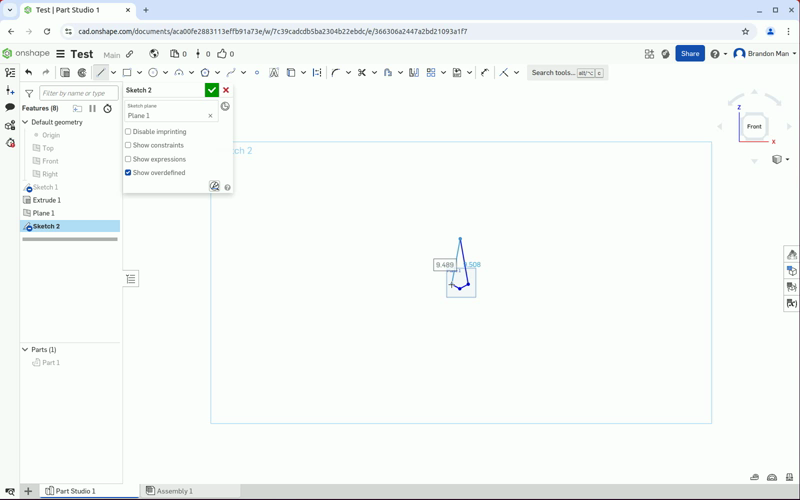
key(esc)
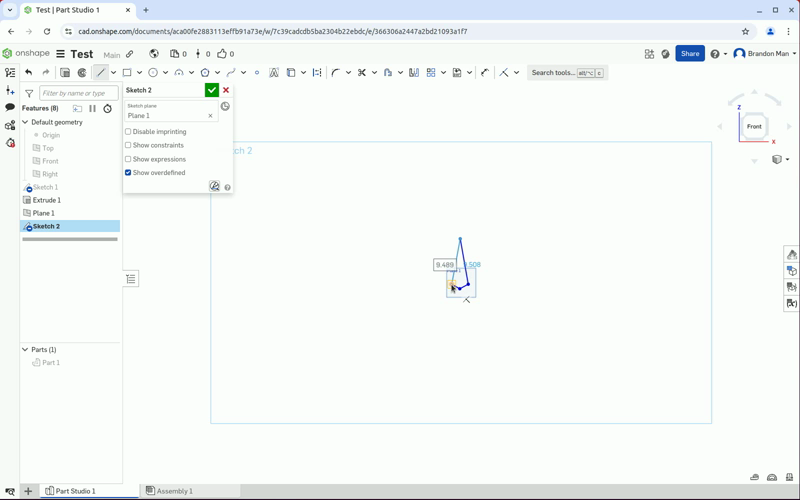
mouse_move(457, 259)
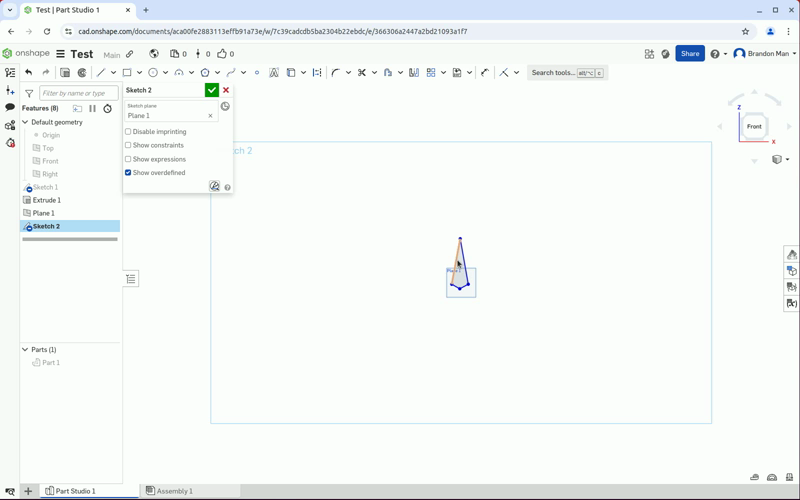
scroll(6)
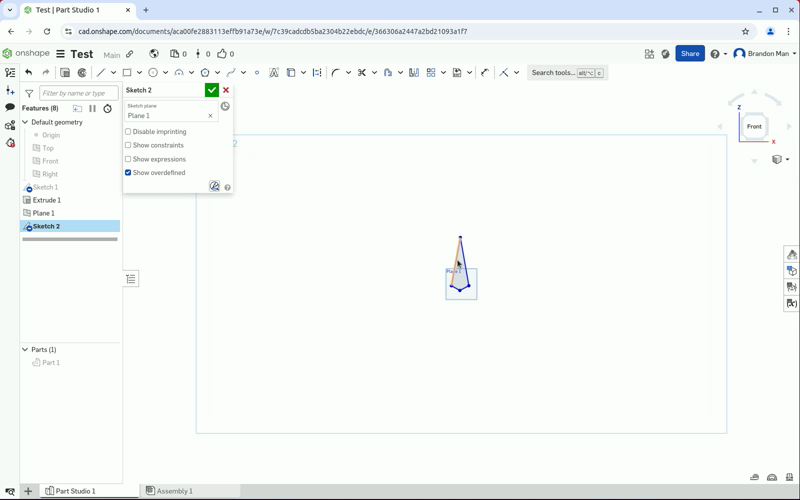
scroll(6)
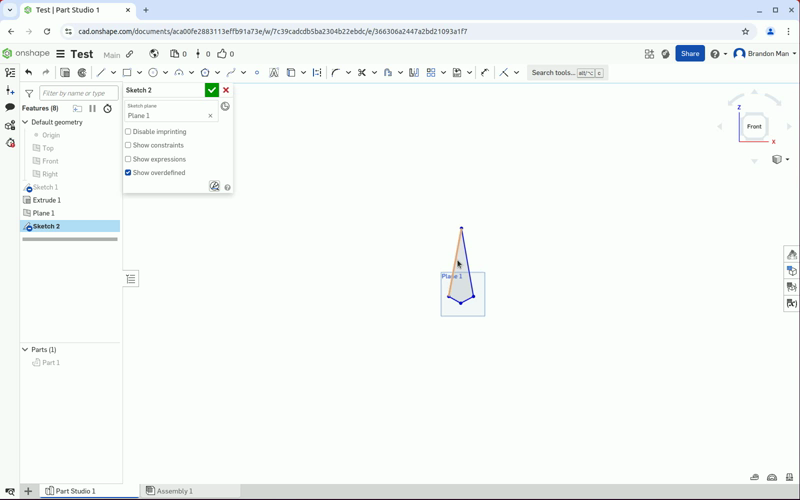
scroll(6)
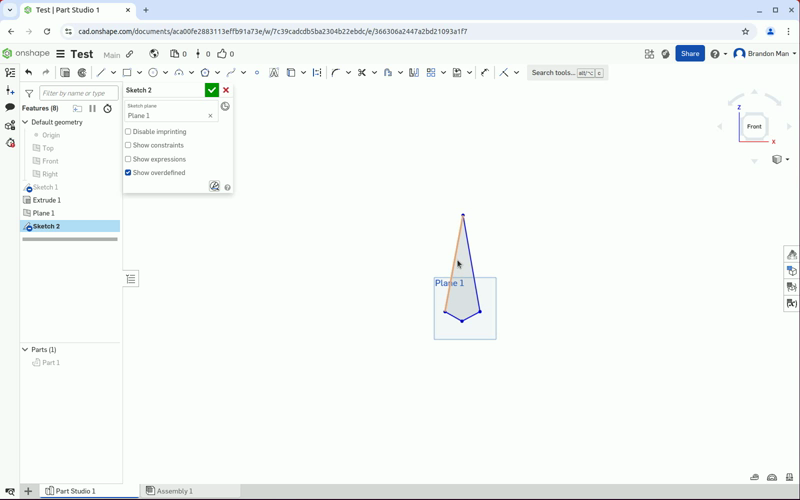
scroll(6)
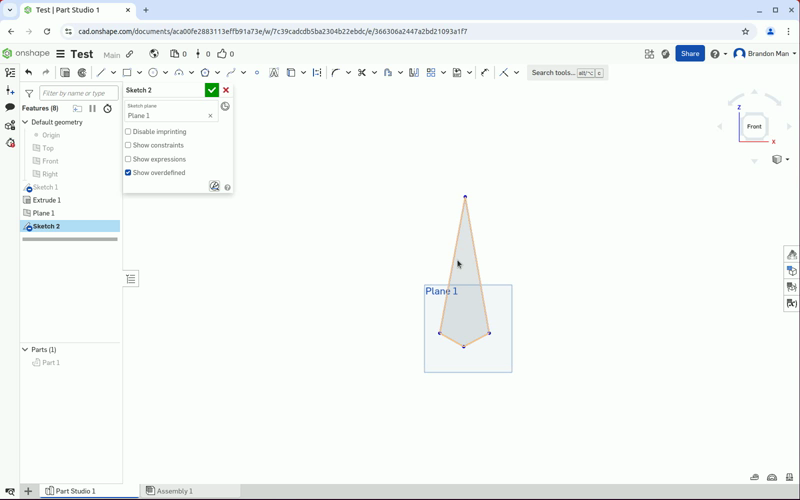
scroll(6)
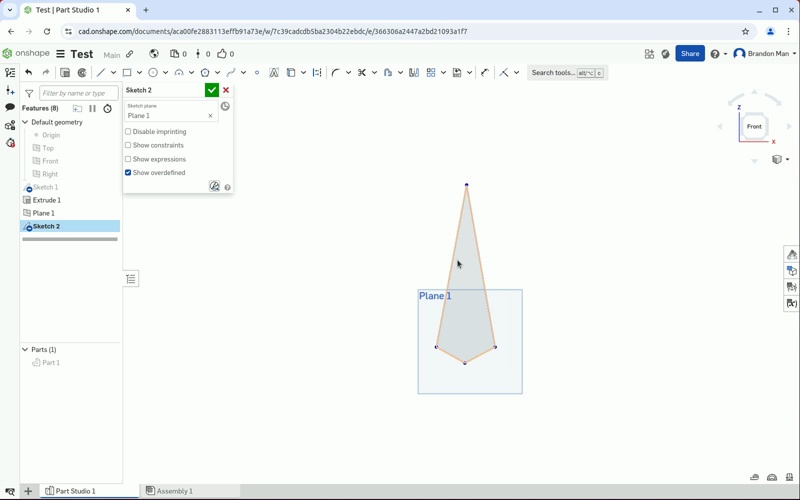
scroll(6)
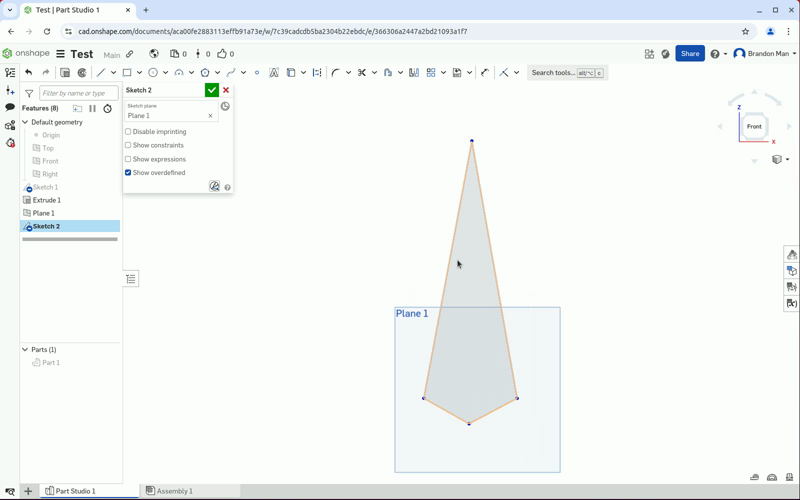
scroll(6)
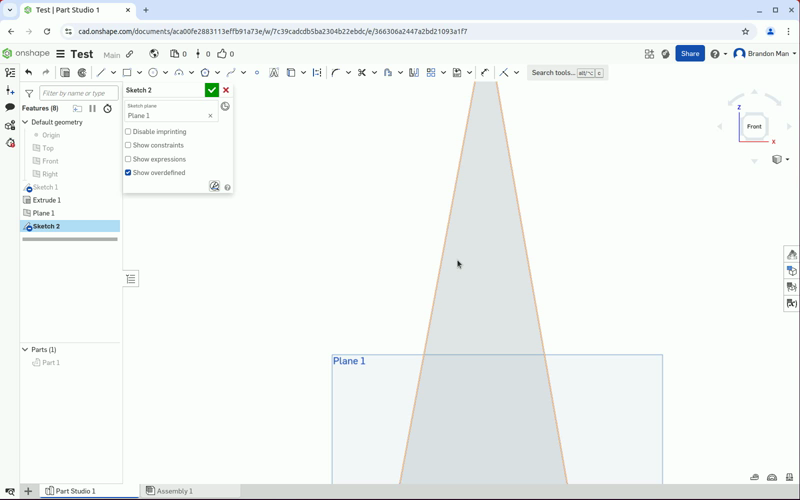
click(457, 259)
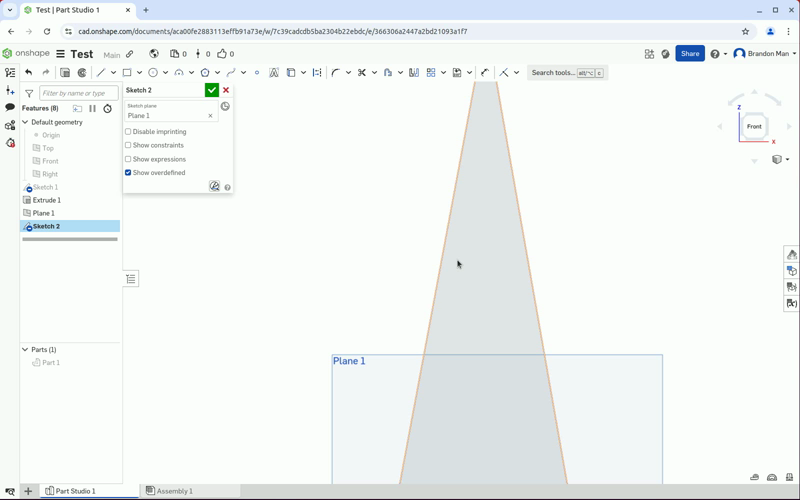
scroll(-6)
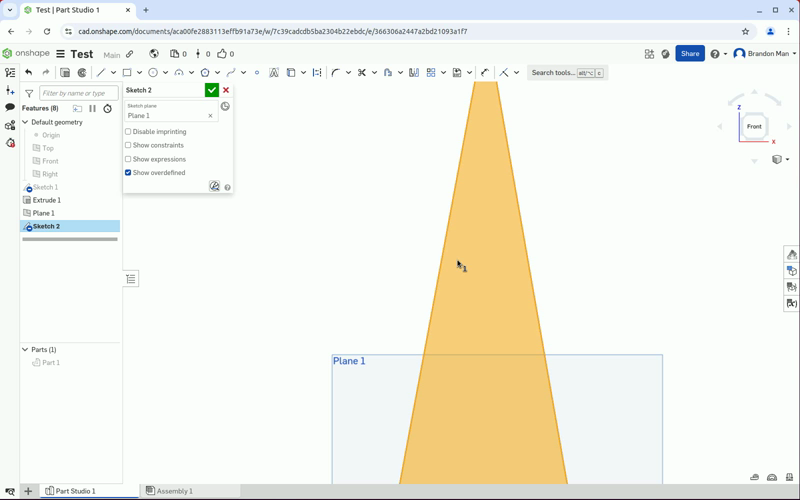
scroll(-6)
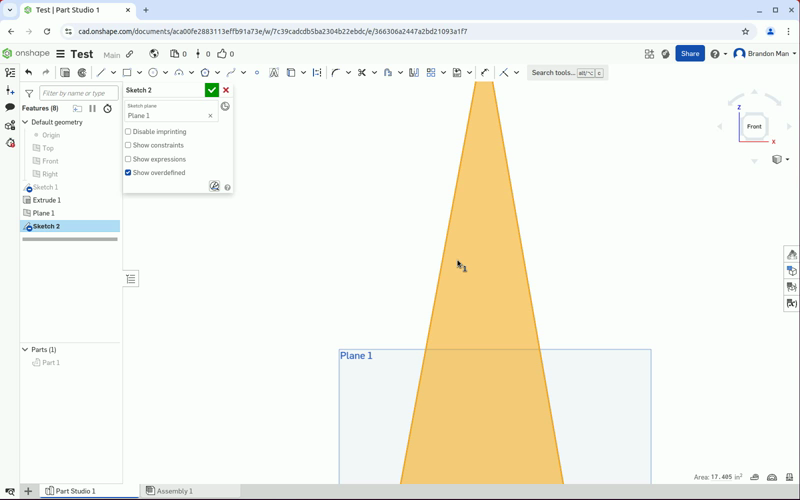
scroll(-6)
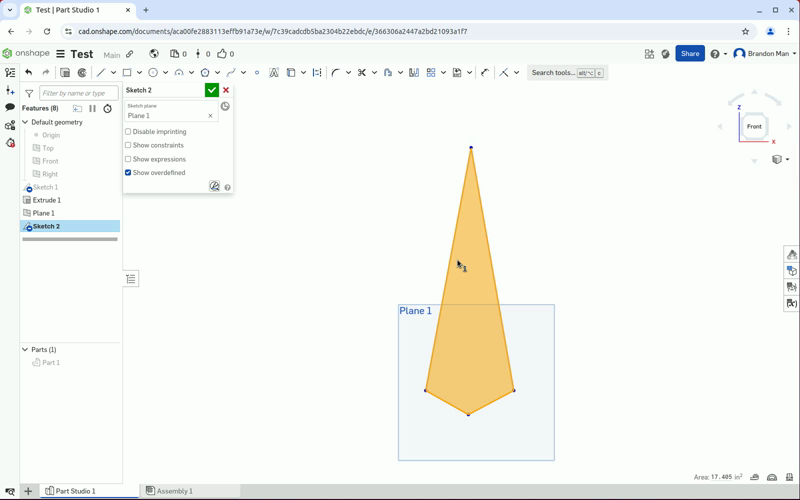
scroll(-6)
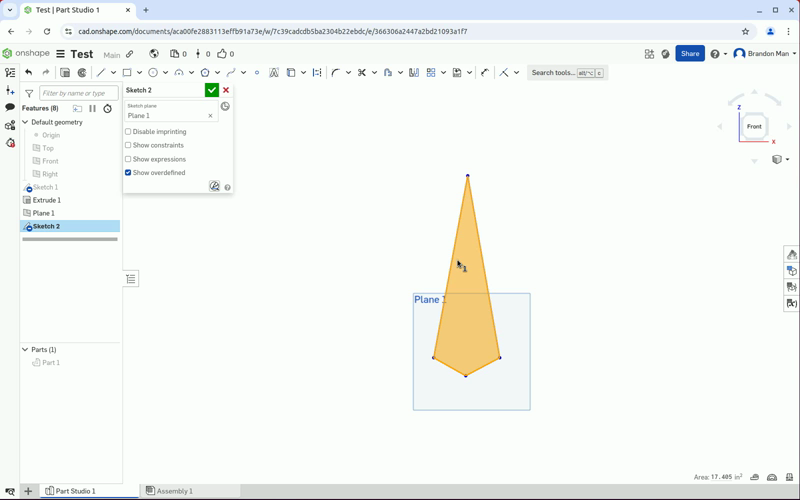
scroll(-6)
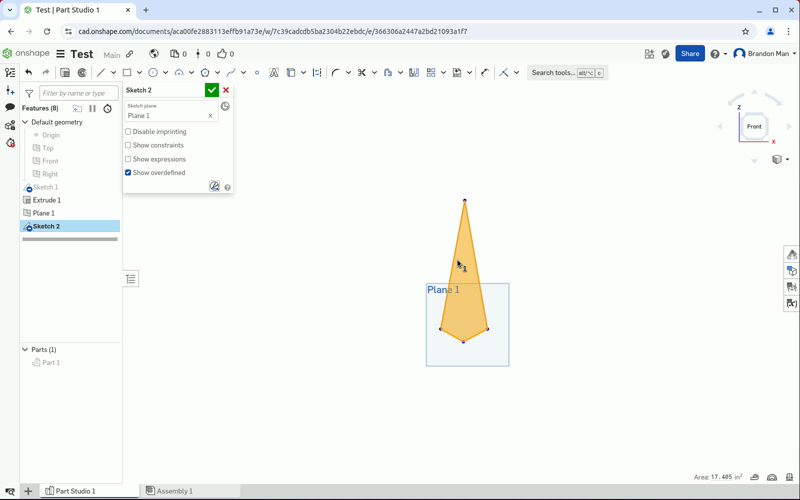
scroll(-6)
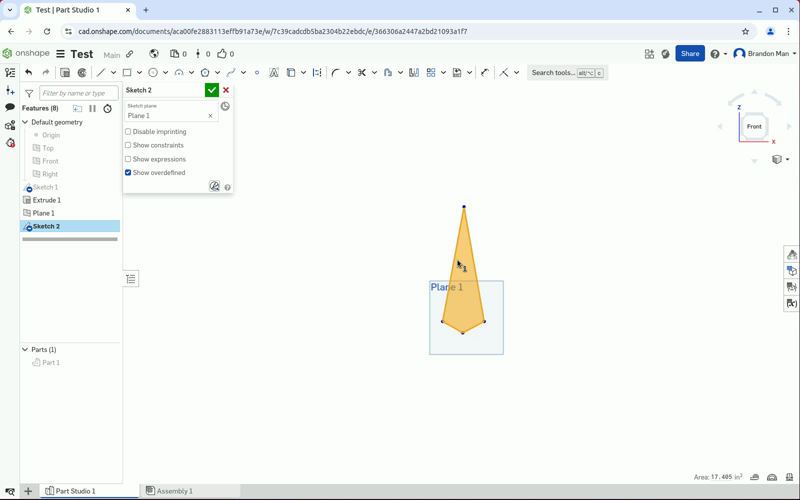
scroll(-6)
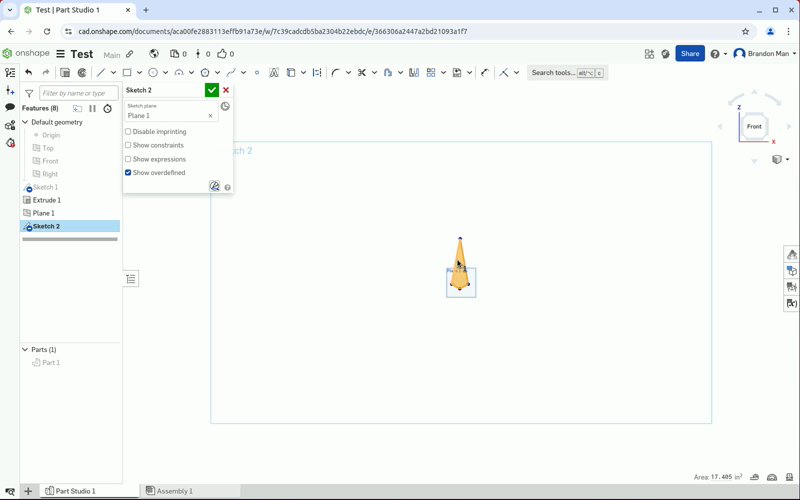
mouse_move(73, 352)
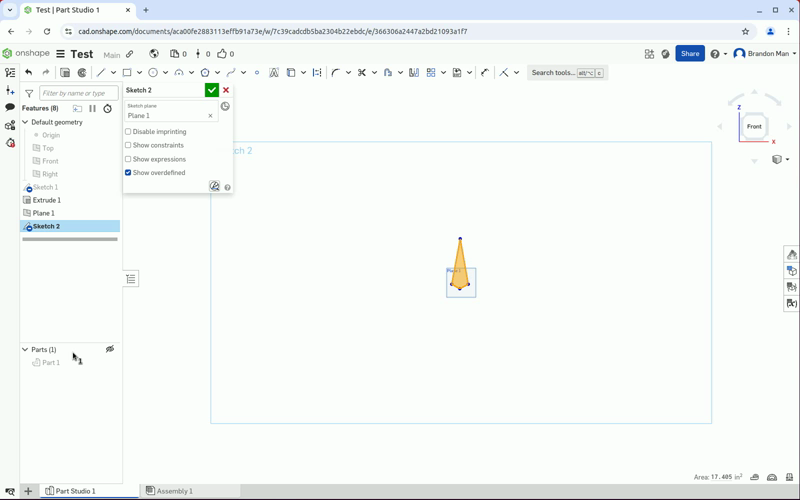
key(shift+y)
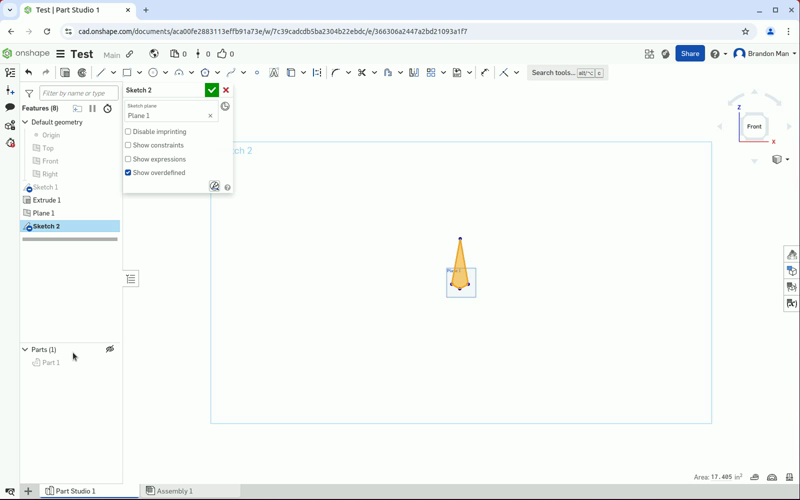
key(shift+e)
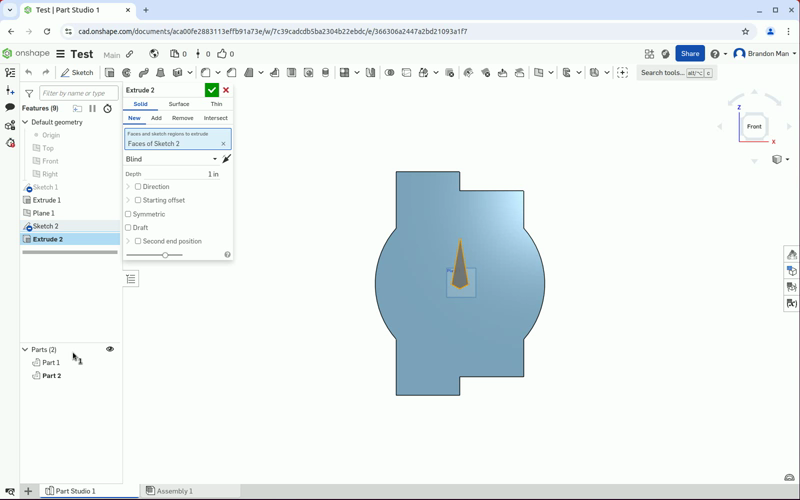
mouse_move(143, 106)
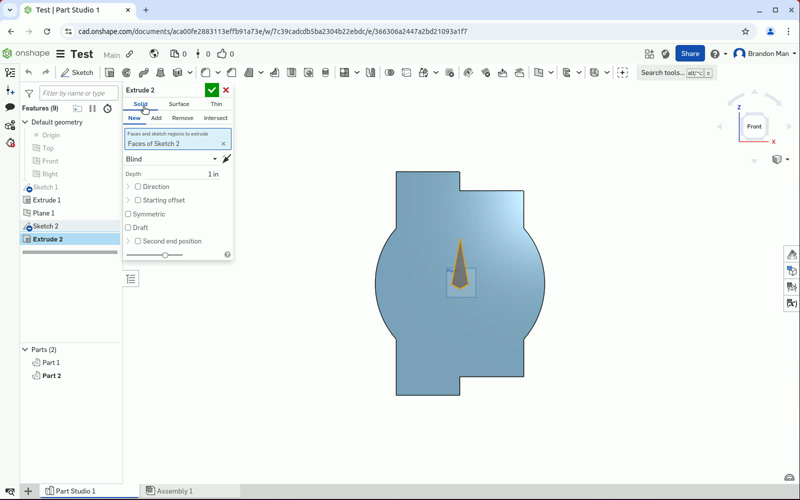
click(143, 106)
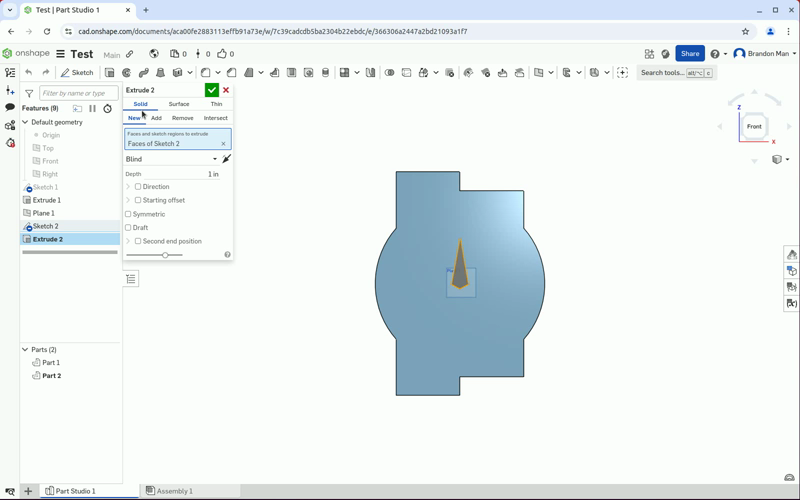
mouse_move(137, 120)
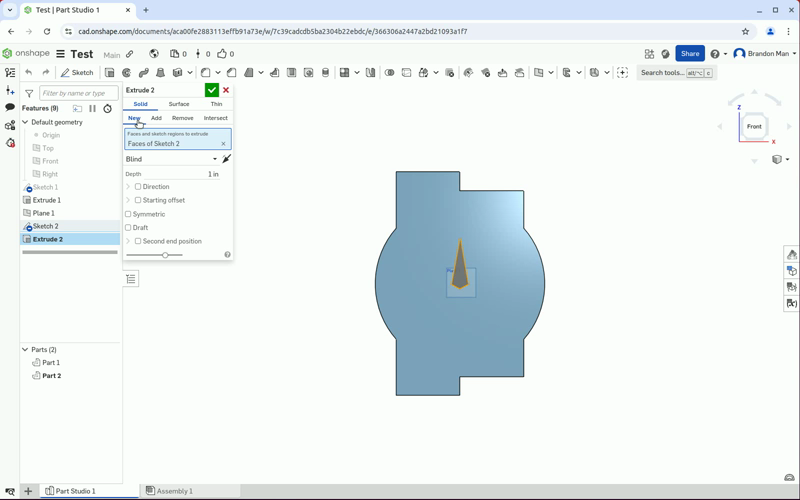
click(137, 120)
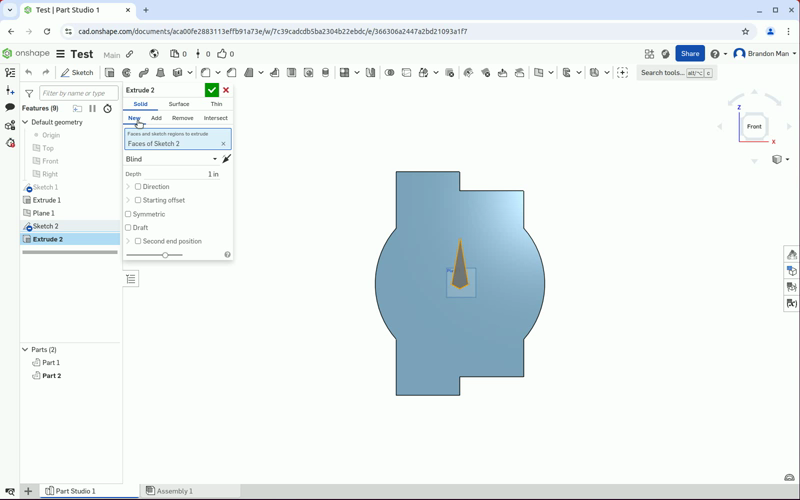
key(tab, 4)
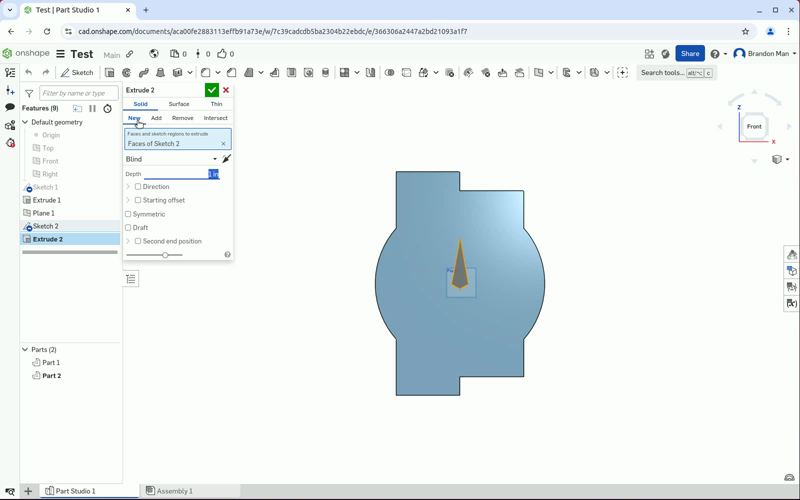
text(1.204)
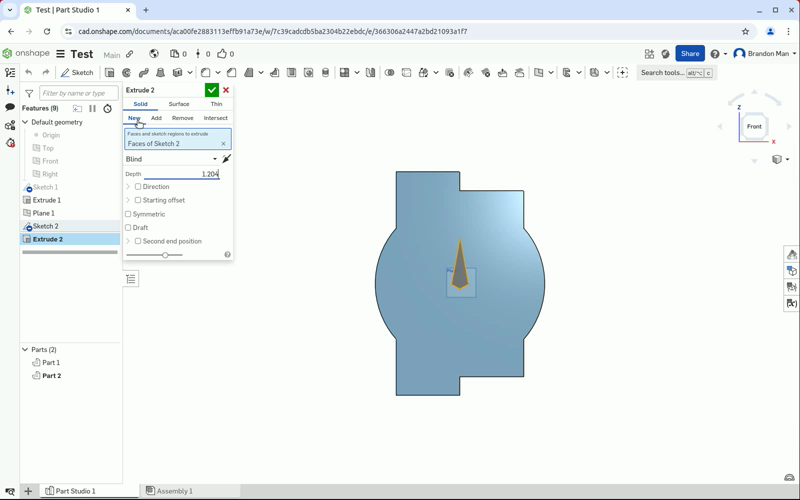
key(enter)
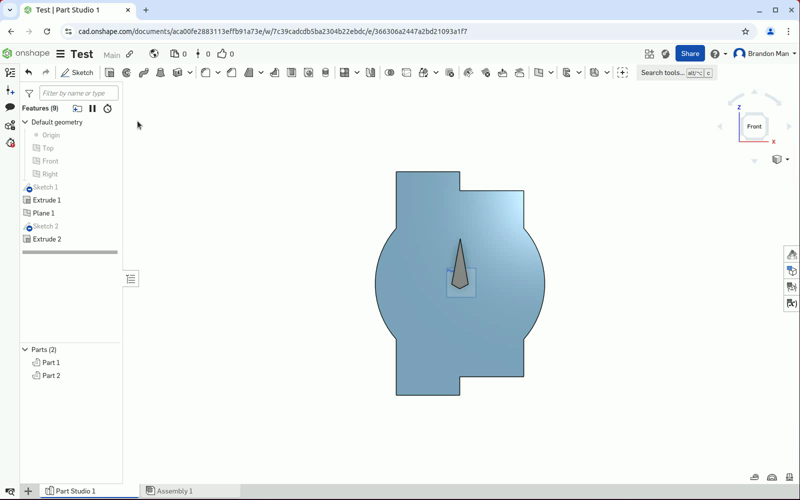
key(shift+h)
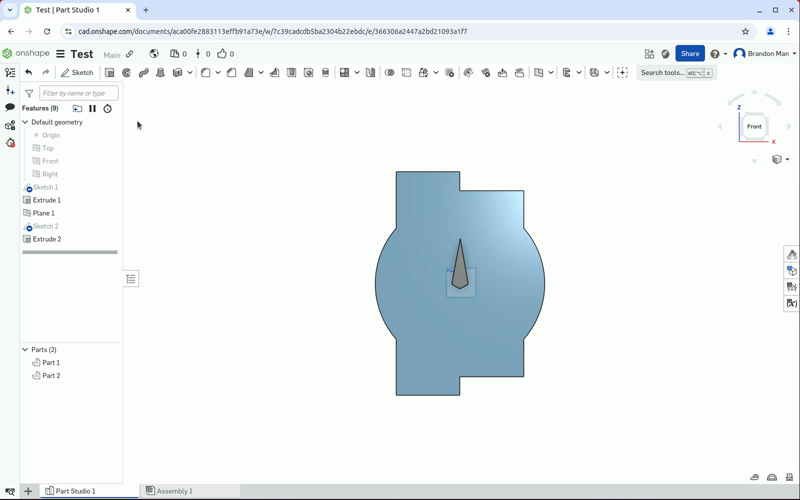
key(shift+h)
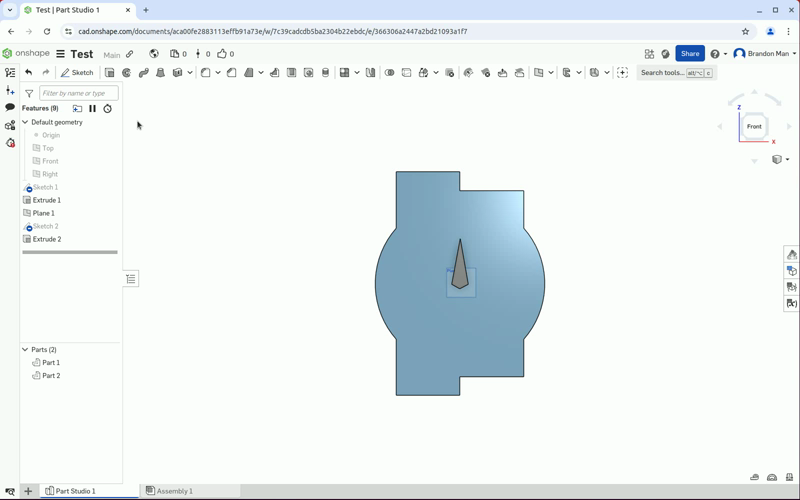
mouse_move(73, 189)
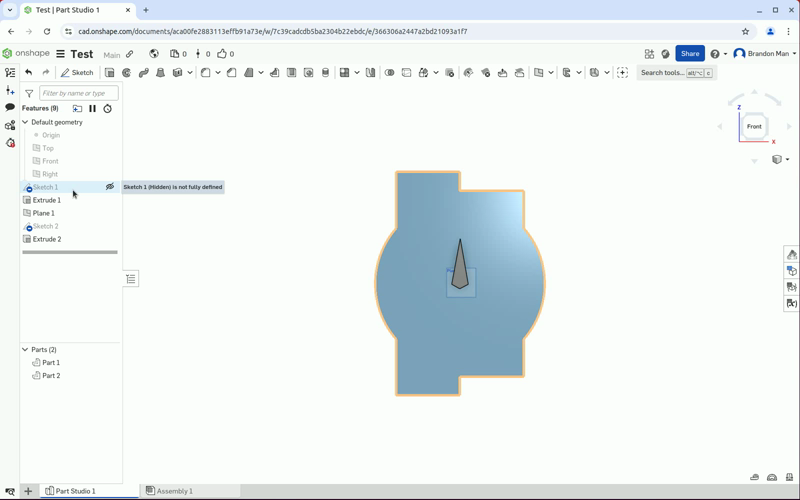
click(73, 189)
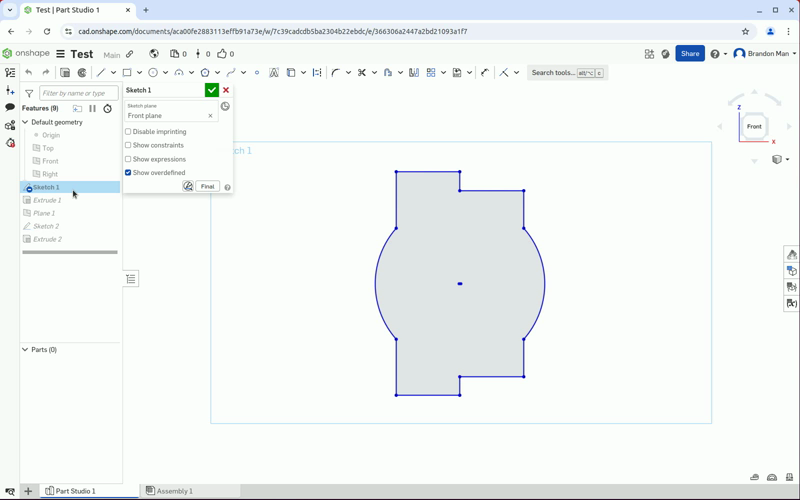
mouse_move(229, 92)
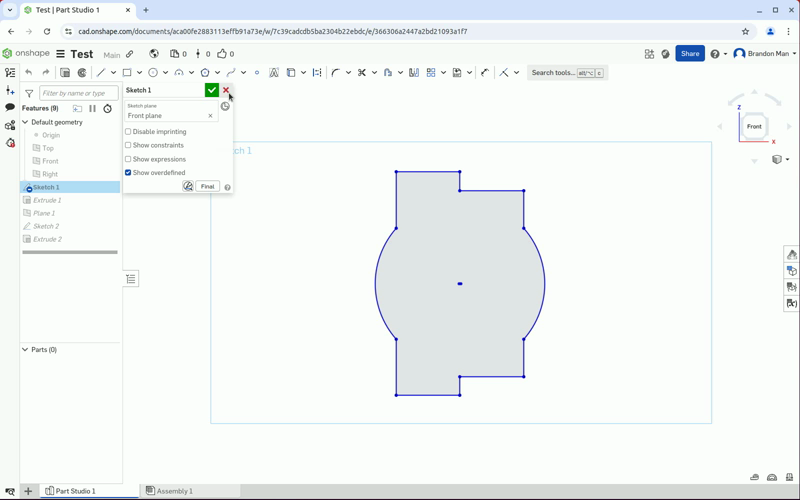
click(229, 92)
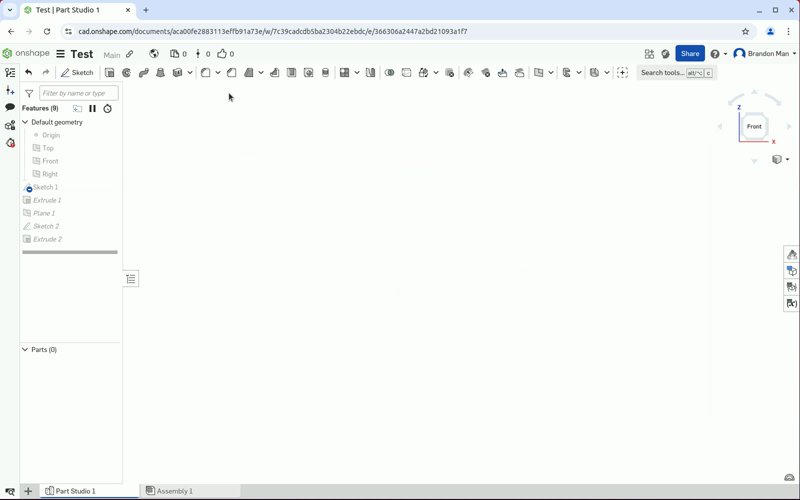
key(shift+s)
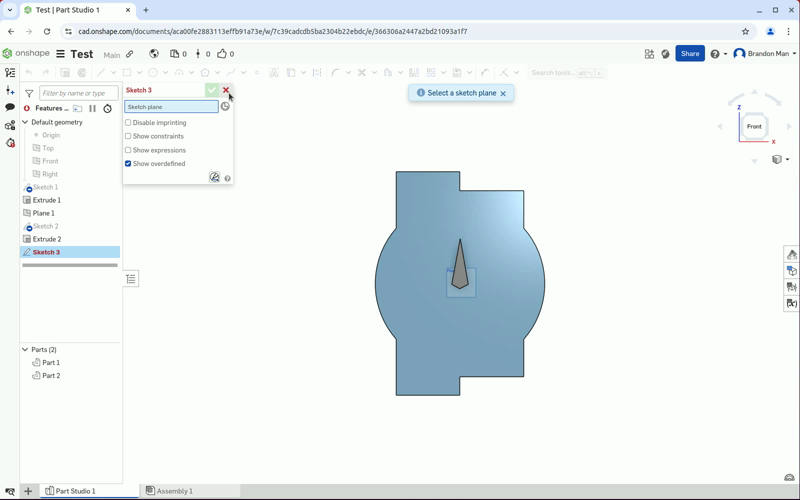
mouse_move(73, 215)
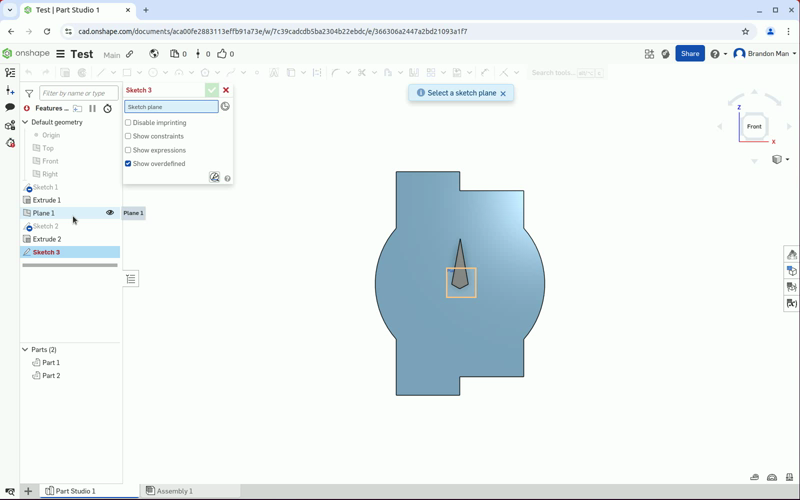
click(73, 215)
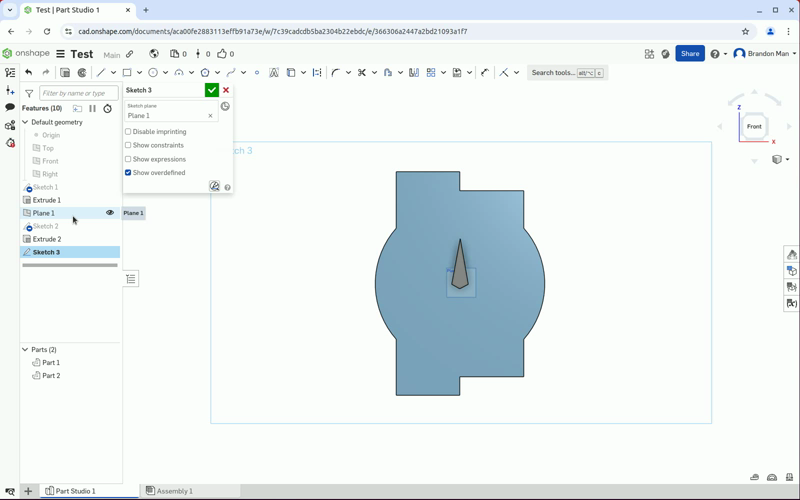
mouse_move(73, 352)
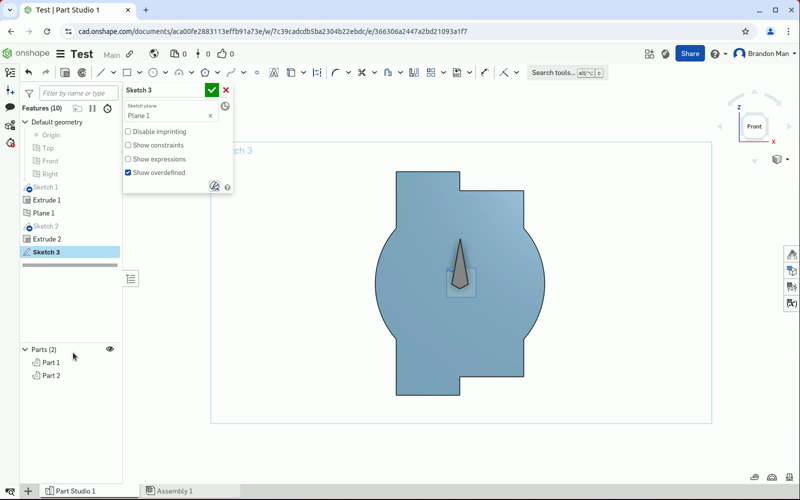
key(y)
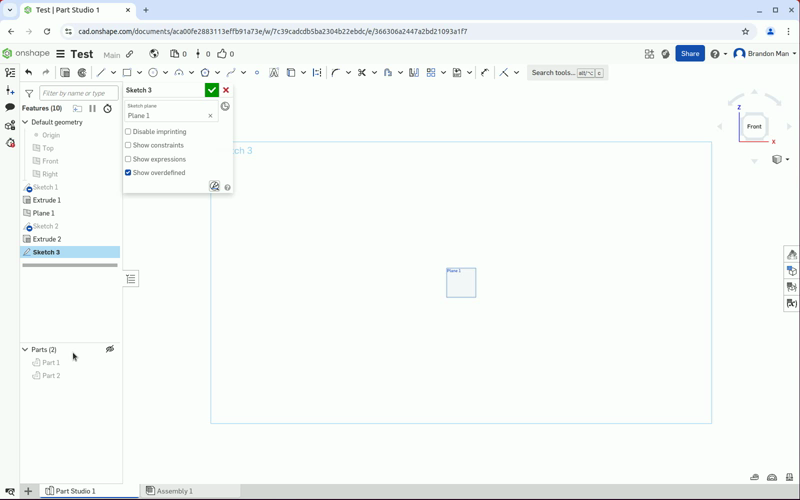
key(l)
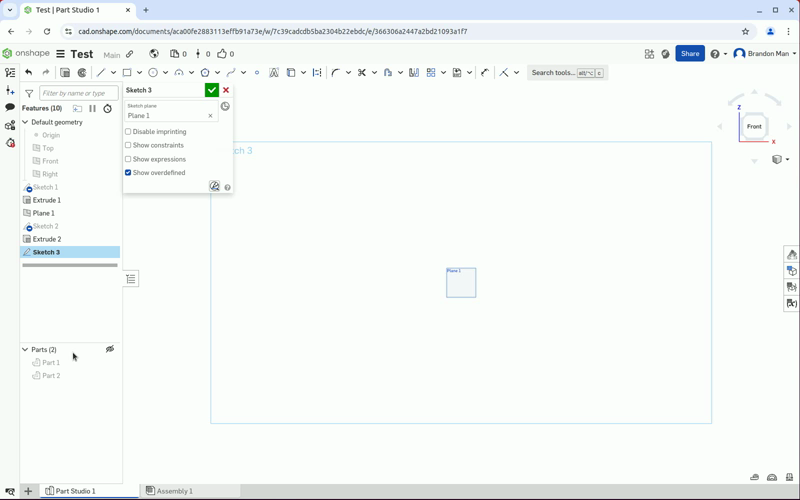
key_down(shift)
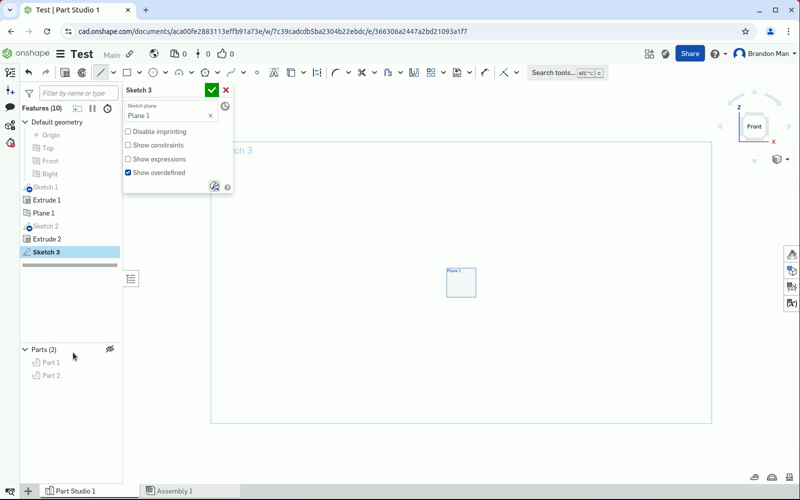
mouse_move(459, 299)
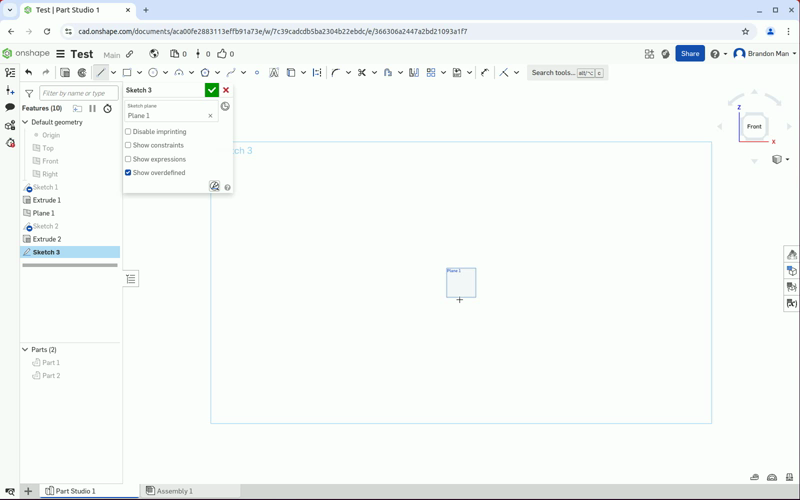
click(459, 299)
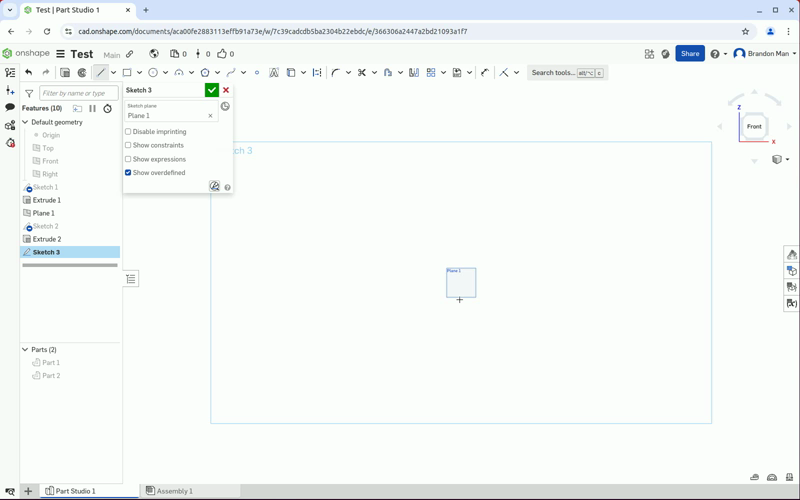
key_up(shift)
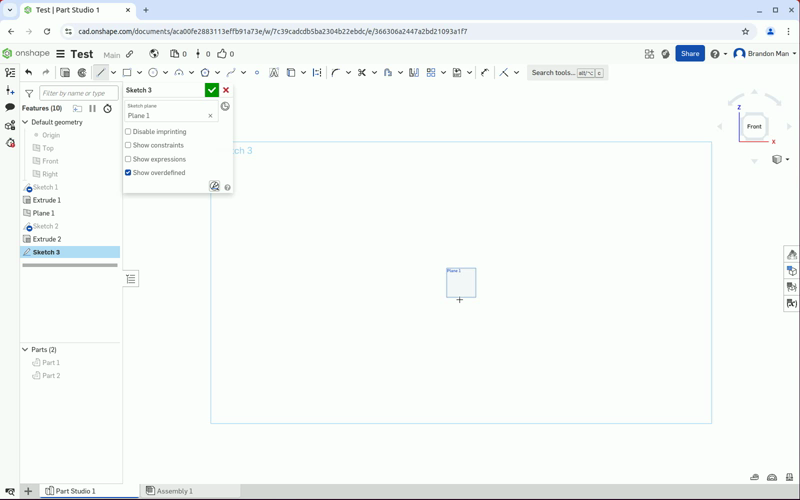
key_down(shift)
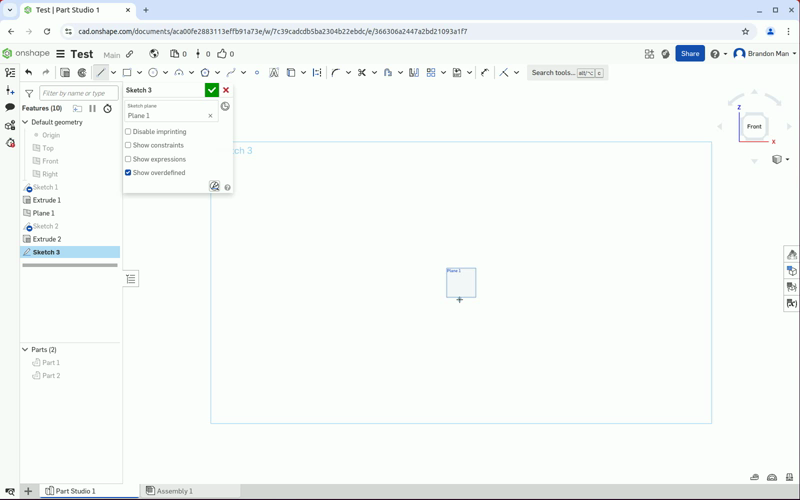
mouse_move(489, 299)
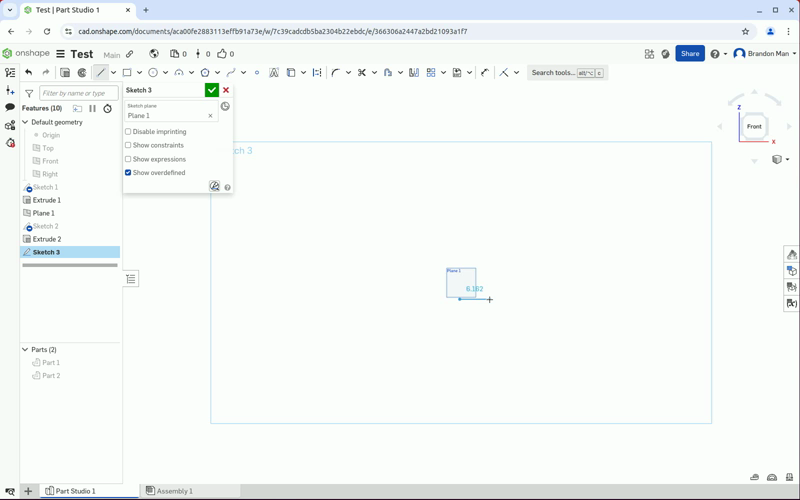
mouse_move(502, 314)
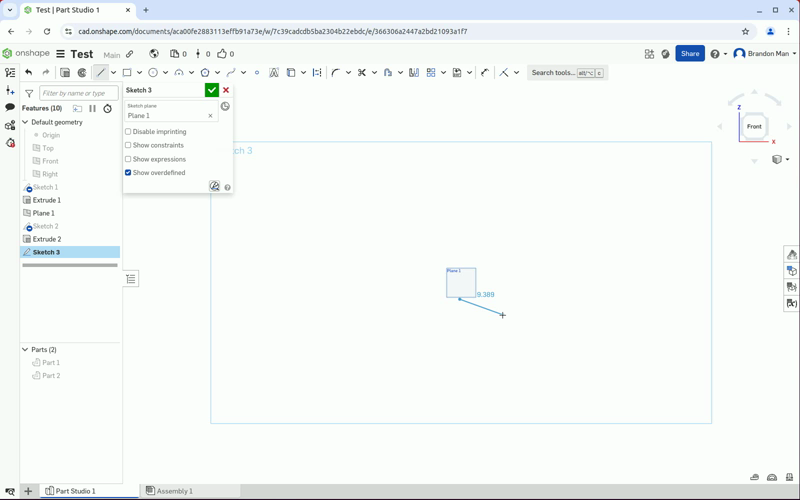
click(502, 314)
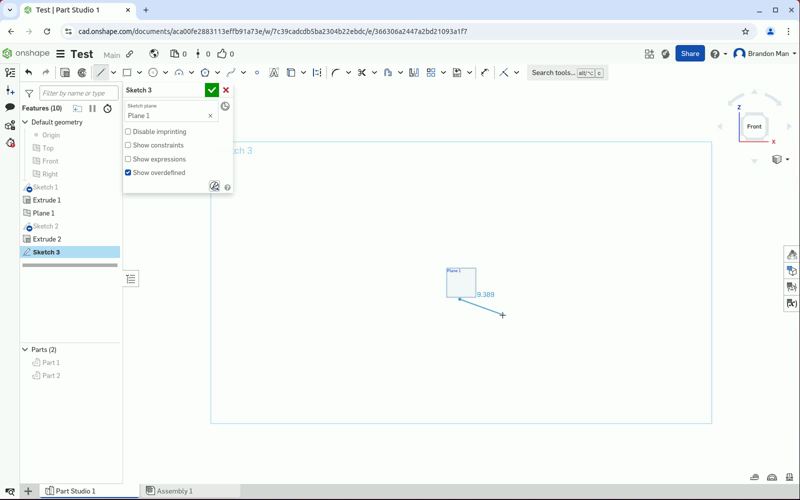
key_up(shift)
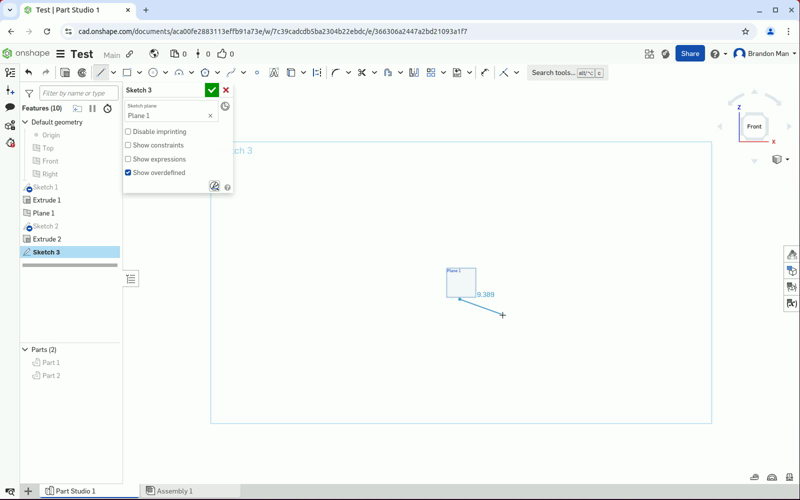
key_down(shift)
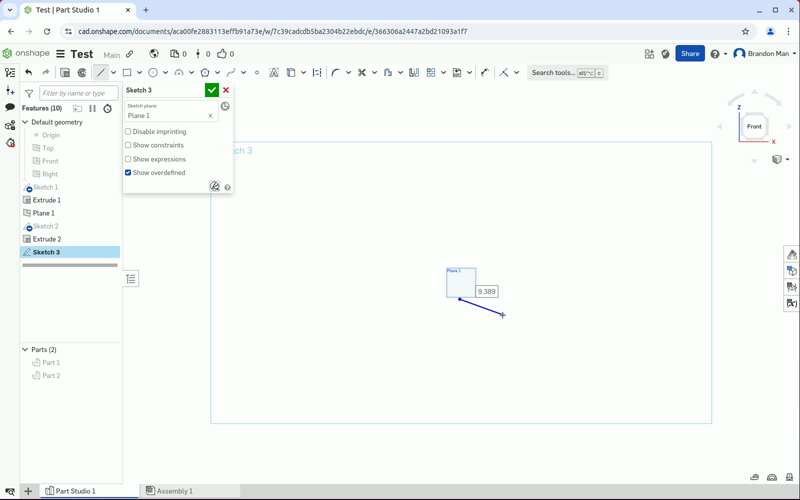
mouse_move(532, 314)
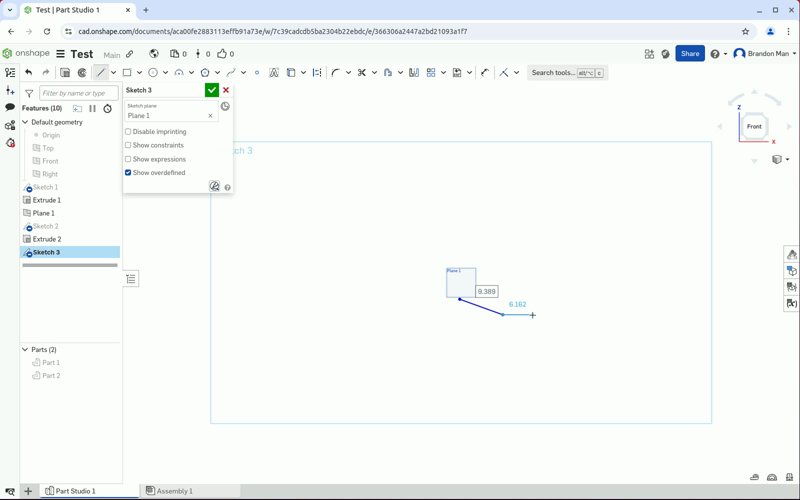
mouse_move(468, 285)
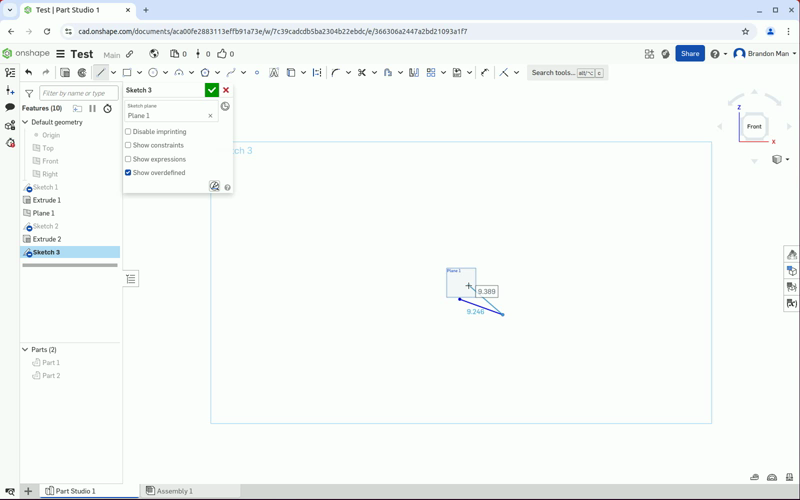
click(468, 285)
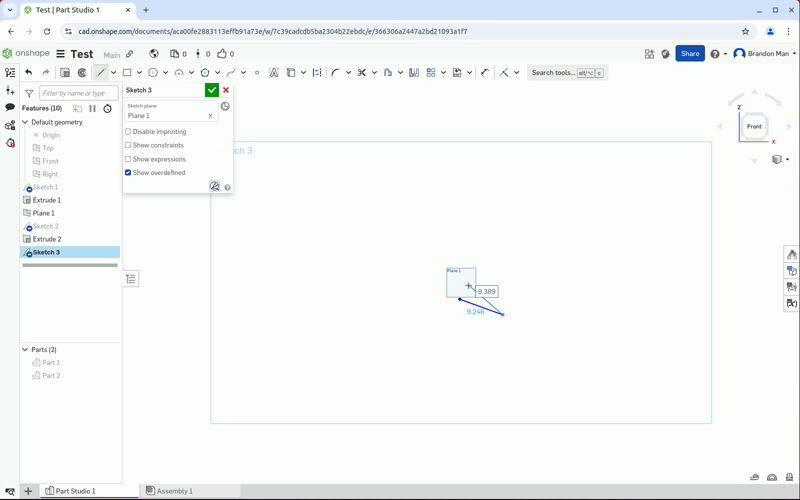
key_up(shift)
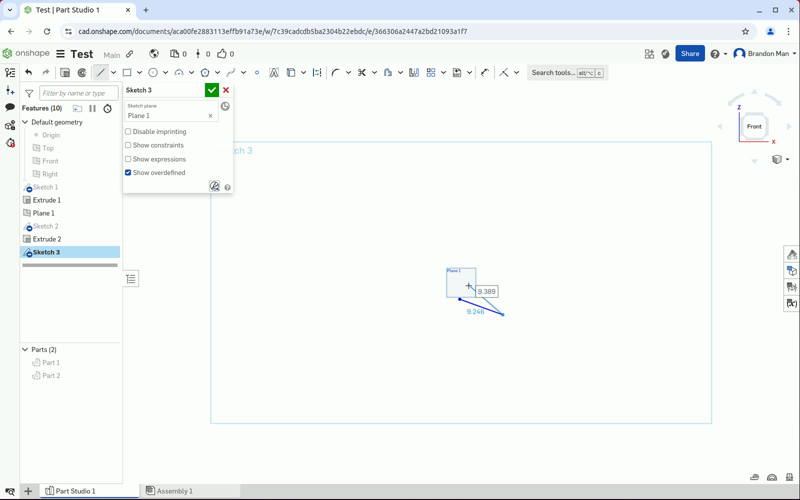
key_down(shift)
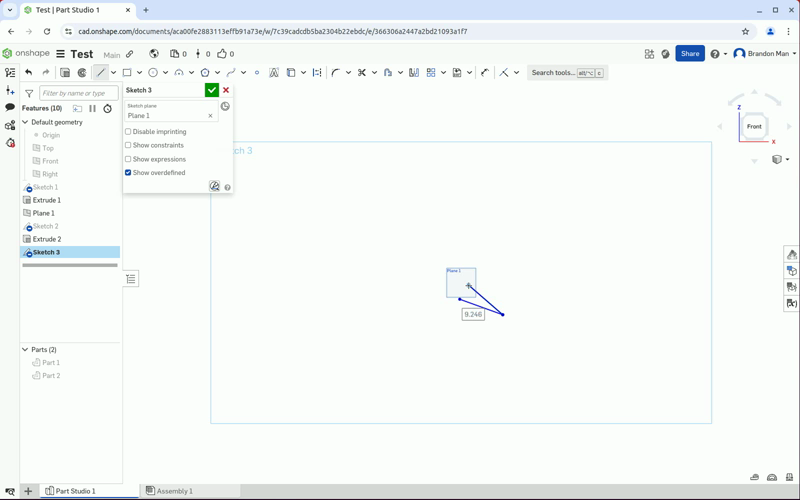
mouse_move(498, 285)
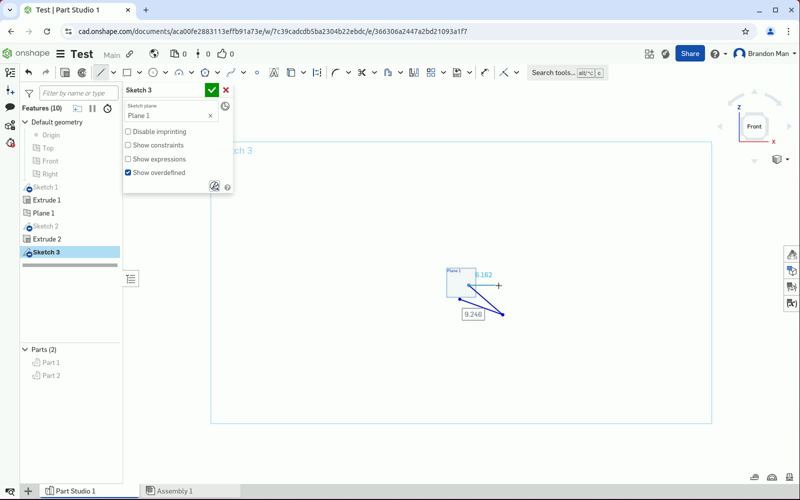
mouse_move(459, 289)
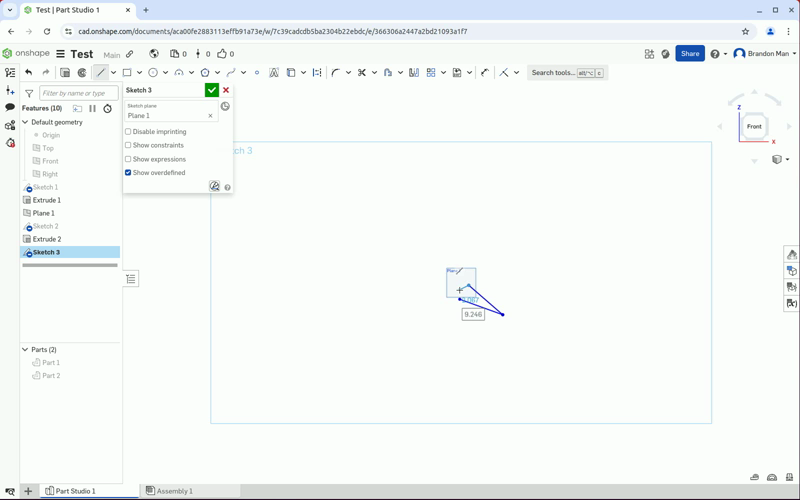
click(459, 289)
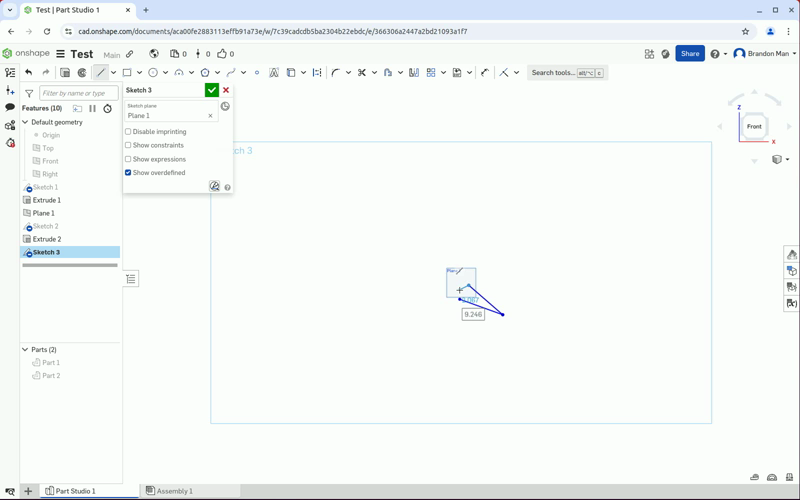
key_up(shift)
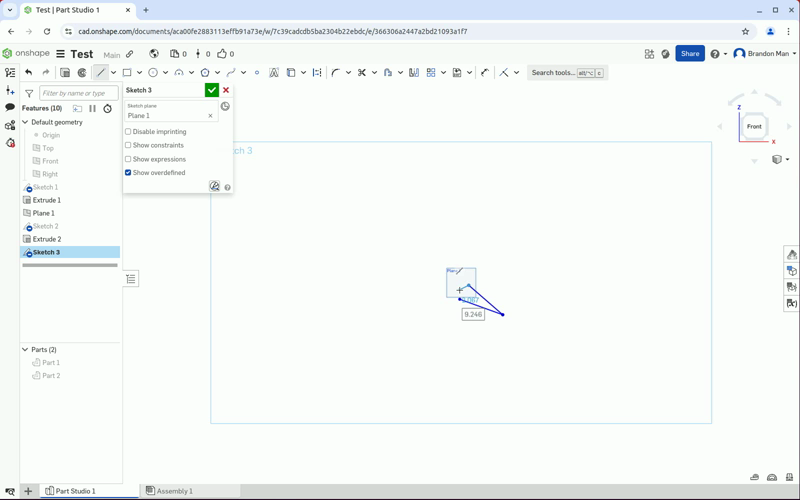
mouse_move(489, 289)
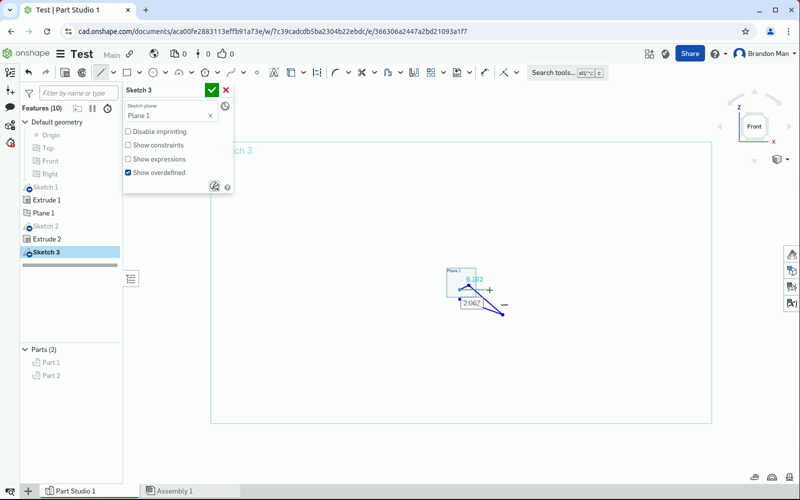
key_down(shift)
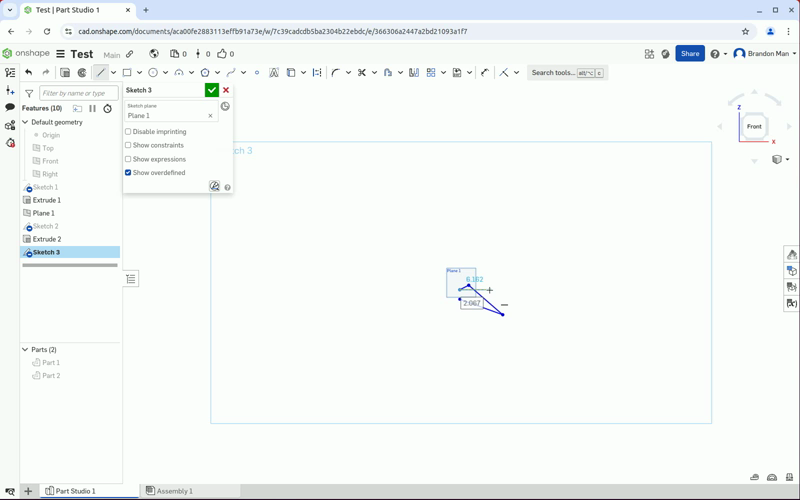
mouse_move(459, 299)
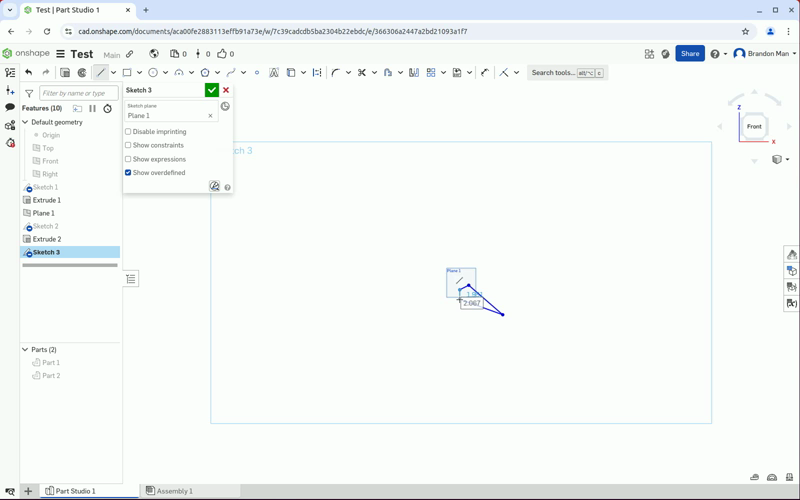
key_up(shift)
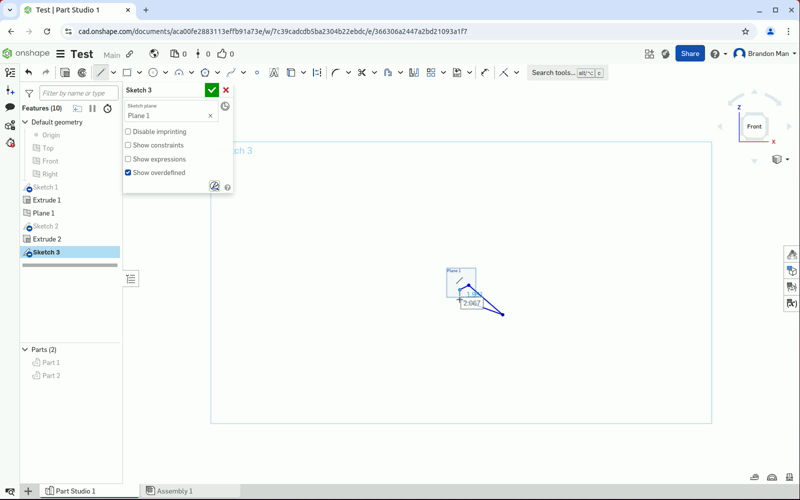
click(459, 299)
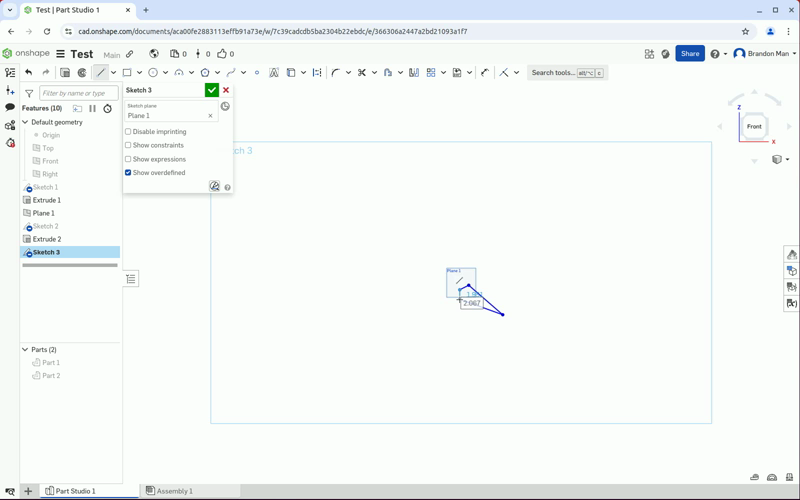
key(esc)
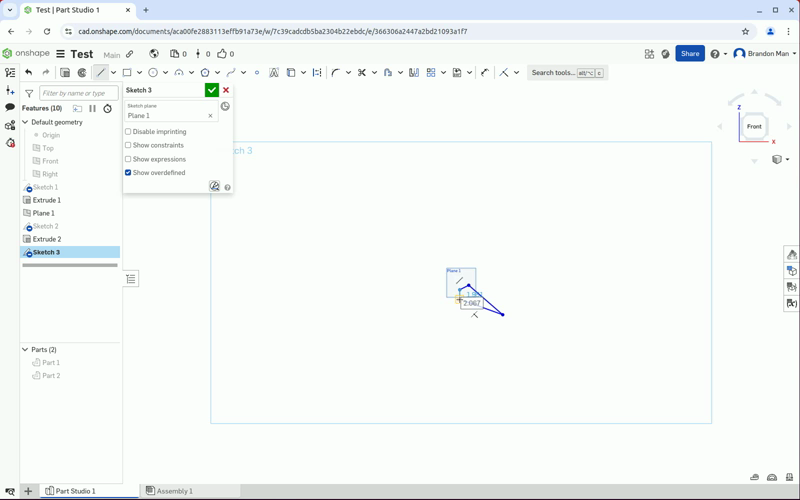
mouse_move(467, 292)
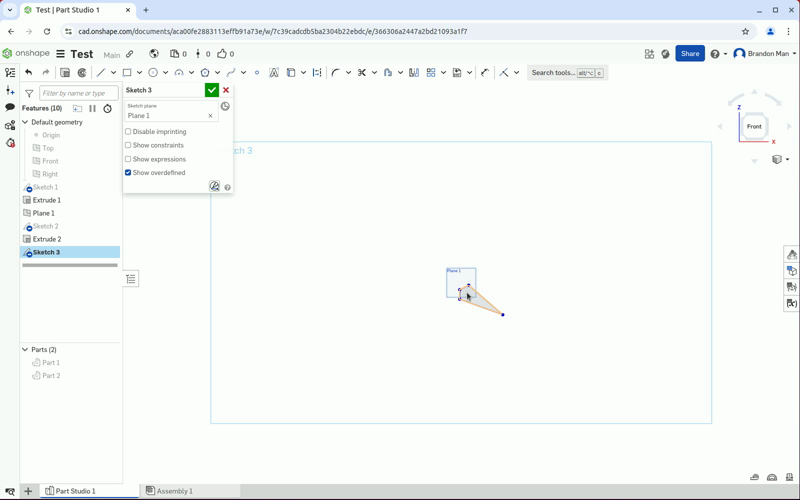
scroll(6)
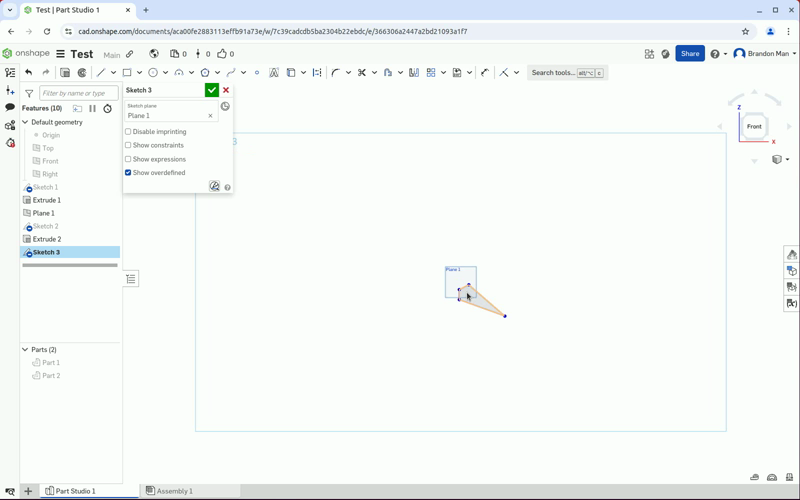
scroll(6)
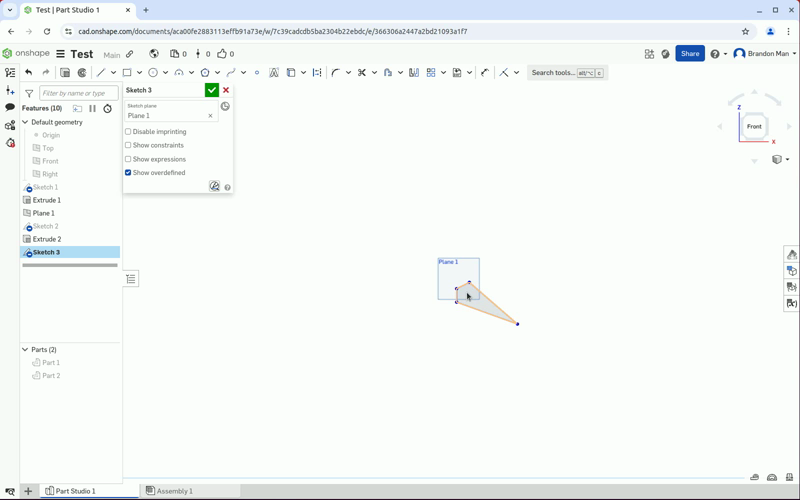
scroll(6)
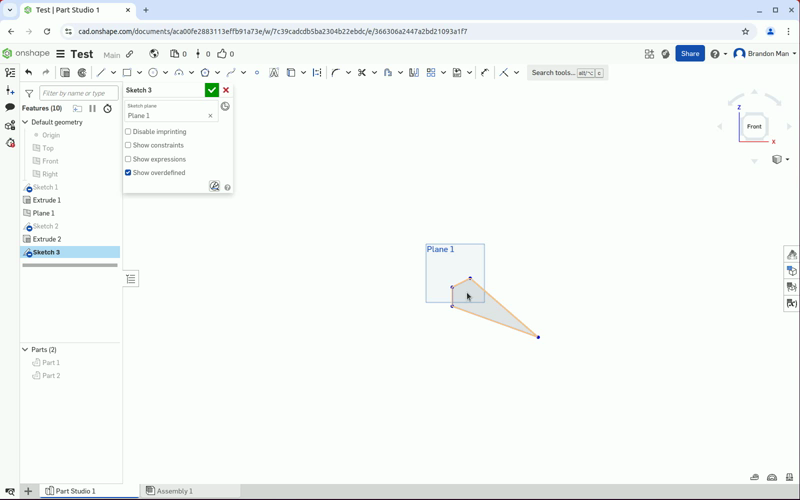
scroll(6)
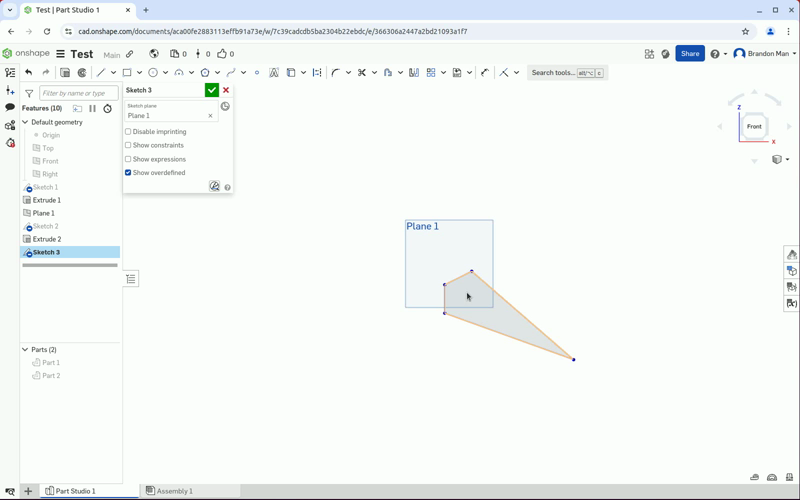
scroll(6)
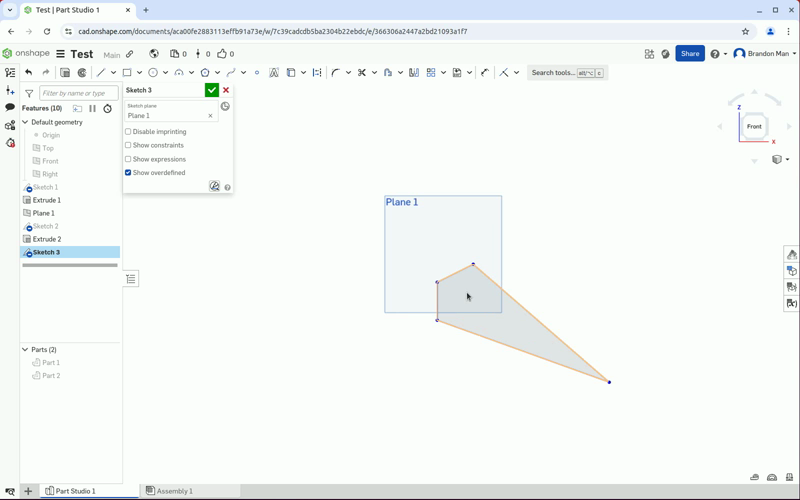
scroll(6)
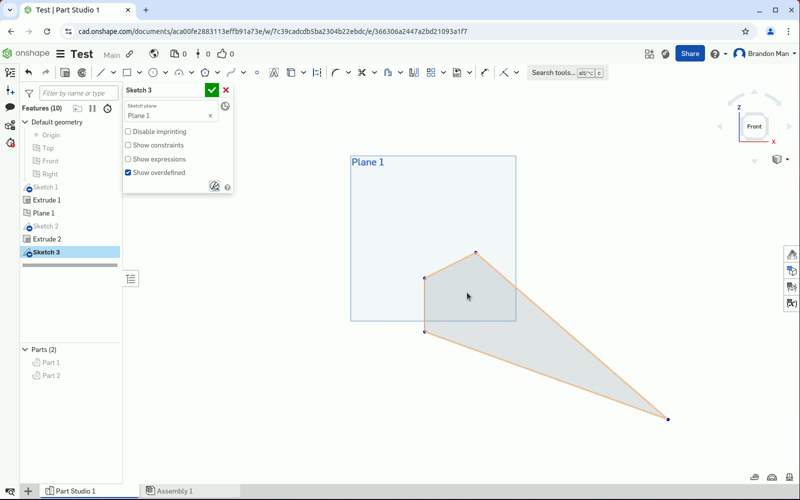
scroll(6)
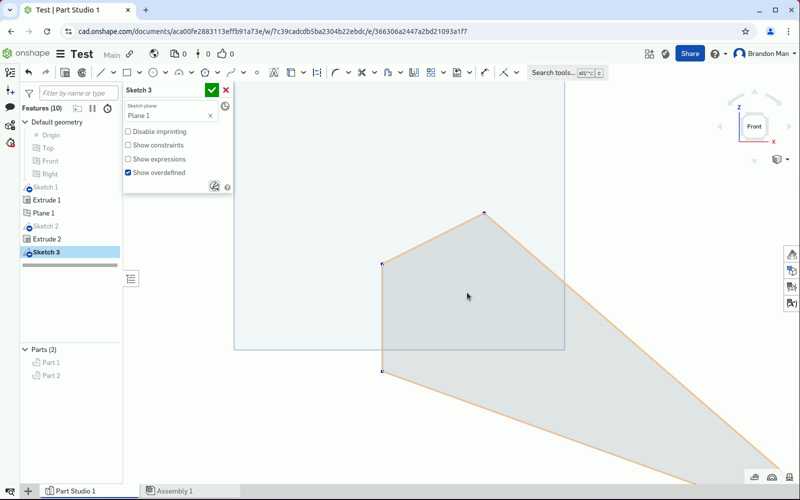
click(467, 292)
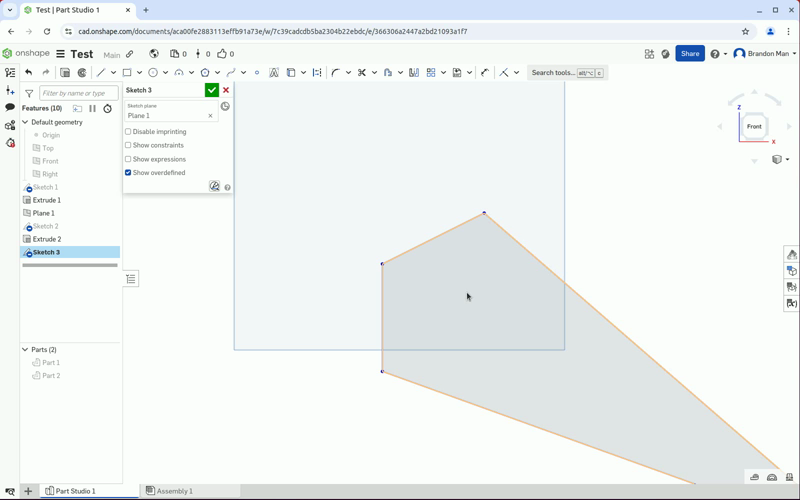
scroll(-6)
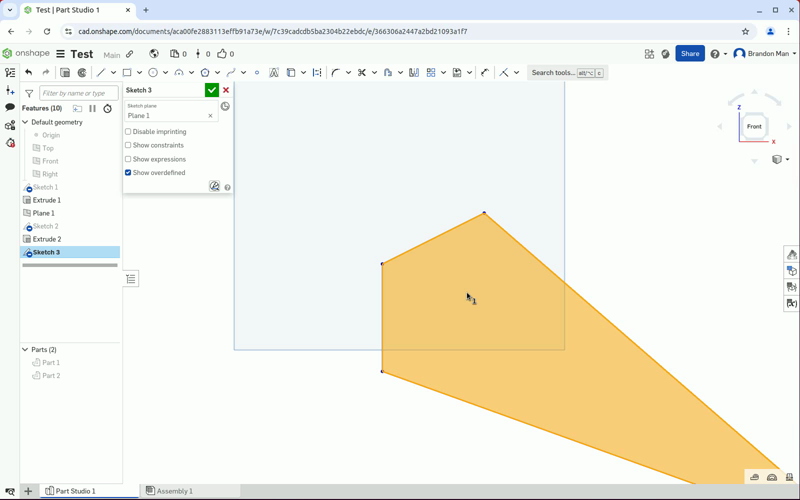
scroll(-6)
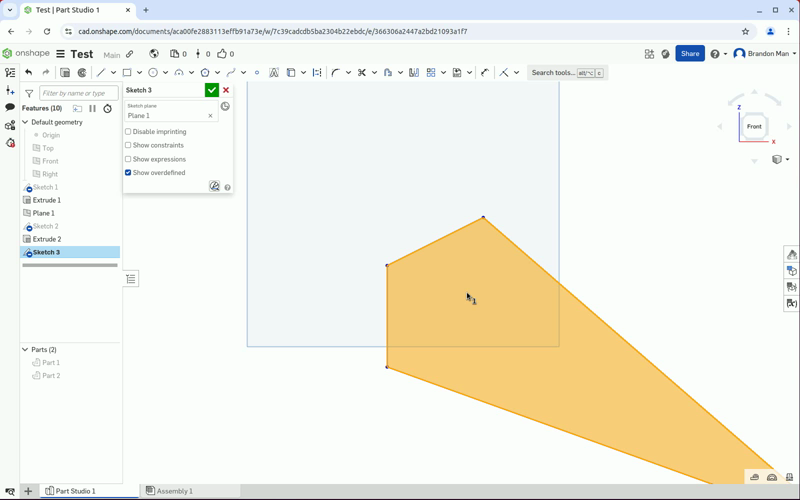
scroll(-6)
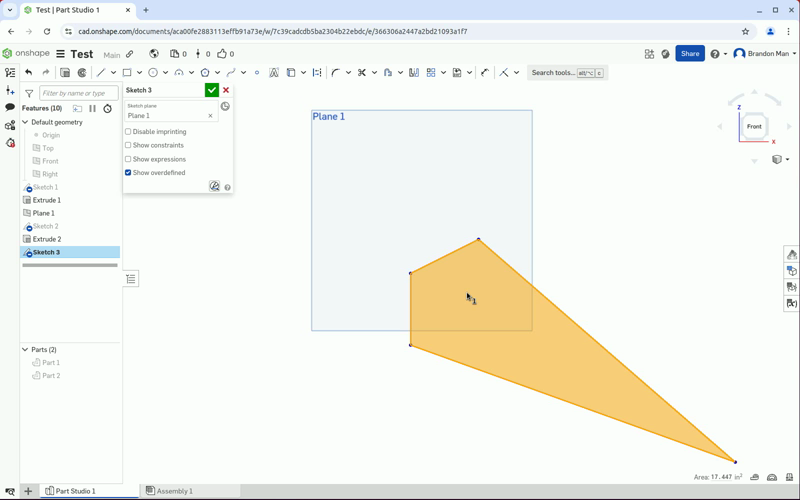
scroll(-6)
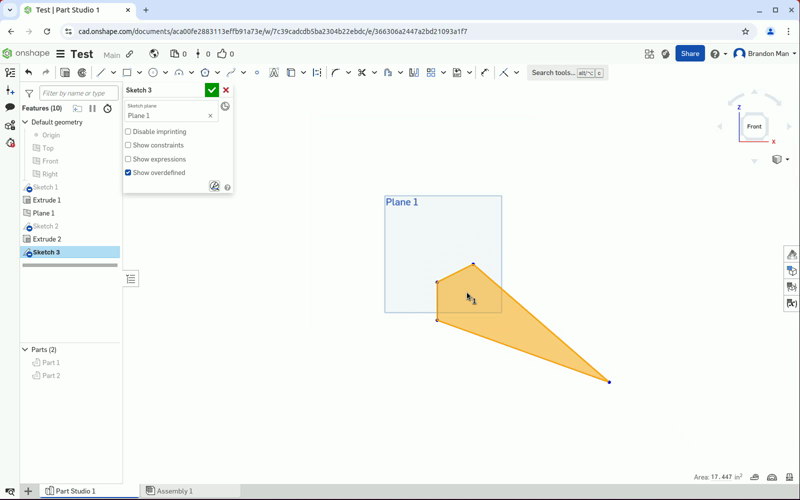
scroll(-6)
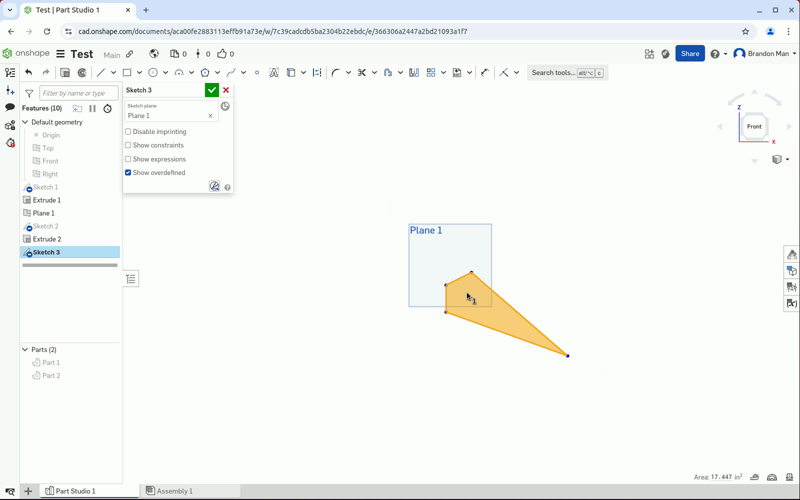
scroll(-6)
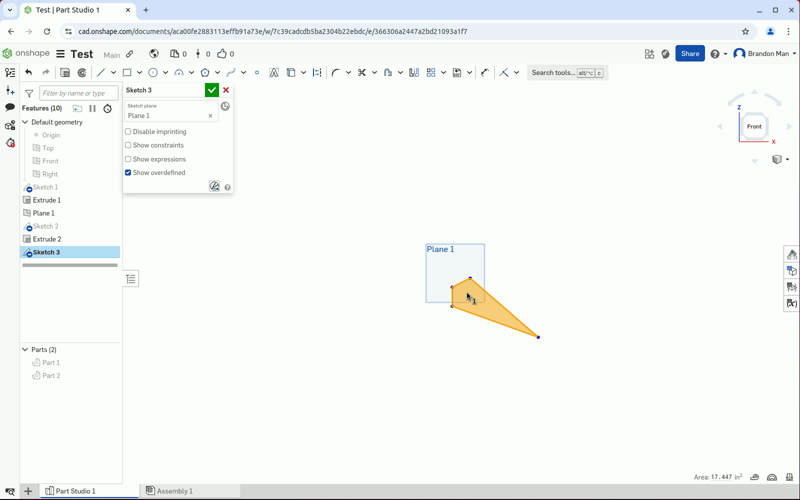
scroll(-6)
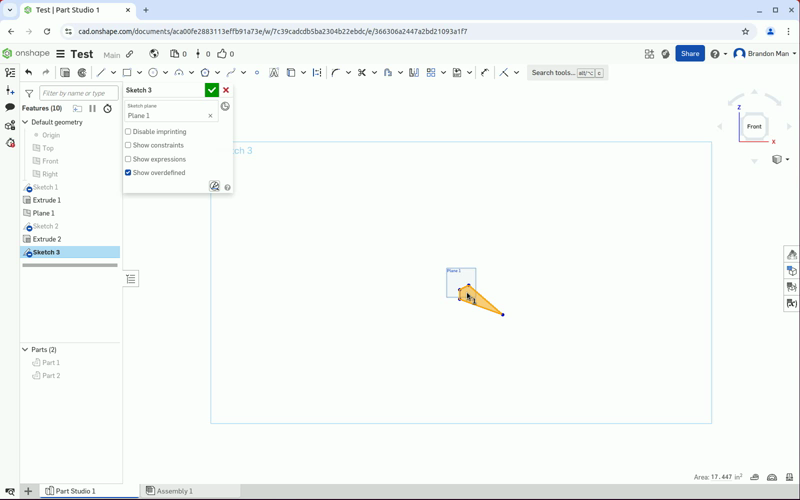
mouse_move(73, 352)
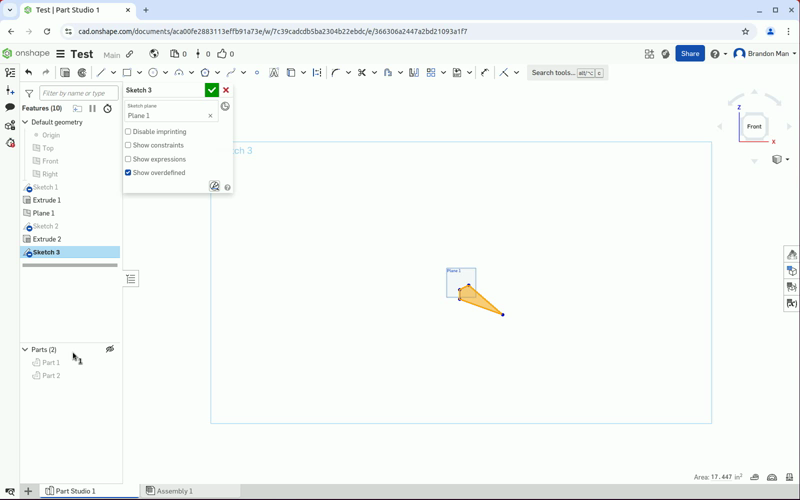
key(shift+y)
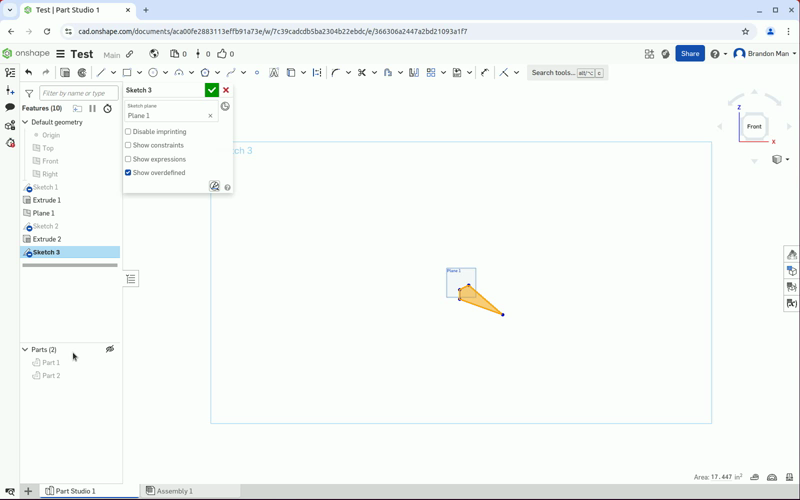
key(shift+e)
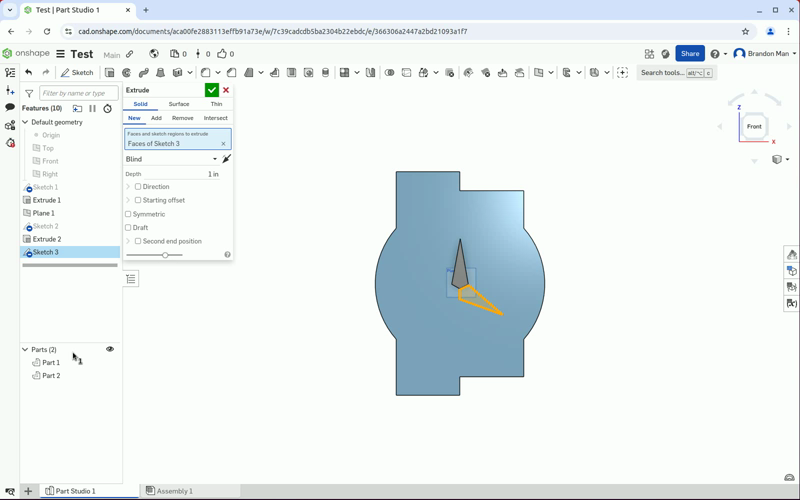
mouse_move(143, 106)
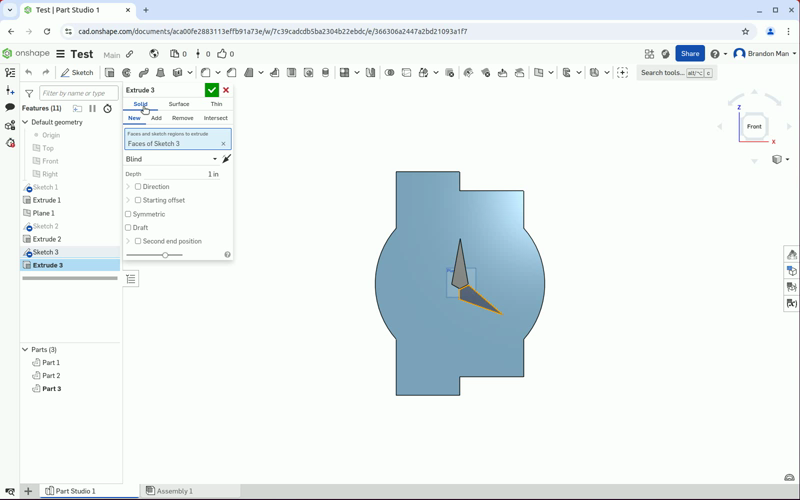
click(143, 106)
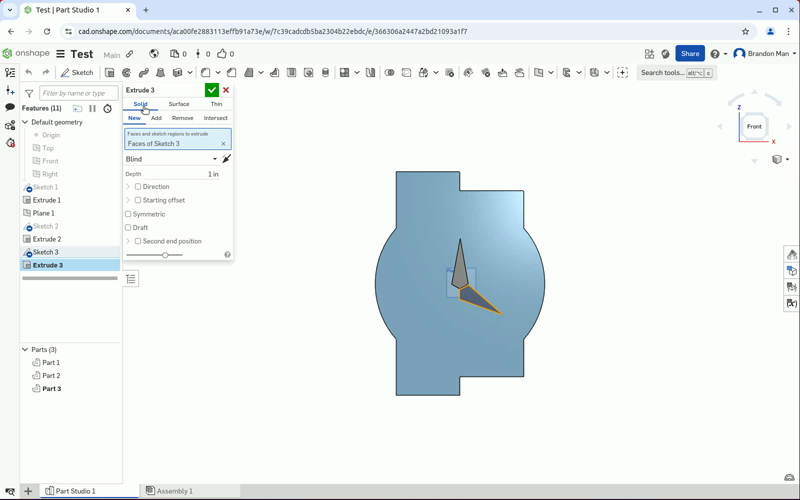
mouse_move(137, 120)
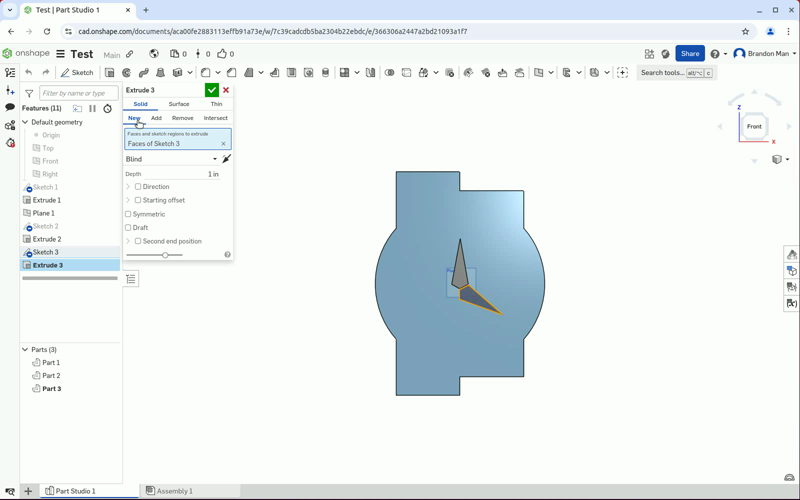
click(137, 120)
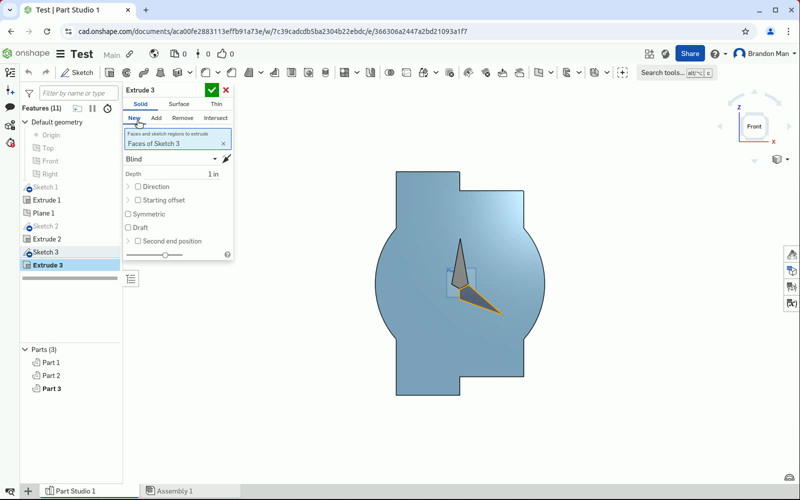
key(tab, 4)
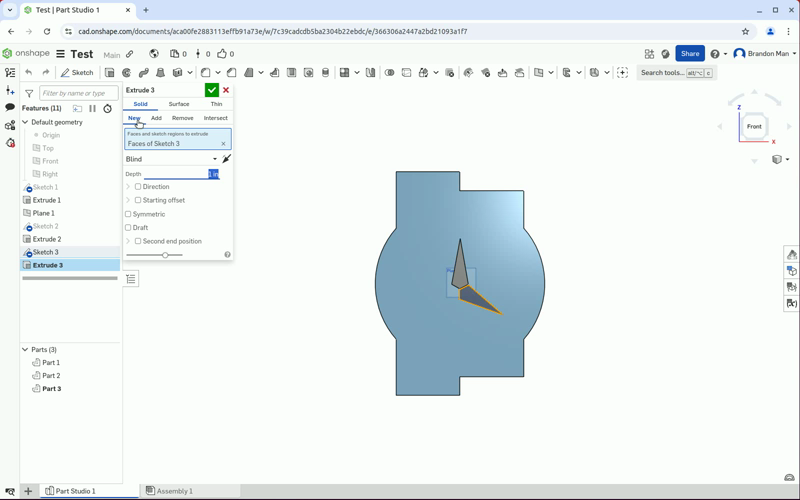
text(1.204)
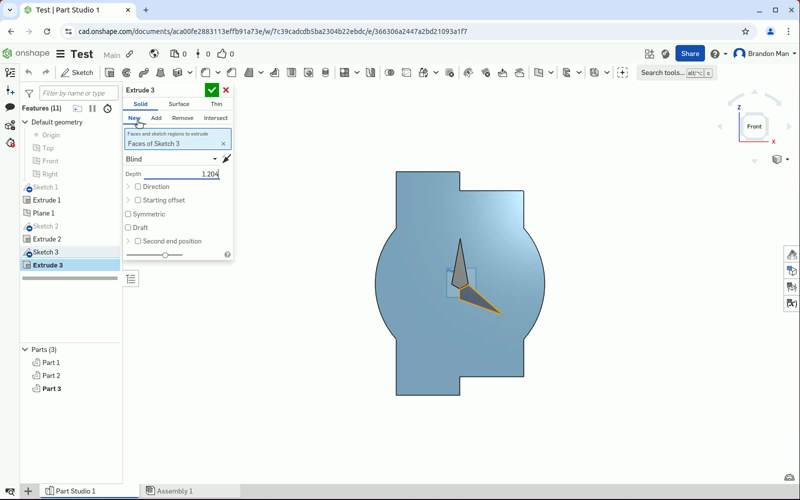
key(enter)
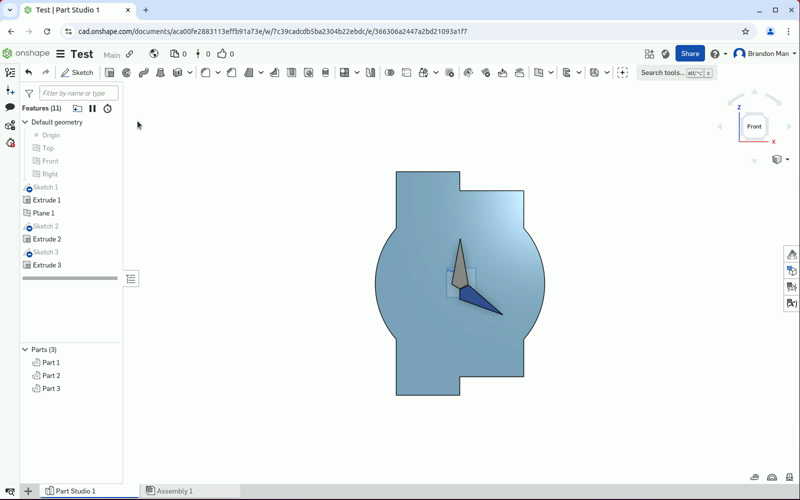
key(shift+h)
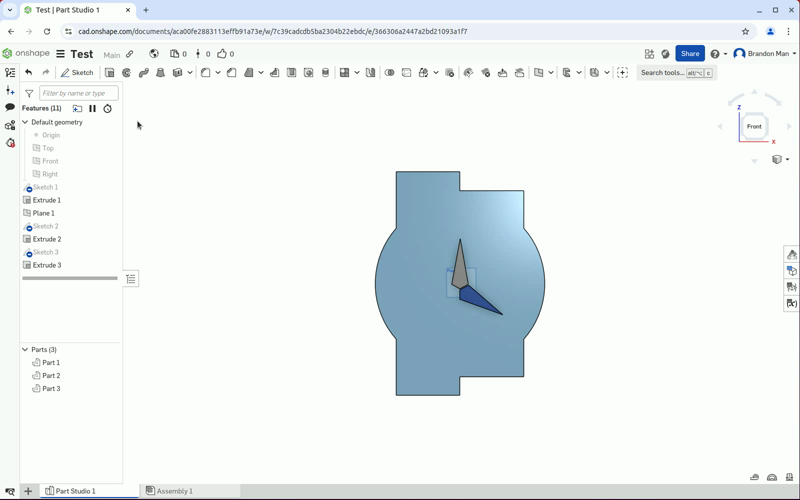
key(shift+h)
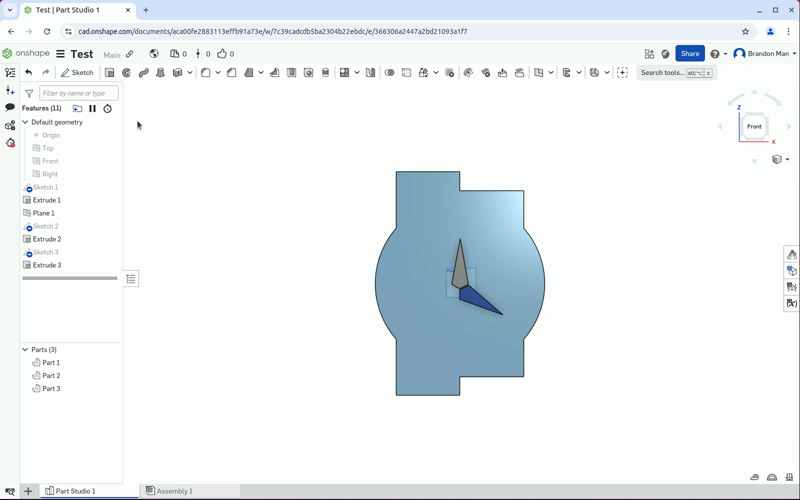
mouse_move(73, 189)
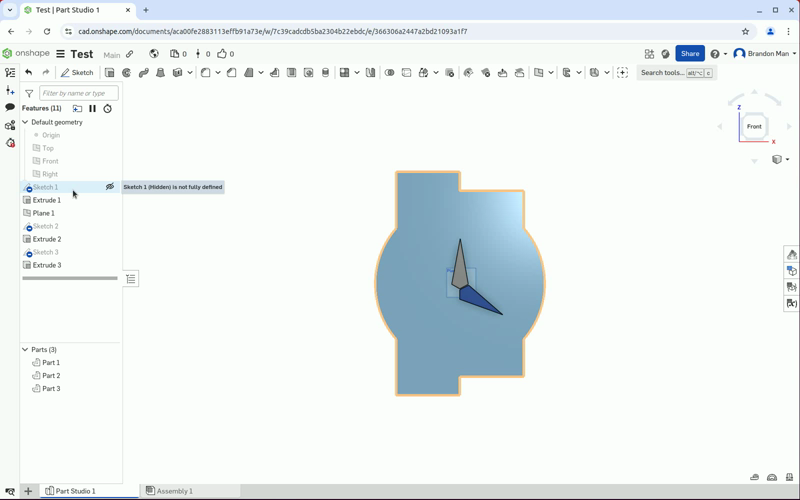
click(73, 189)
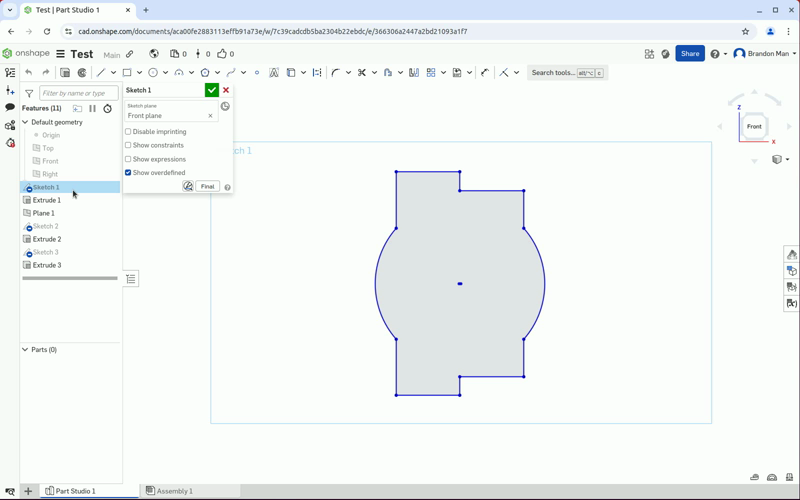
mouse_move(229, 92)
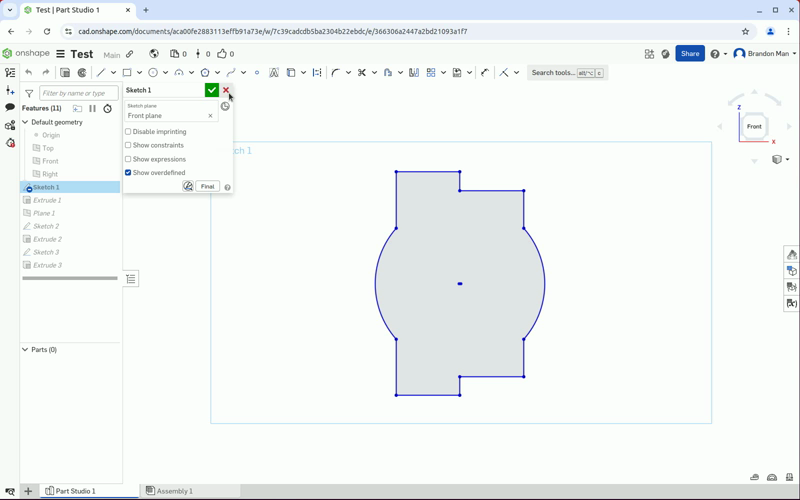
click(229, 92)
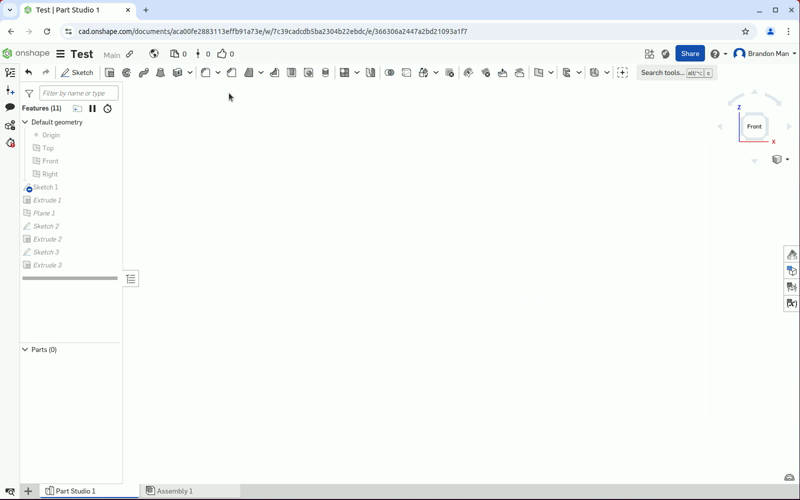
key(shift+s)
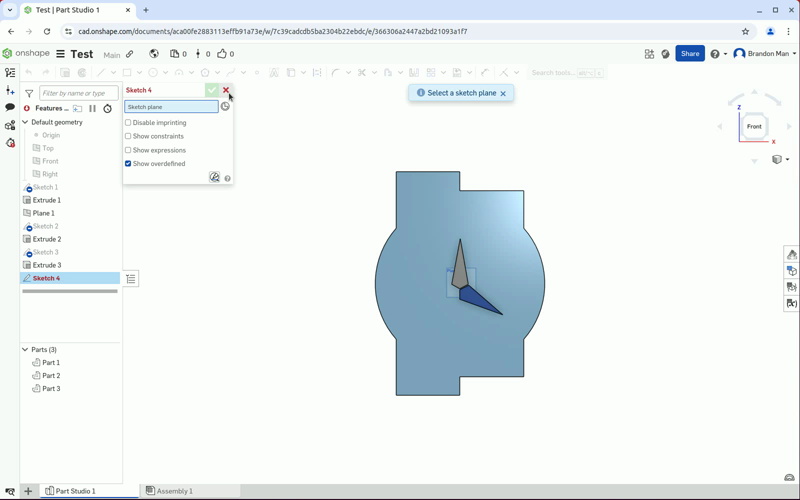
mouse_move(73, 215)
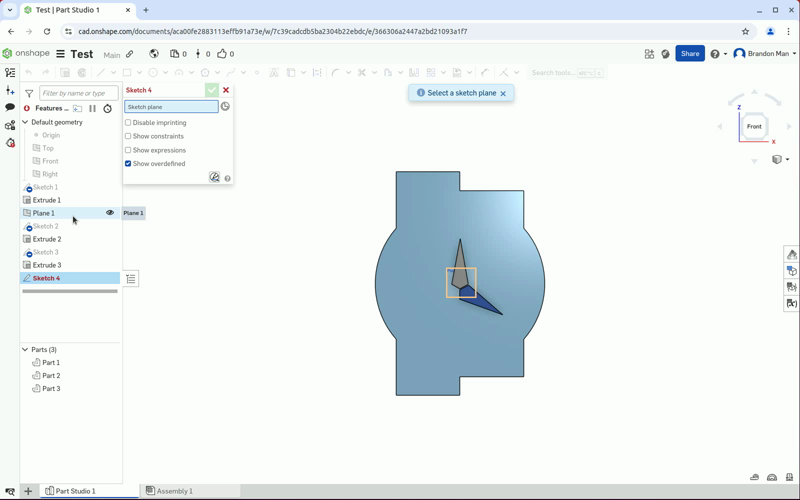
click(73, 215)
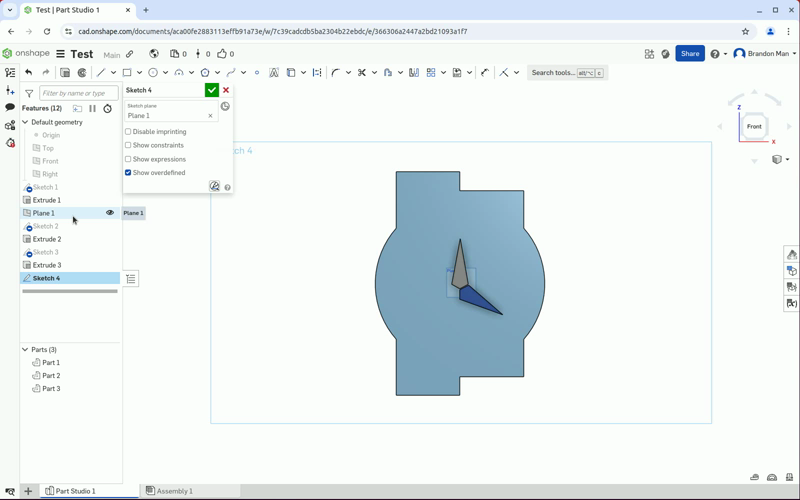
mouse_move(73, 352)
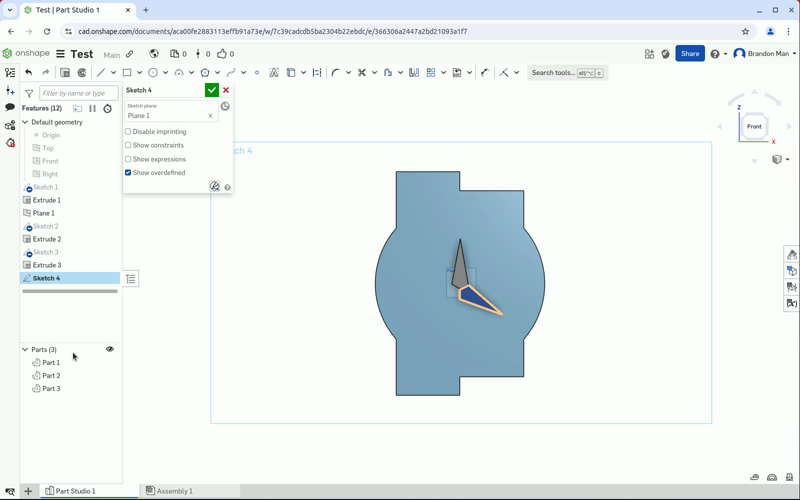
key(y)
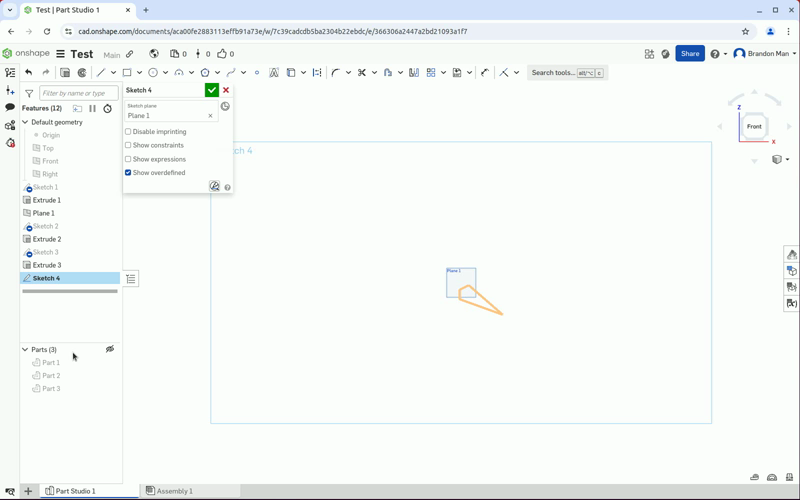
key(l)
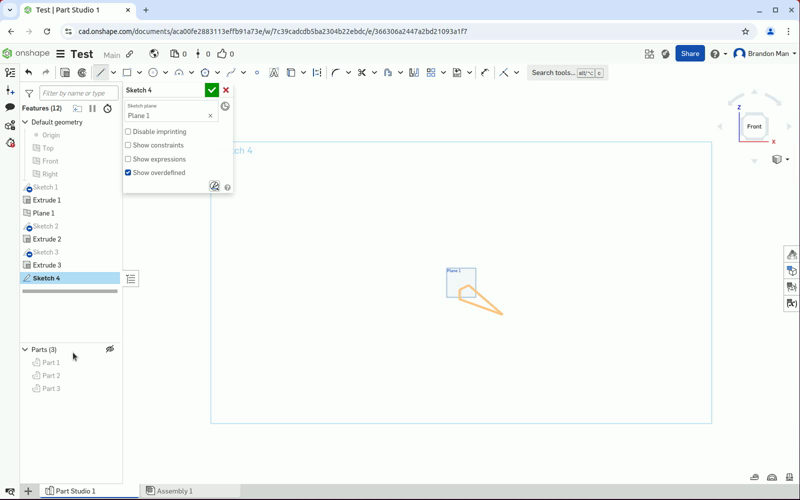
key_down(shift)
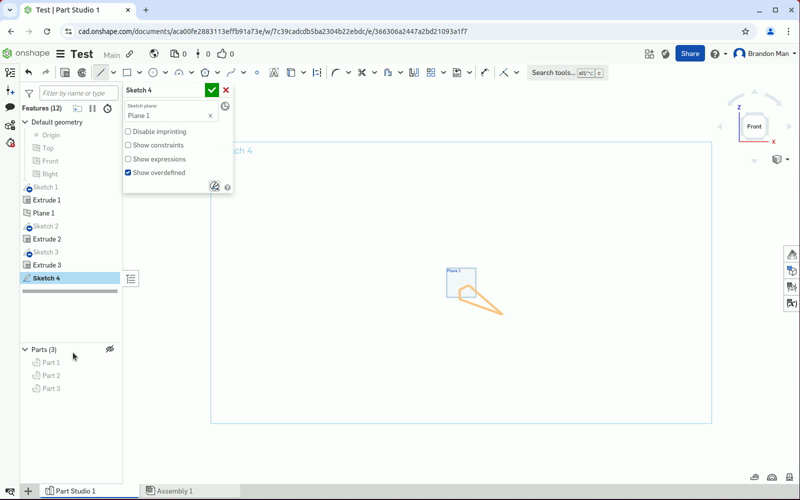
mouse_move(417, 313)
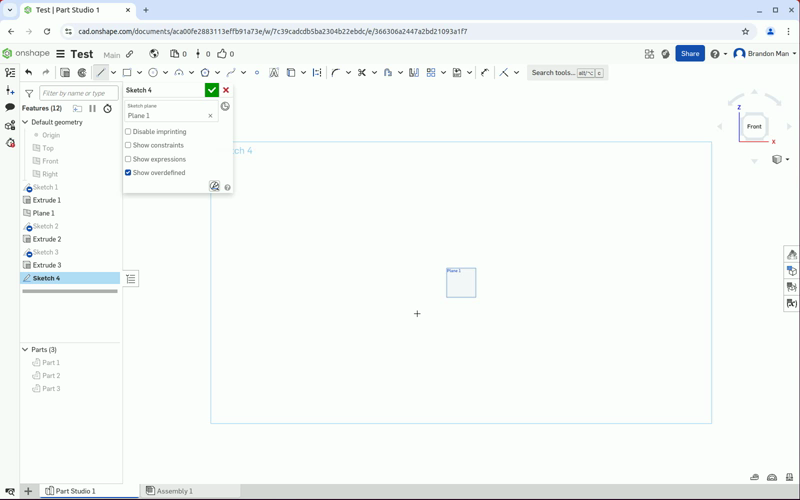
click(417, 313)
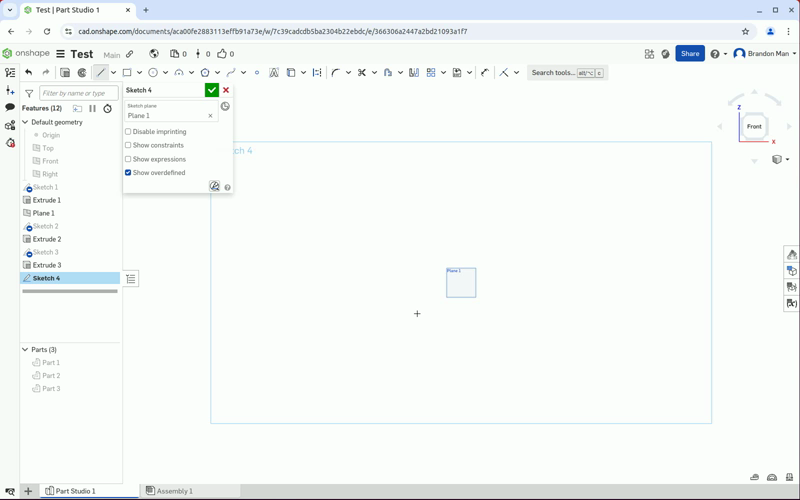
key_up(shift)
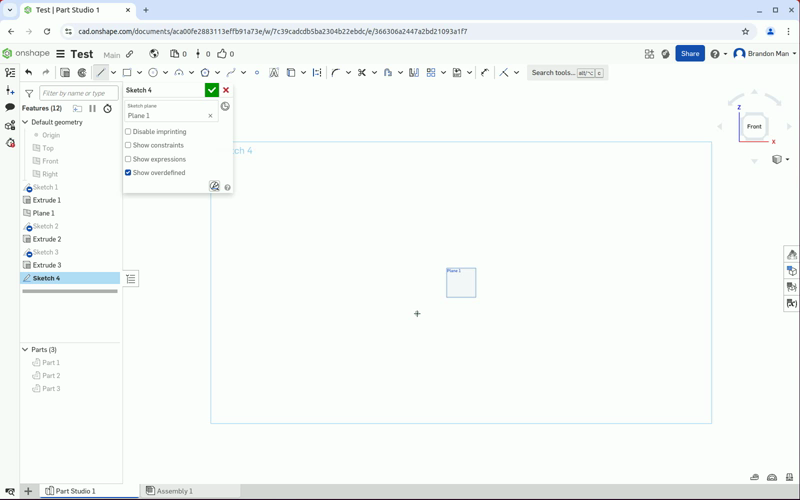
key_down(shift)
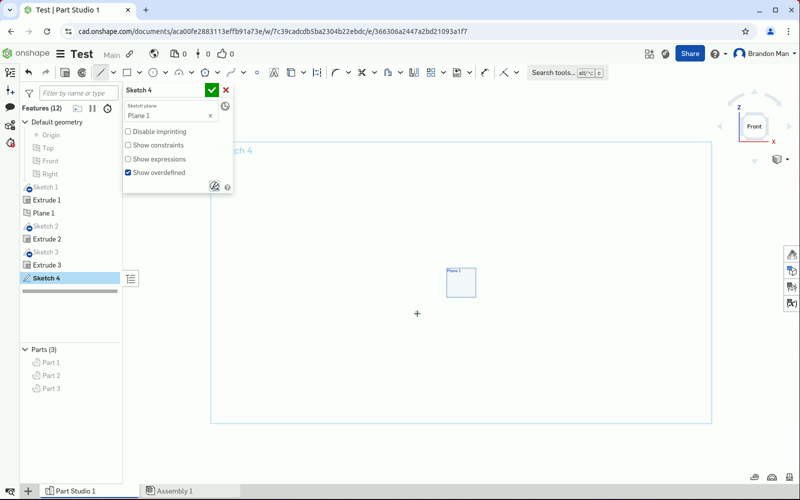
mouse_move(447, 313)
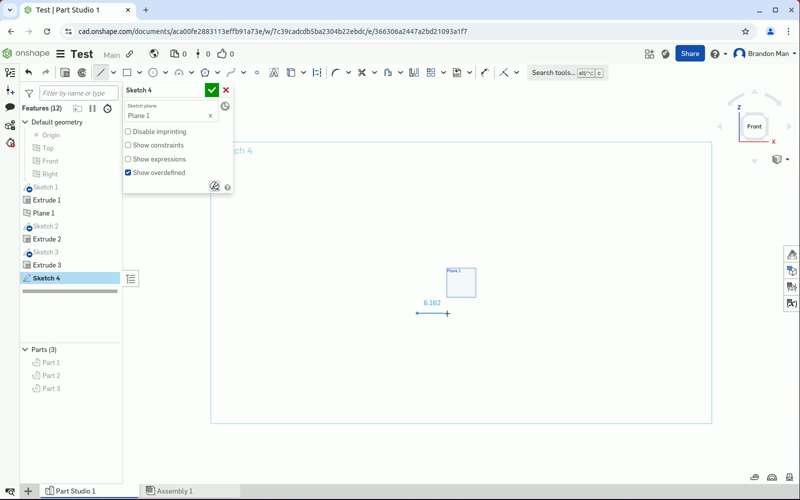
mouse_move(459, 298)
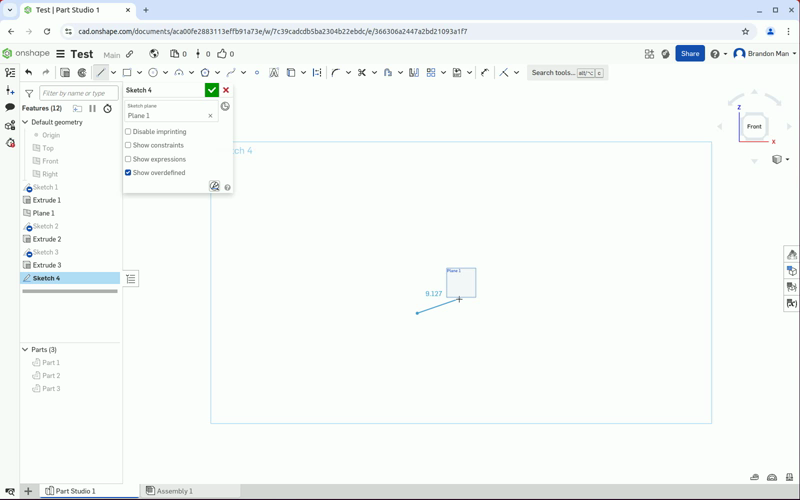
click(459, 298)
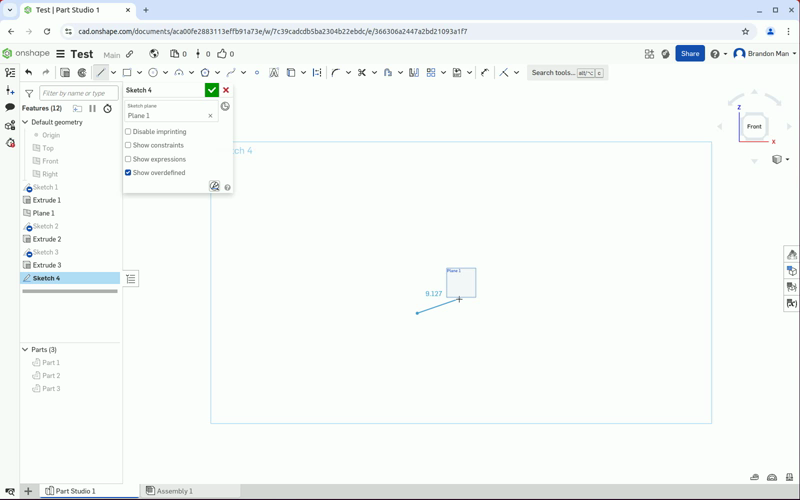
key_up(shift)
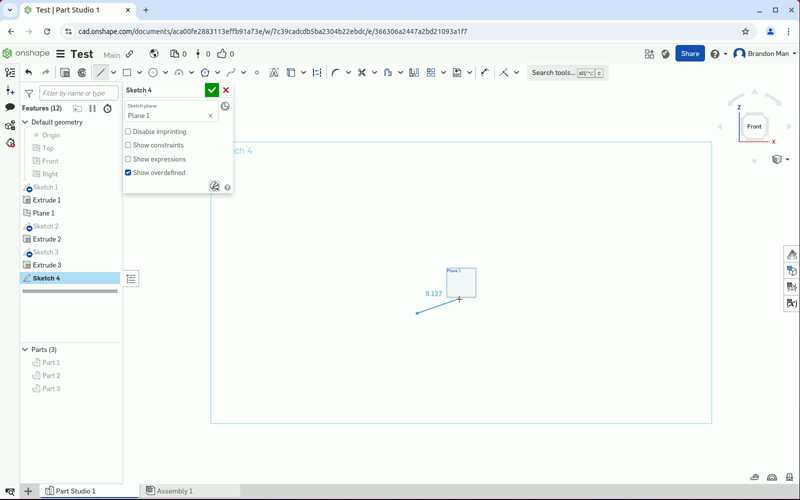
key_down(shift)
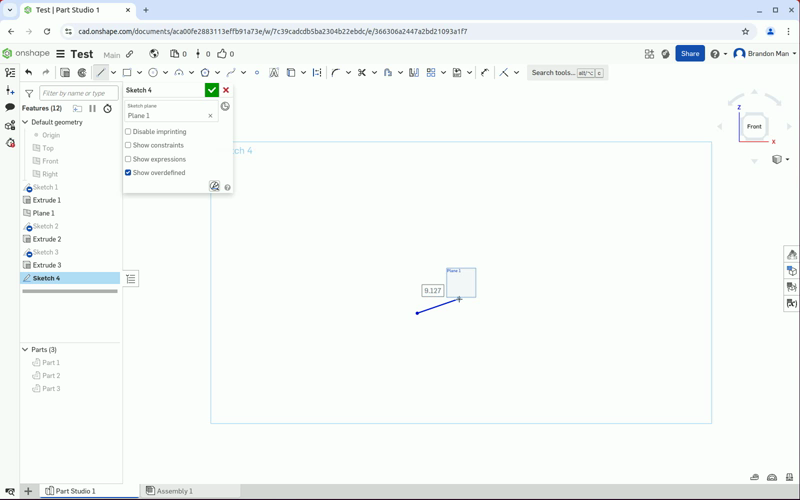
mouse_move(489, 298)
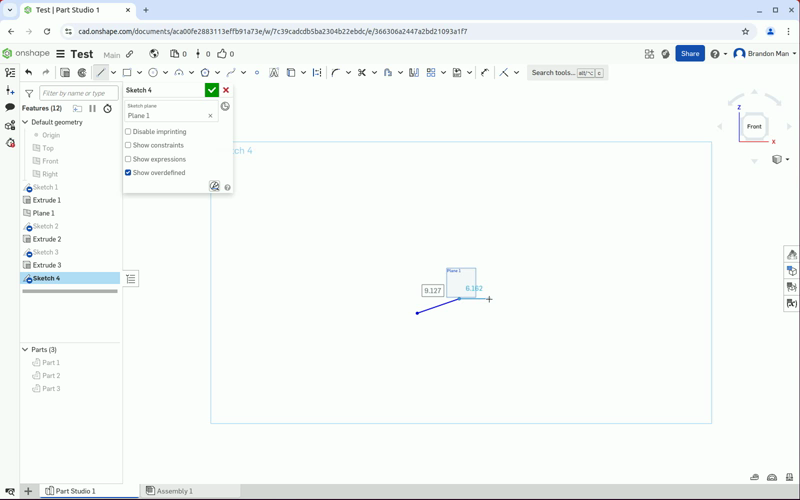
mouse_move(459, 288)
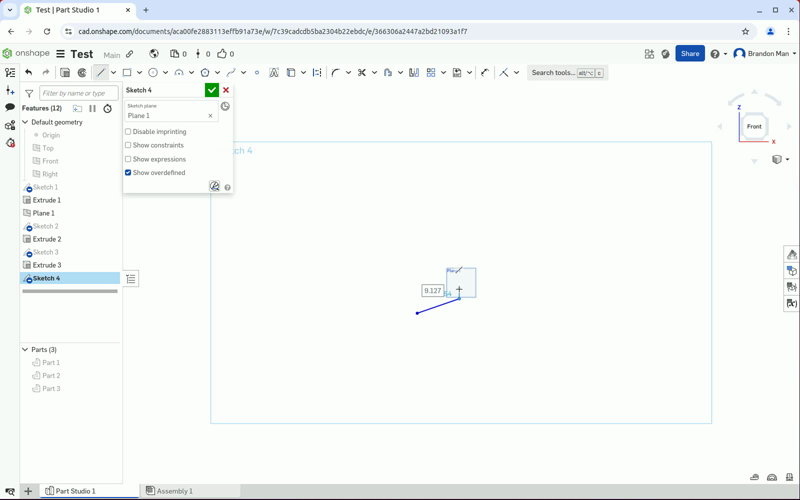
click(459, 288)
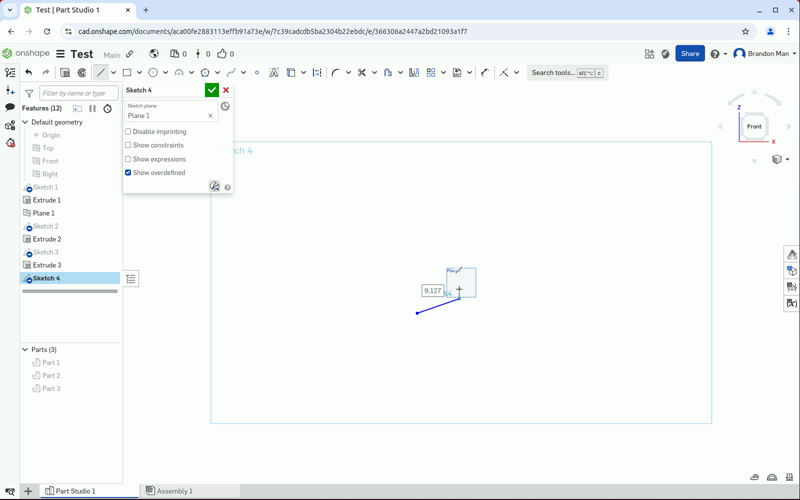
key_up(shift)
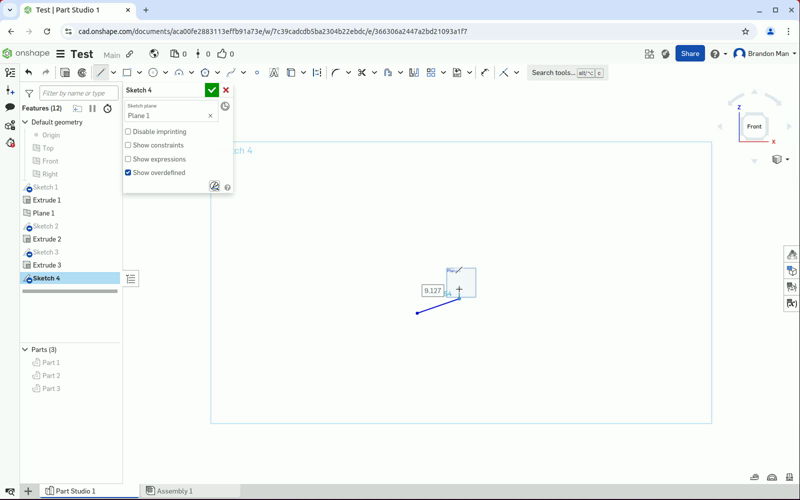
key_down(shift)
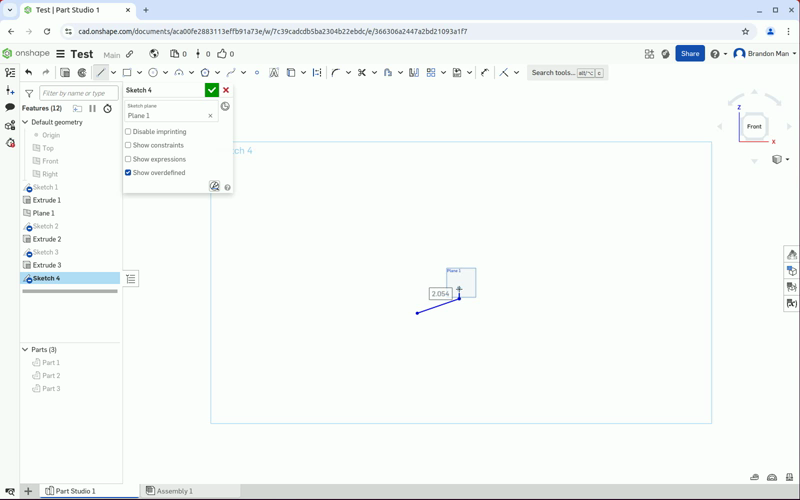
mouse_move(489, 288)
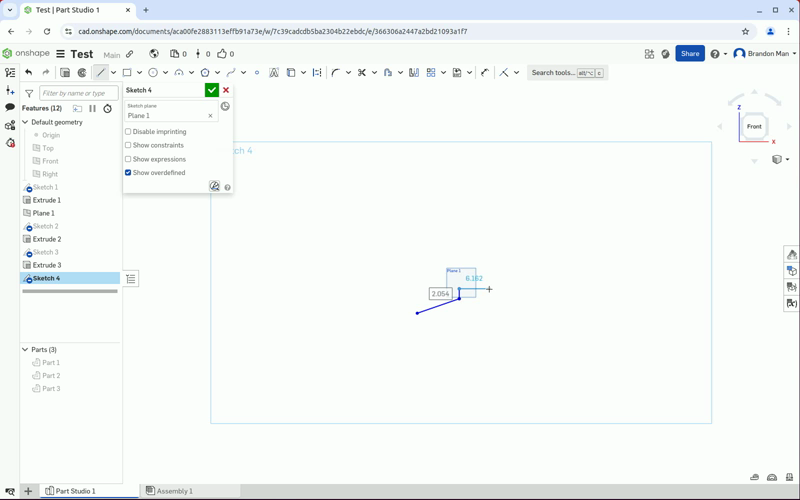
mouse_move(451, 284)
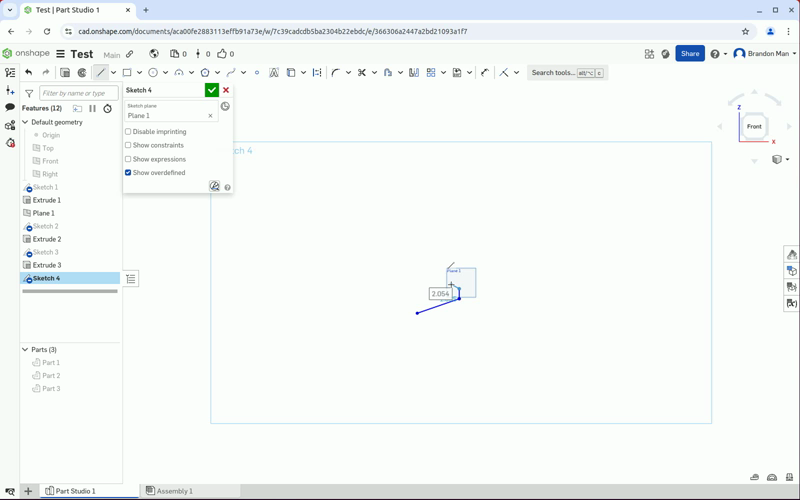
click(451, 284)
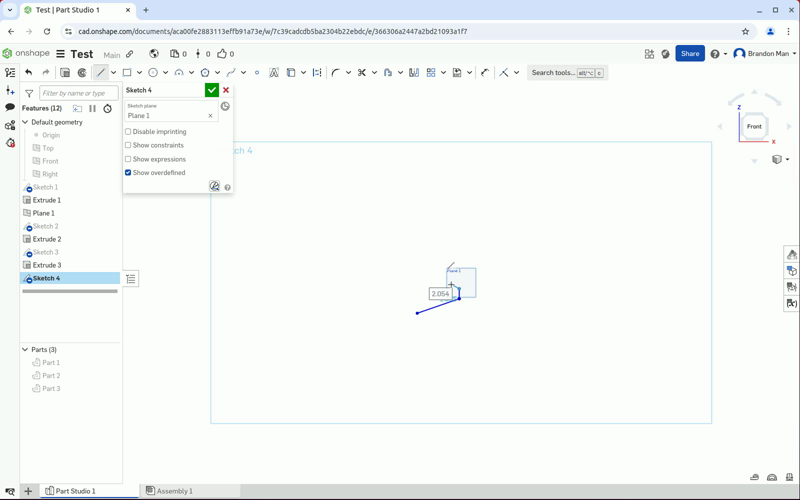
key_up(shift)
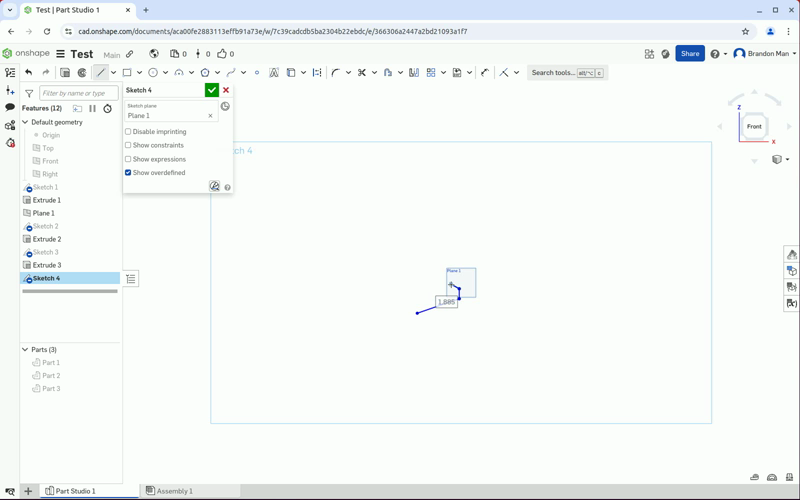
mouse_move(481, 284)
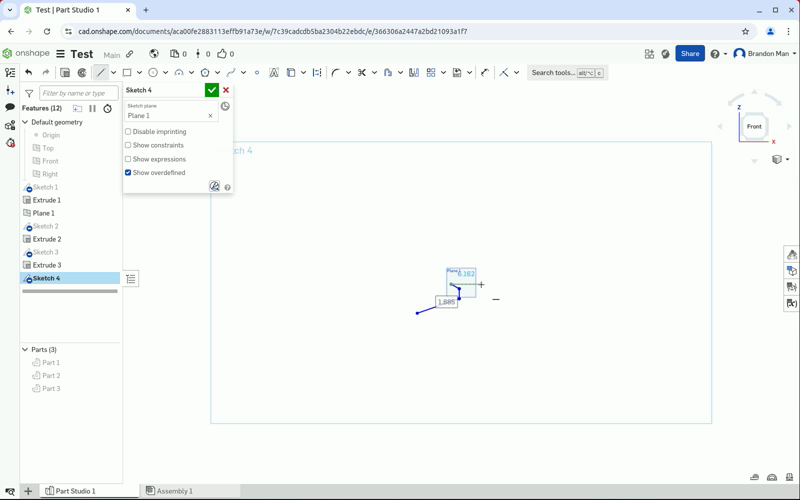
key_down(shift)
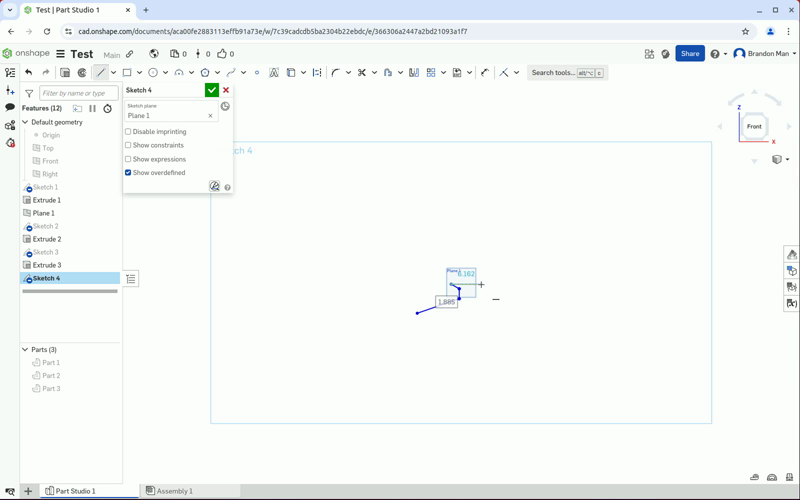
mouse_move(417, 313)
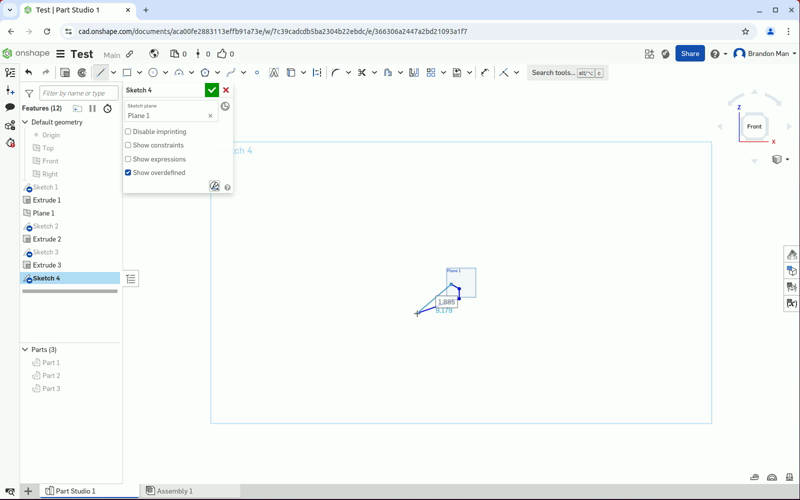
key_up(shift)
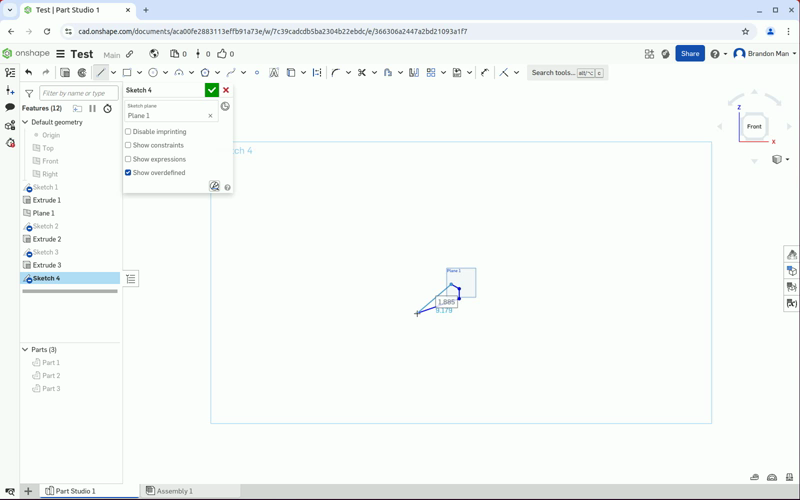
click(417, 313)
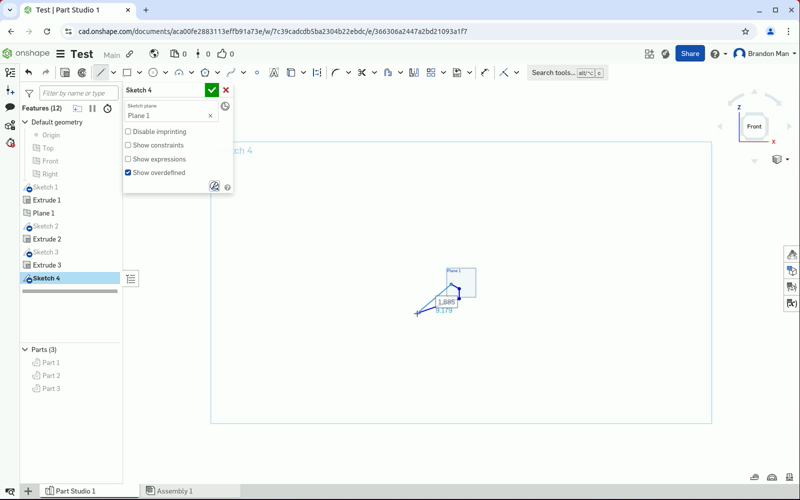
key(esc)
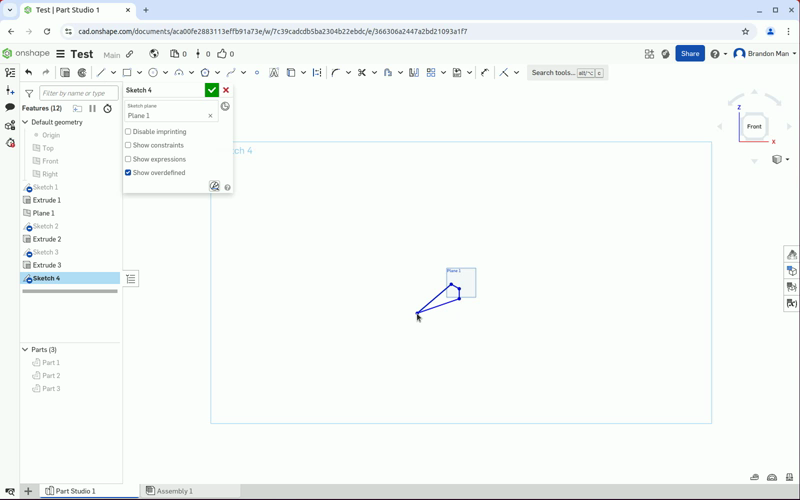
mouse_move(451, 286)
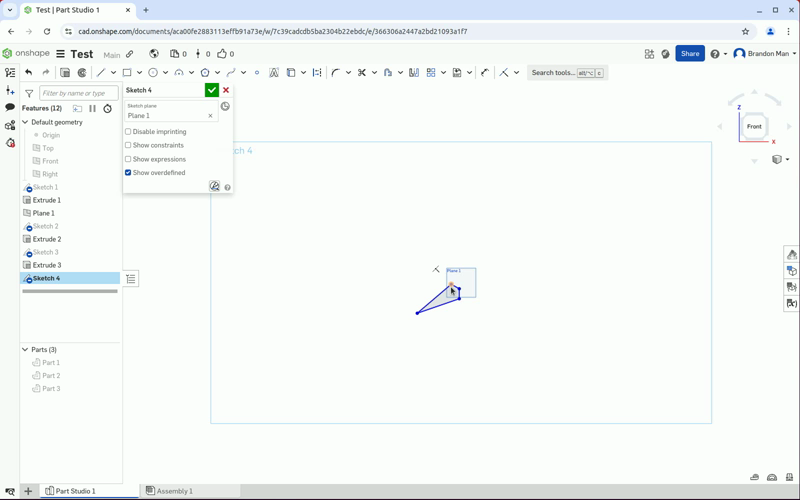
scroll(6)
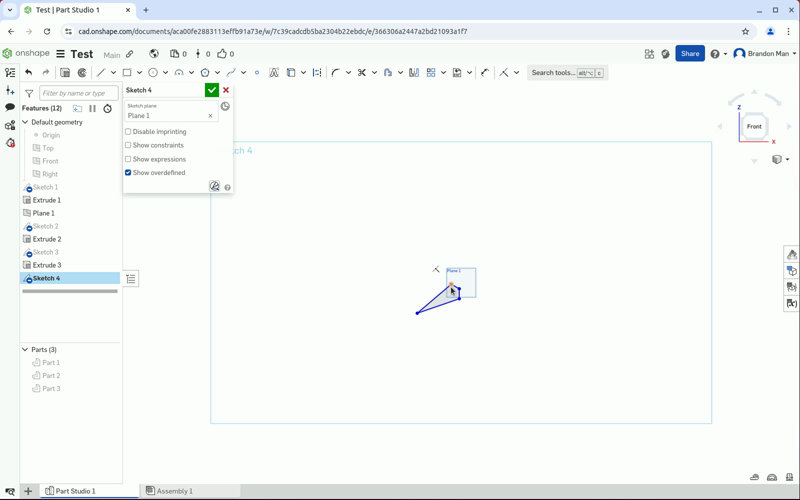
scroll(6)
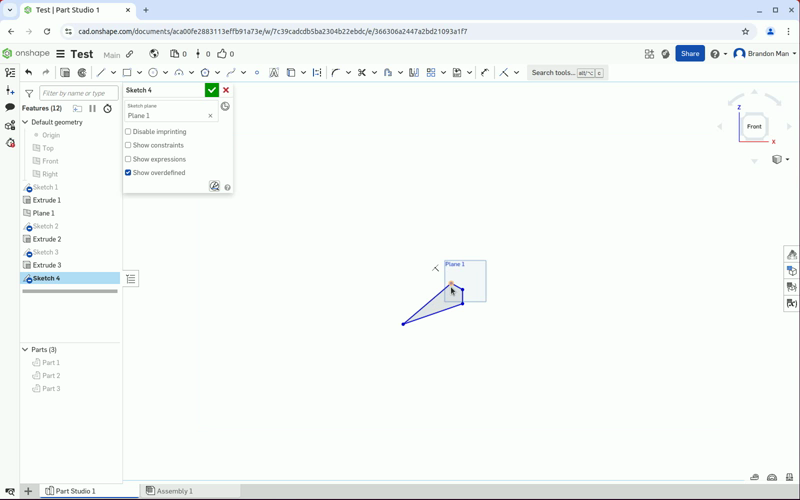
scroll(6)
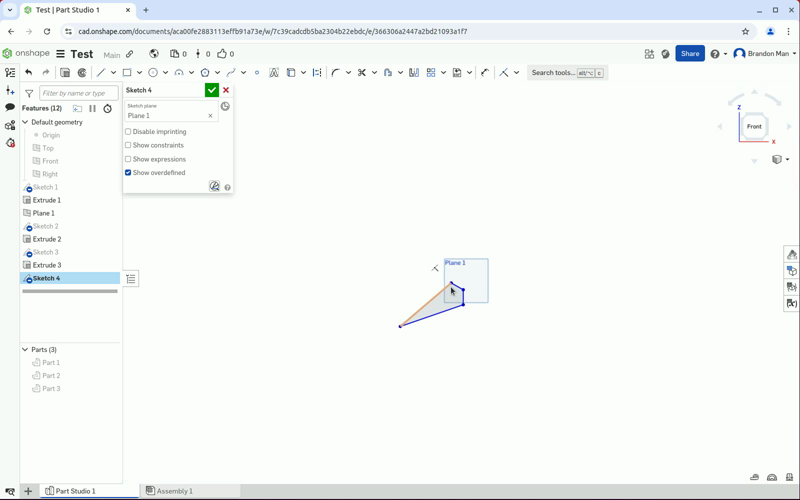
scroll(6)
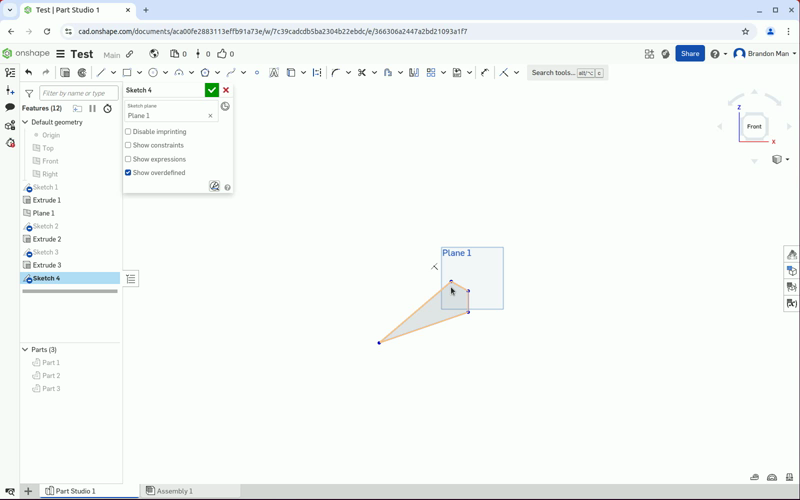
scroll(6)
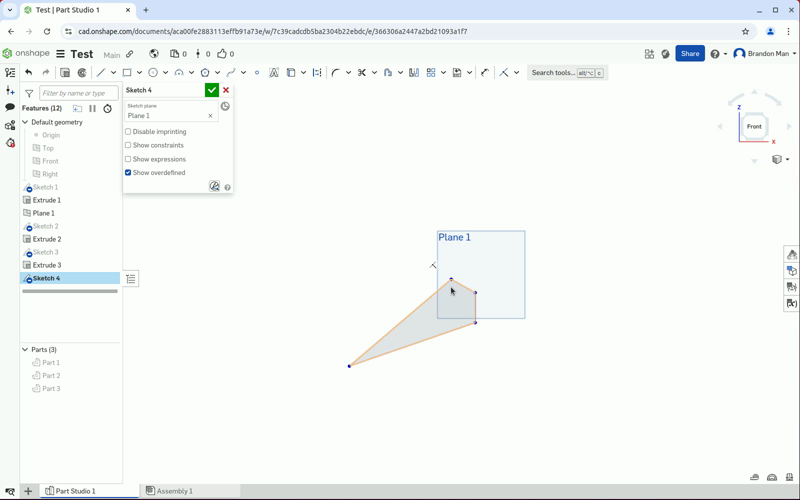
scroll(6)
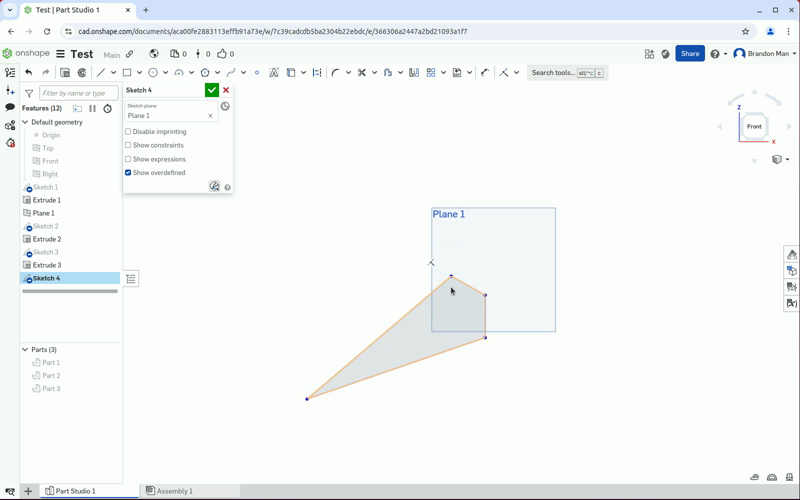
scroll(6)
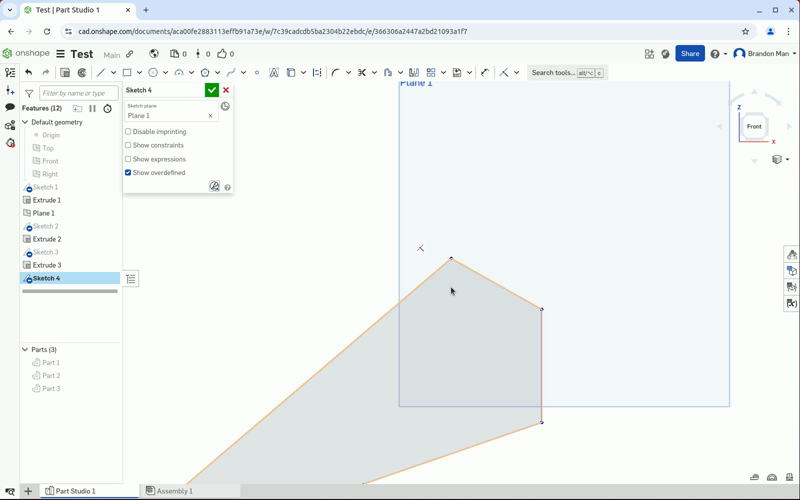
click(451, 286)
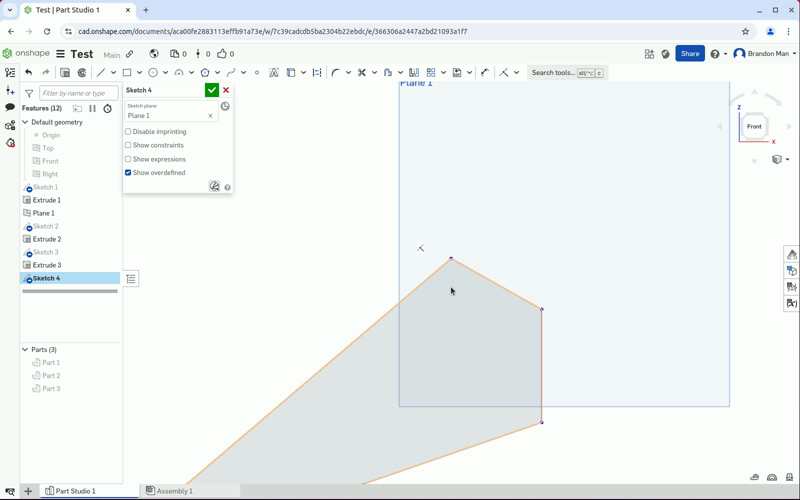
scroll(-6)
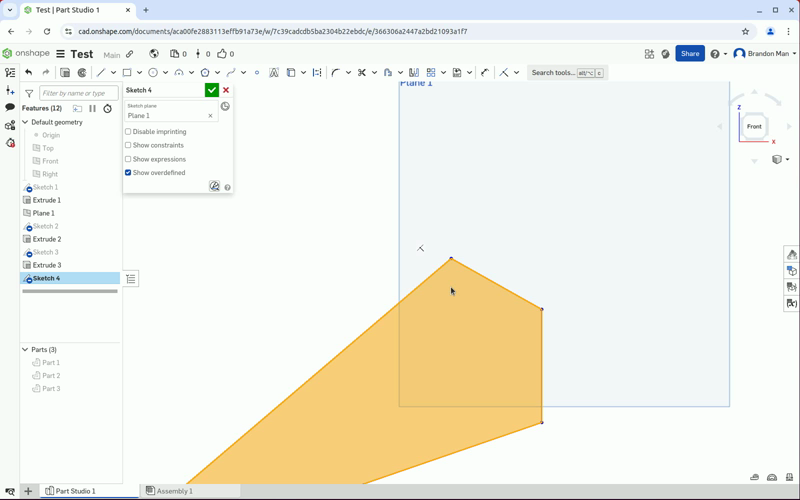
scroll(-6)
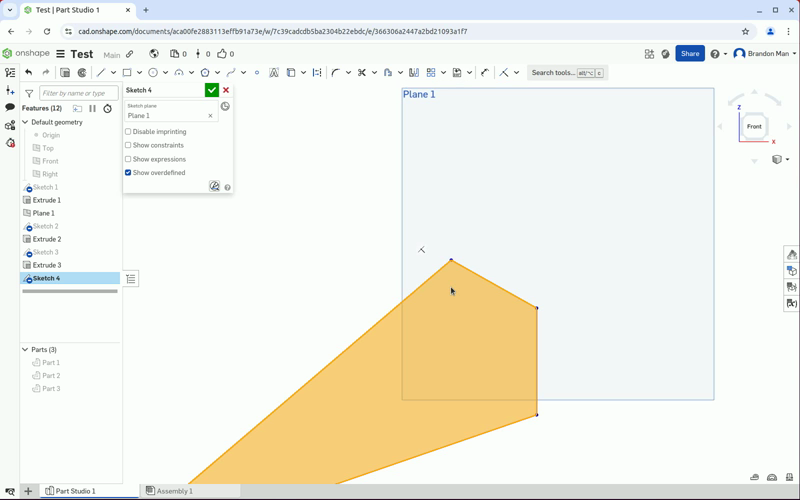
scroll(-6)
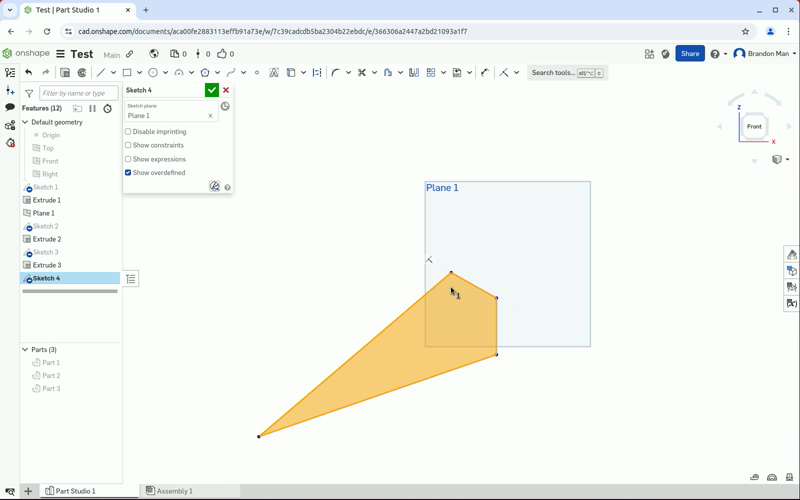
scroll(-6)
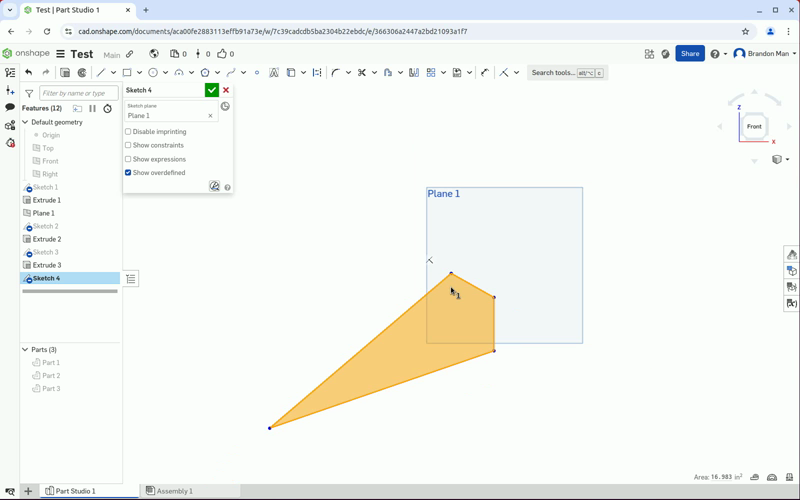
scroll(-6)
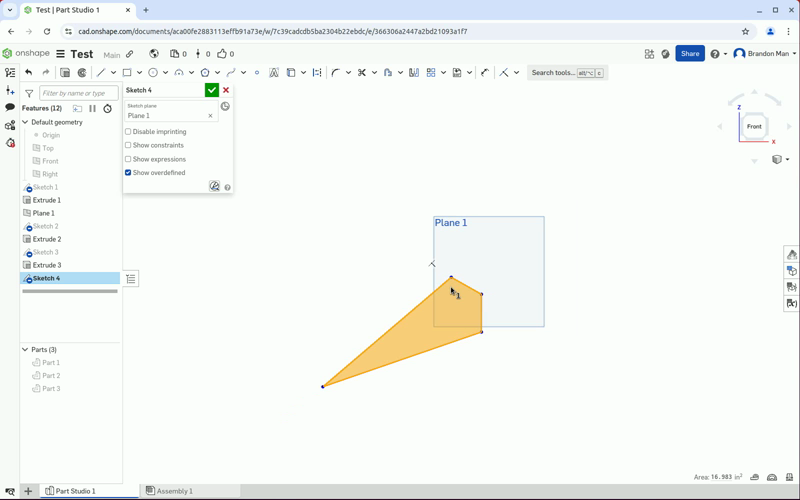
scroll(-6)
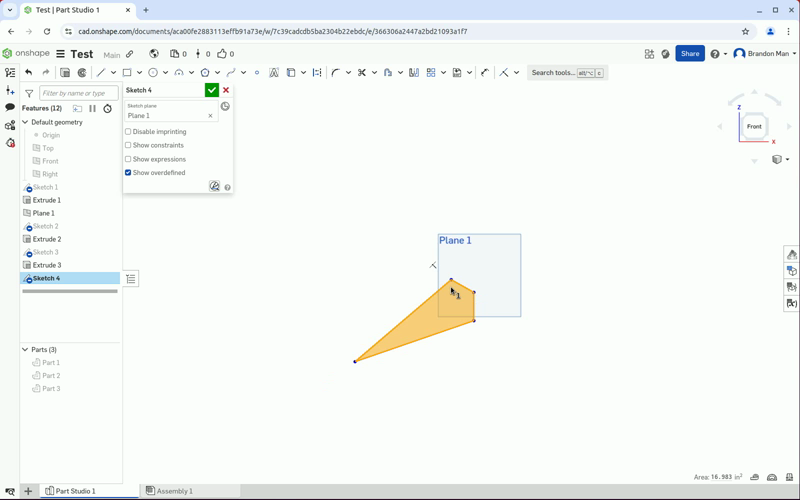
scroll(-6)
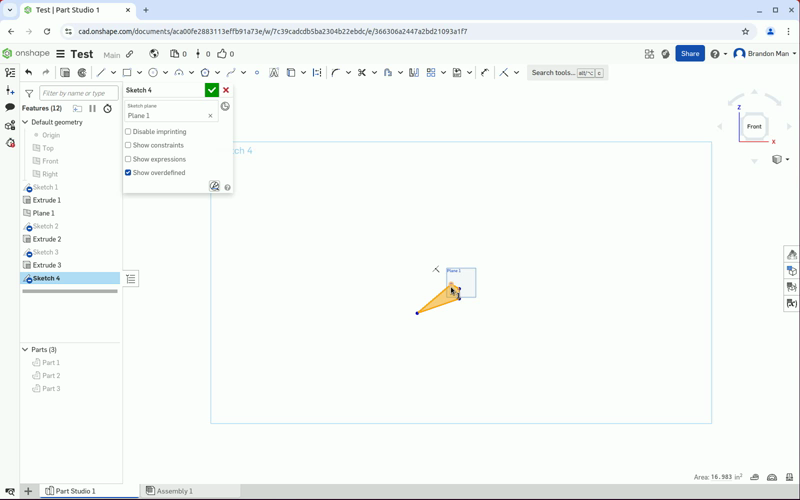
mouse_move(73, 352)
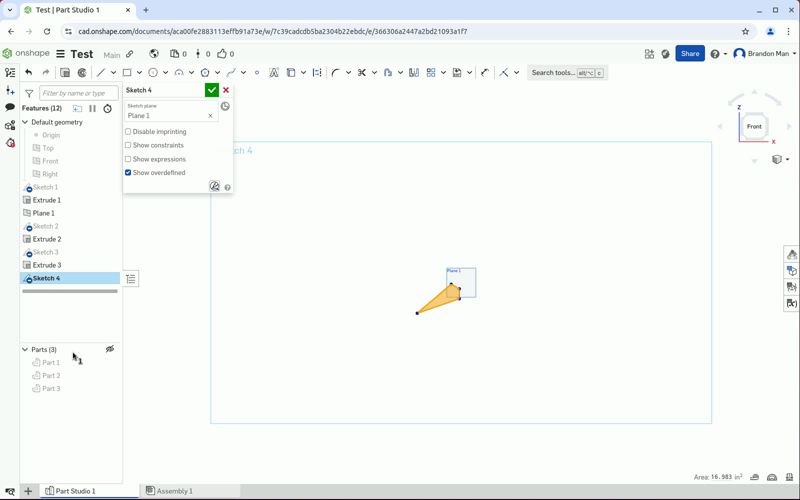
key(shift+y)
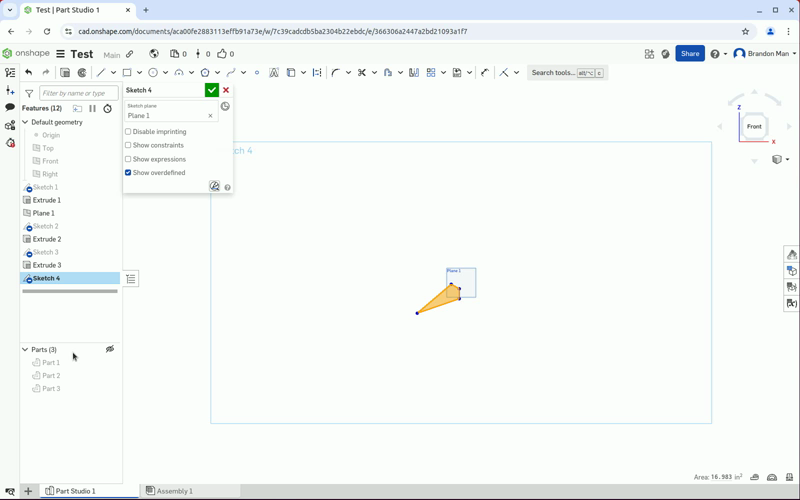
key(shift+e)
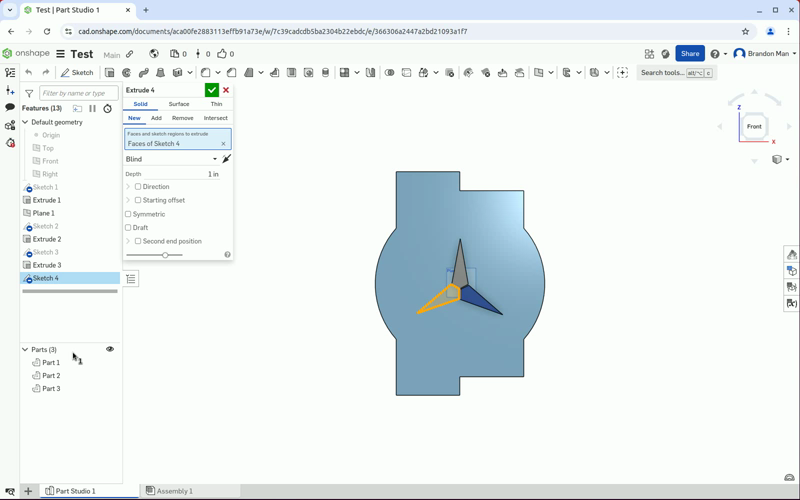
mouse_move(143, 106)
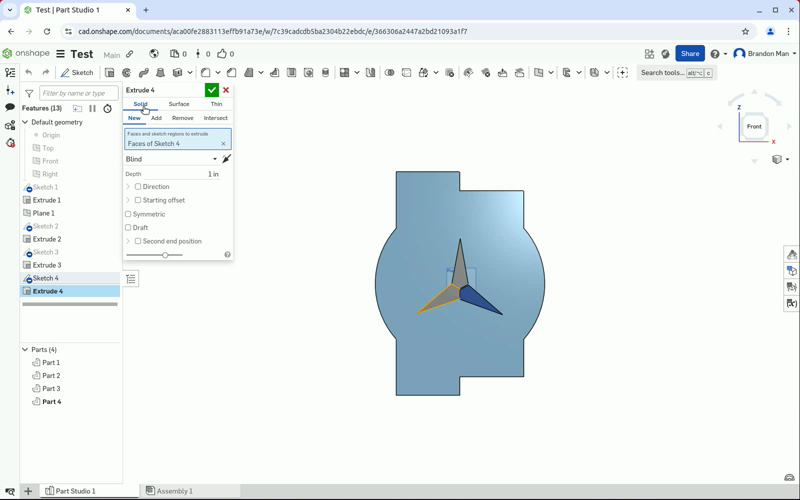
click(143, 106)
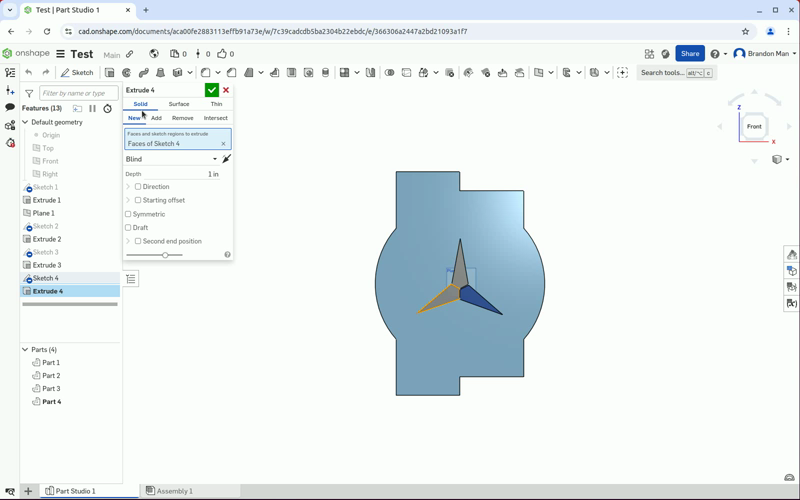
mouse_move(137, 120)
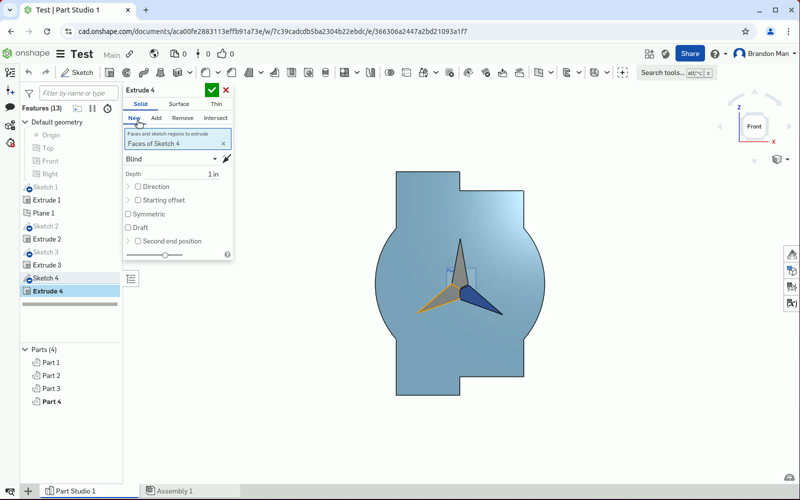
click(137, 120)
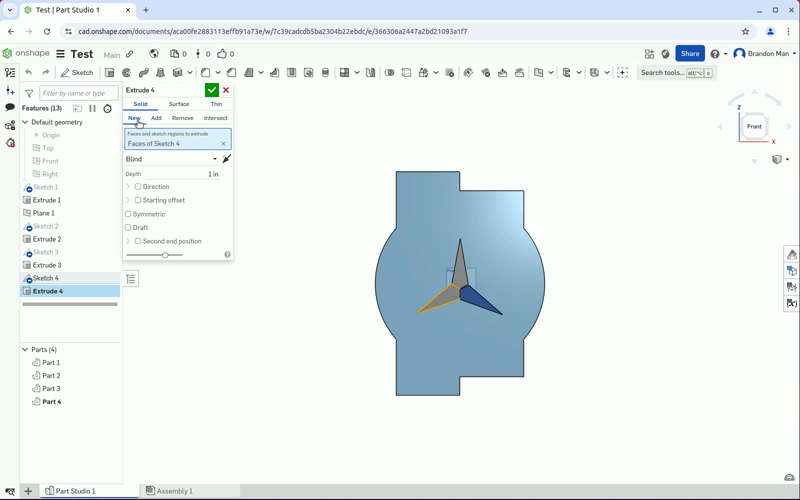
key(tab, 4)
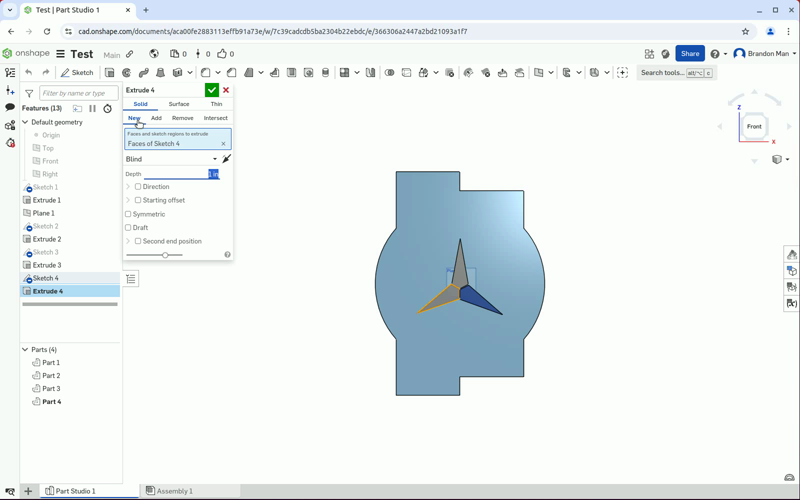
text(1.204)
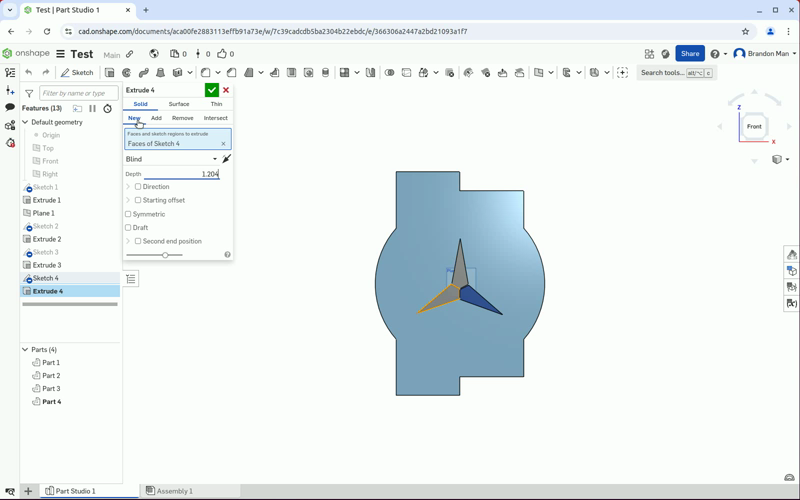
key(enter)
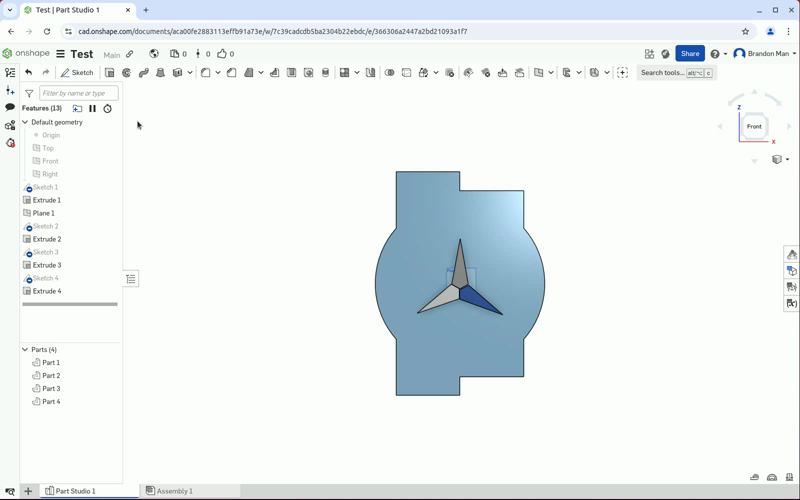
key(shift+h)
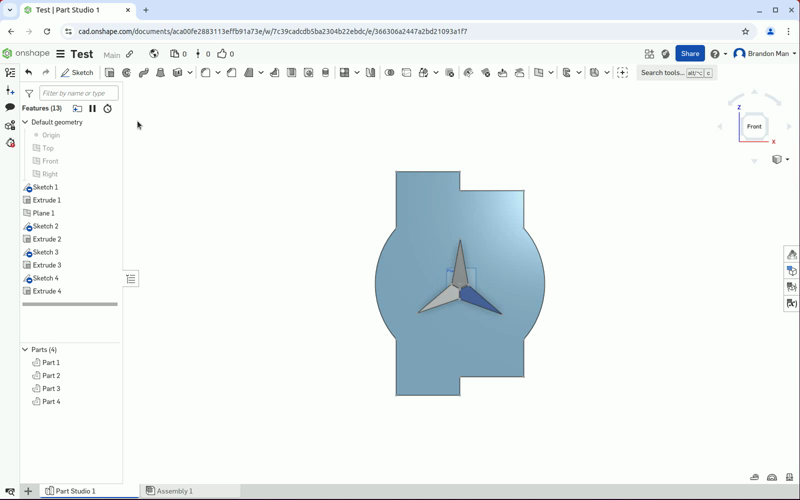
key(shift+h)
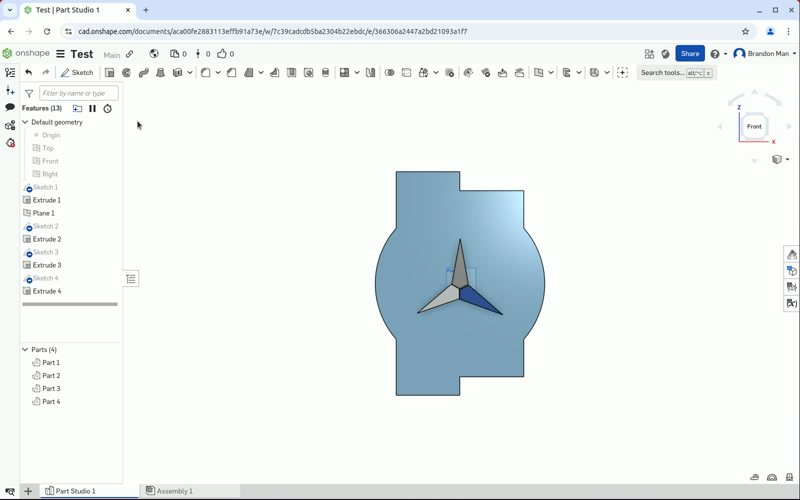
mouse_move(73, 189)
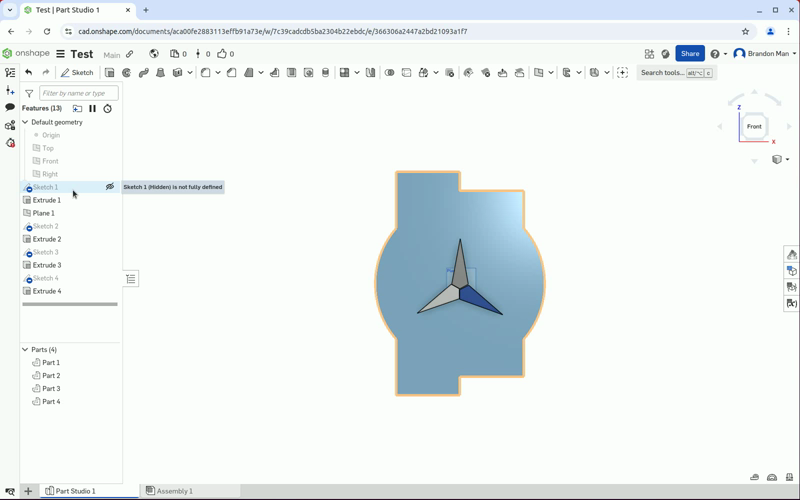
click(73, 189)
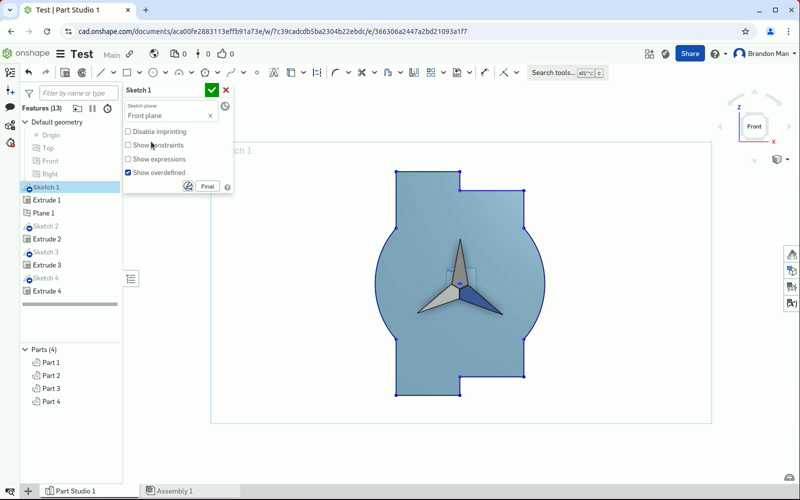
mouse_move(229, 92)
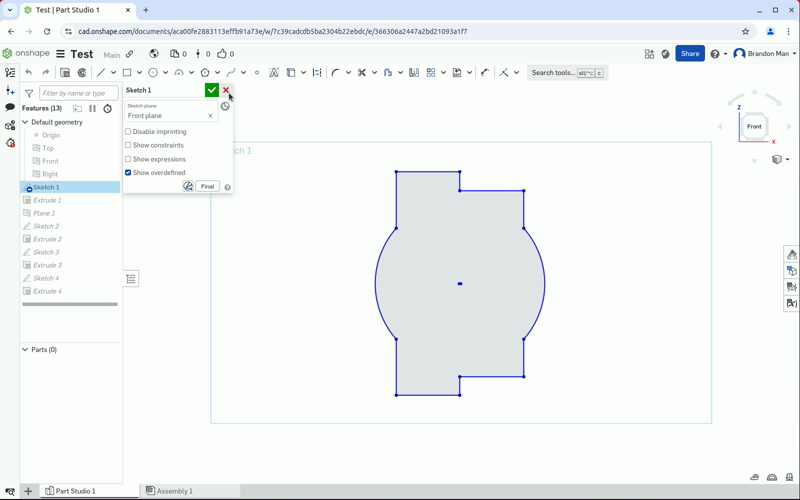
click(229, 92)
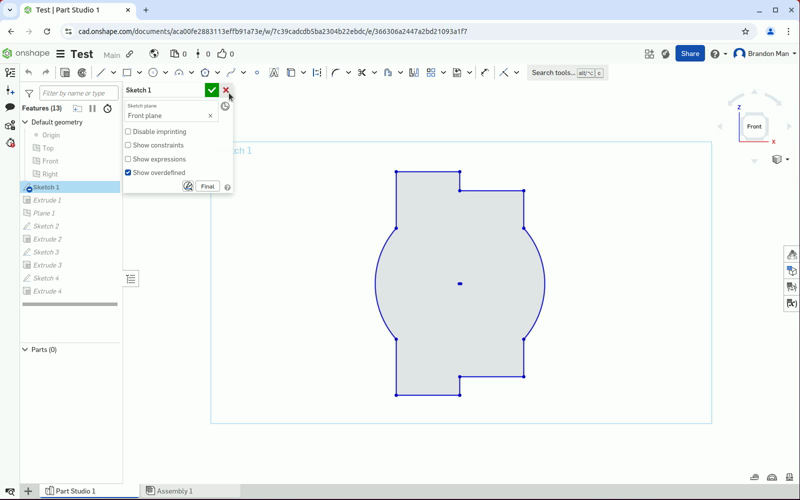
key(shift+s)
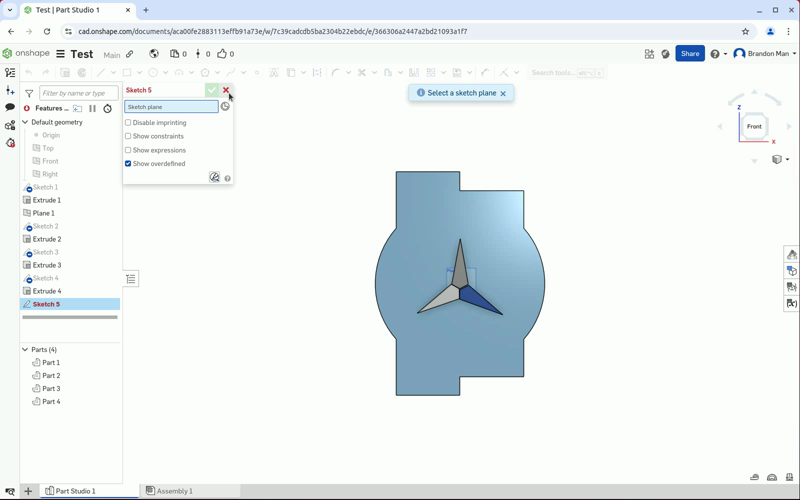
mouse_move(73, 215)
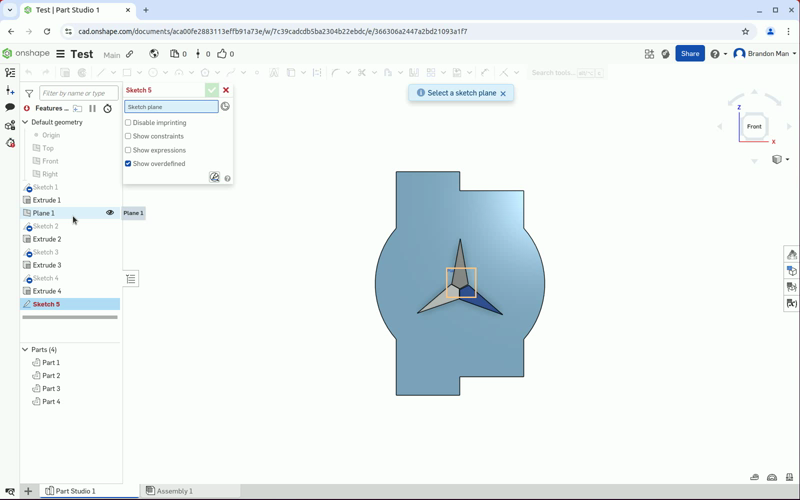
click(73, 215)
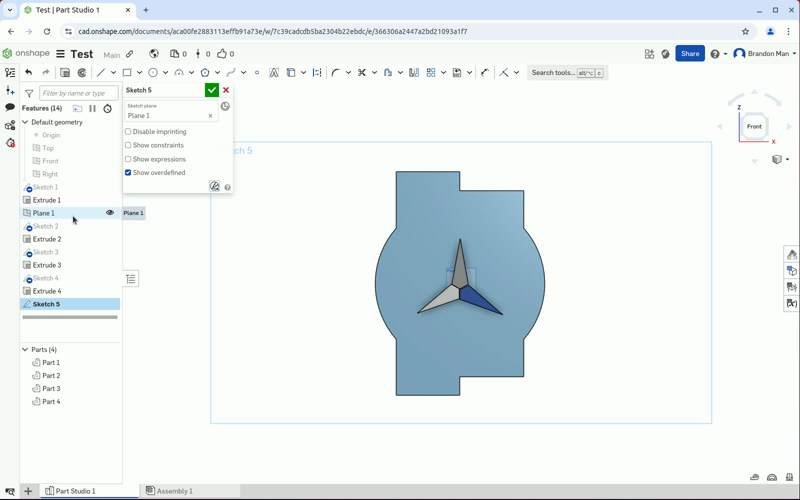
mouse_move(73, 352)
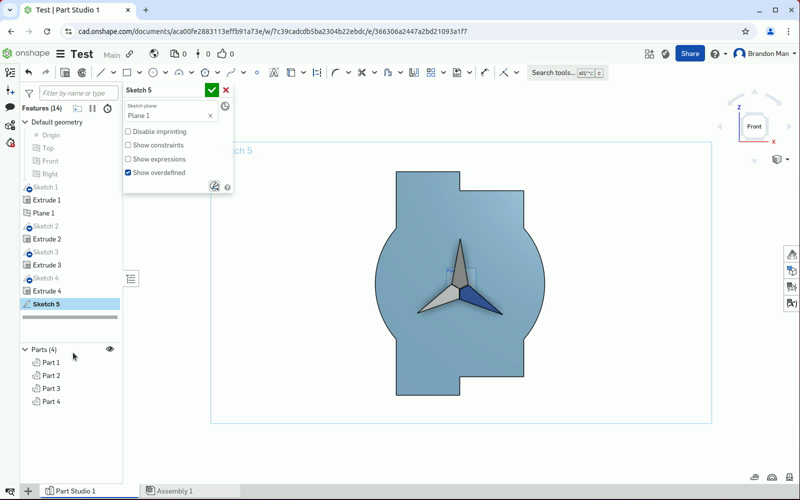
key(y)
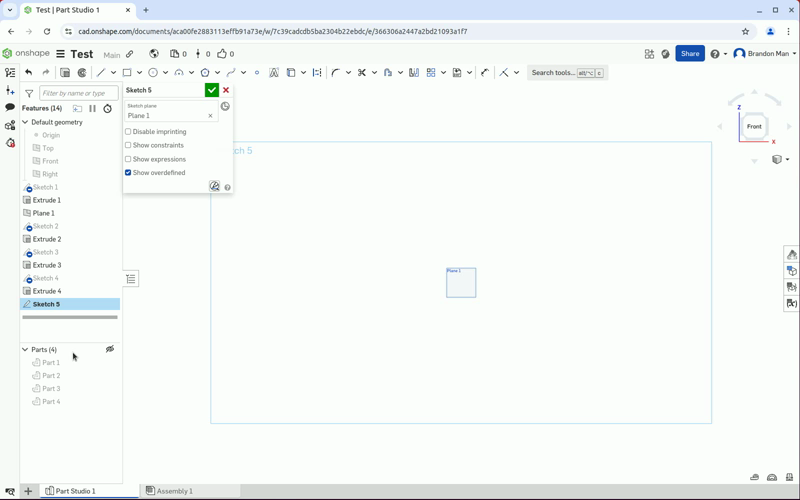
key(c)
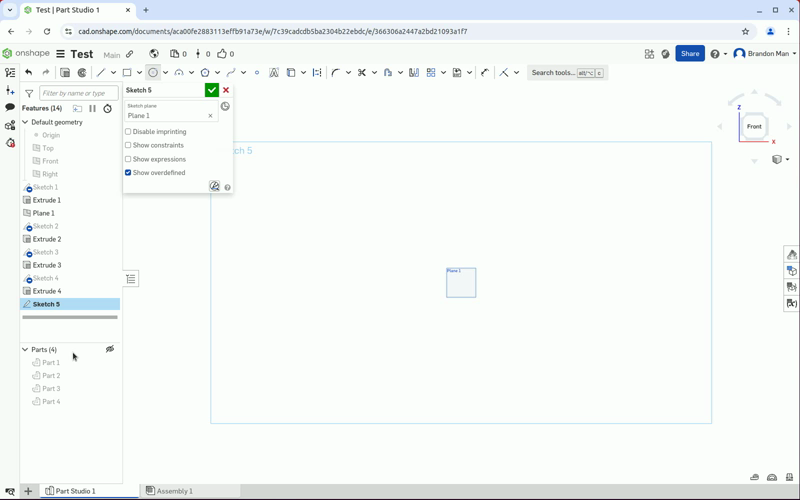
key_down(shift)
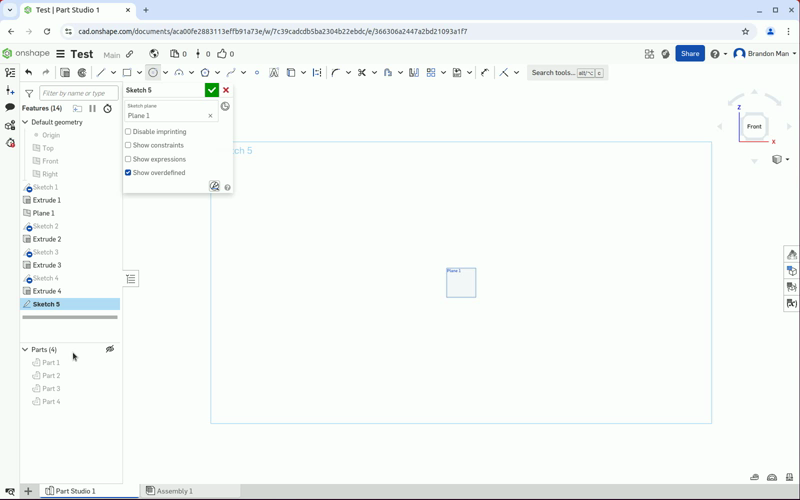
mouse_move(460, 288)
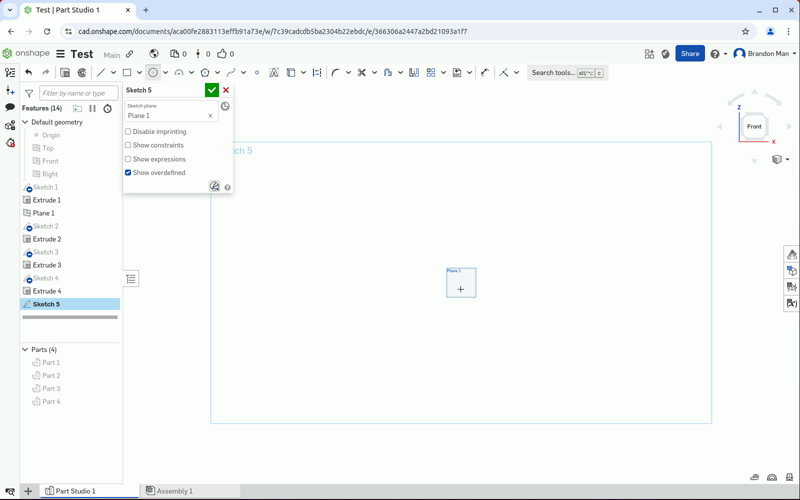
click(460, 288)
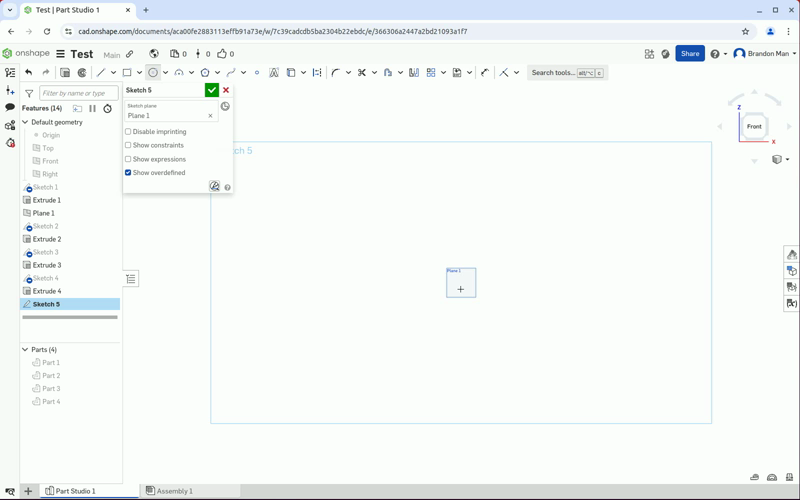
key_up(shift)
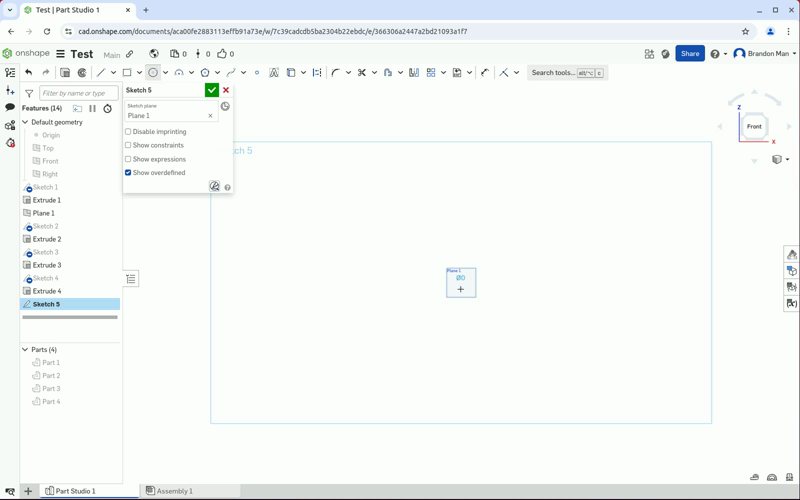
mouse_move(520, 288)
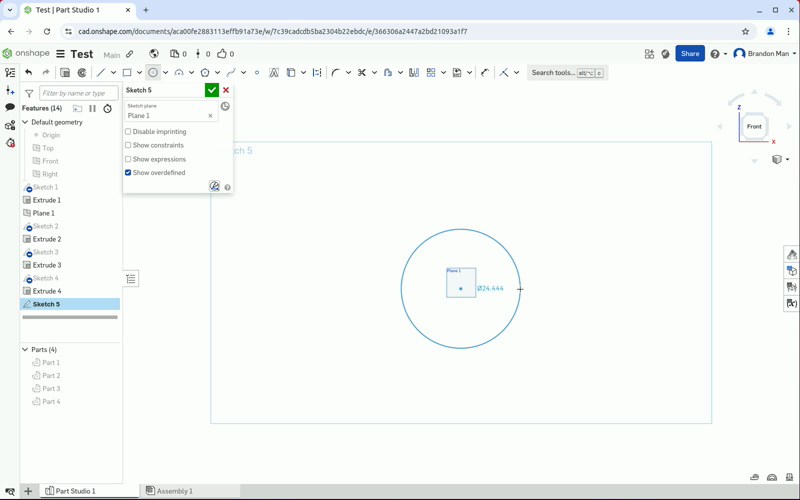
click(520, 288)
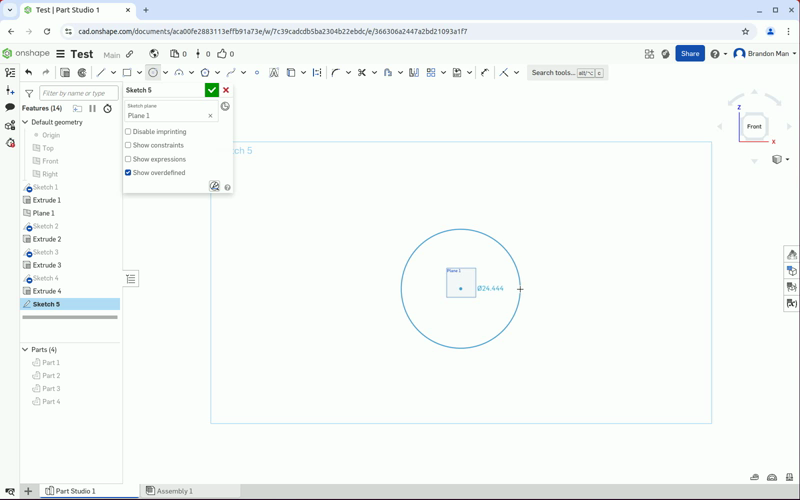
key(esc)
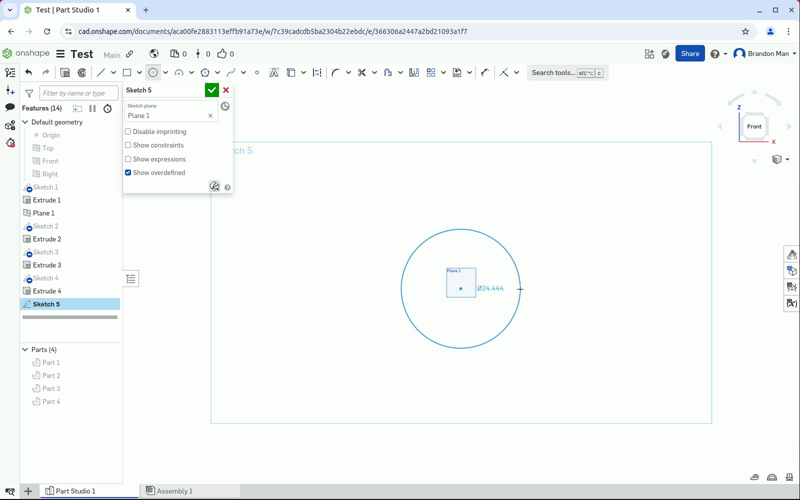
key(c)
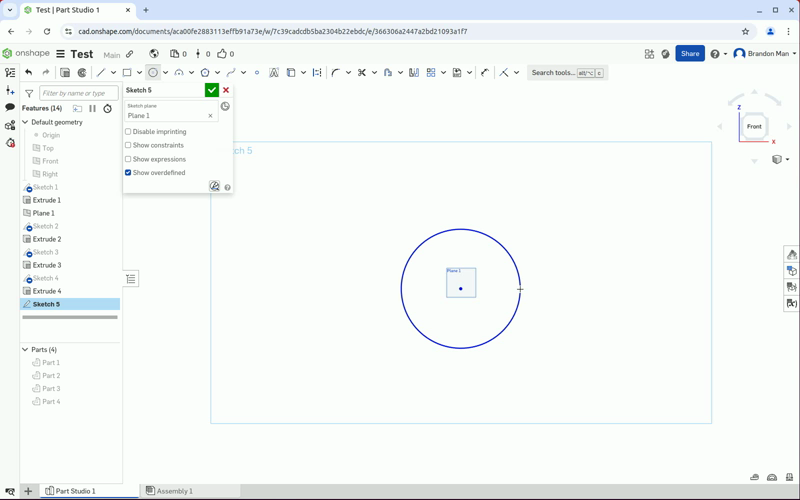
key_down(shift)
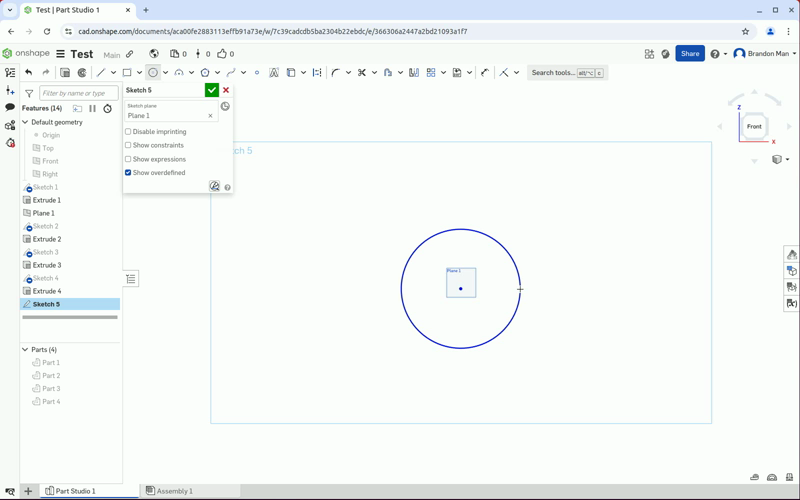
mouse_move(460, 290)
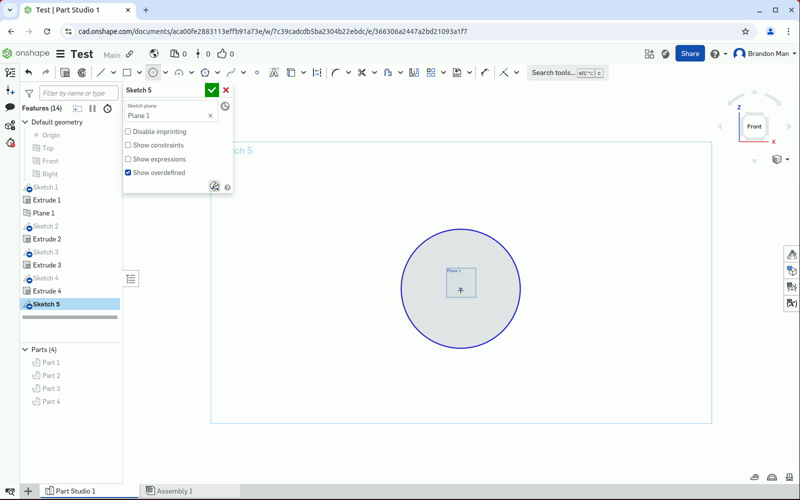
scroll(6)
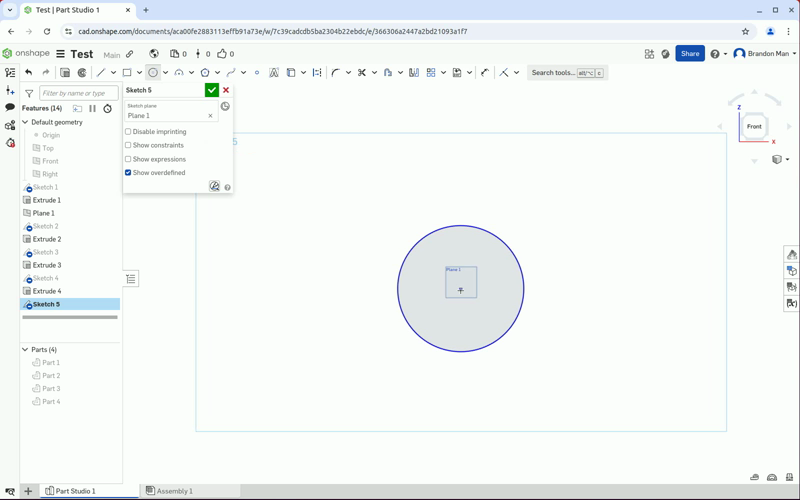
scroll(6)
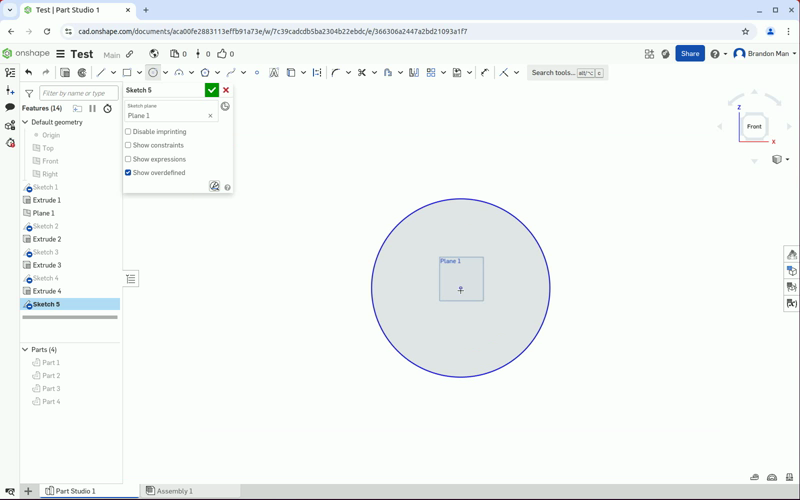
scroll(6)
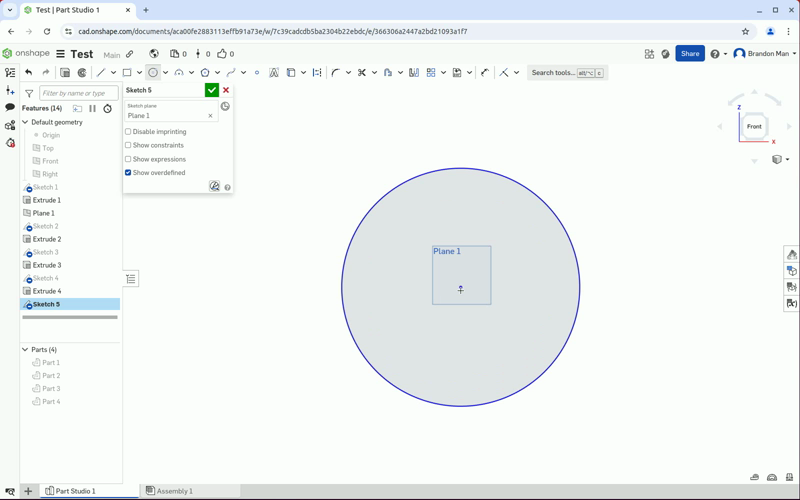
scroll(6)
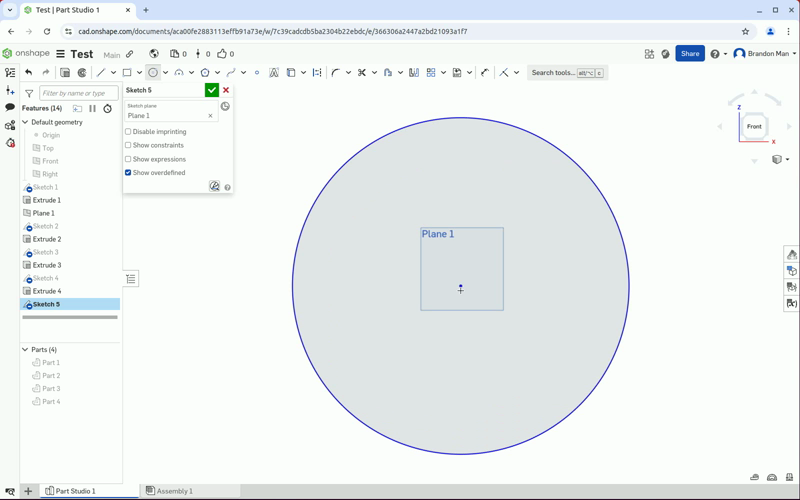
scroll(6)
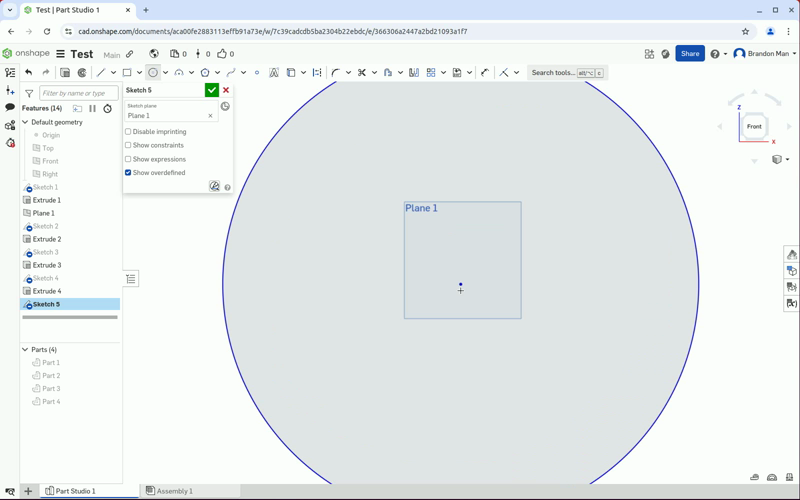
scroll(6)
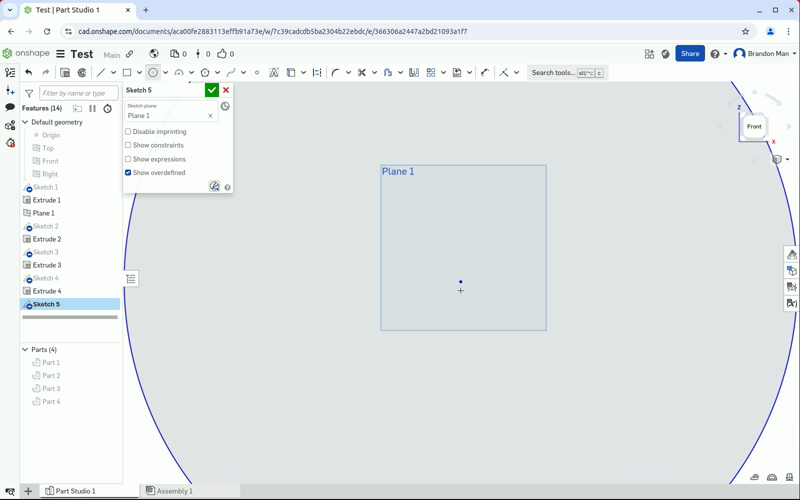
scroll(6)
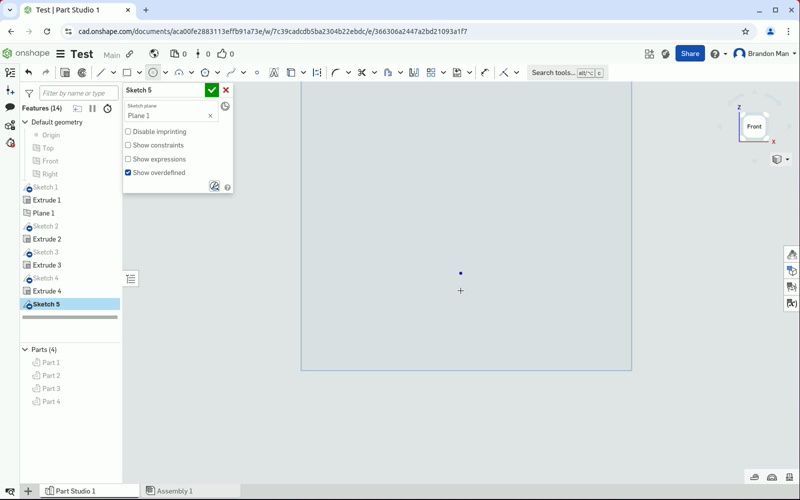
click(460, 290)
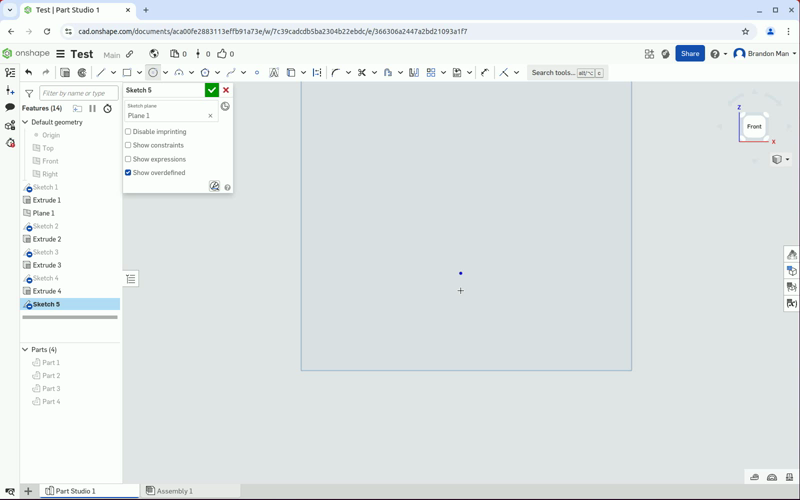
scroll(-6)
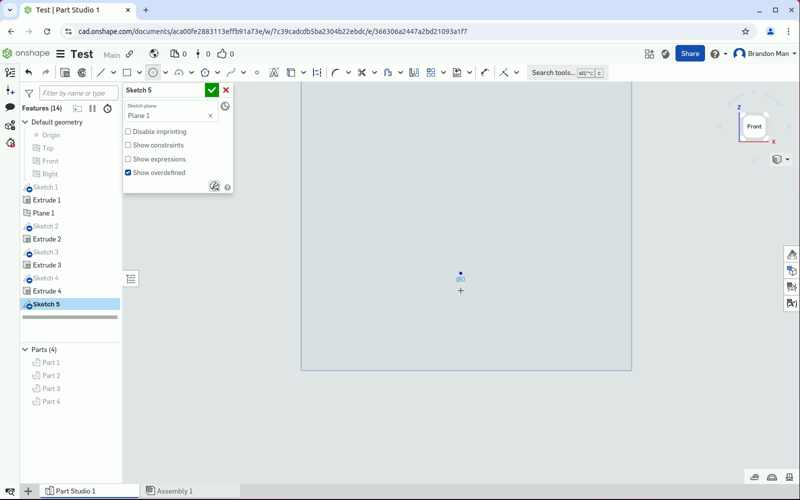
scroll(-6)
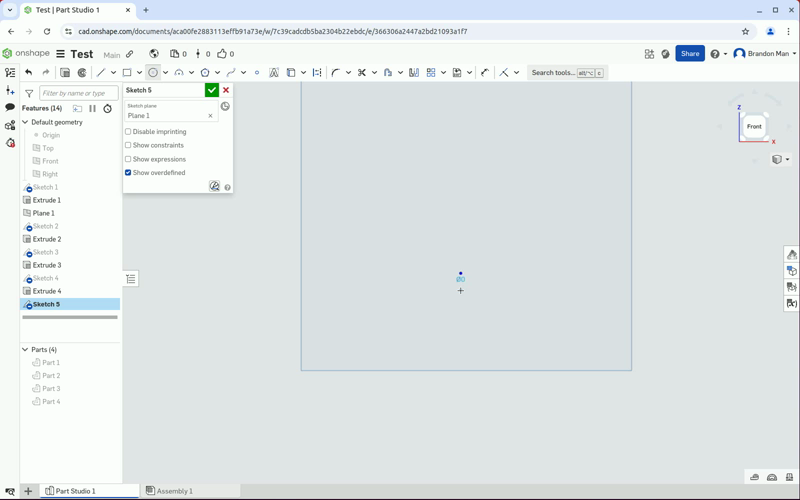
scroll(-6)
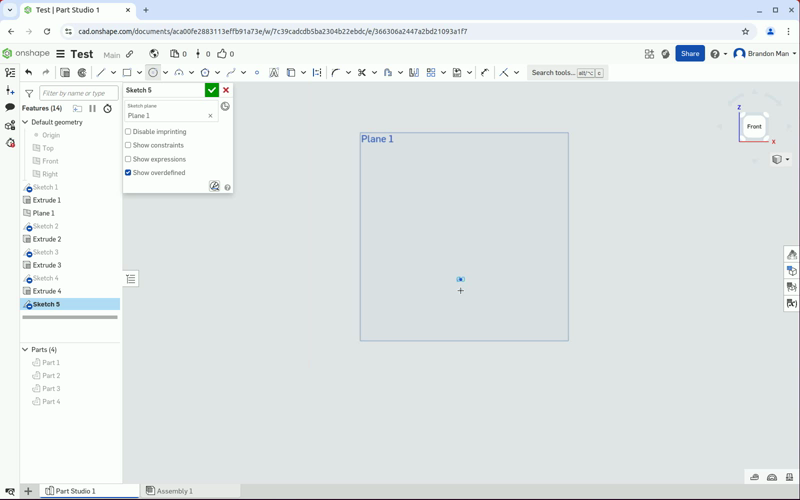
scroll(-6)
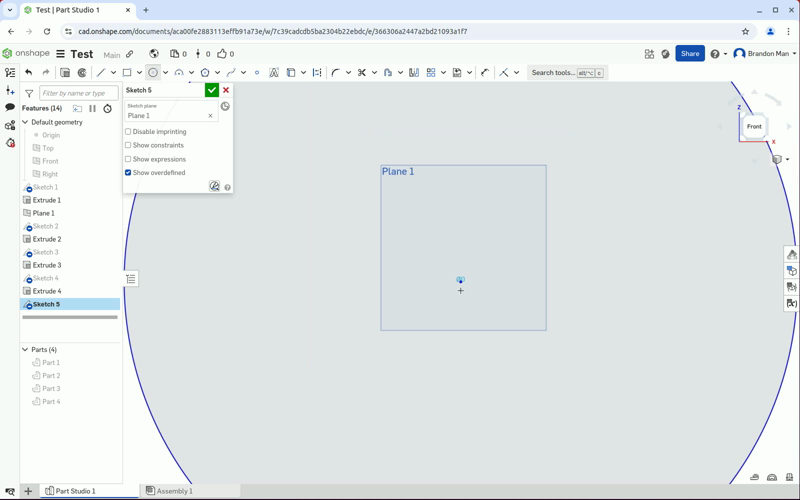
scroll(-6)
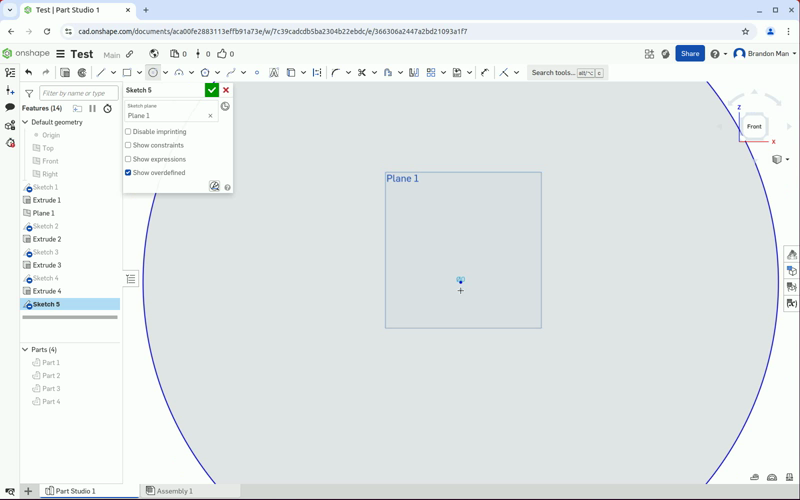
scroll(-6)
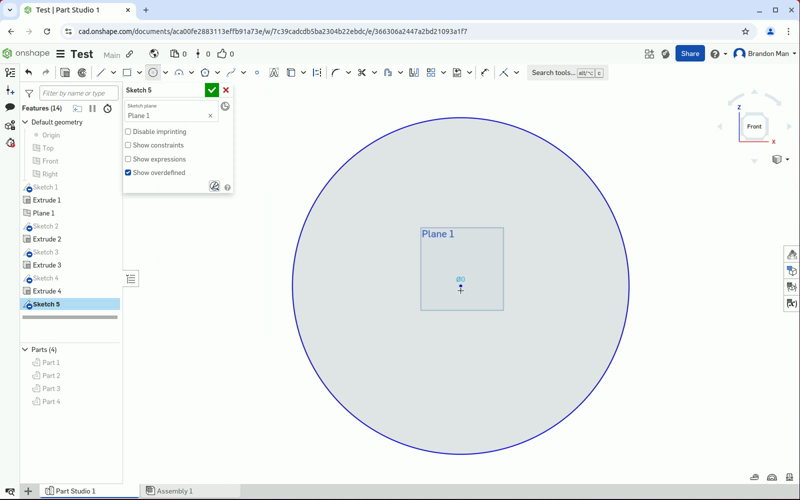
scroll(-6)
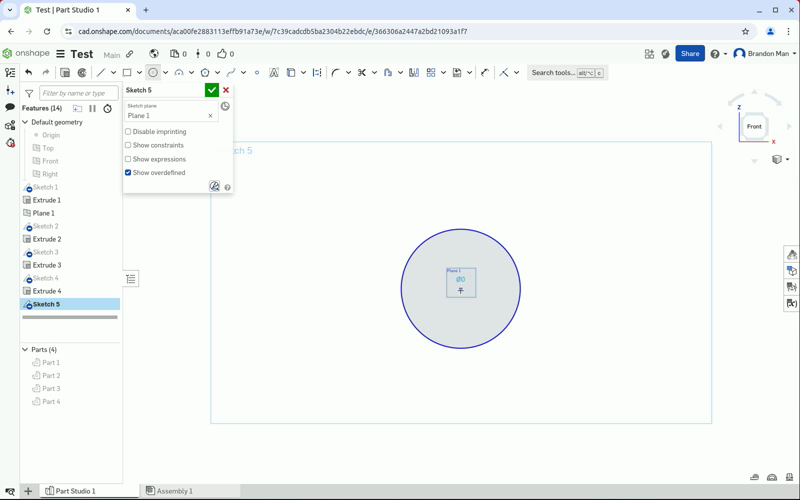
key_up(shift)
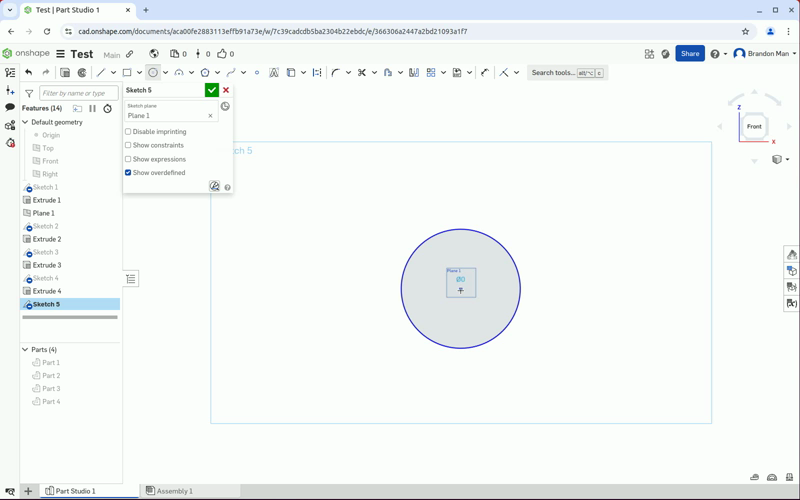
mouse_move(514, 290)
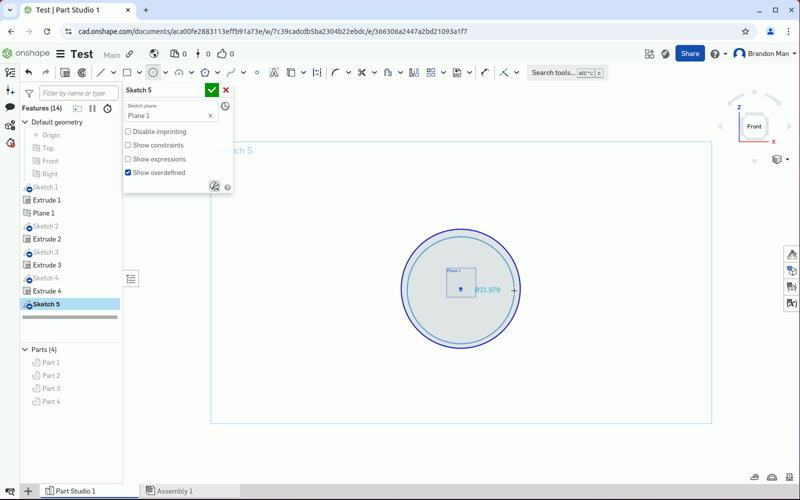
click(514, 290)
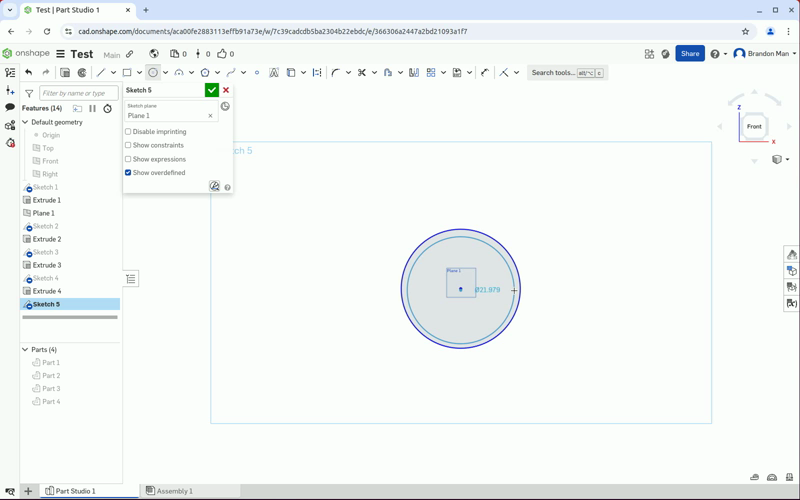
key(esc)
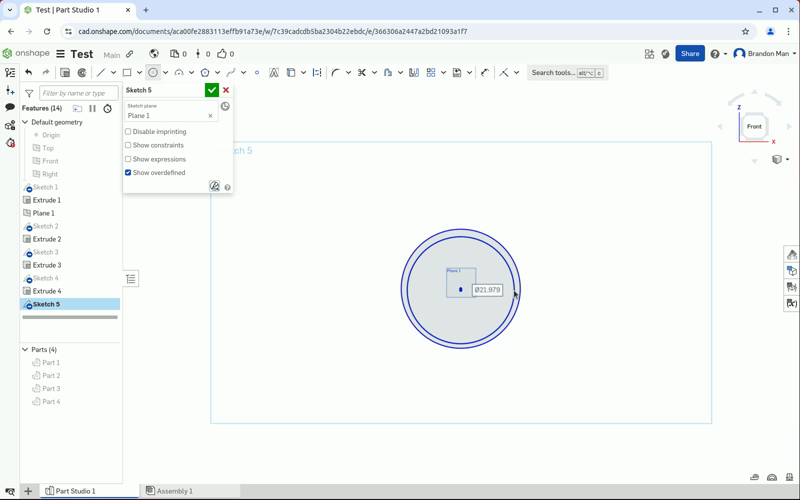
mouse_move(441, 238)
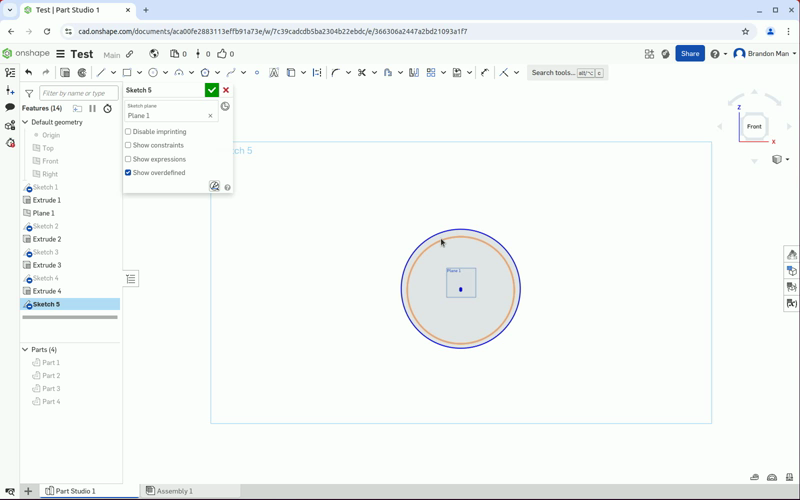
click(441, 238)
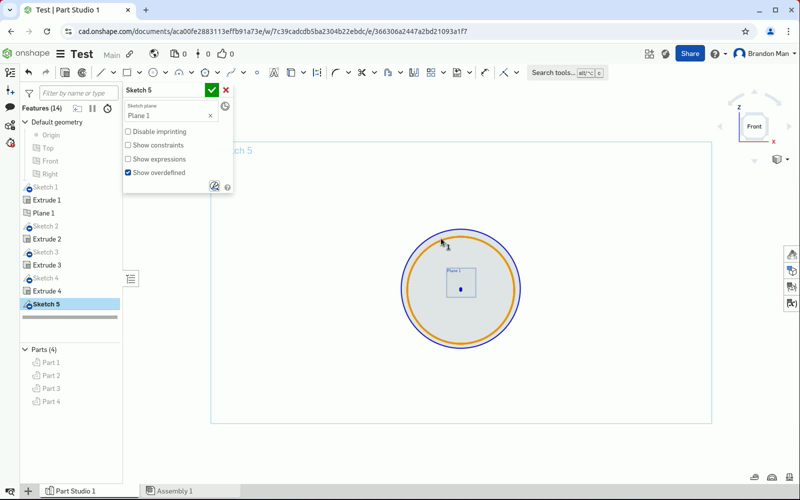
mouse_move(73, 352)
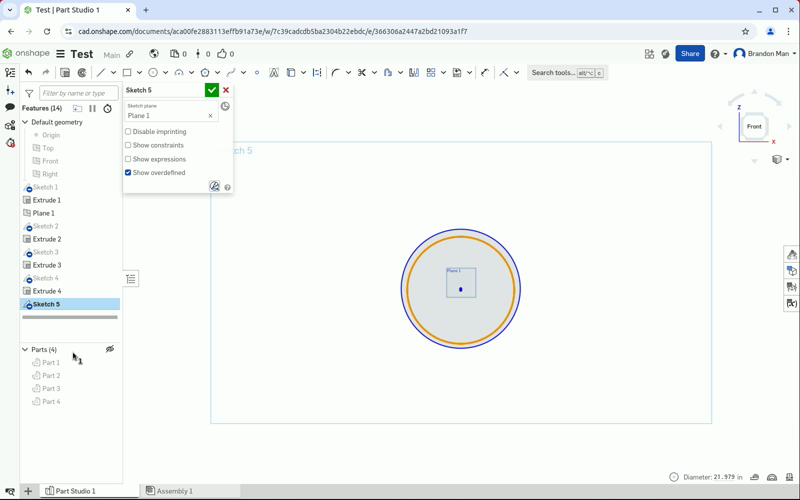
key(shift+y)
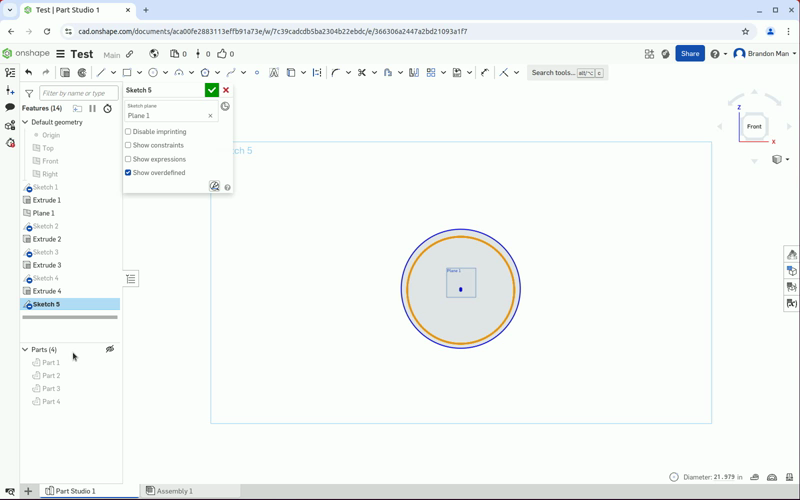
key(shift+e)
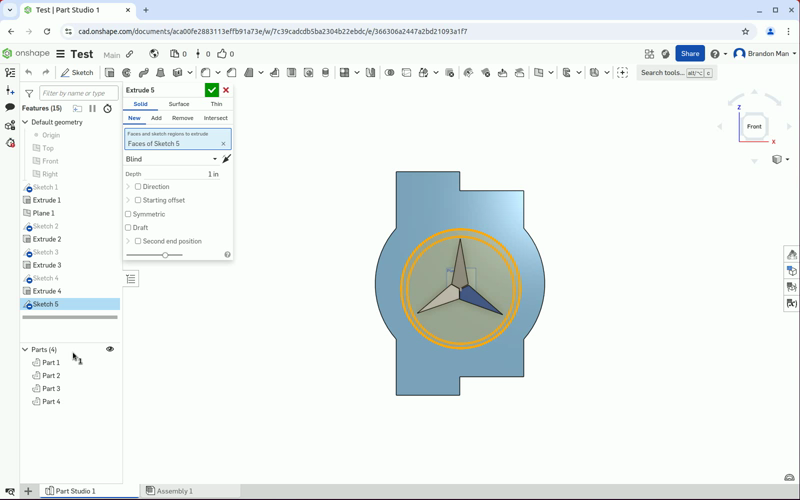
mouse_move(143, 106)
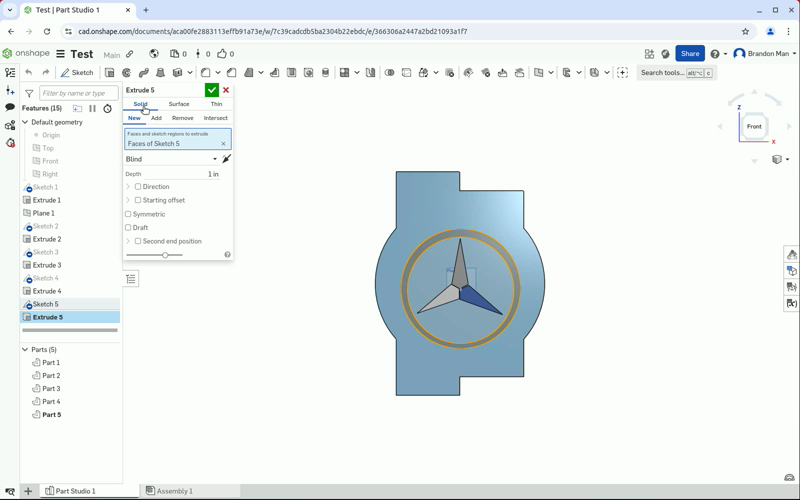
click(143, 106)
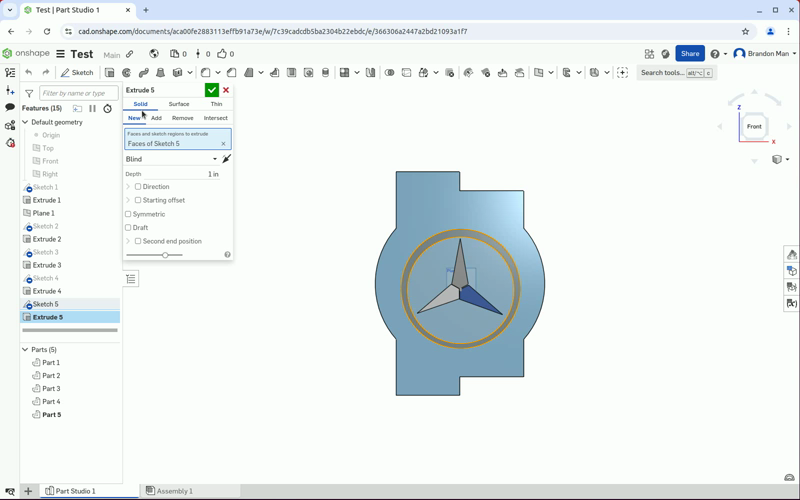
mouse_move(137, 120)
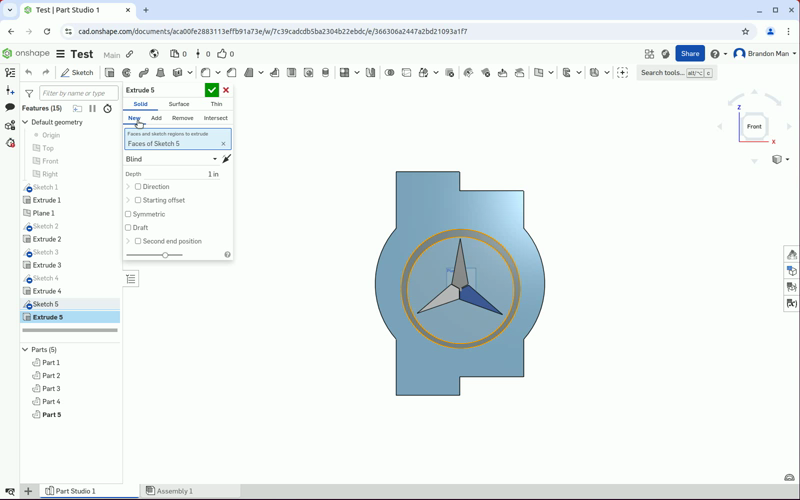
click(137, 120)
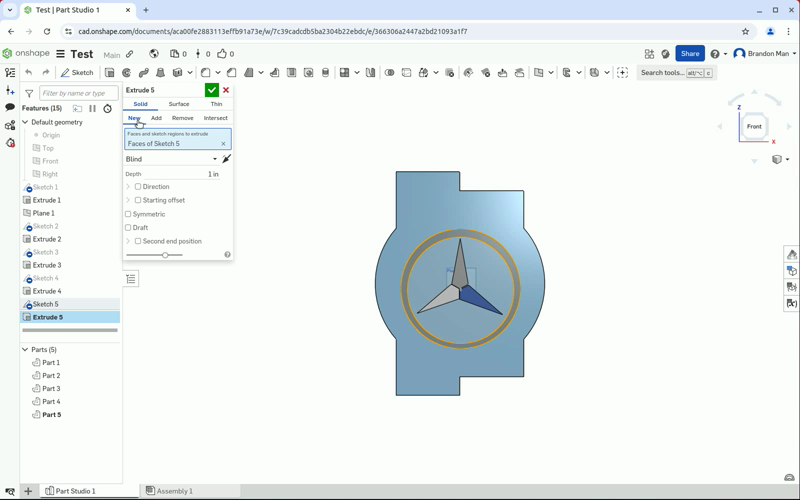
key(tab, 4)
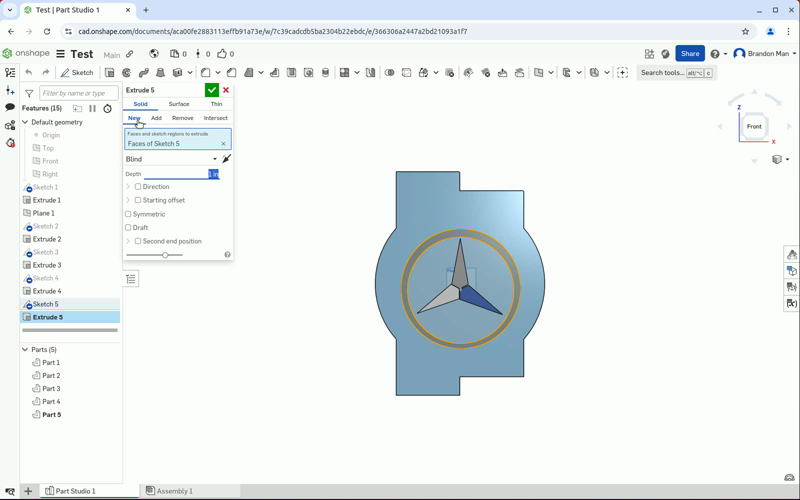
text(1.204)
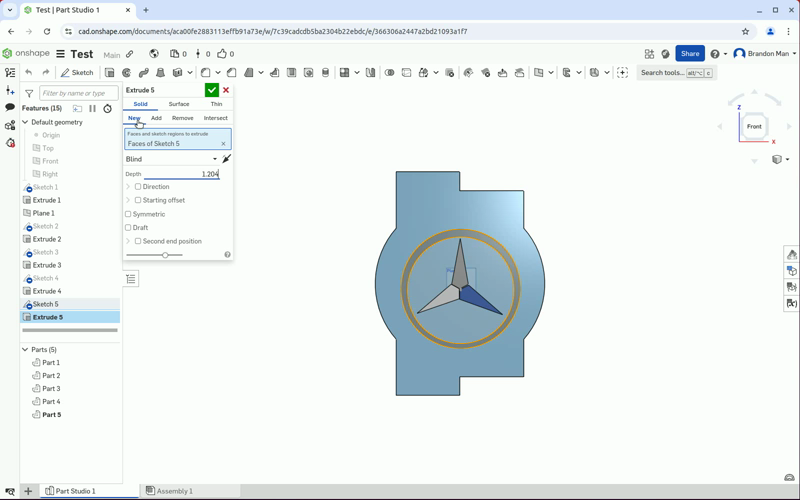
key(enter)
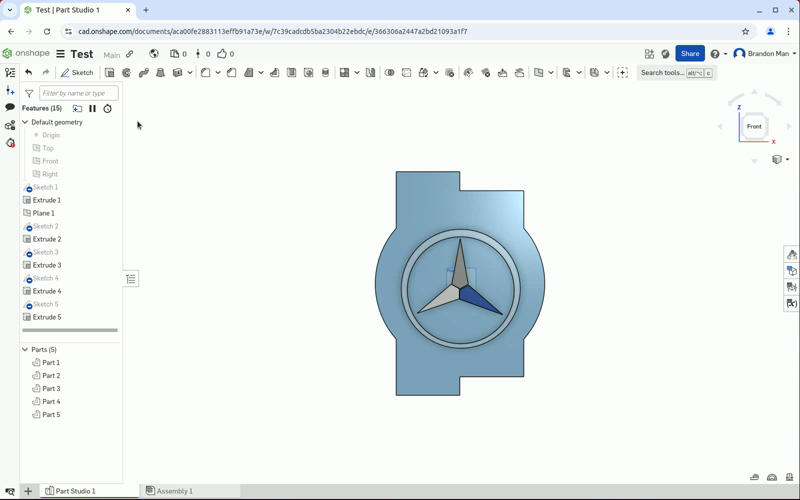
key(shift+h)
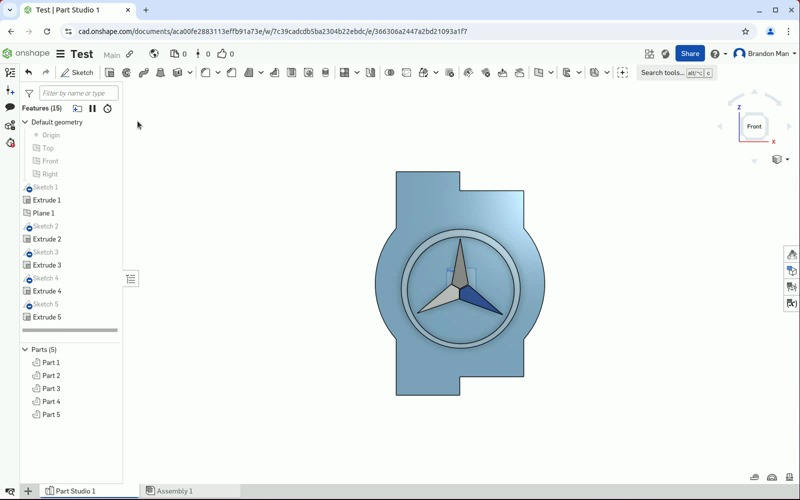
key(shift+h)
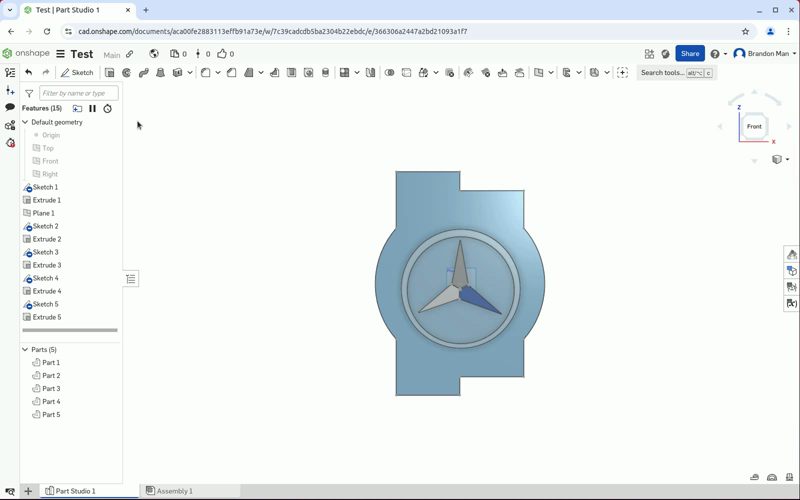
key(shift+7)
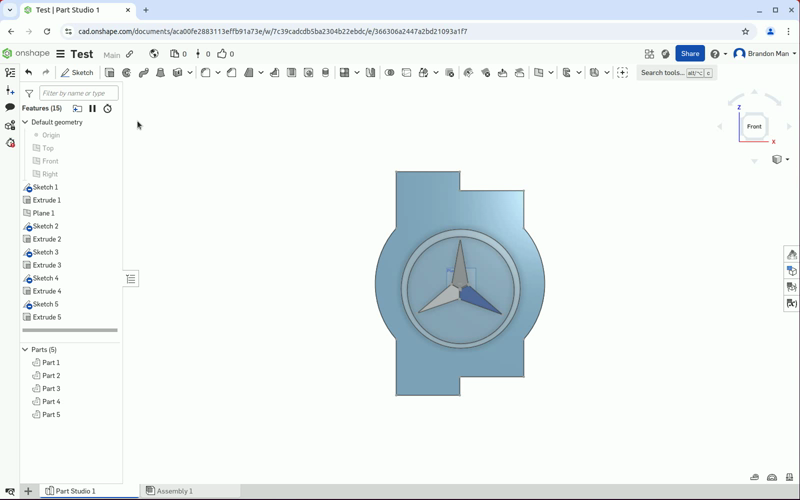
key(left, 2)
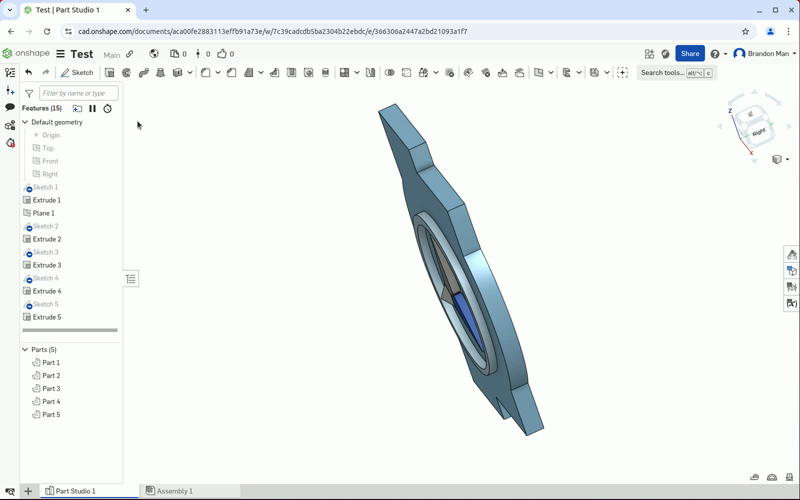
key(down, 2)
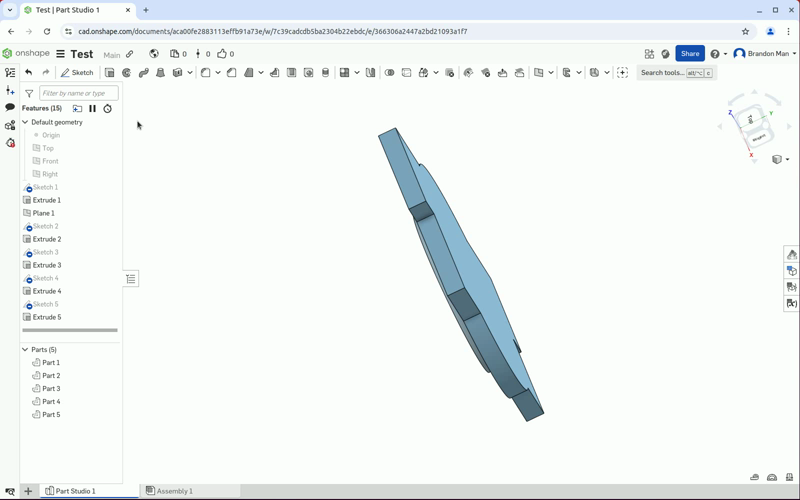
key(up, 2)
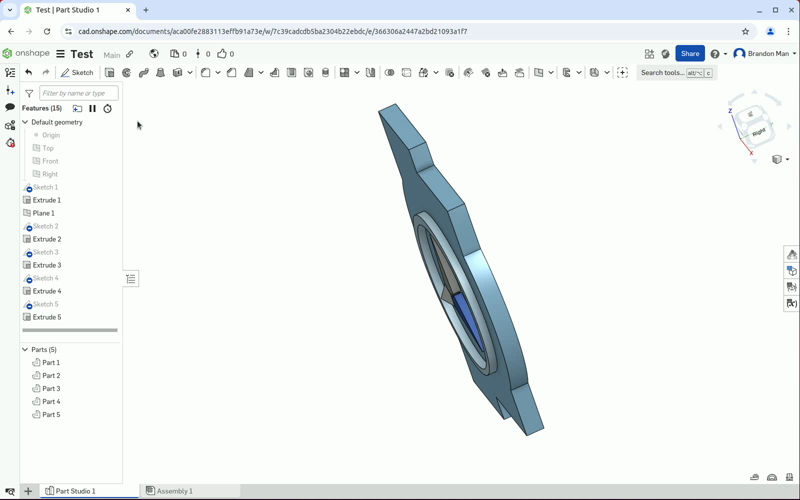
key(right, 2)
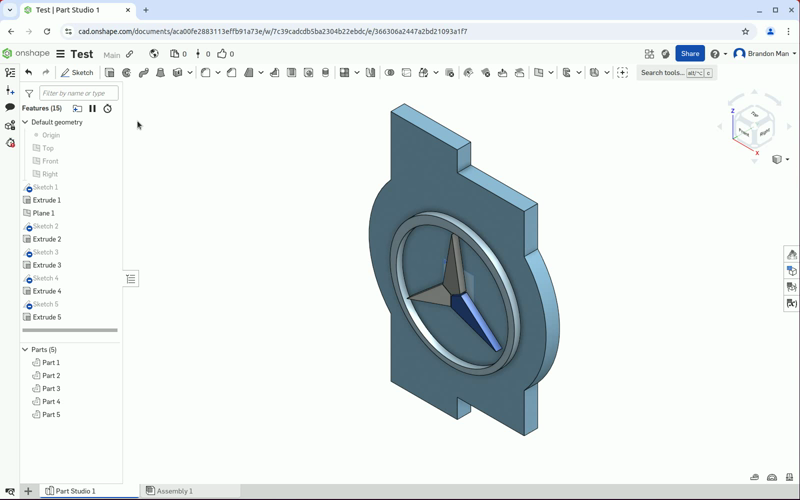
mouse_move(73, 189)
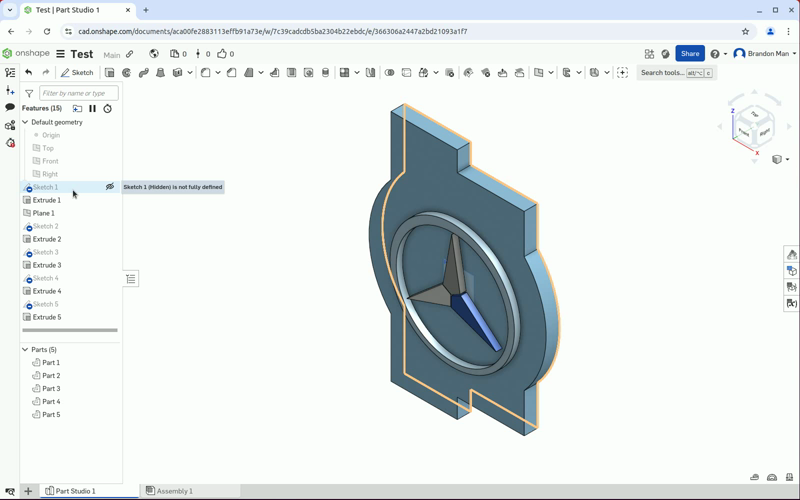
click(73, 189)